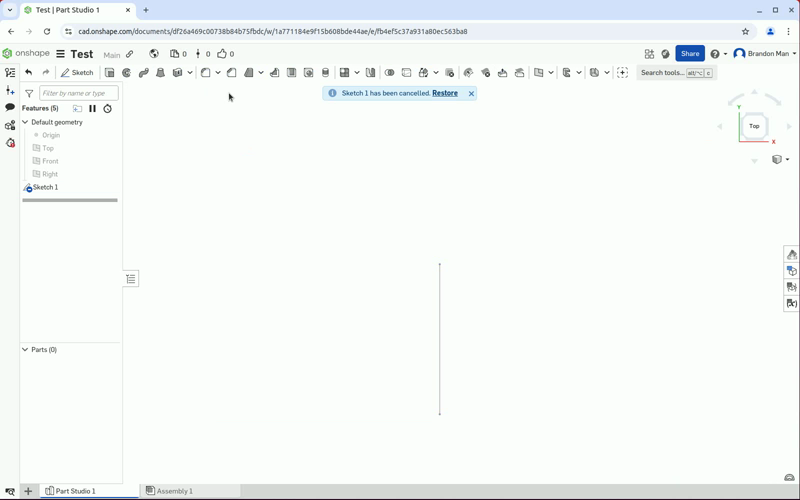
key(shift+h)
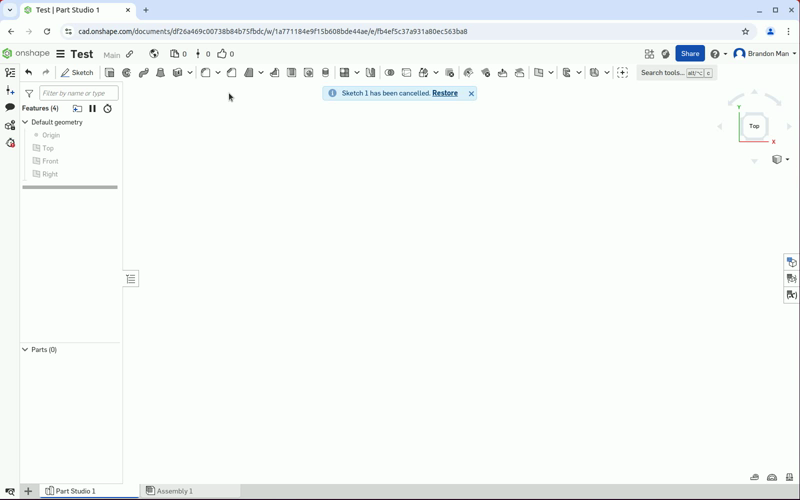
mouse_move(73, 352)
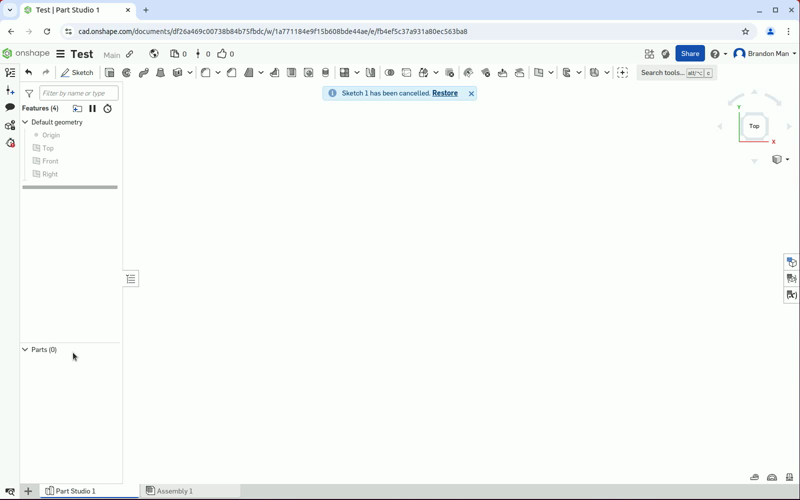
key(y)
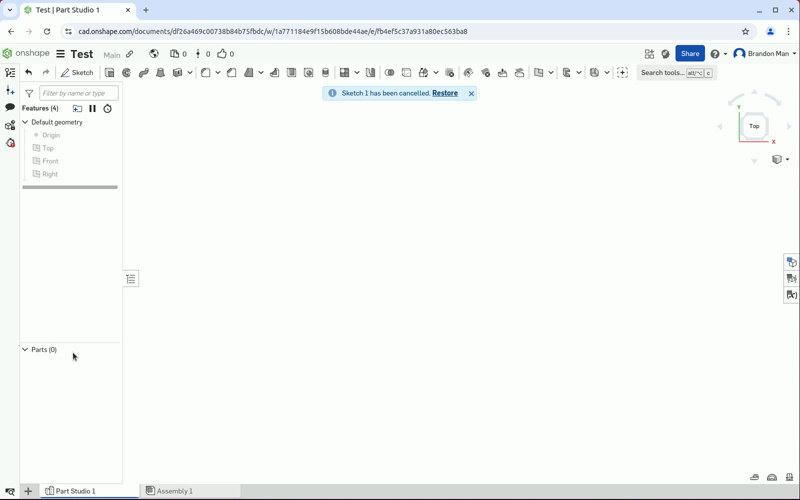
key(shift+p)
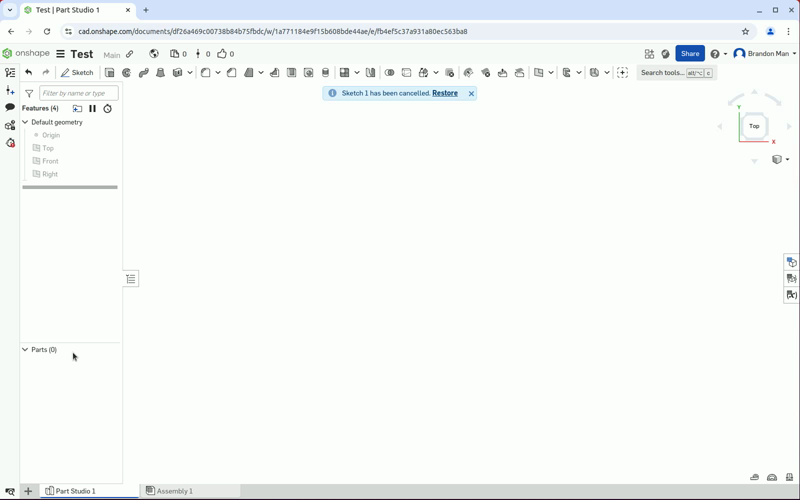
key(space)
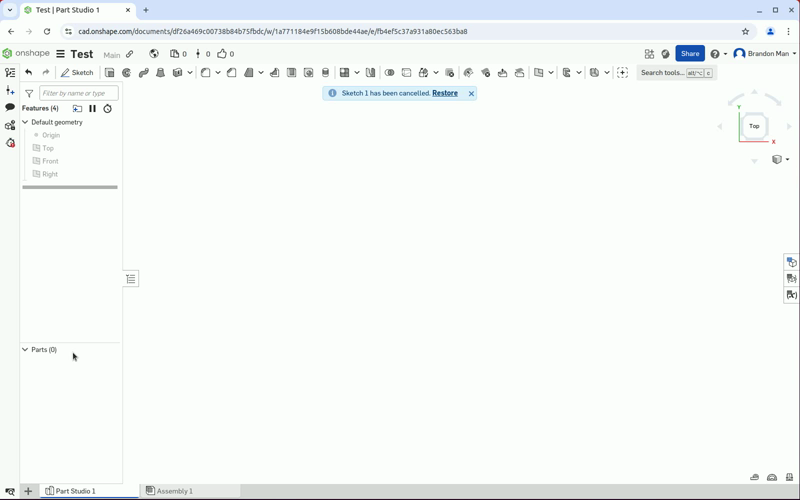
key_down(shift)
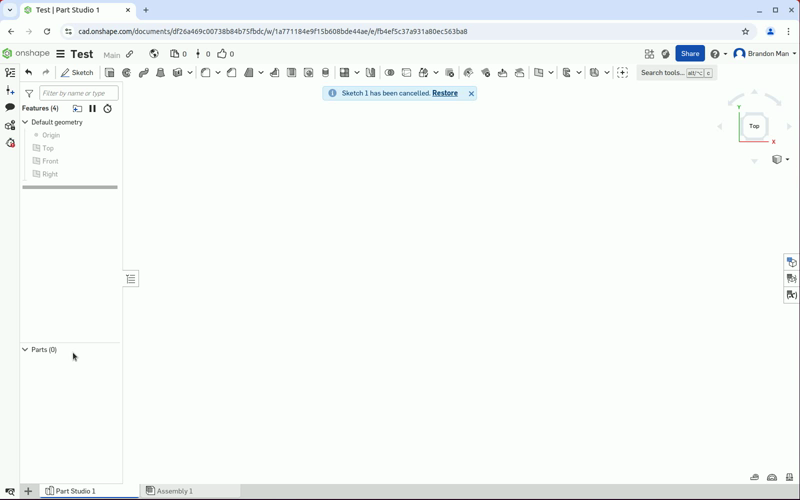
key(up)
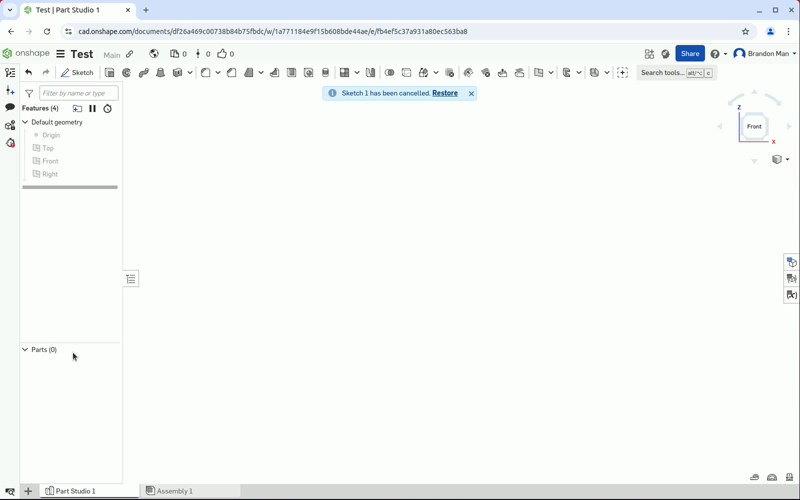
key_up(shift)
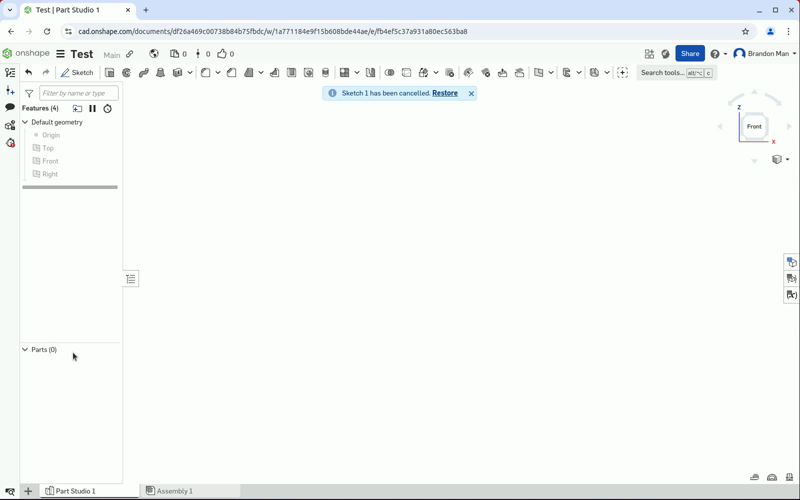
mouse_move(73, 352)
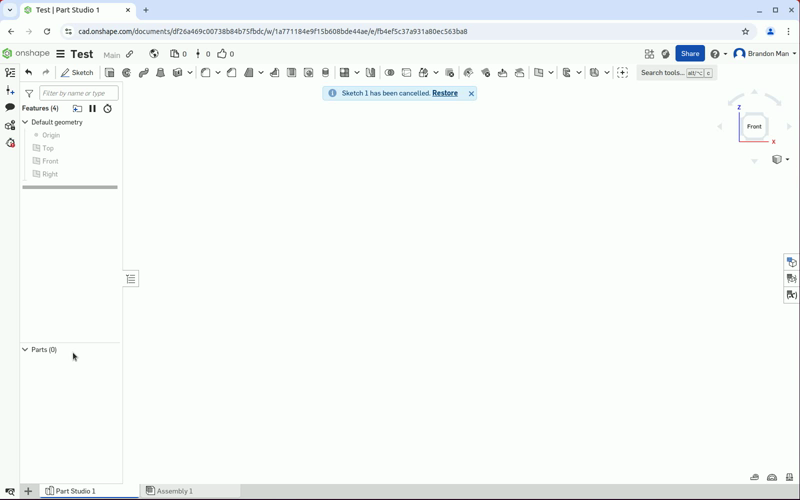
key(shift+y)
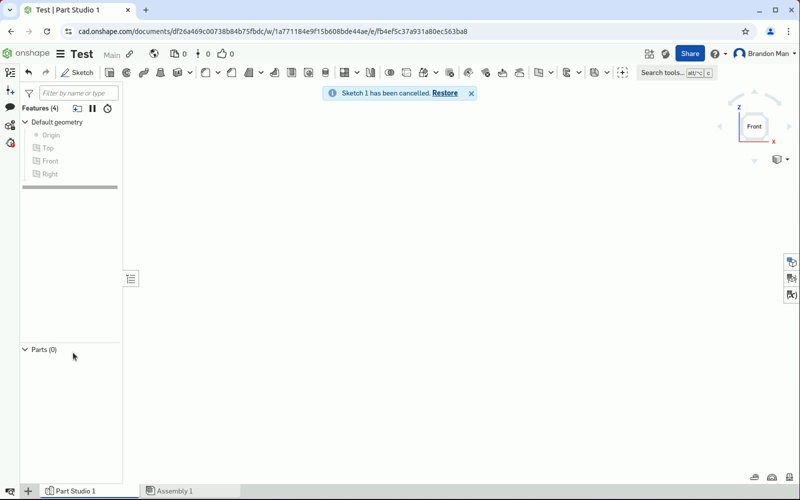
key(shift+s)
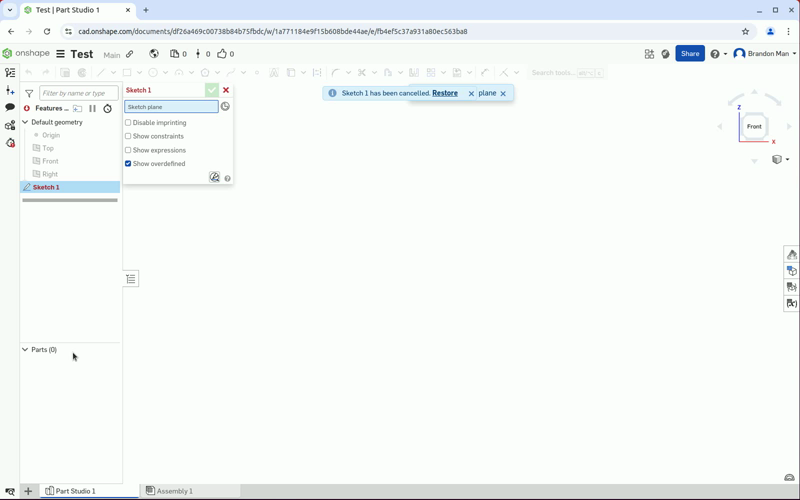
mouse_move(73, 163)
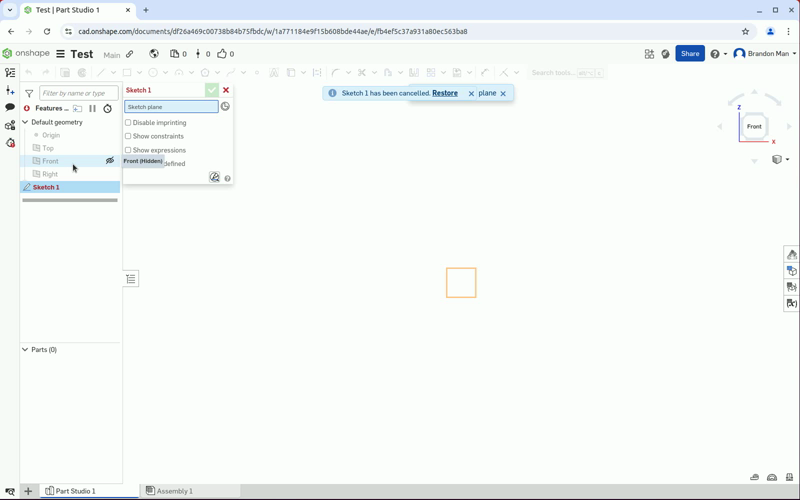
click(73, 163)
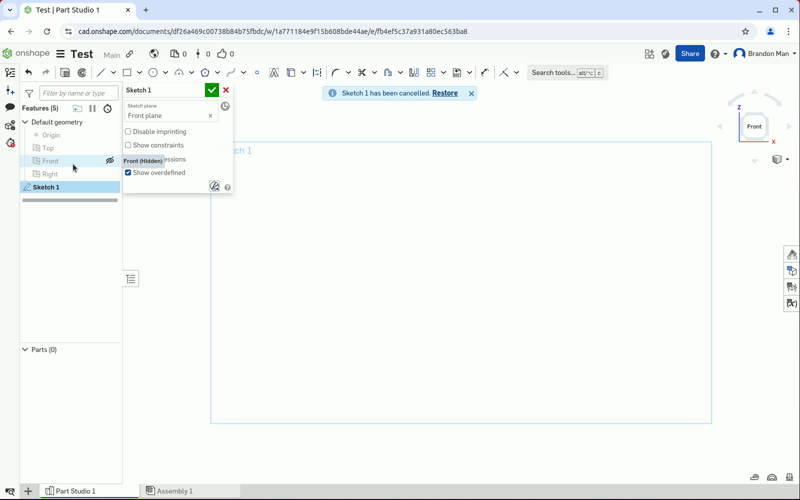
mouse_move(73, 352)
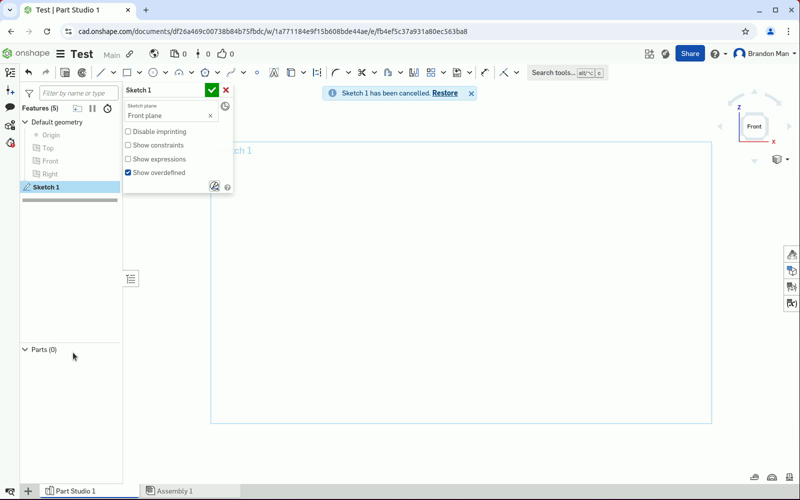
key(y)
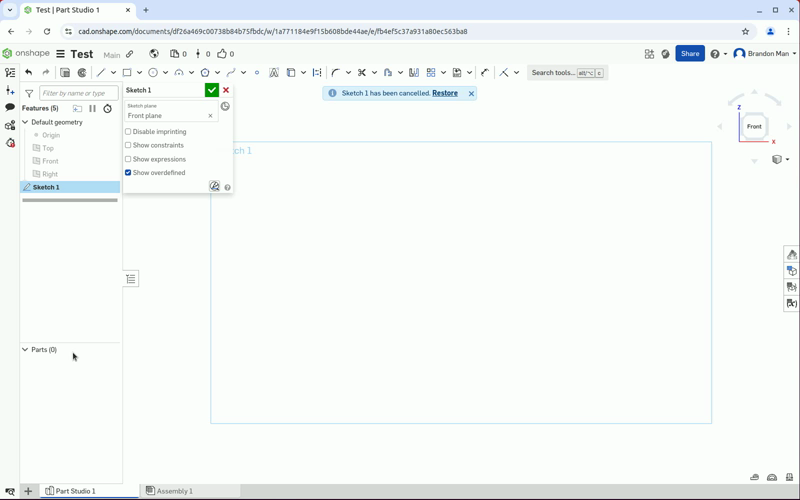
key(l)
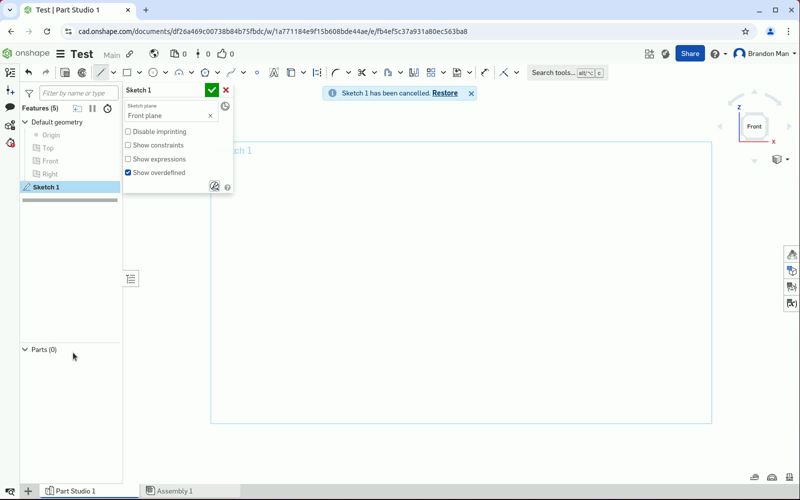
key_down(shift)
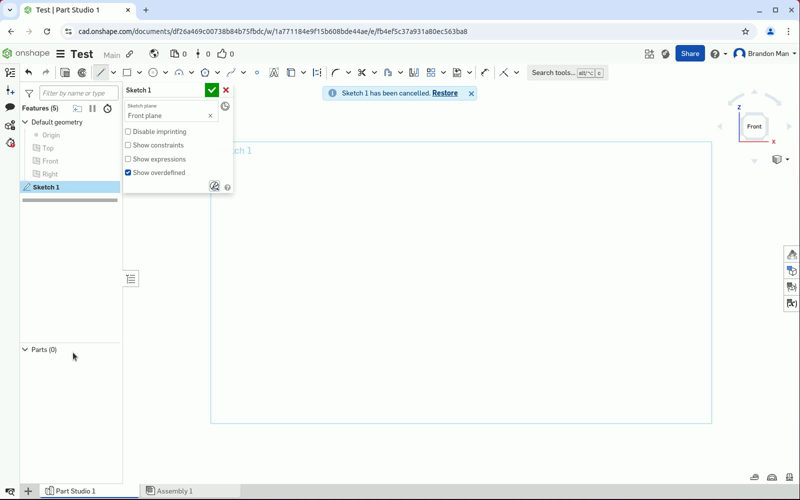
mouse_move(405, 282)
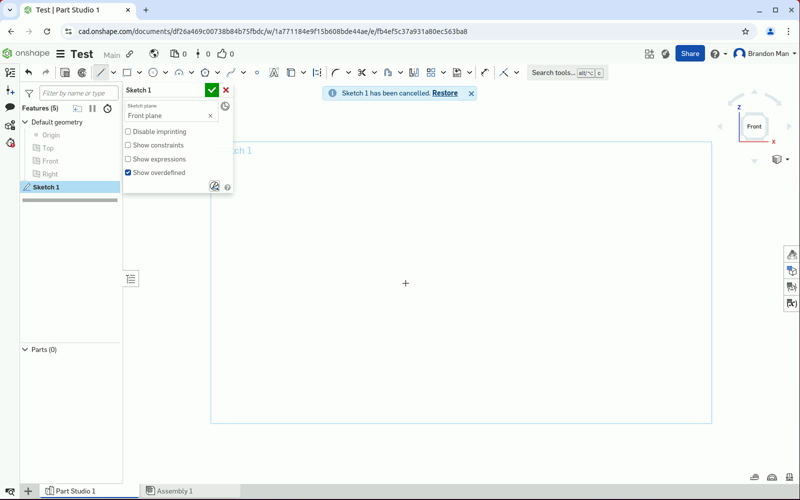
click(405, 282)
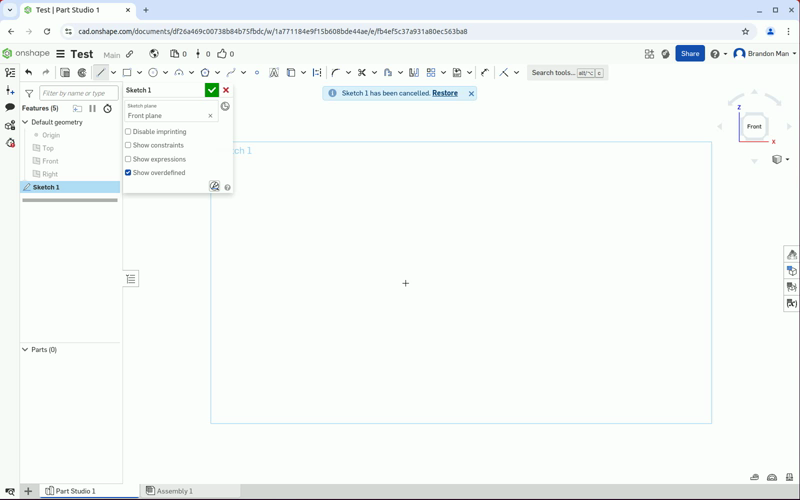
key_up(shift)
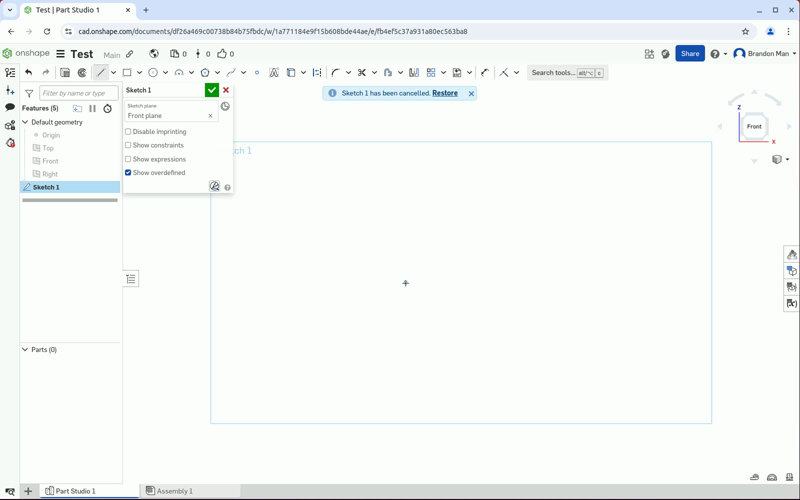
key_down(shift)
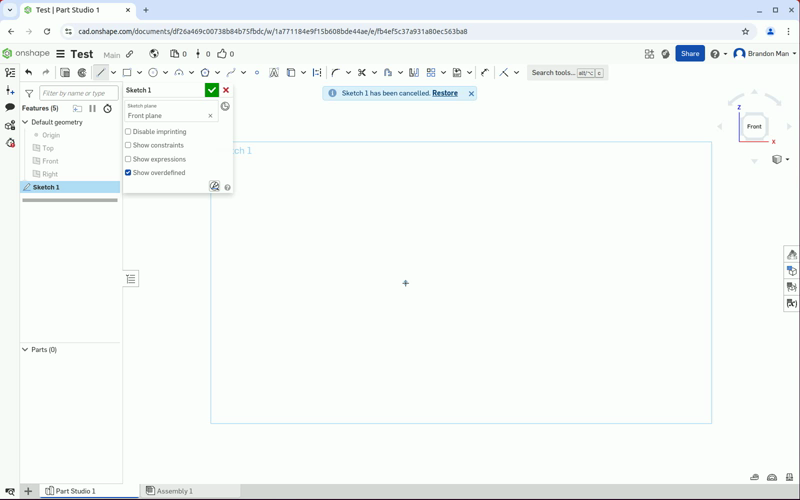
mouse_move(435, 282)
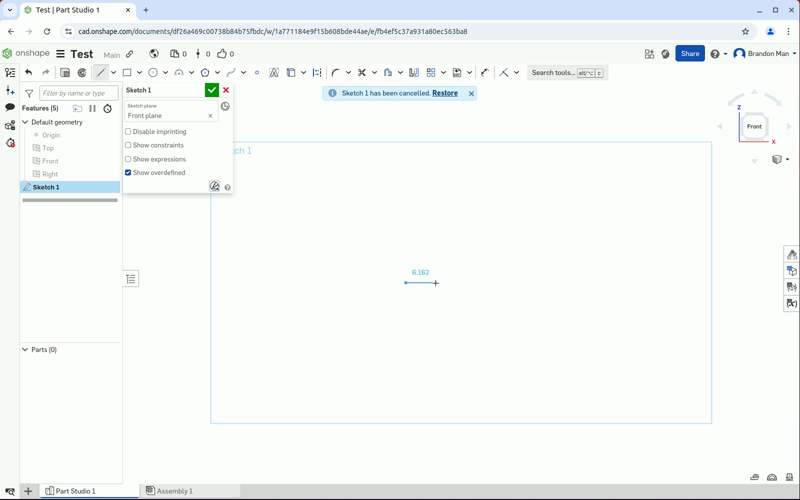
mouse_move(438, 282)
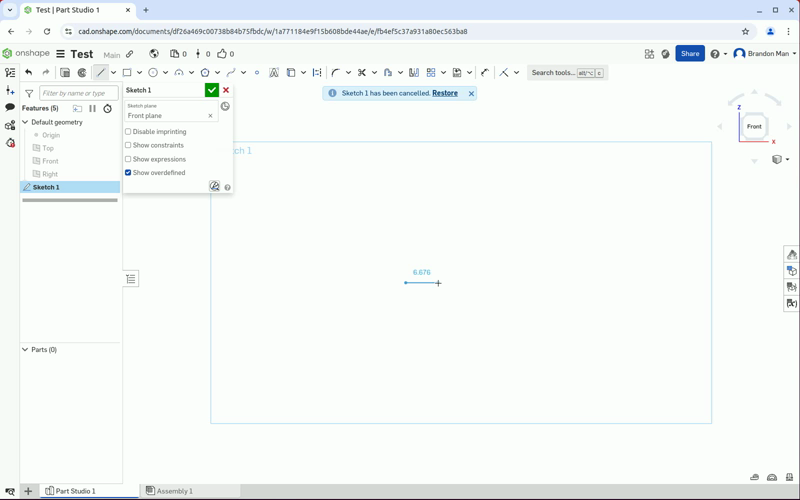
click(438, 282)
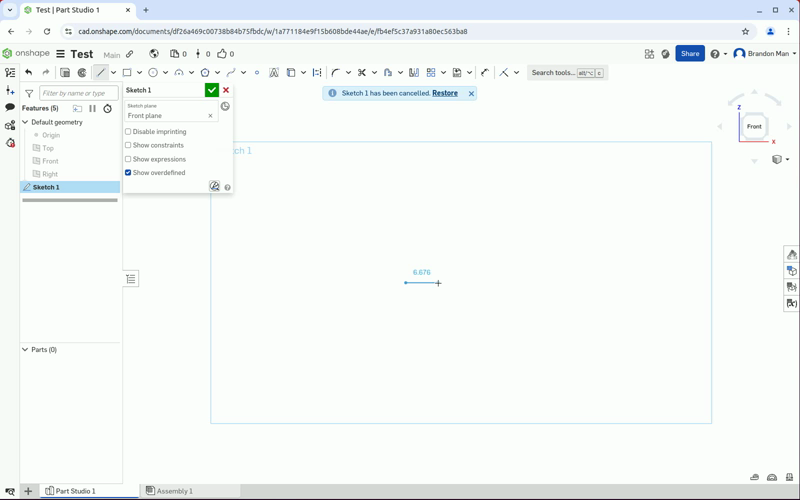
key_up(shift)
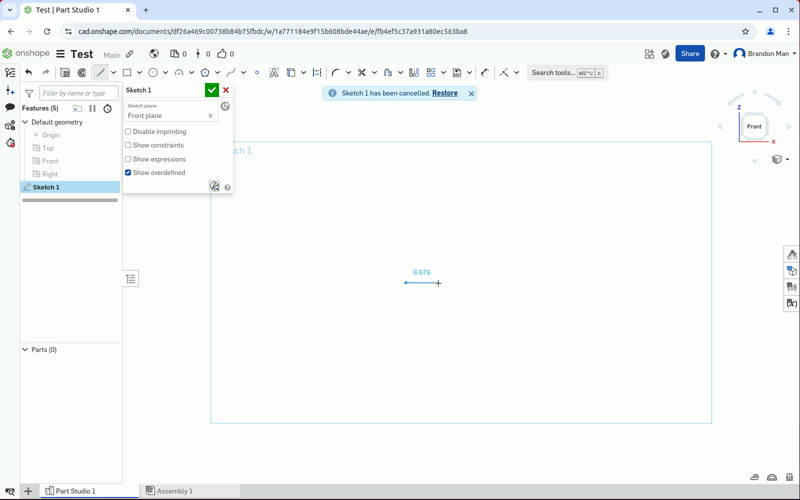
key_down(shift)
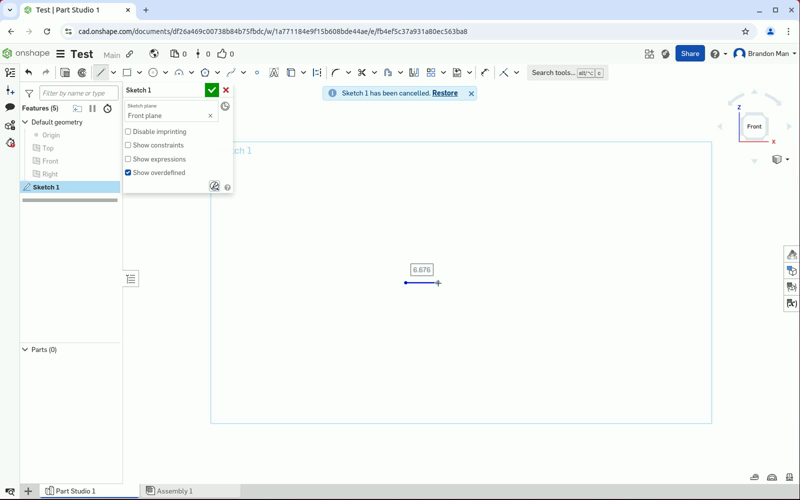
mouse_move(468, 282)
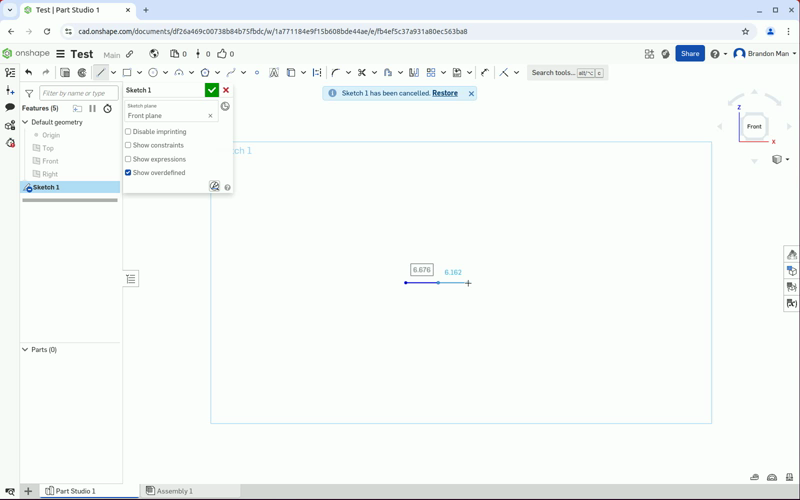
mouse_move(438, 268)
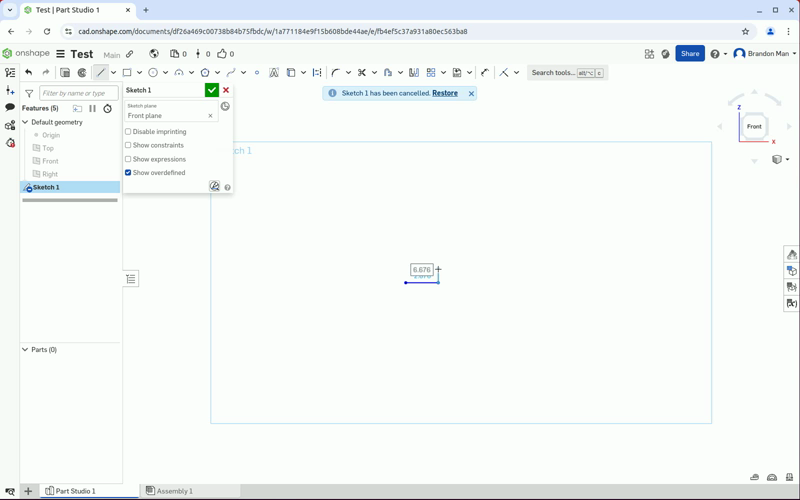
click(438, 268)
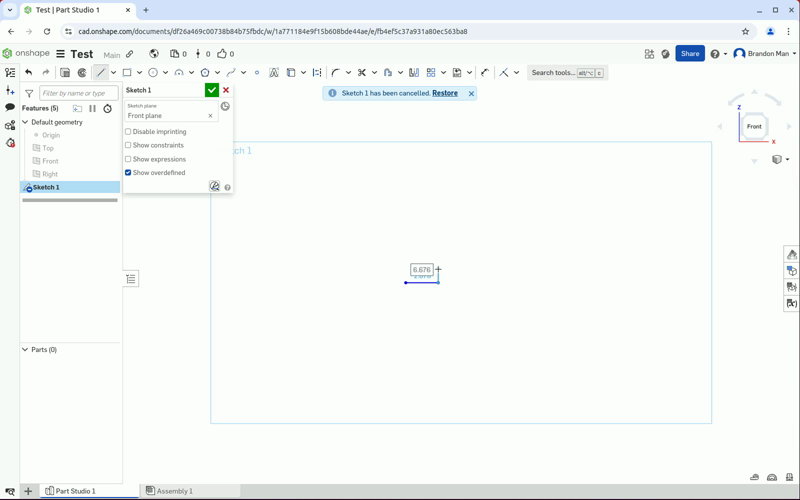
key_up(shift)
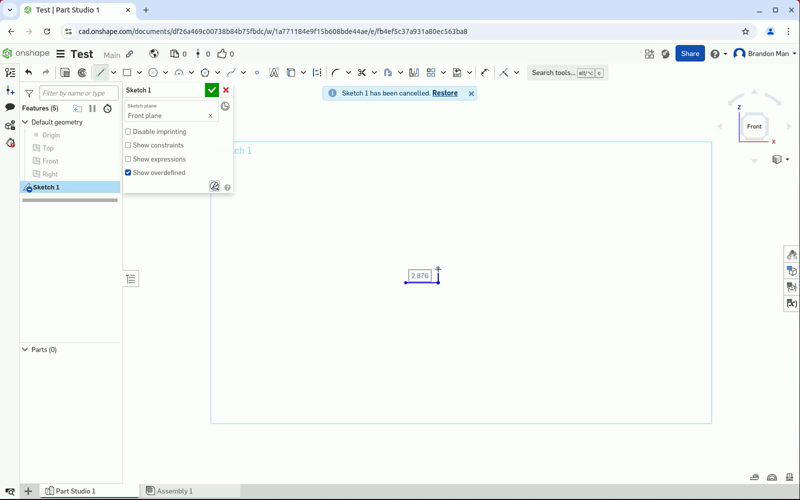
key(esc)
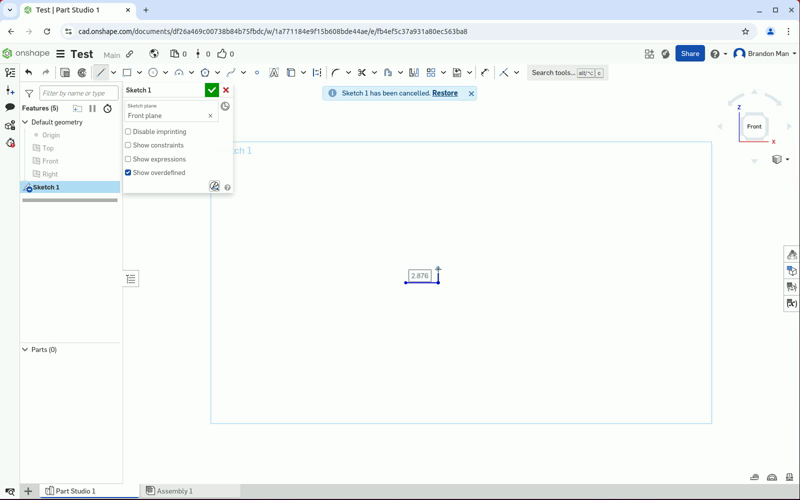
key(a)
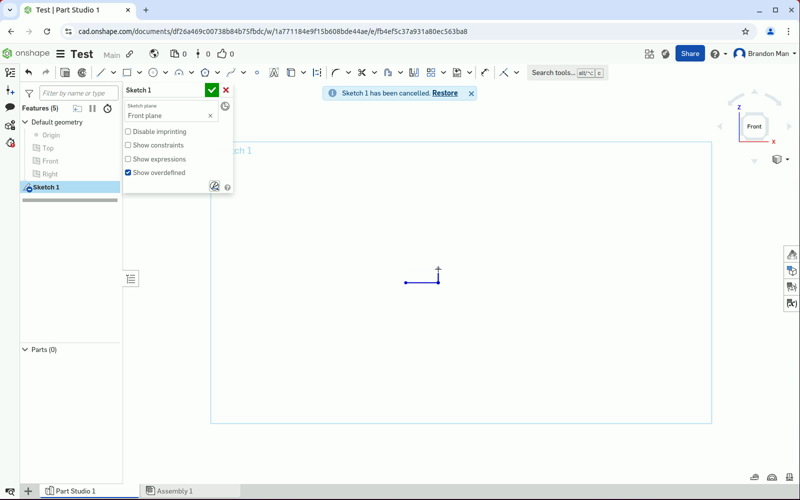
mouse_move(438, 268)
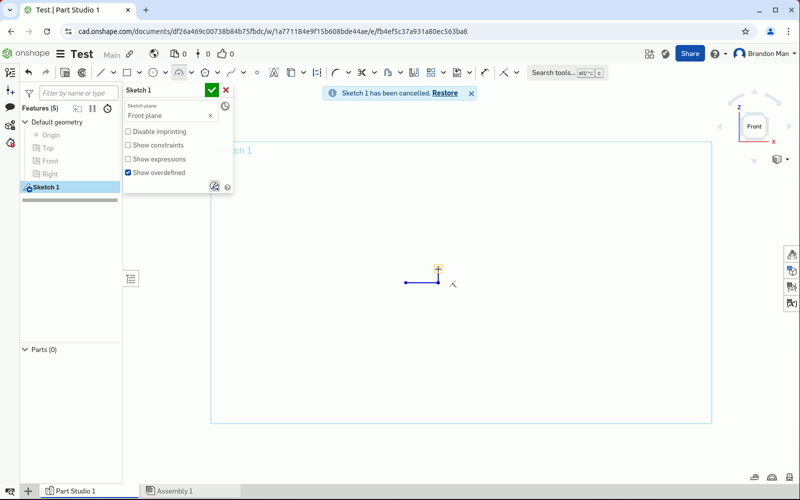
click(438, 268)
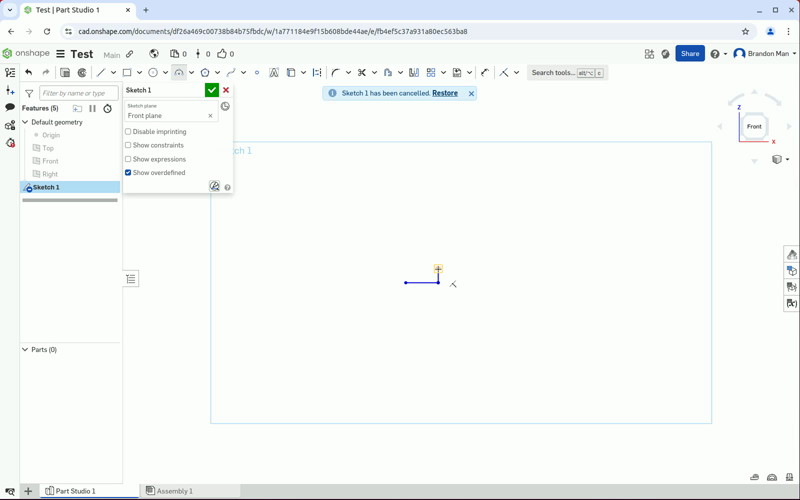
key_down(shift)
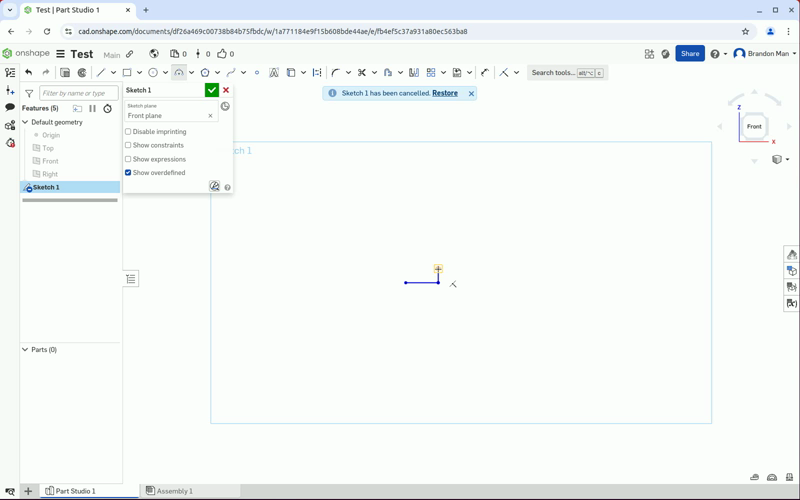
mouse_move(405, 275)
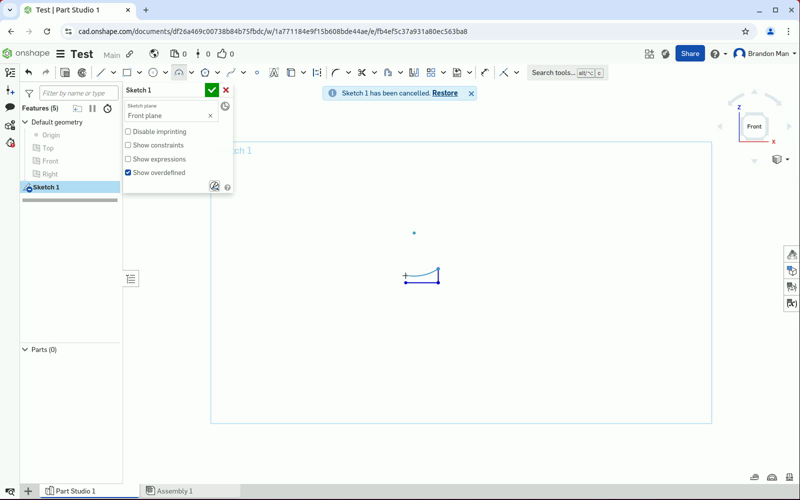
click(405, 275)
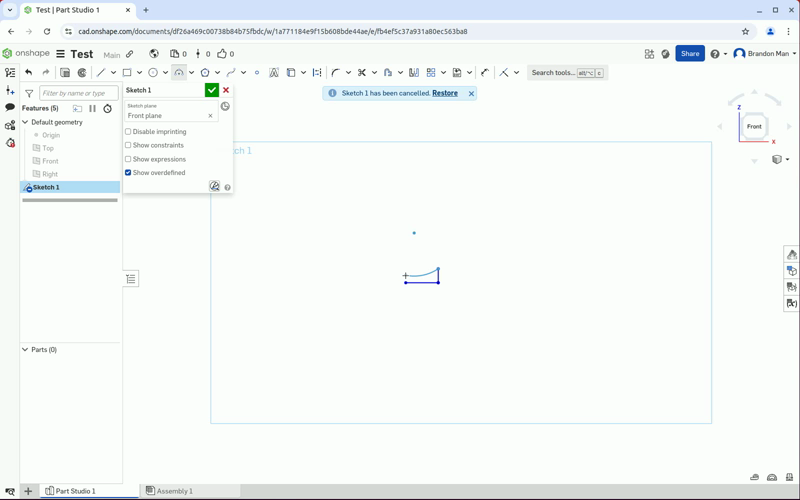
mouse_move(421, 270)
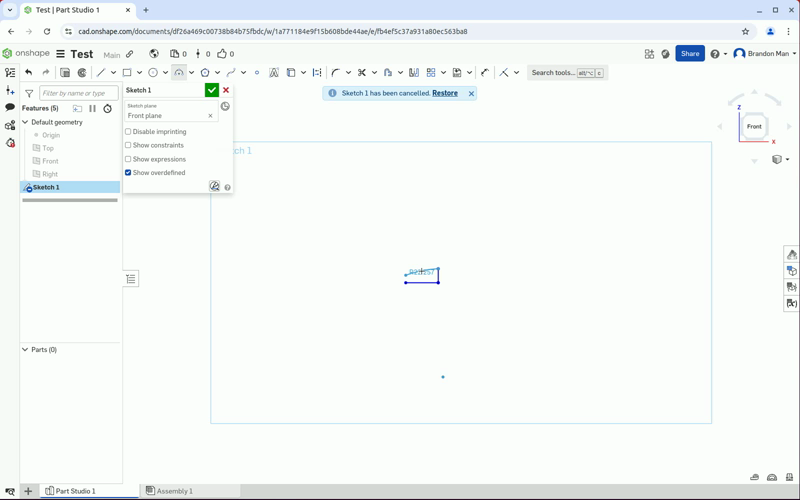
click(421, 270)
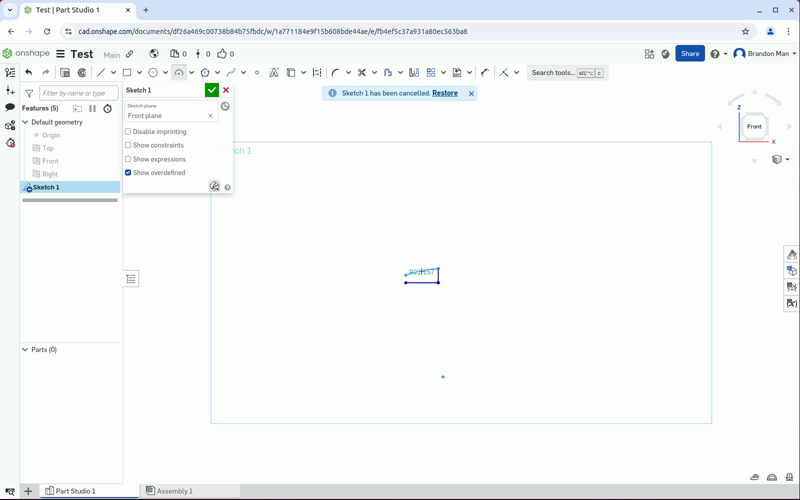
key_up(shift)
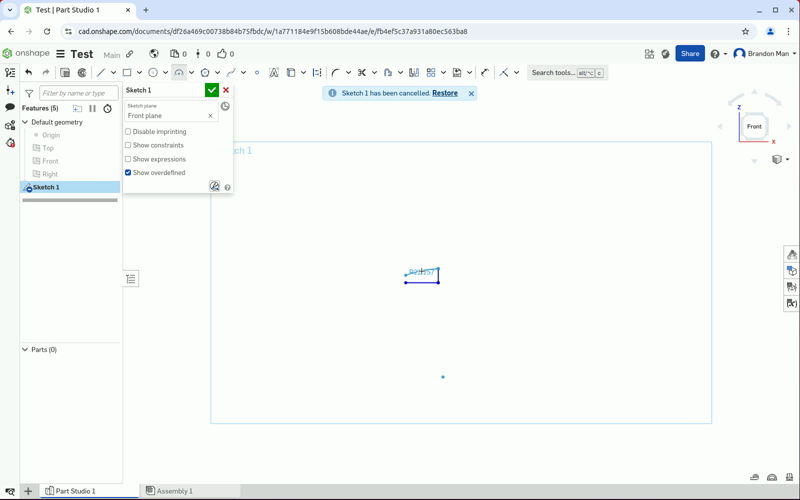
key(esc)
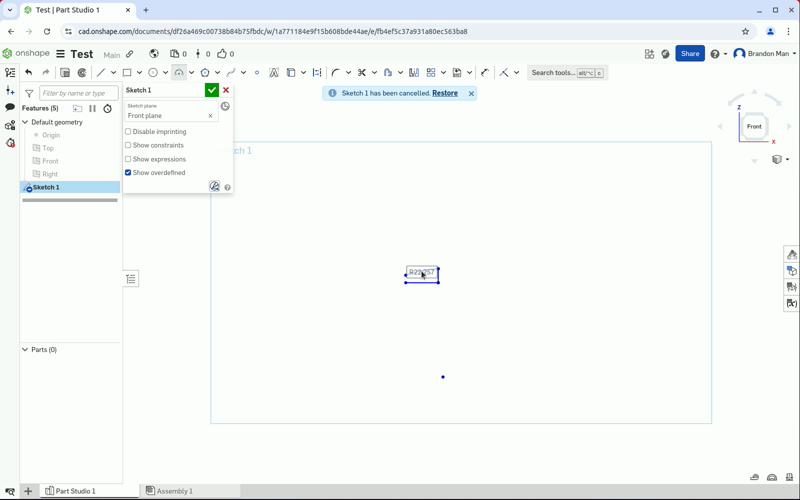
key(l)
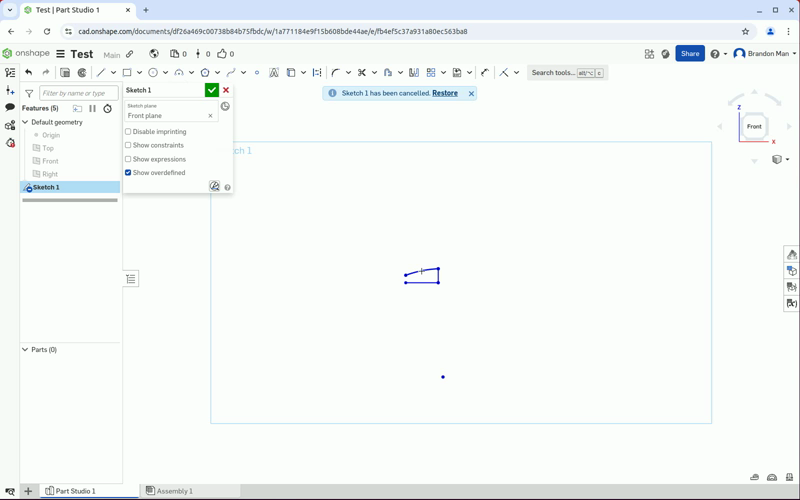
mouse_move(405, 275)
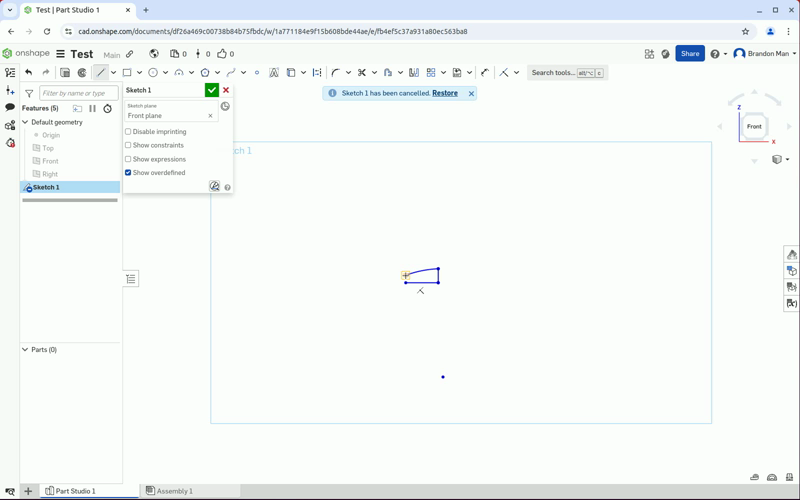
click(405, 275)
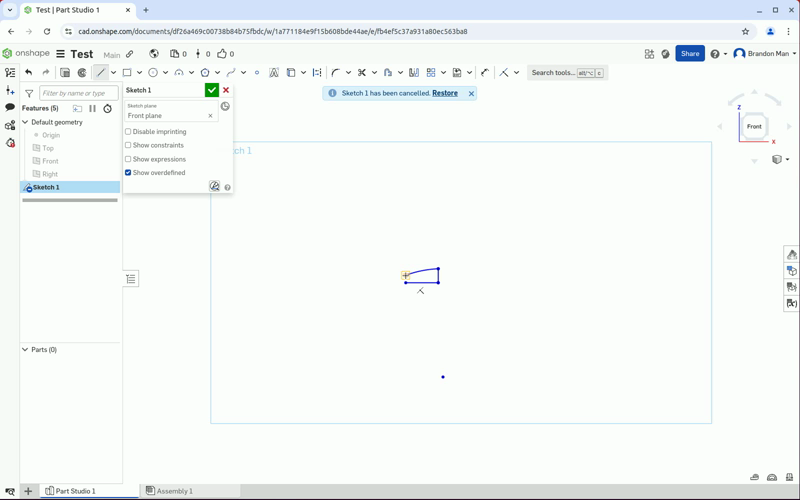
mouse_move(435, 275)
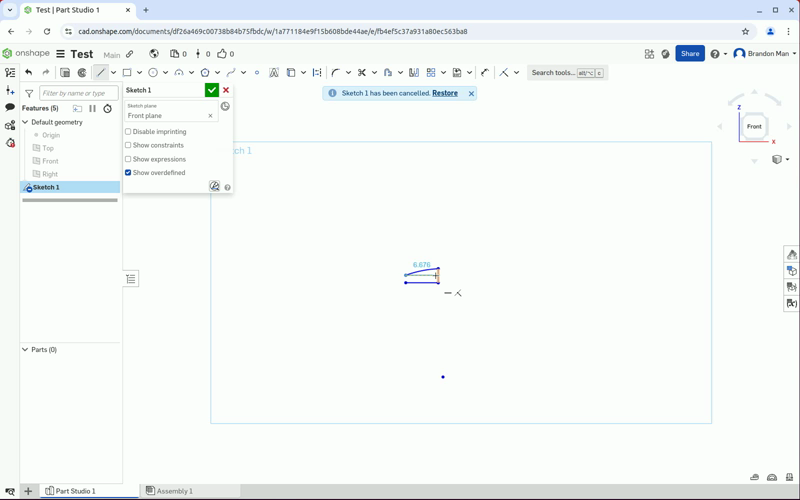
key_down(shift)
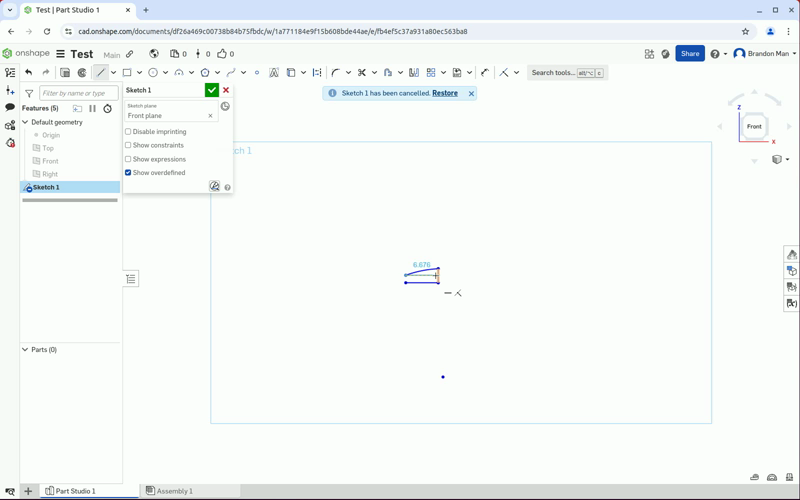
mouse_move(405, 282)
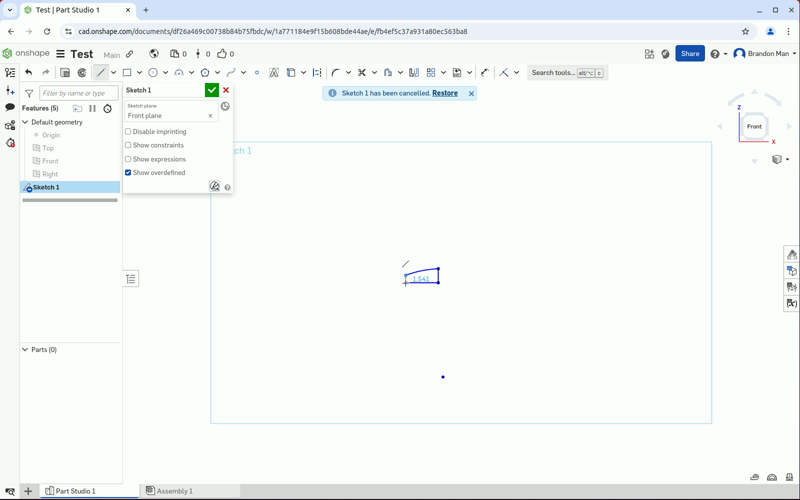
key_up(shift)
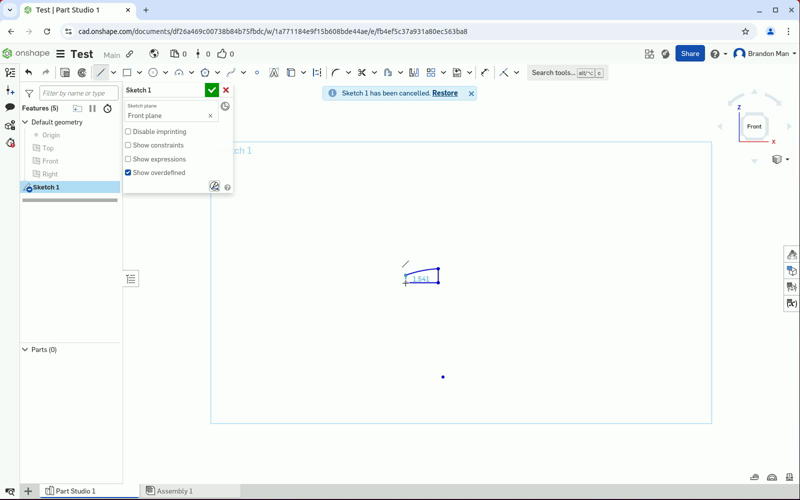
click(405, 282)
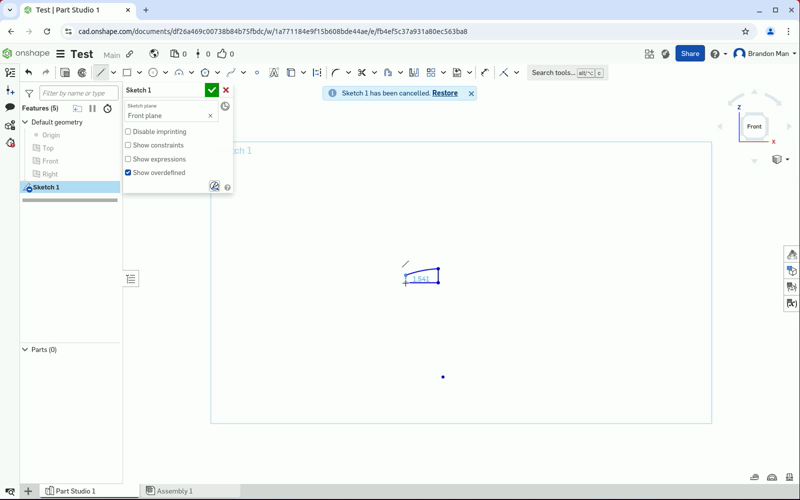
key(esc)
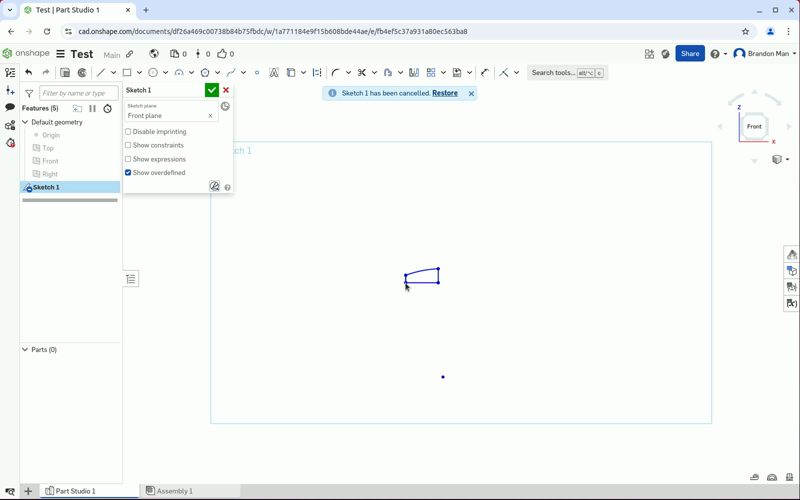
mouse_move(423, 281)
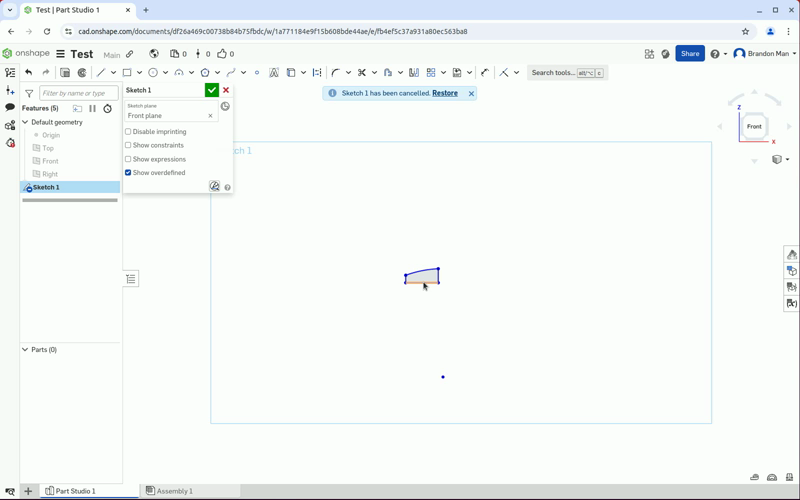
scroll(6)
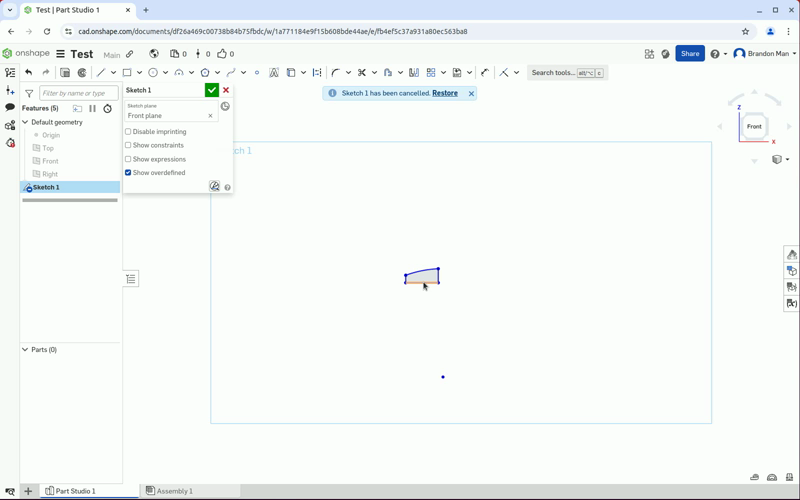
scroll(6)
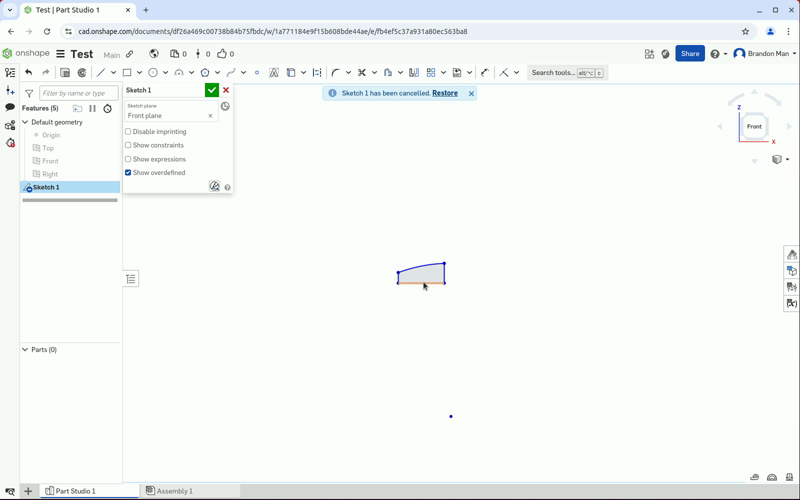
scroll(6)
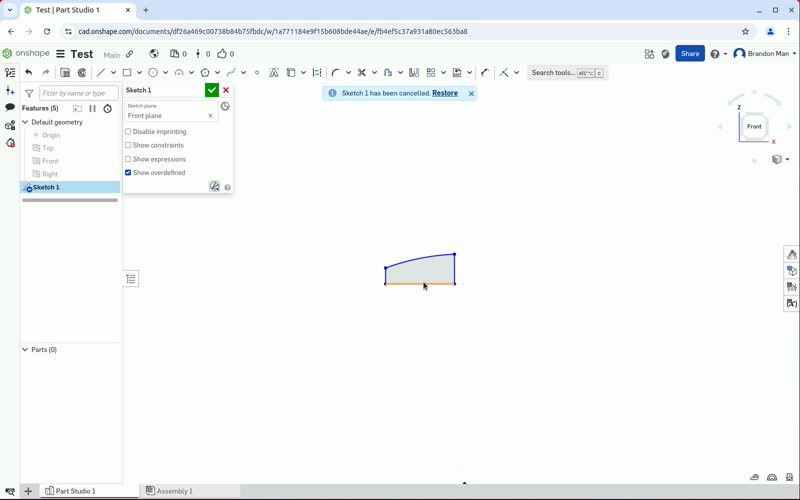
scroll(6)
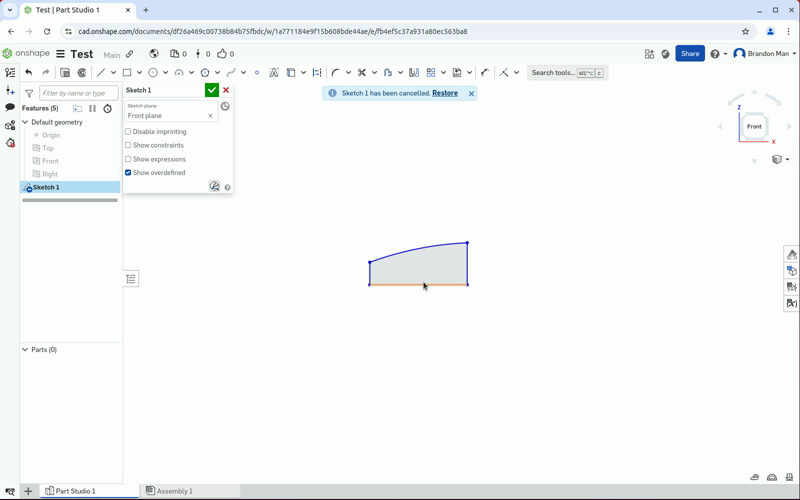
scroll(6)
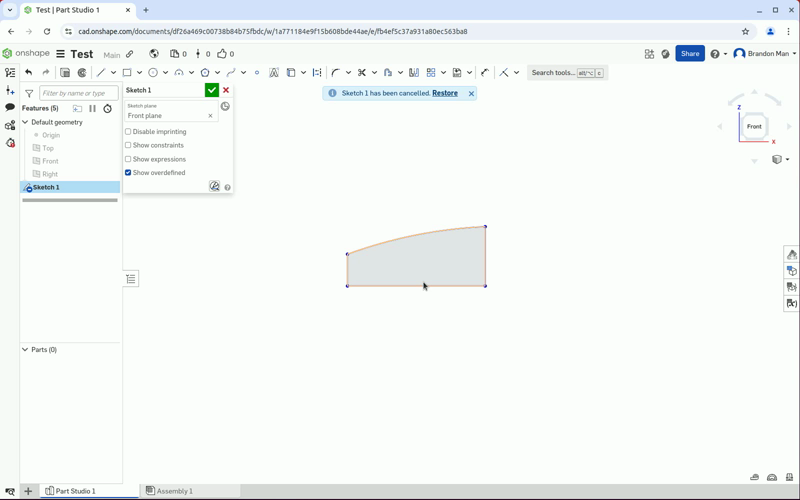
scroll(6)
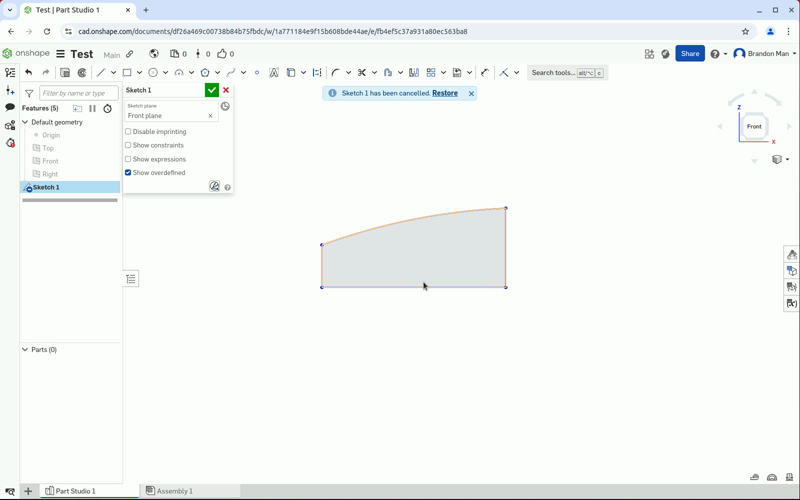
scroll(6)
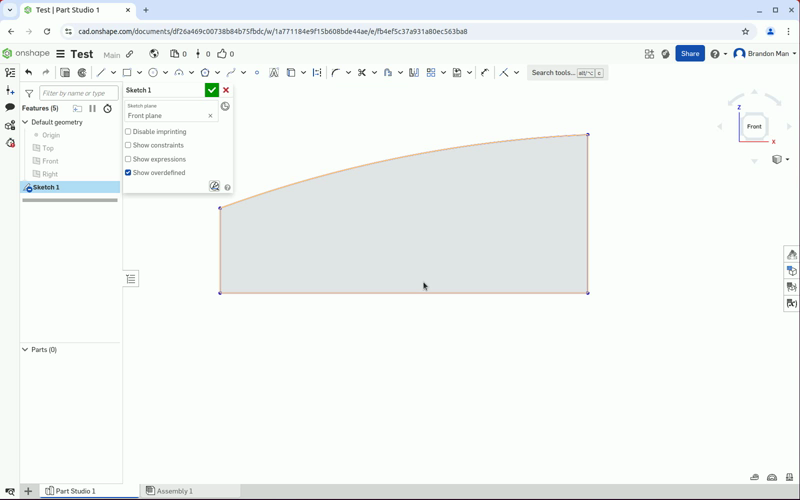
click(423, 281)
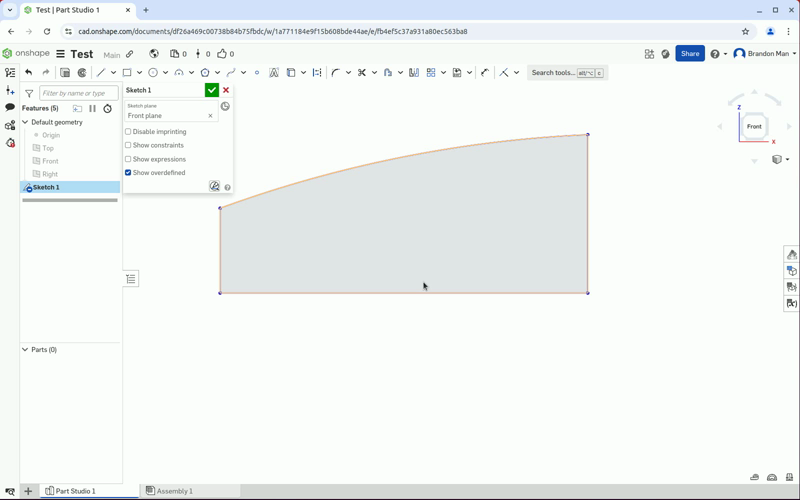
scroll(-6)
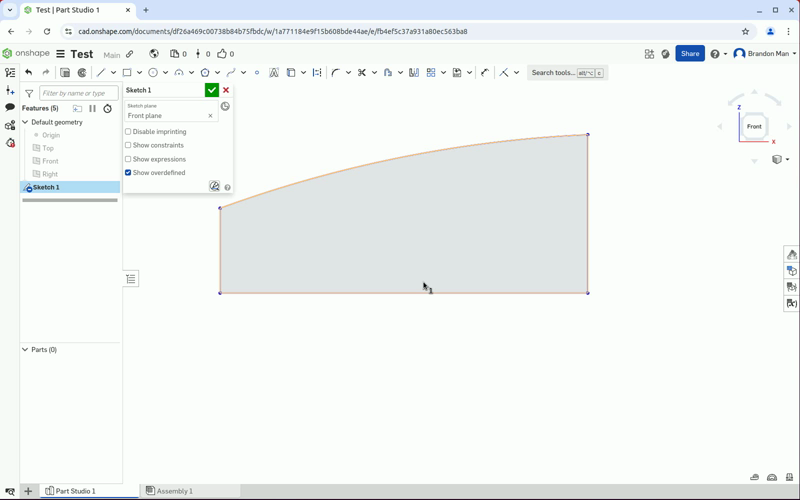
scroll(-6)
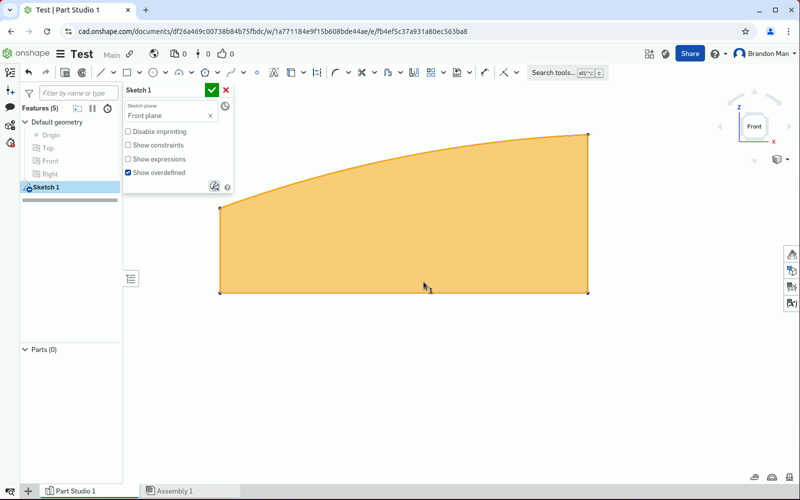
scroll(-6)
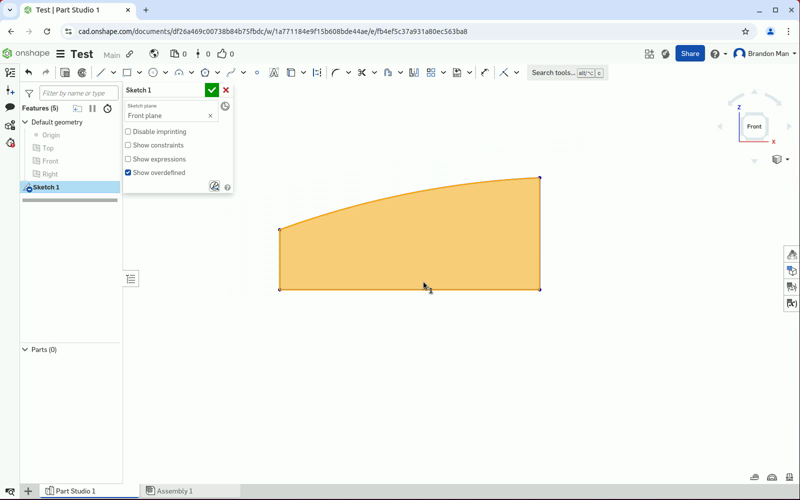
scroll(-6)
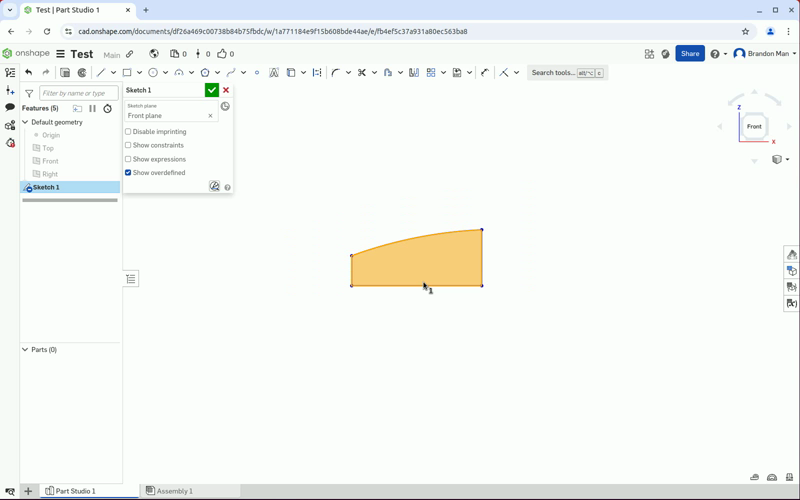
scroll(-6)
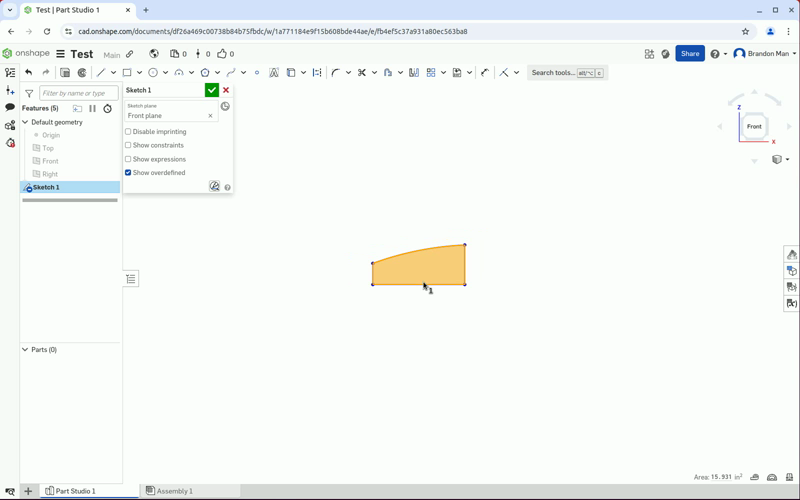
scroll(-6)
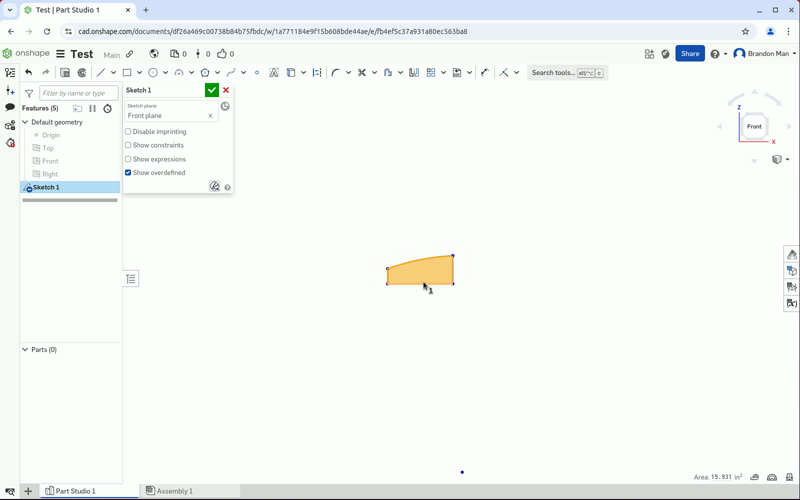
scroll(-6)
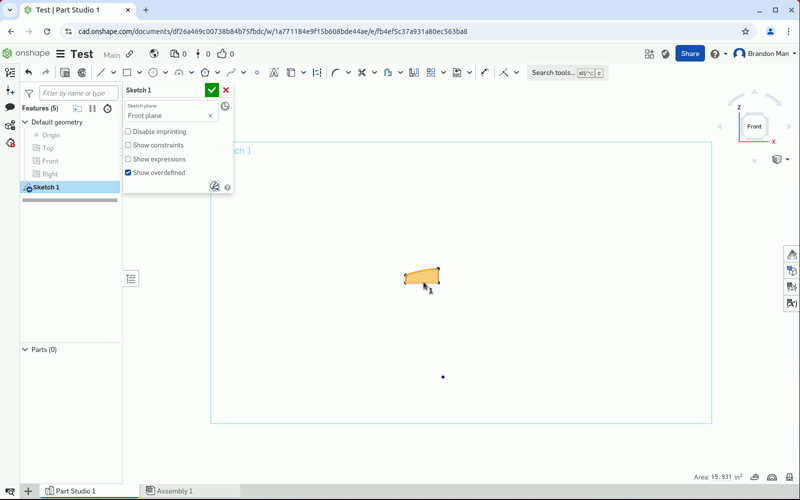
mouse_move(73, 352)
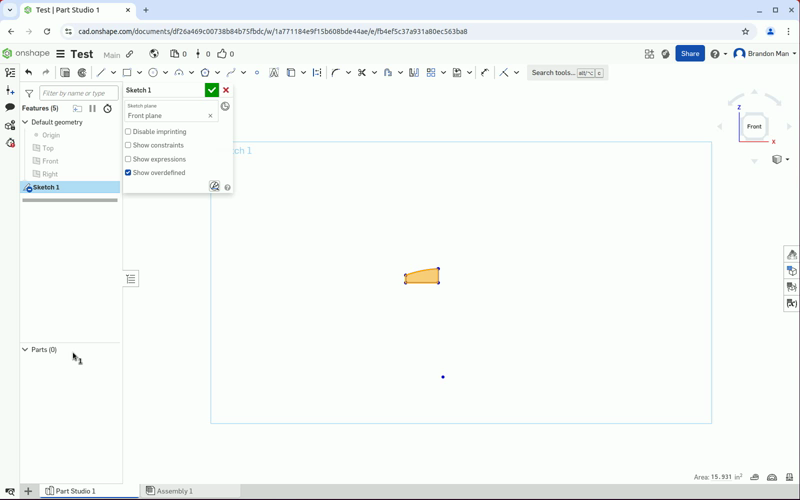
key(shift+y)
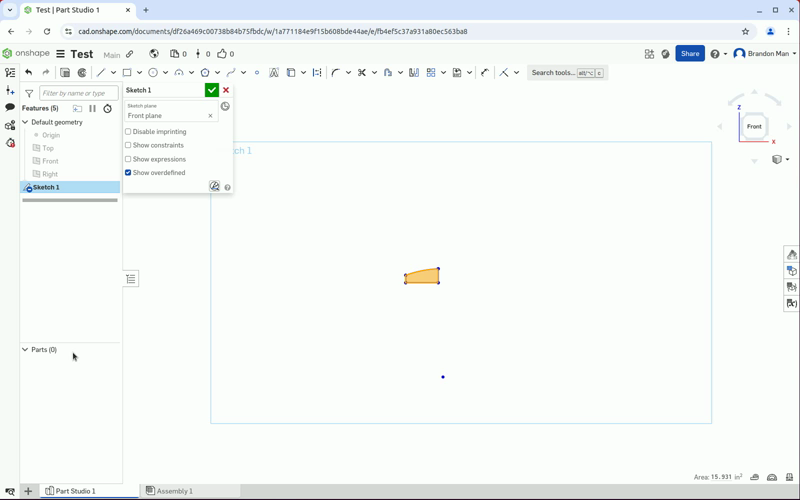
key(shift+e)
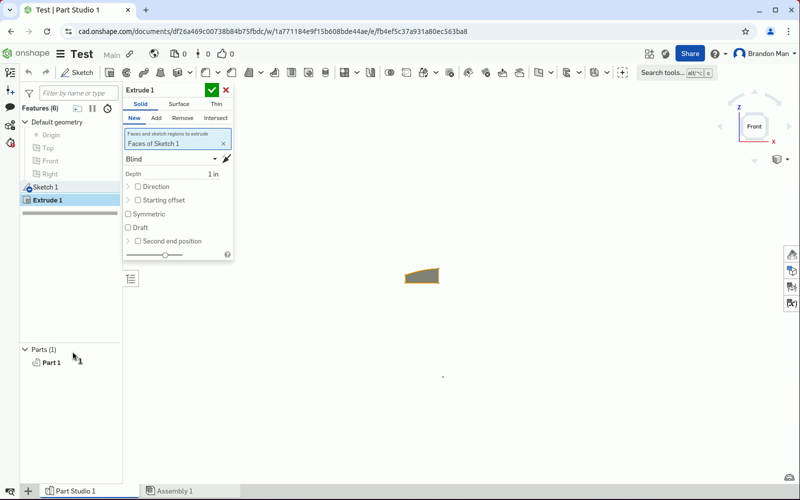
mouse_move(143, 106)
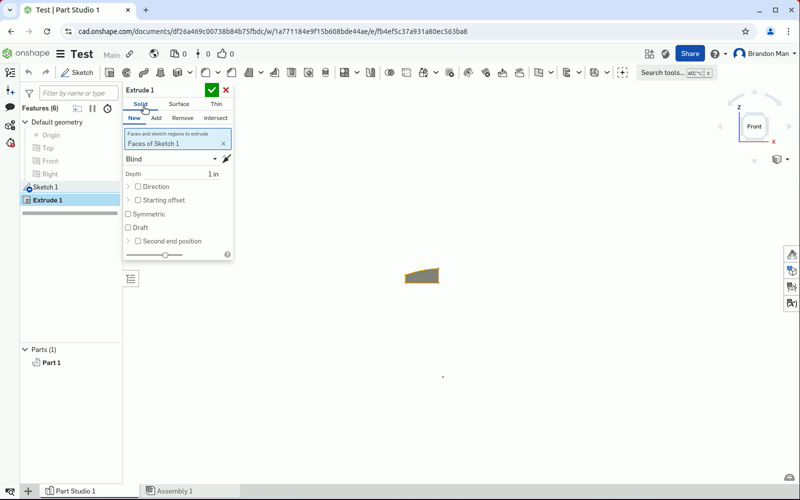
click(143, 106)
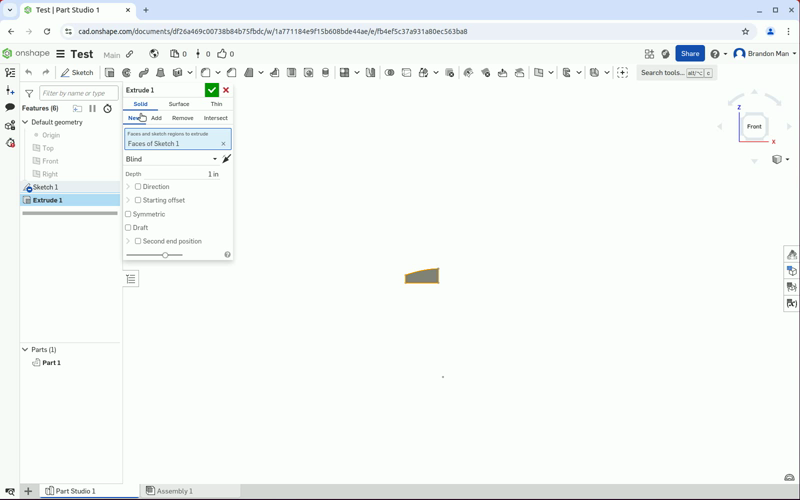
mouse_move(137, 120)
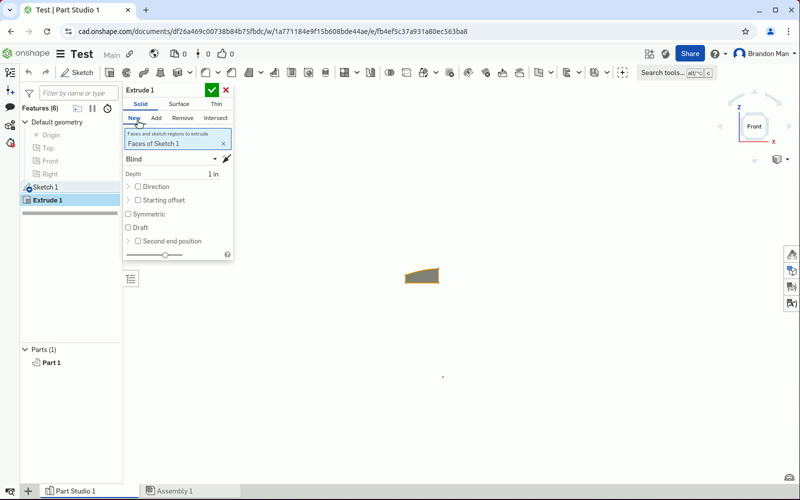
click(137, 120)
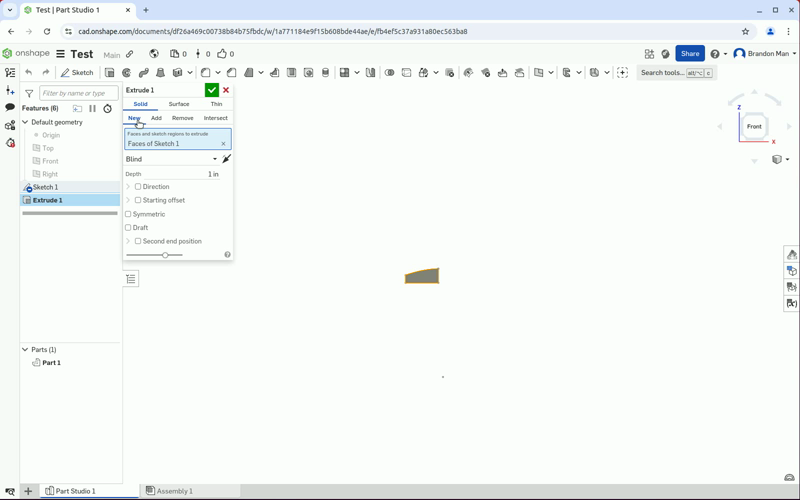
key(tab, 4)
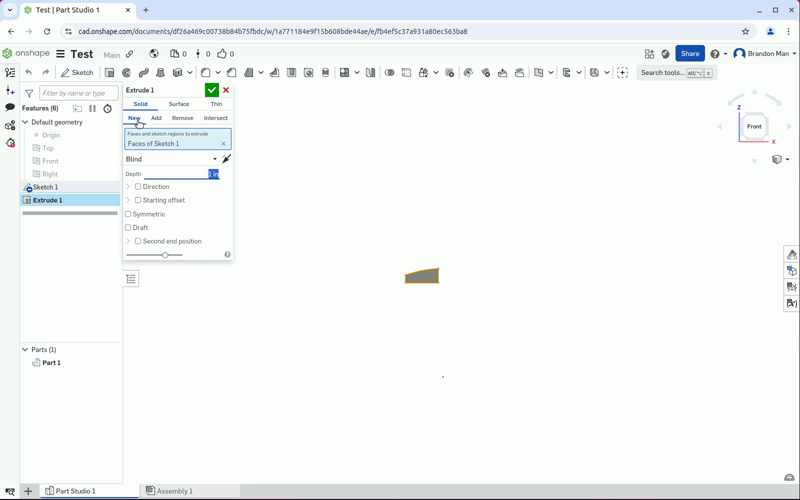
text(23.108)
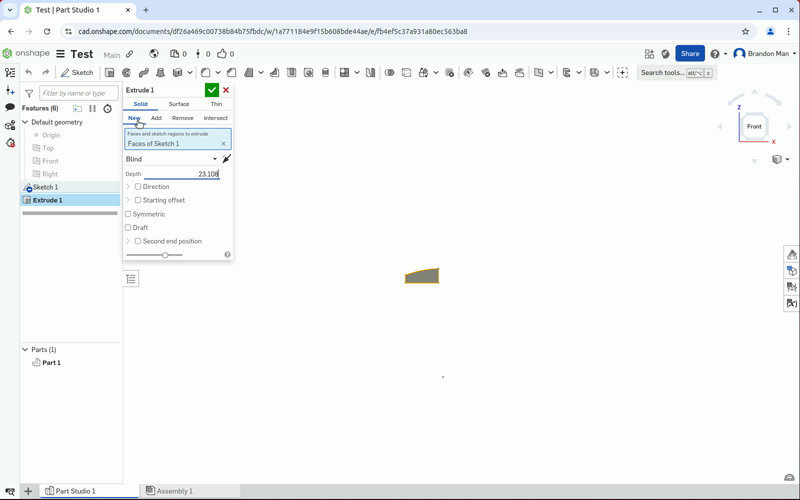
key(enter)
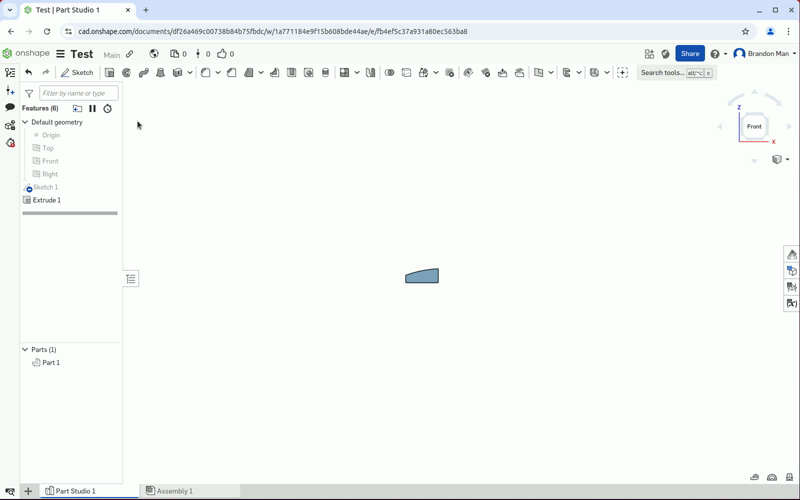
key(shift+h)
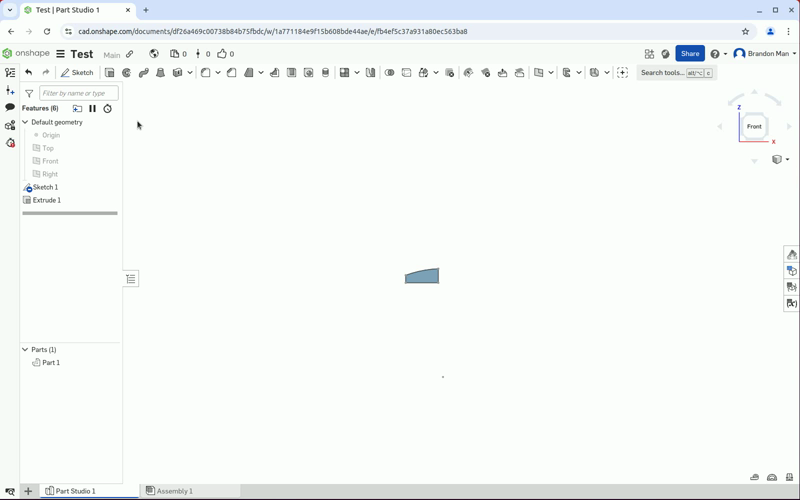
key(shift+h)
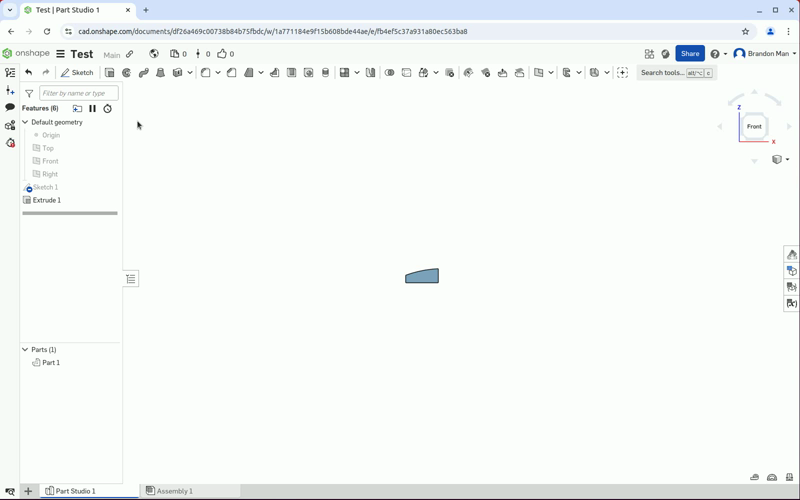
mouse_move(73, 189)
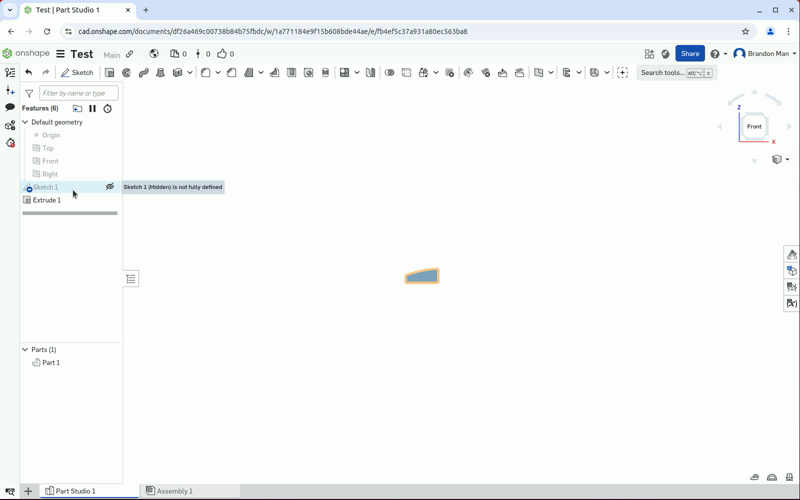
click(73, 189)
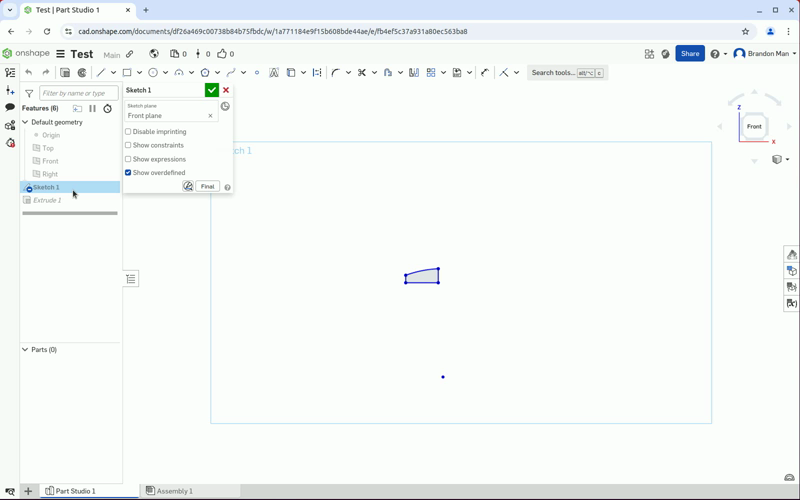
mouse_move(229, 92)
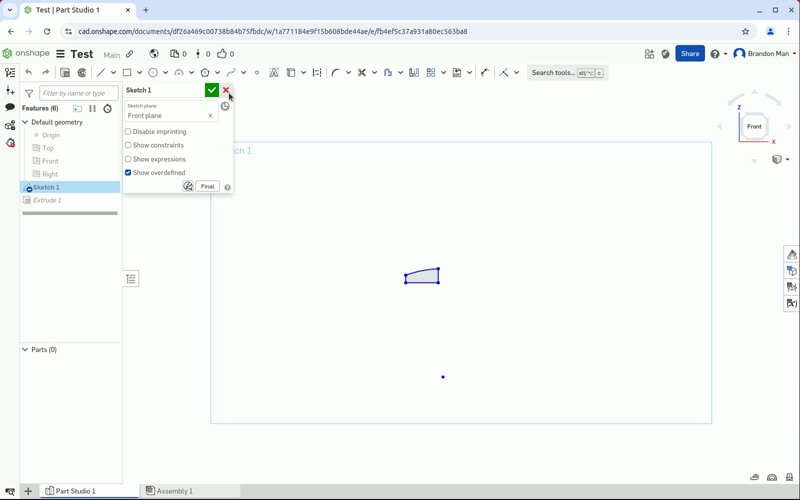
click(229, 92)
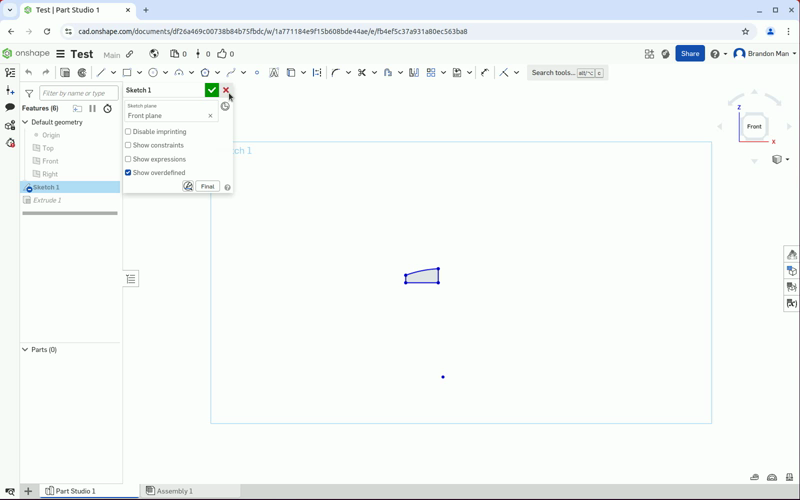
key(shift+s)
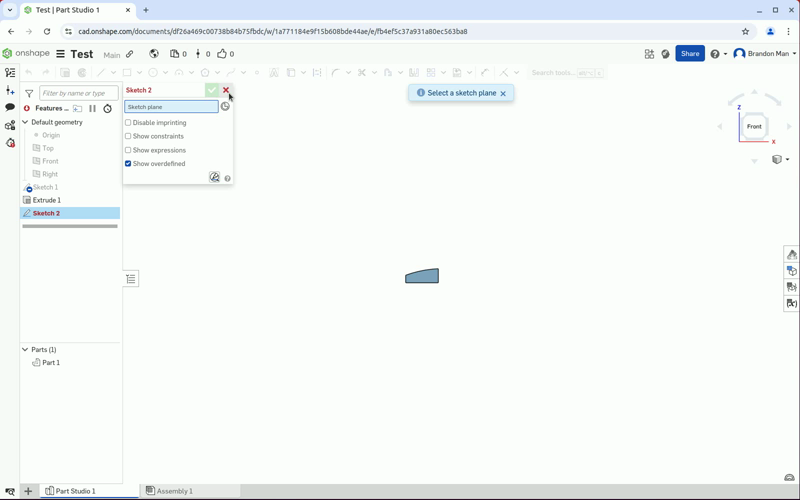
mouse_move(73, 163)
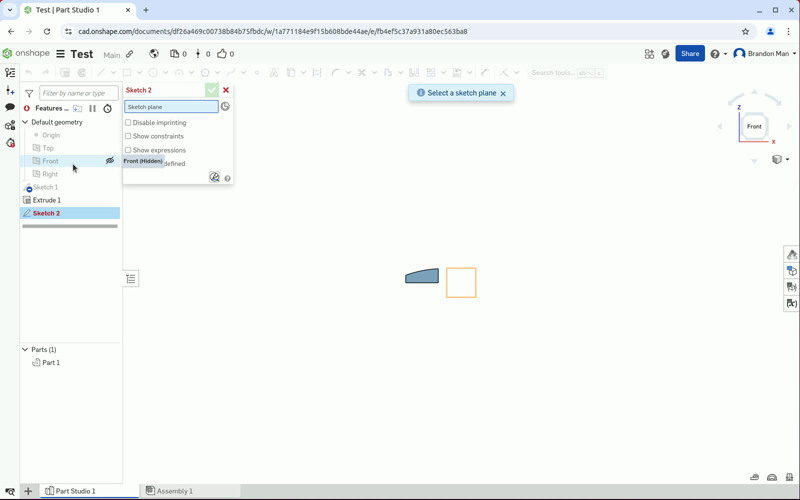
click(73, 163)
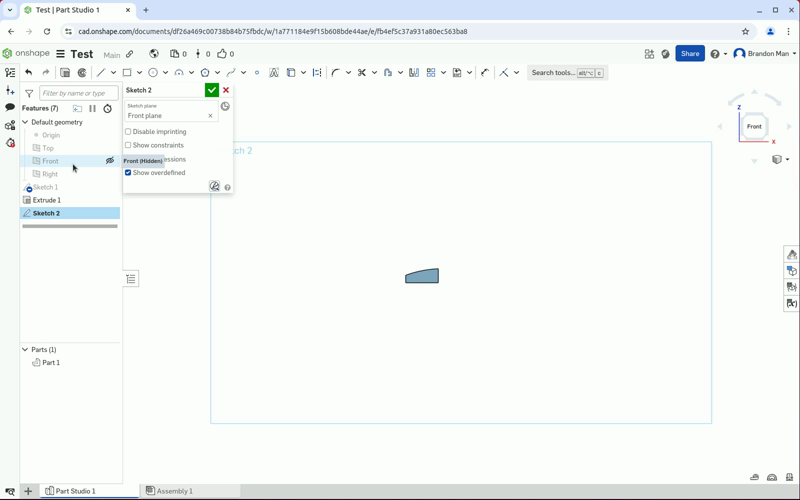
mouse_move(73, 352)
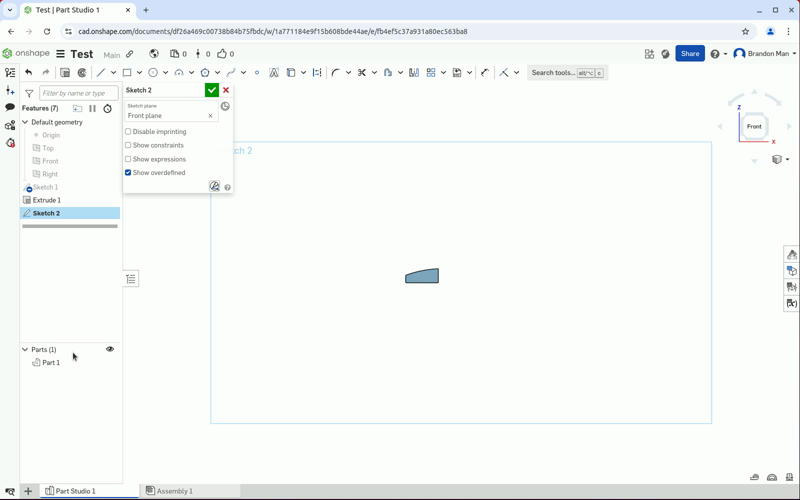
key(y)
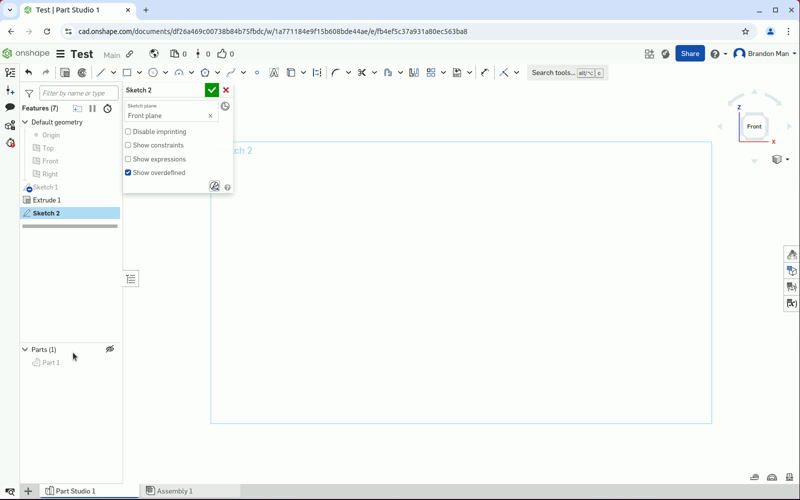
key(l)
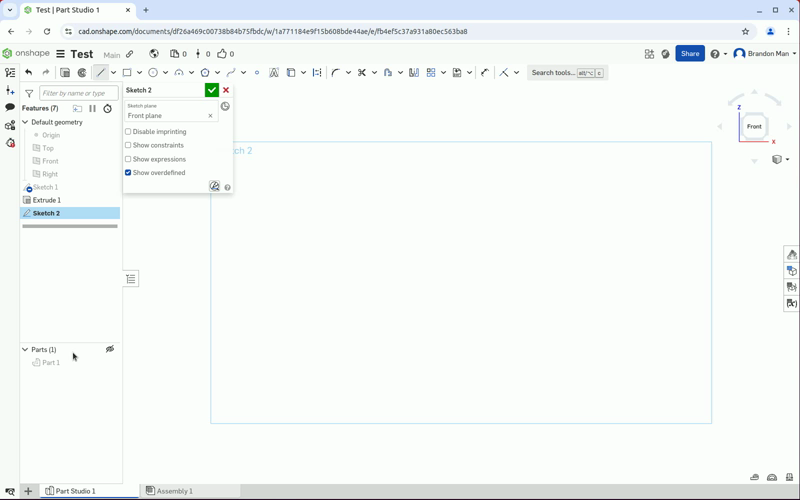
key_down(shift)
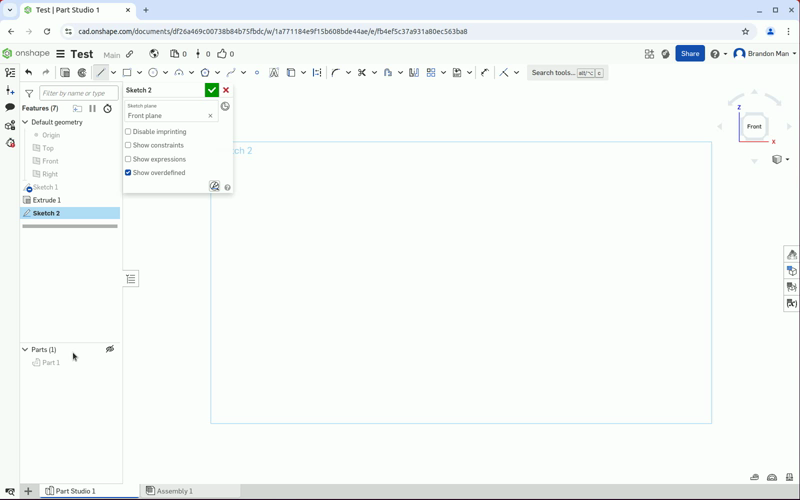
mouse_move(438, 282)
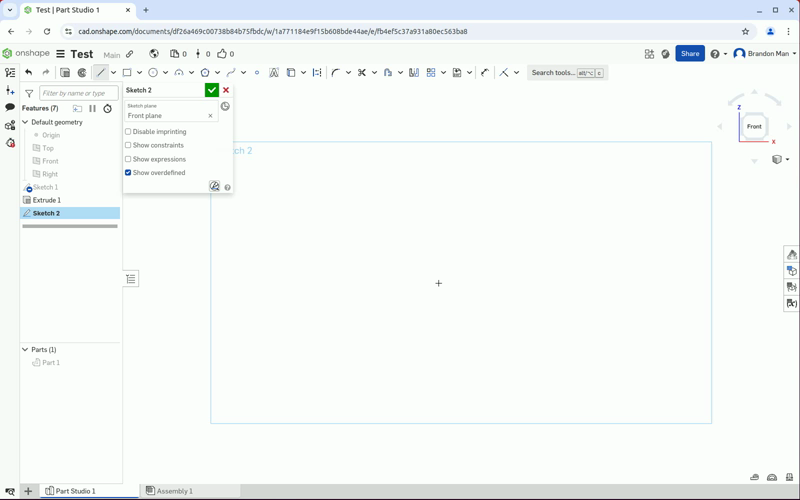
click(438, 282)
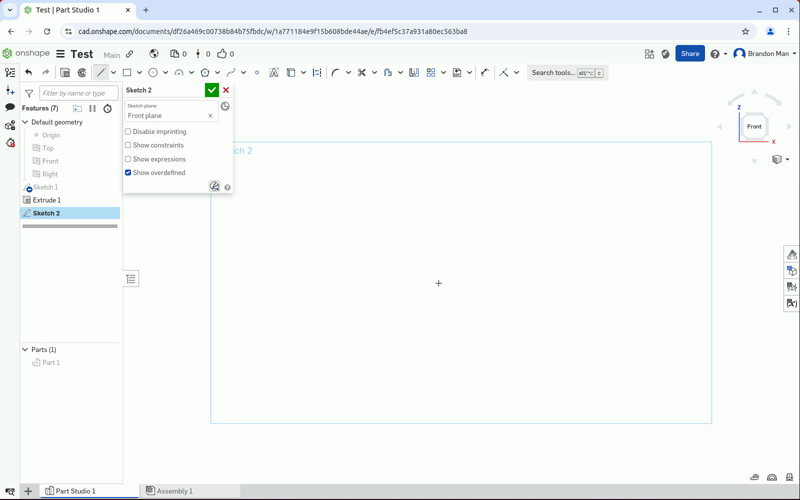
key_up(shift)
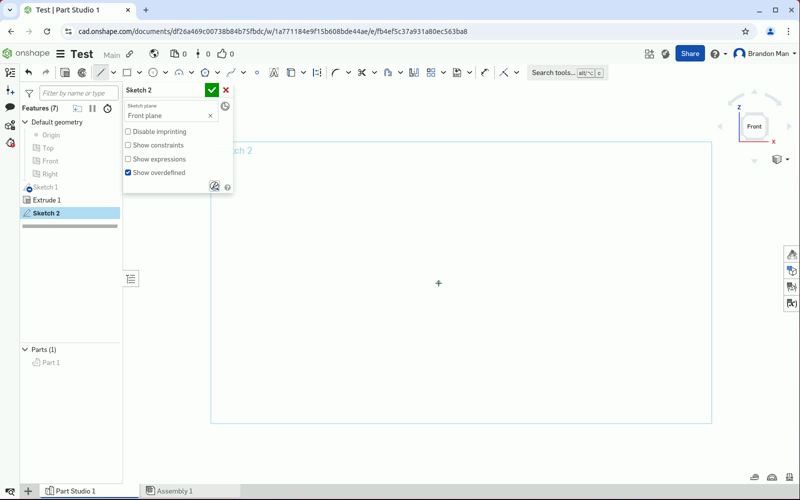
key_down(shift)
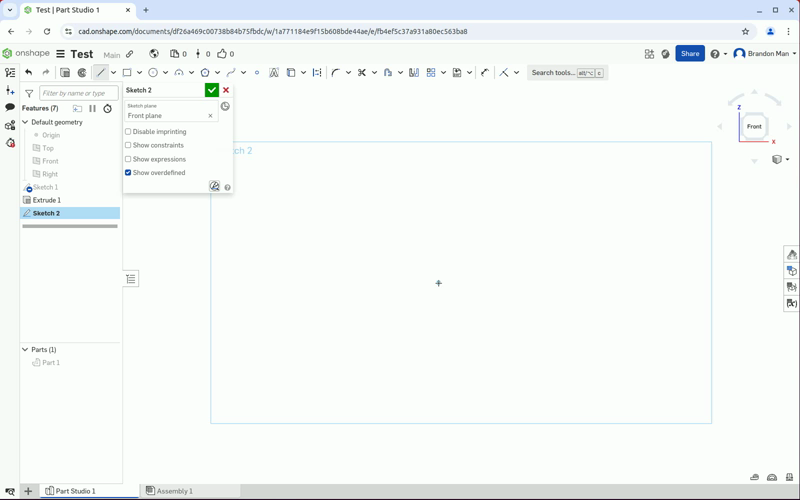
mouse_move(468, 282)
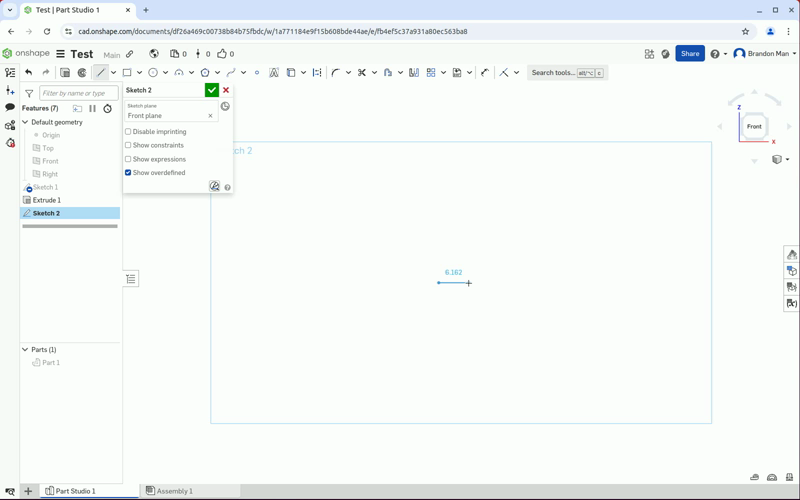
mouse_move(461, 282)
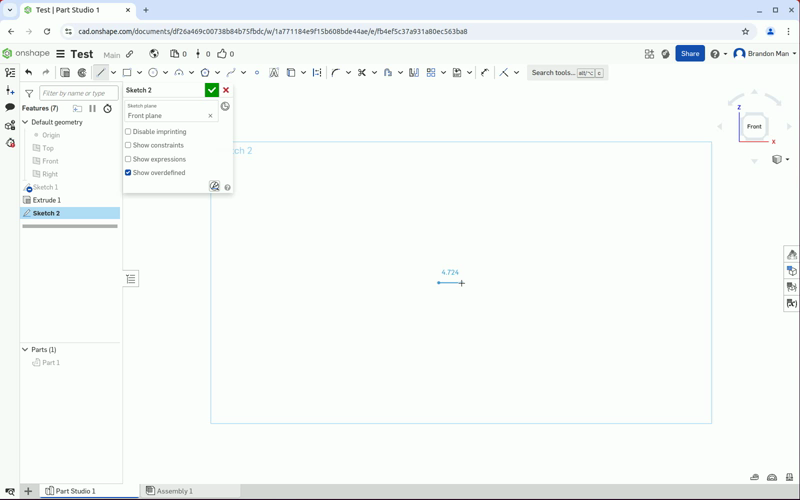
click(461, 282)
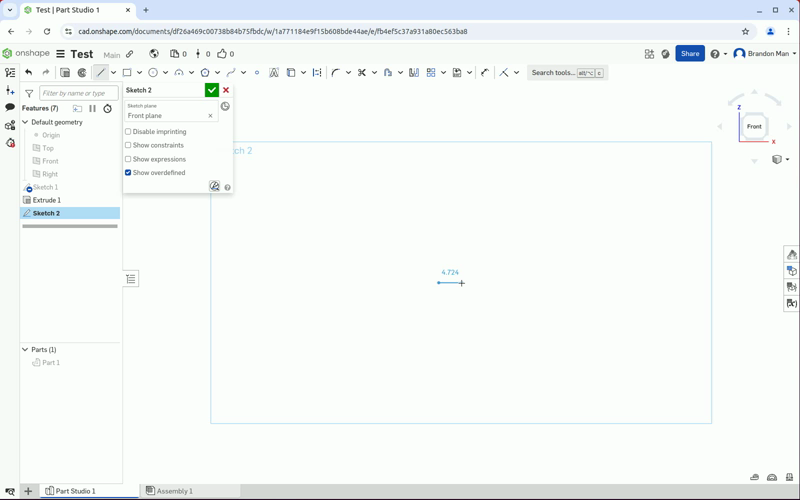
key_up(shift)
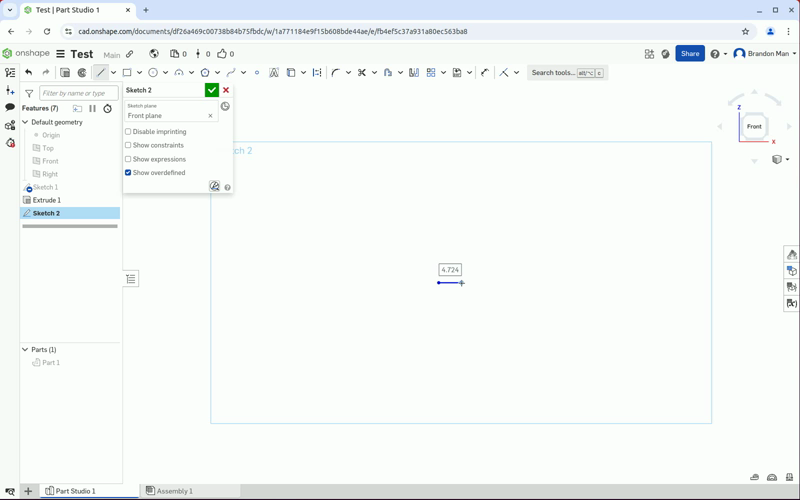
key_down(shift)
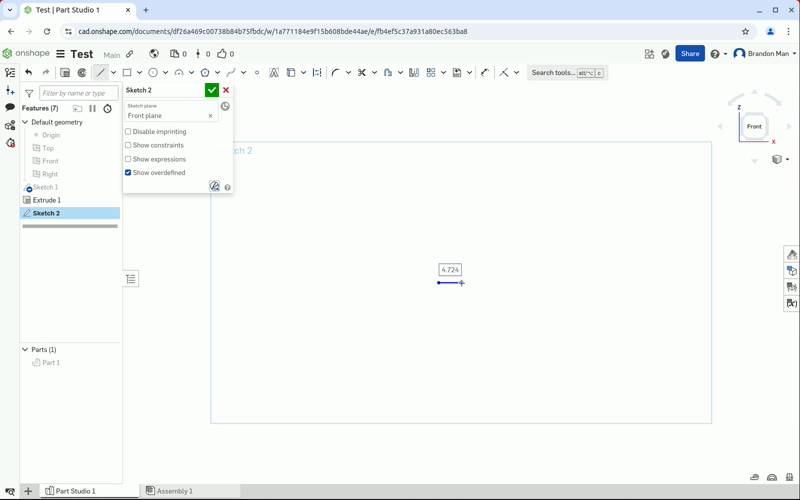
mouse_move(491, 282)
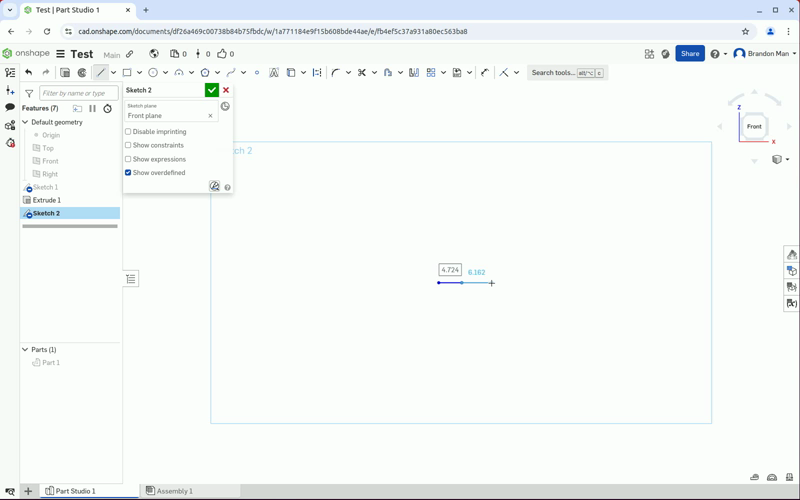
mouse_move(461, 271)
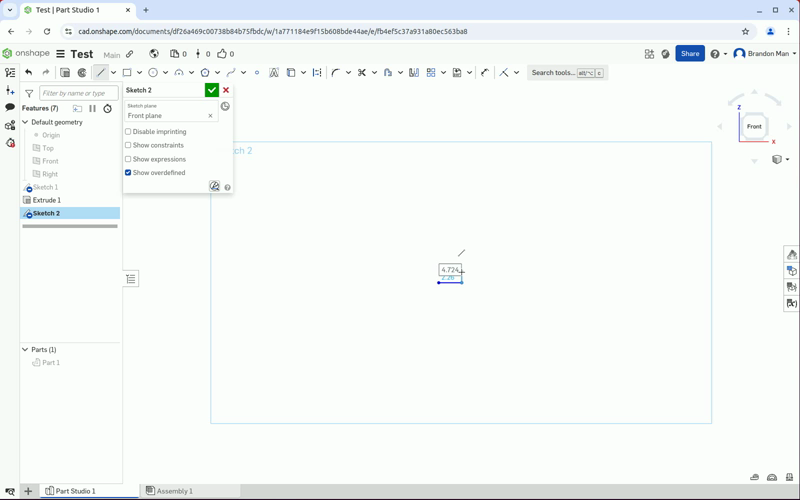
click(461, 271)
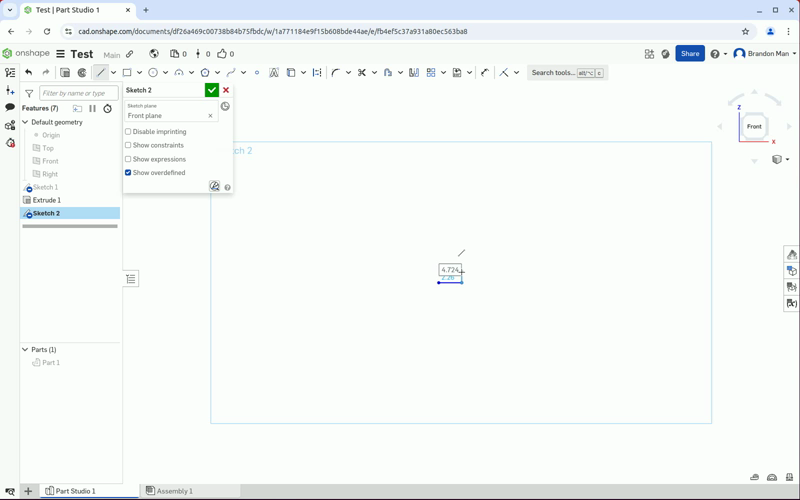
key_up(shift)
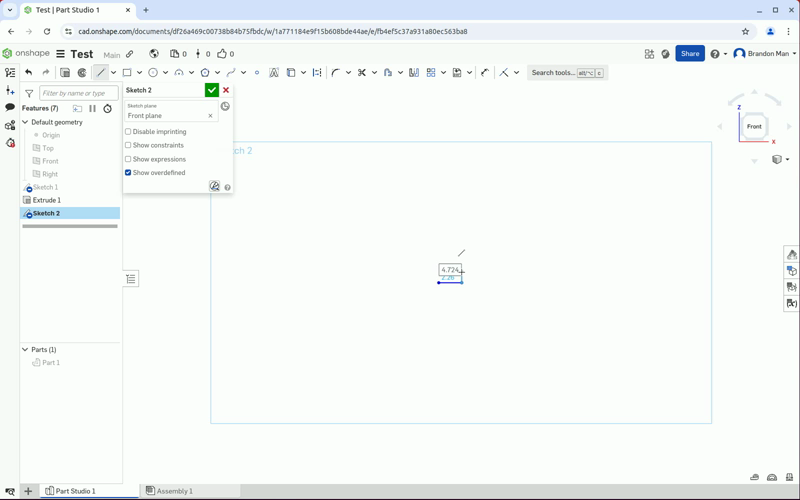
key(esc)
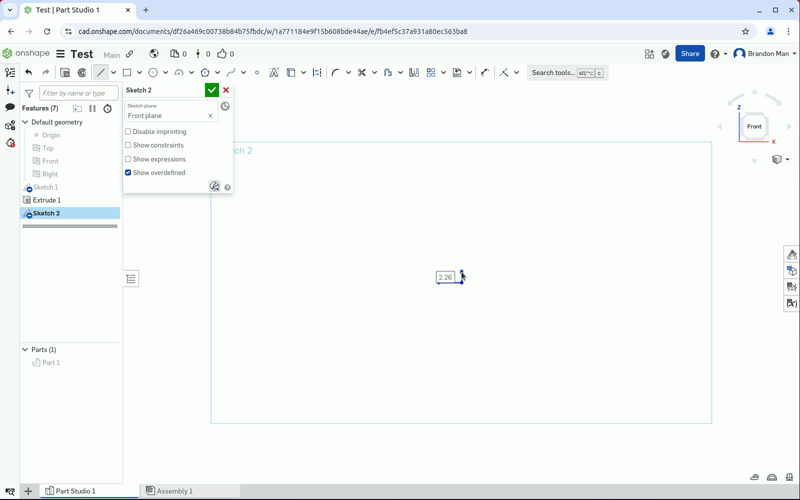
key(a)
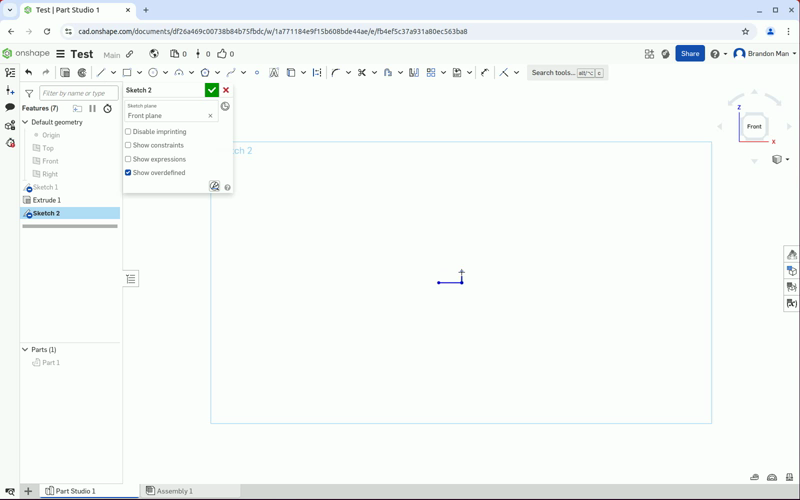
mouse_move(461, 271)
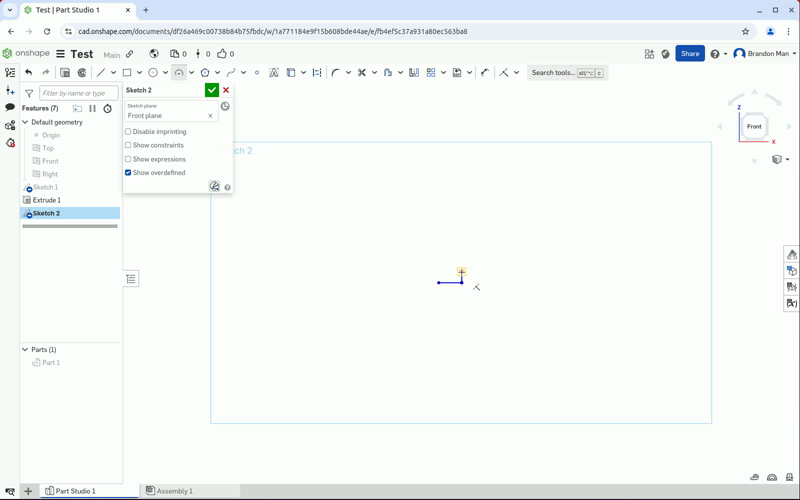
click(461, 271)
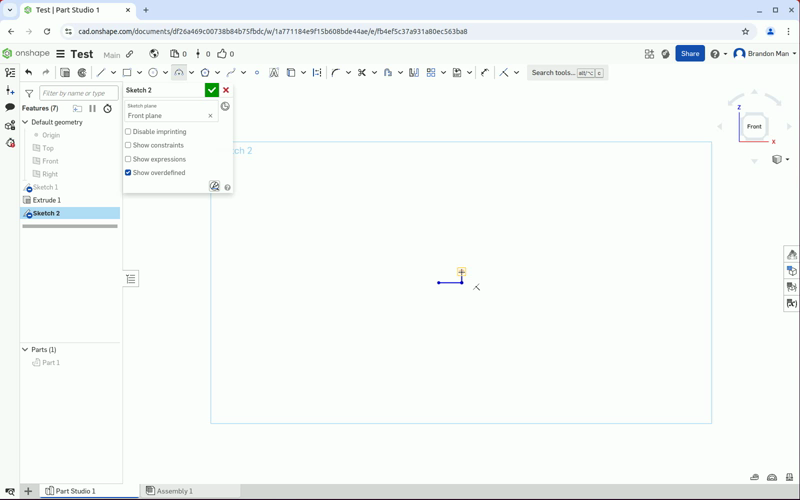
key_down(shift)
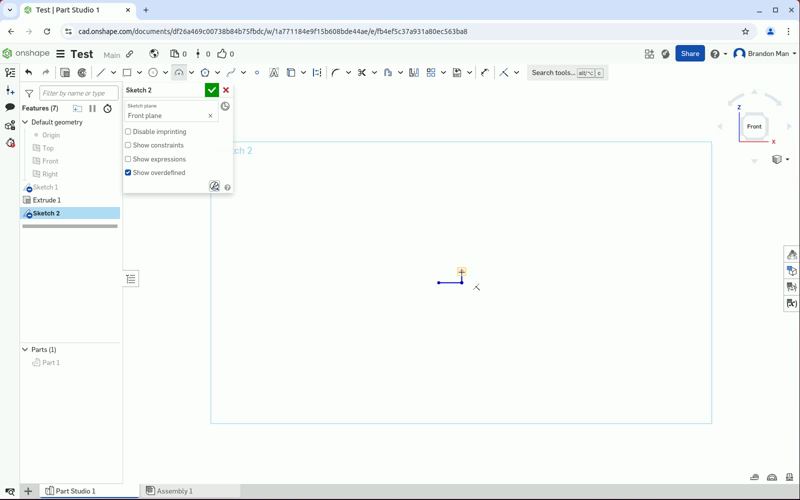
mouse_move(438, 268)
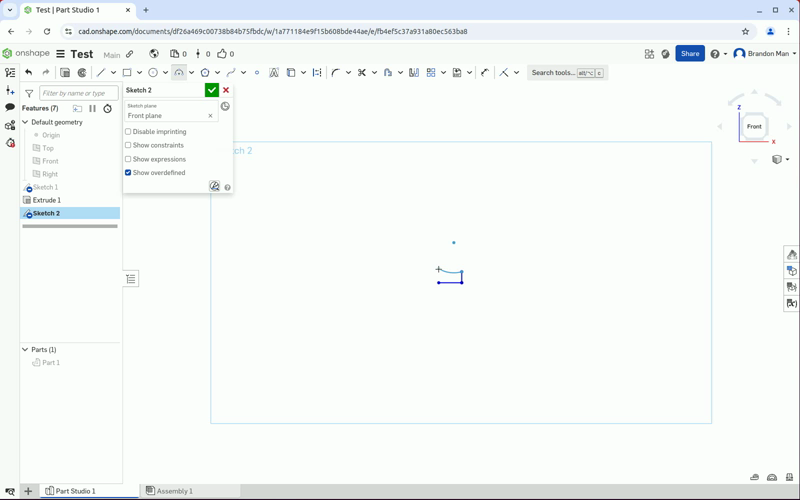
click(438, 268)
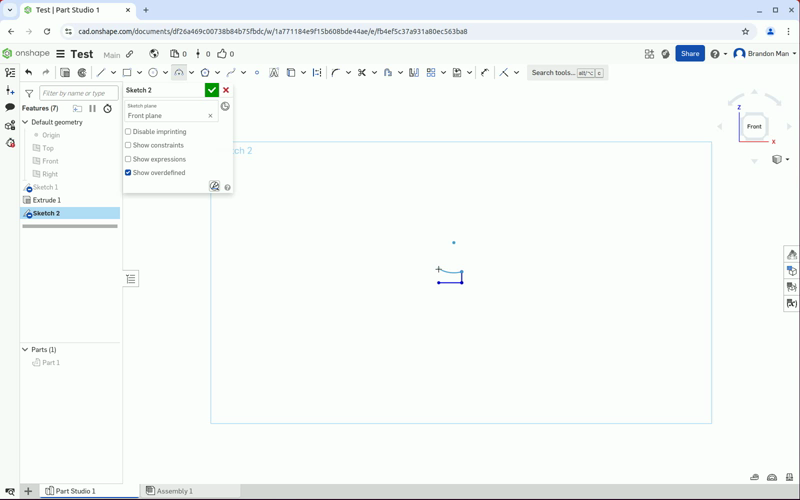
mouse_move(450, 269)
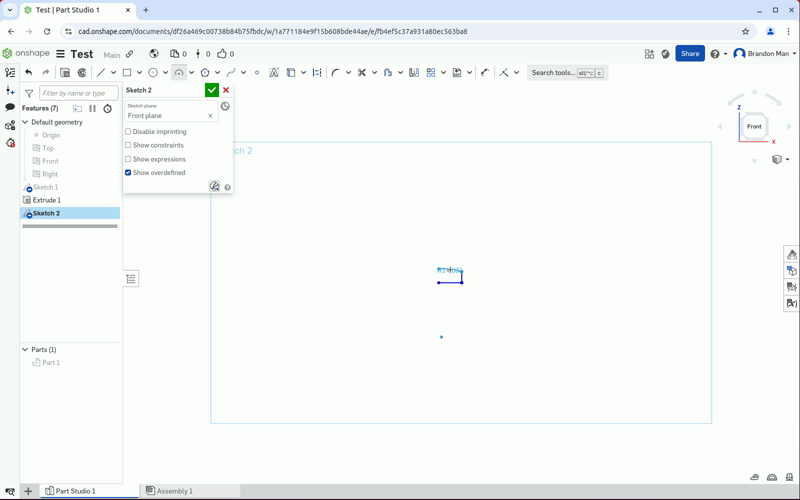
click(450, 269)
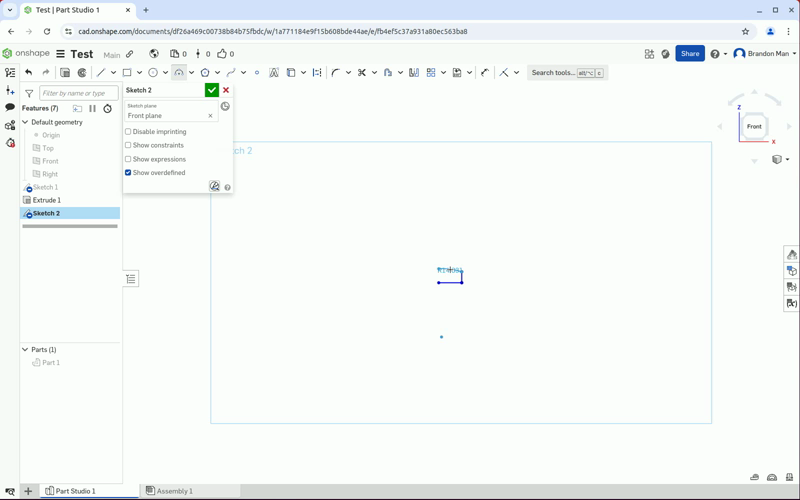
key_up(shift)
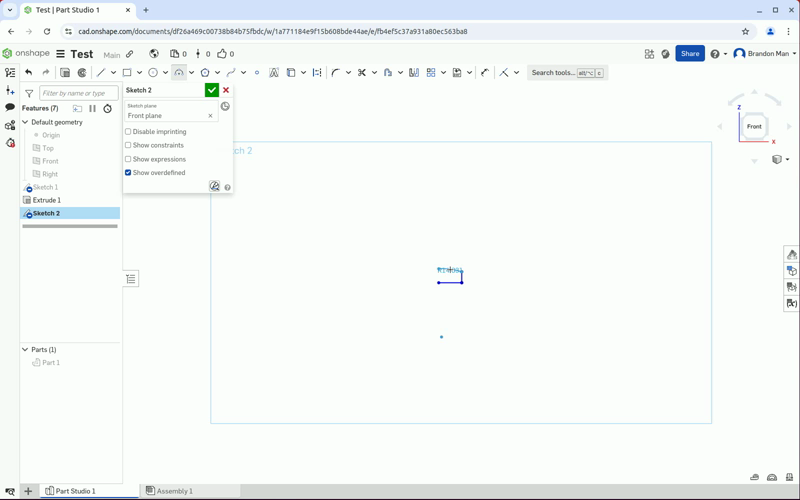
key(esc)
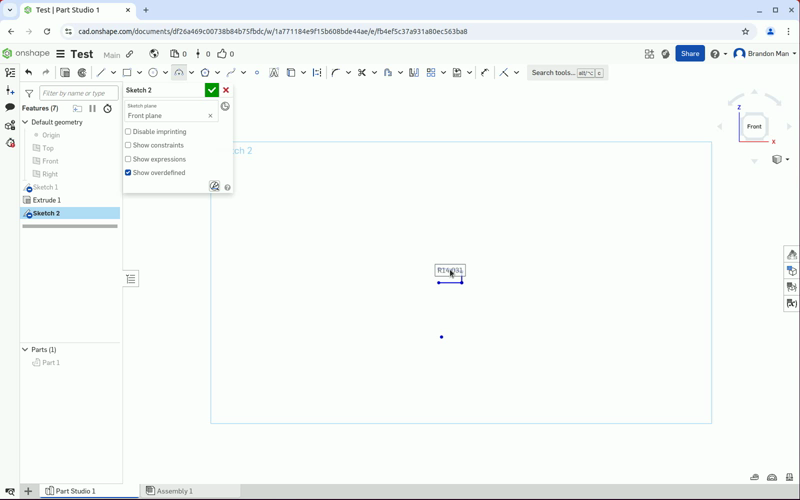
key(l)
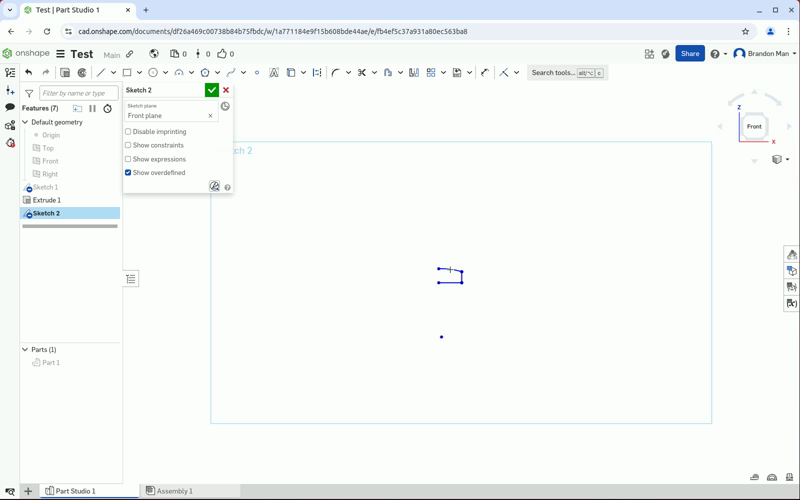
mouse_move(438, 268)
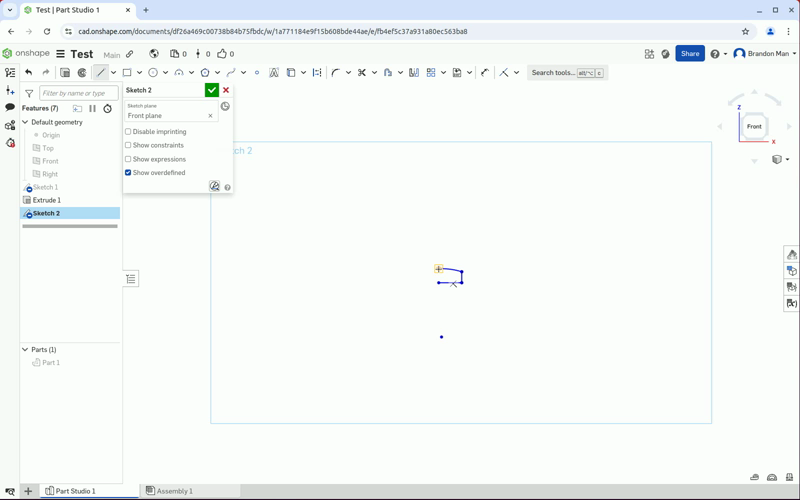
click(438, 268)
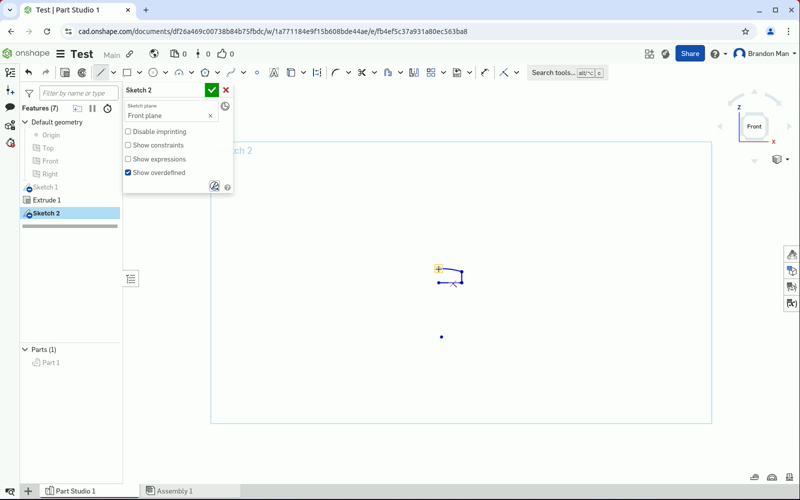
mouse_move(468, 268)
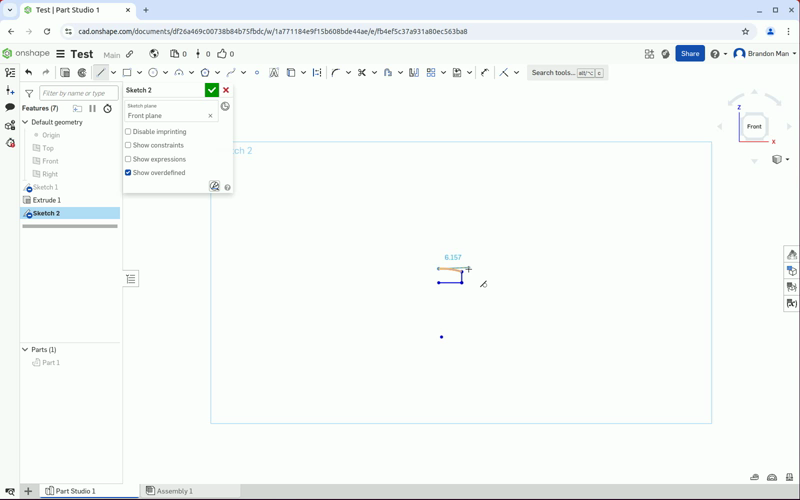
key_down(shift)
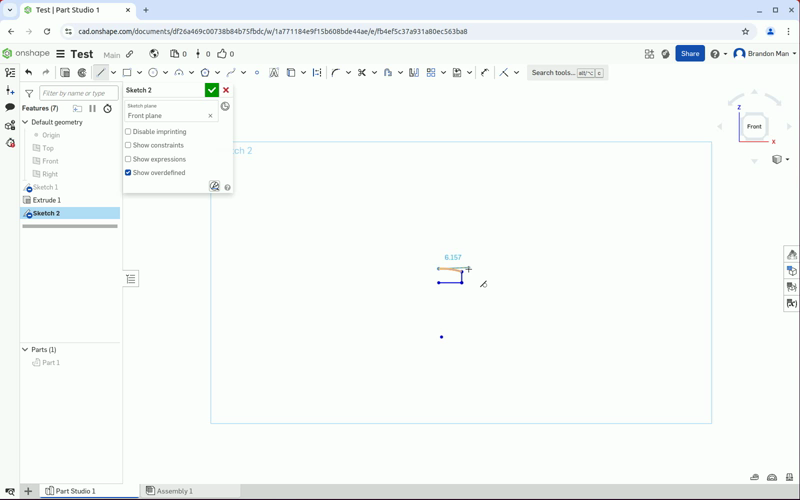
mouse_move(438, 282)
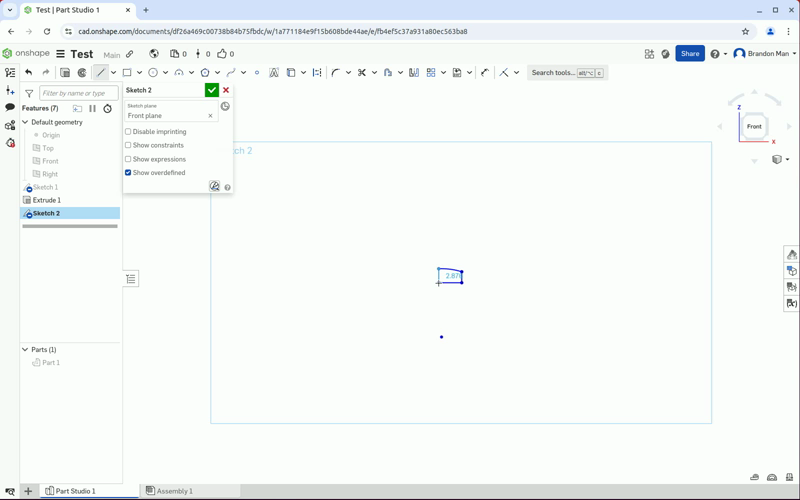
key_up(shift)
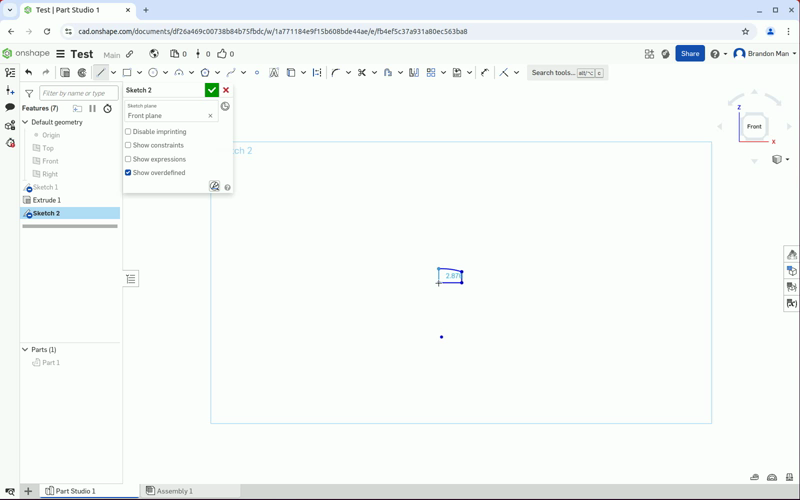
click(438, 282)
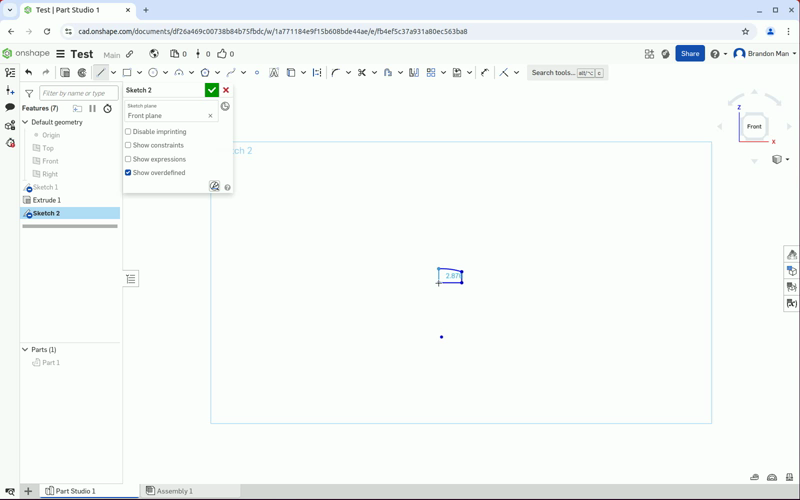
key(esc)
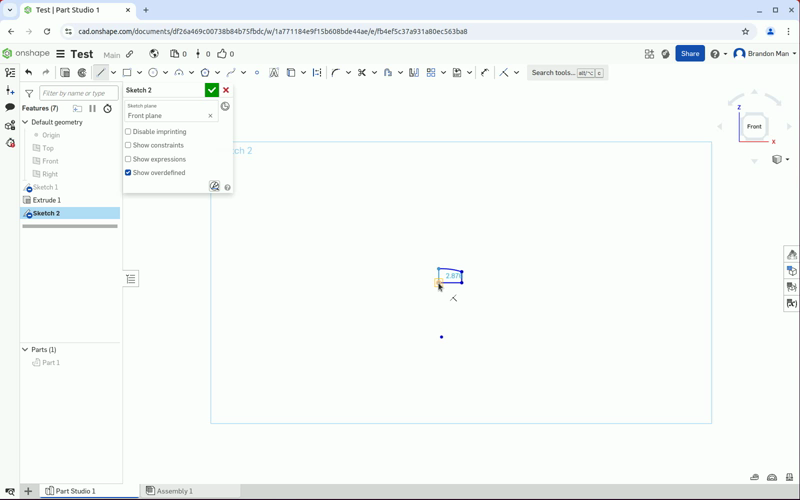
mouse_move(451, 274)
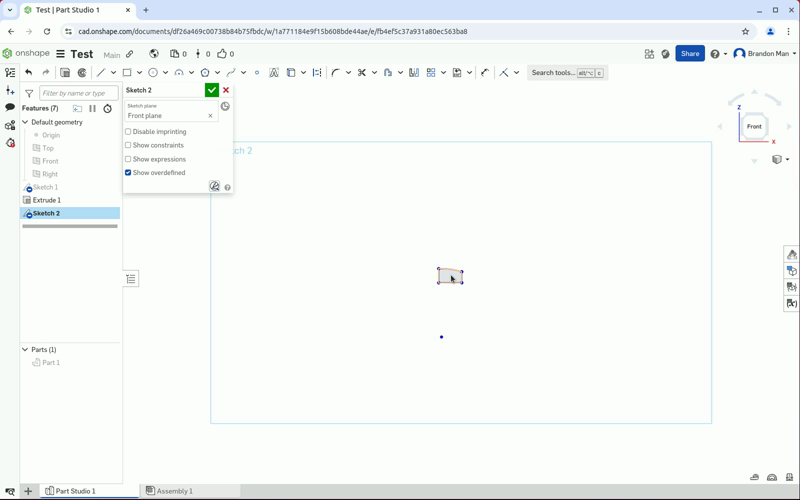
scroll(6)
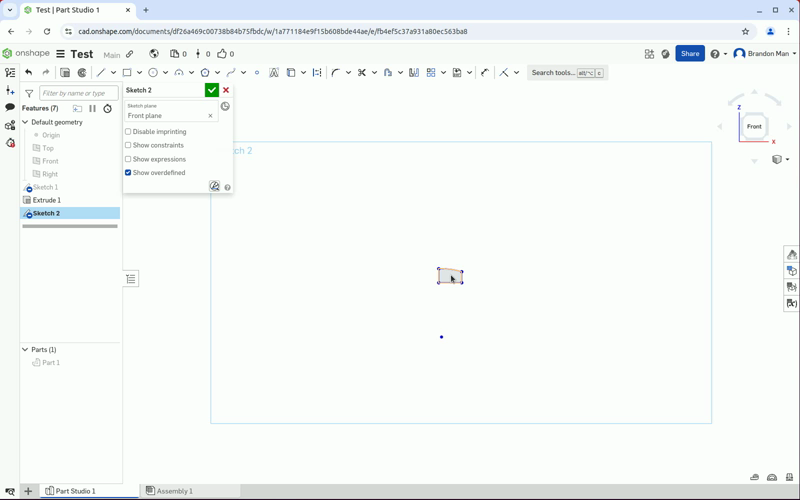
scroll(6)
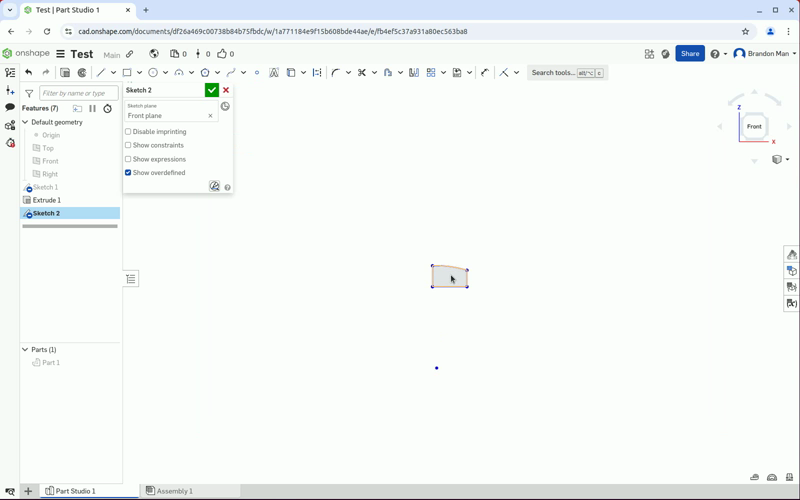
scroll(6)
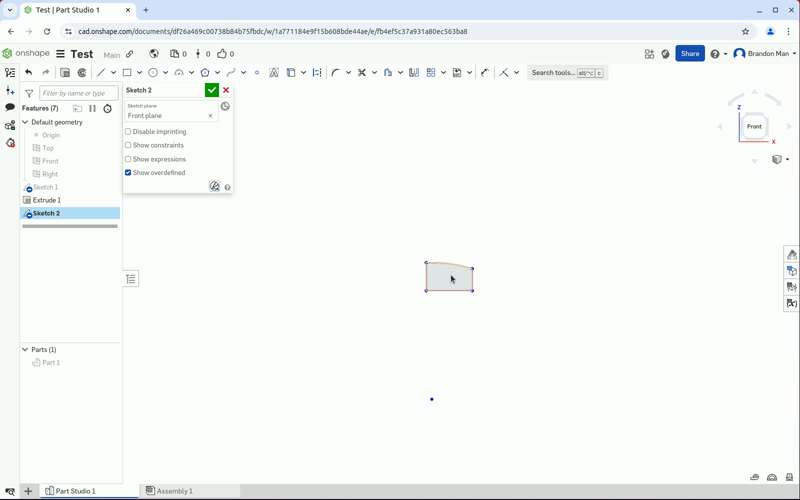
scroll(6)
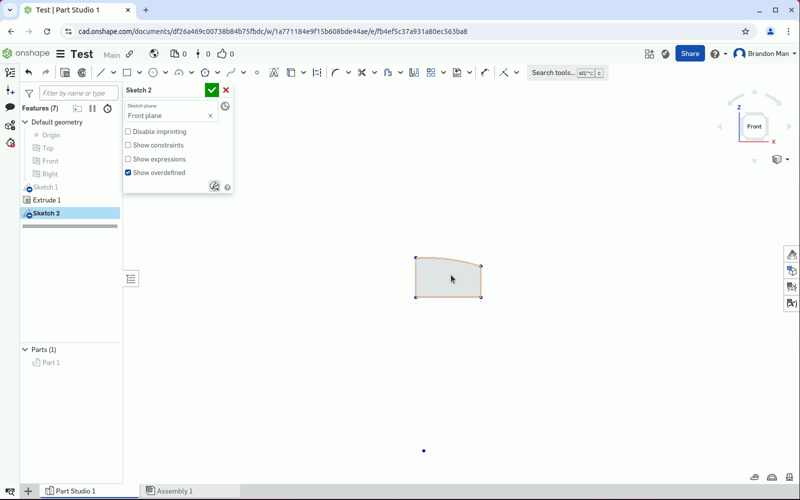
scroll(6)
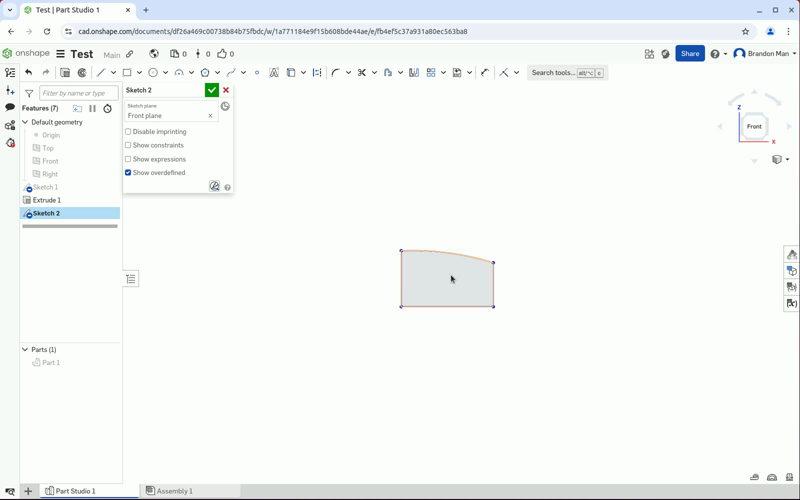
scroll(6)
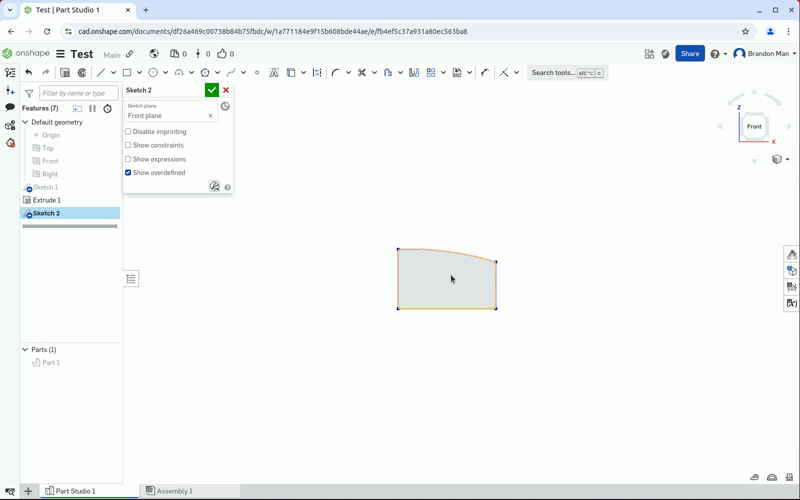
scroll(6)
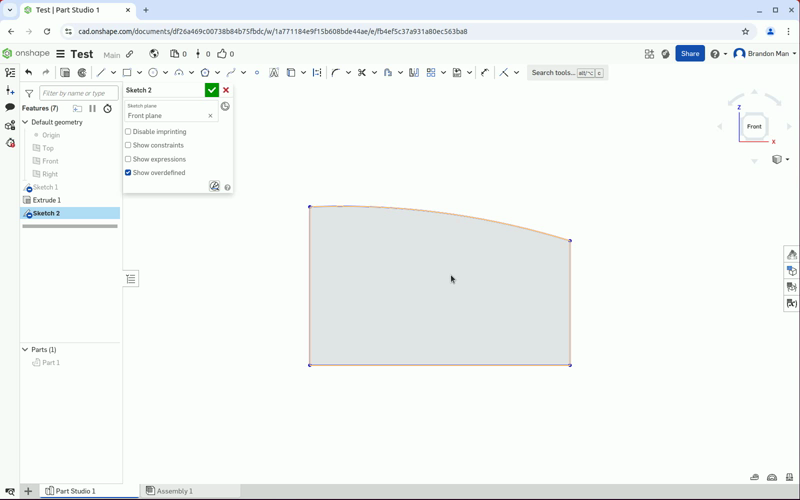
click(451, 274)
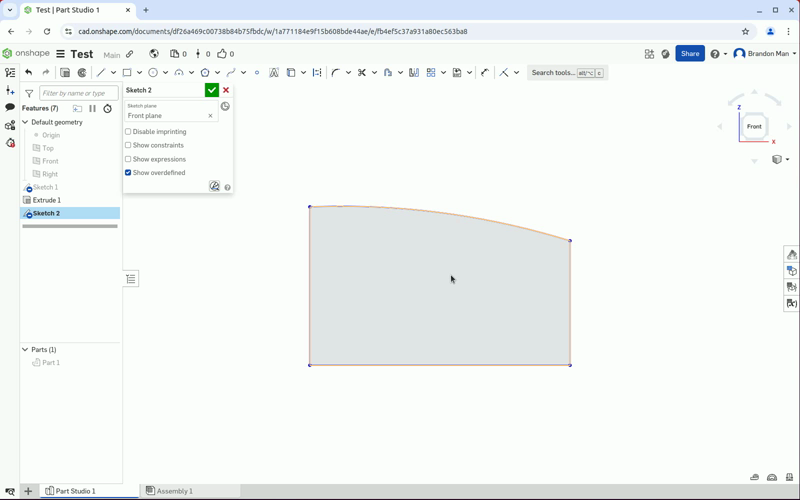
scroll(-6)
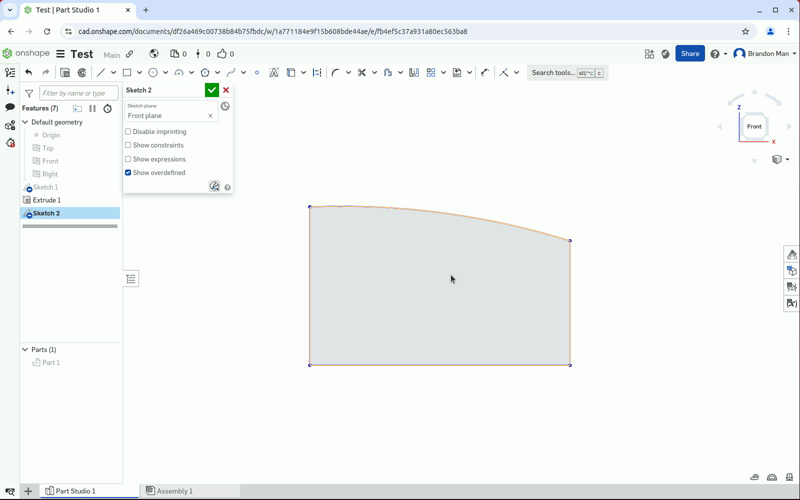
scroll(-6)
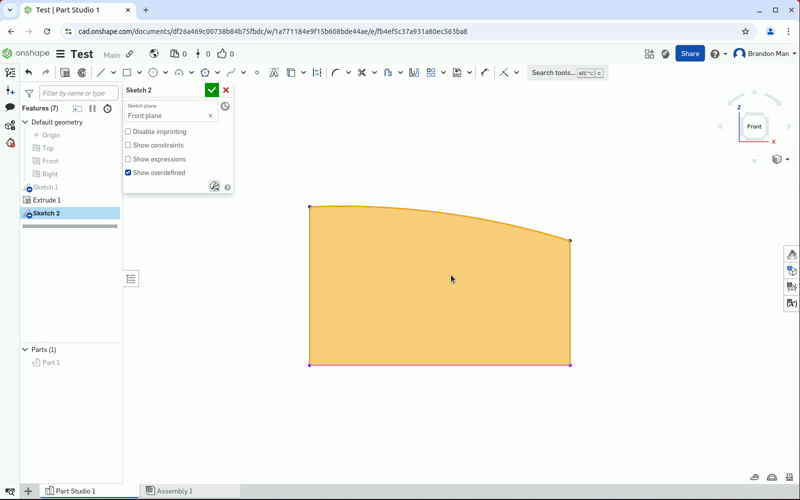
scroll(-6)
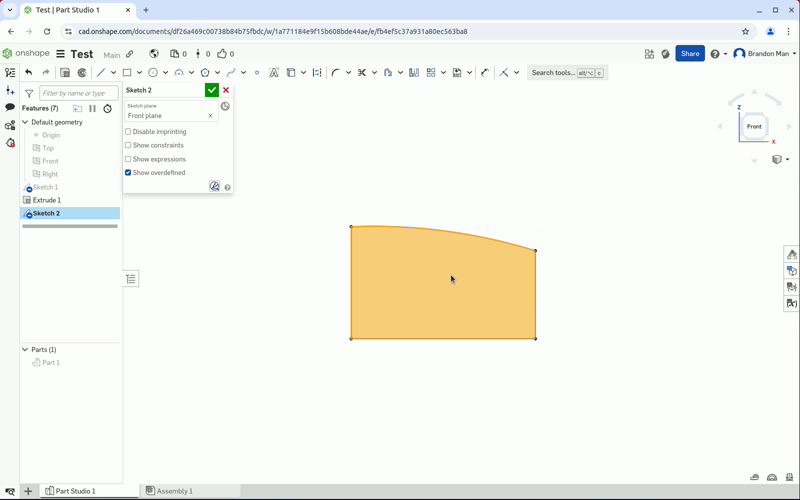
scroll(-6)
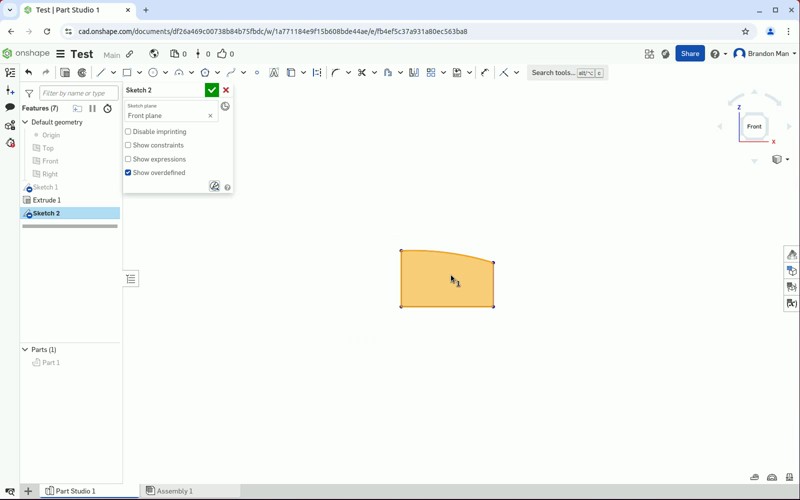
scroll(-6)
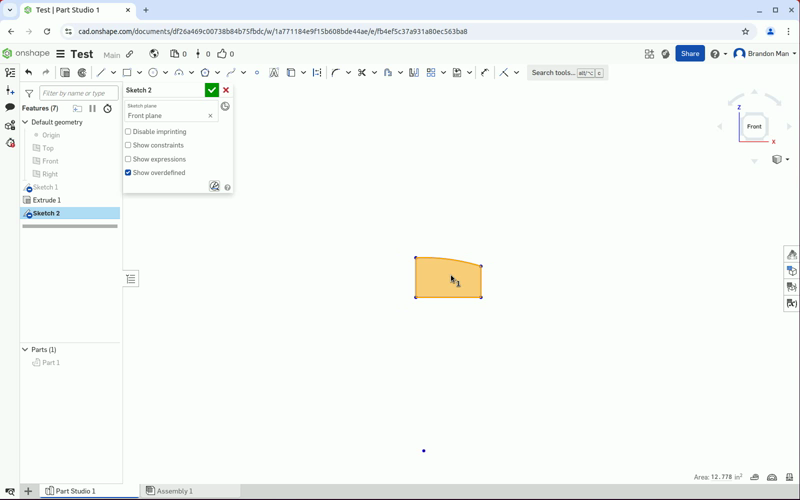
scroll(-6)
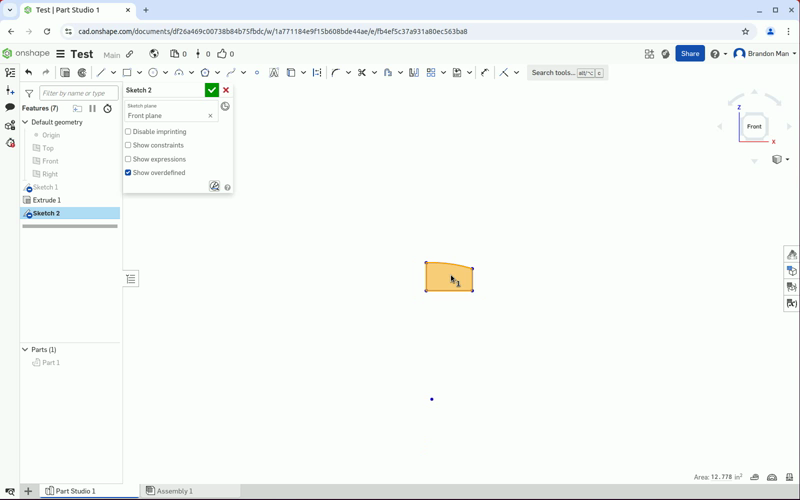
scroll(-6)
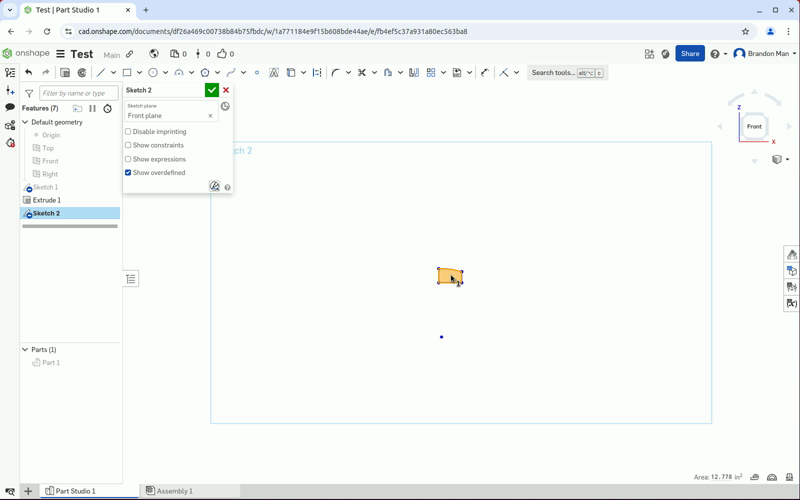
mouse_move(73, 352)
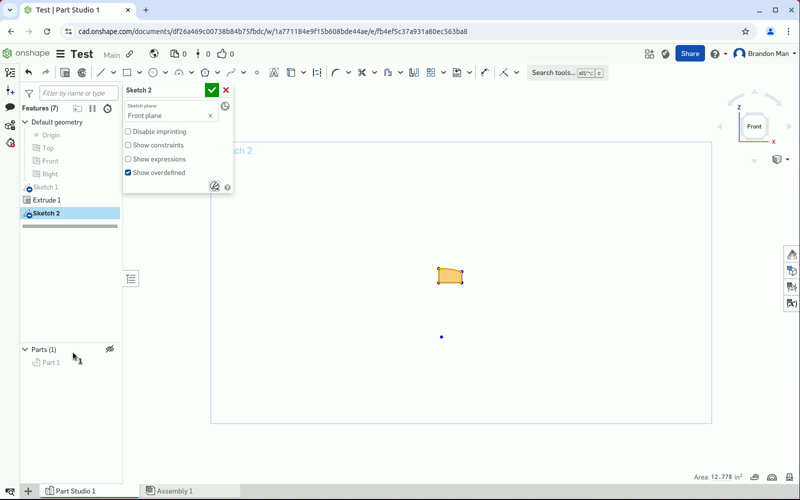
key(shift+y)
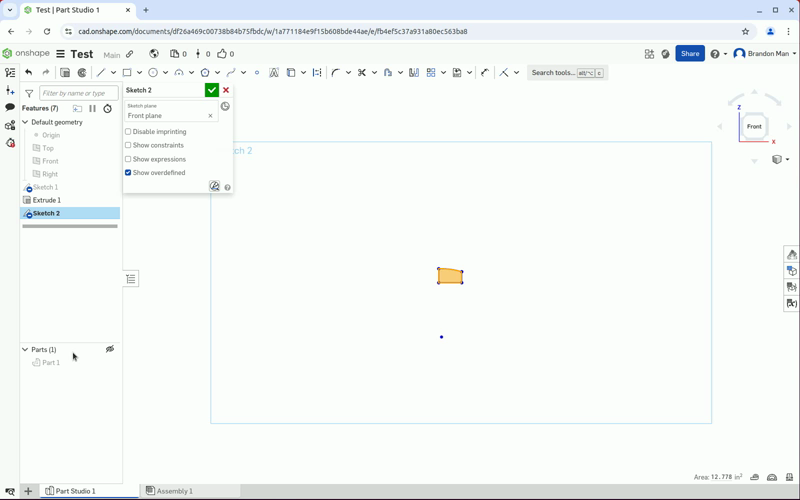
key(shift+e)
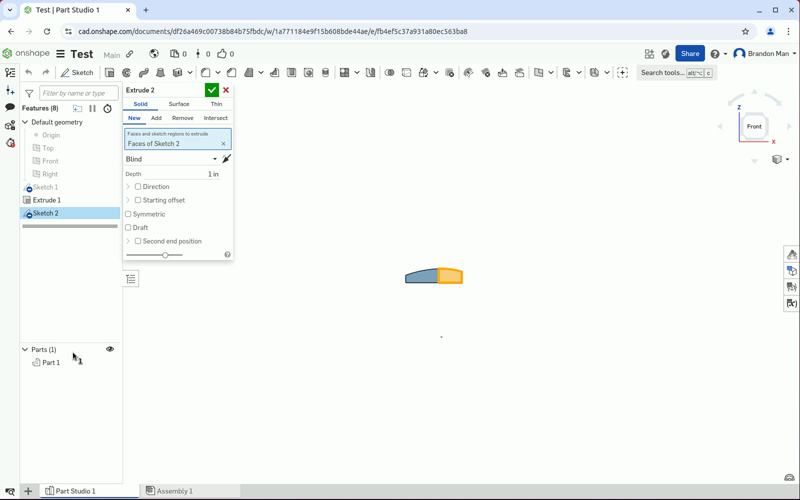
mouse_move(143, 106)
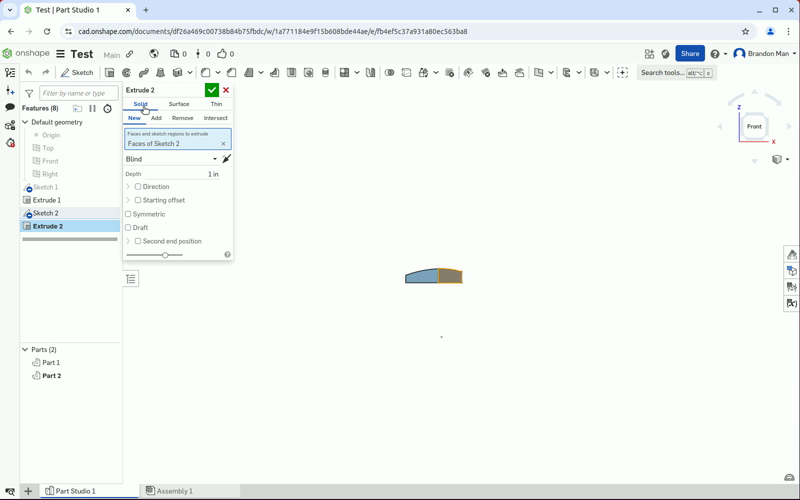
click(143, 106)
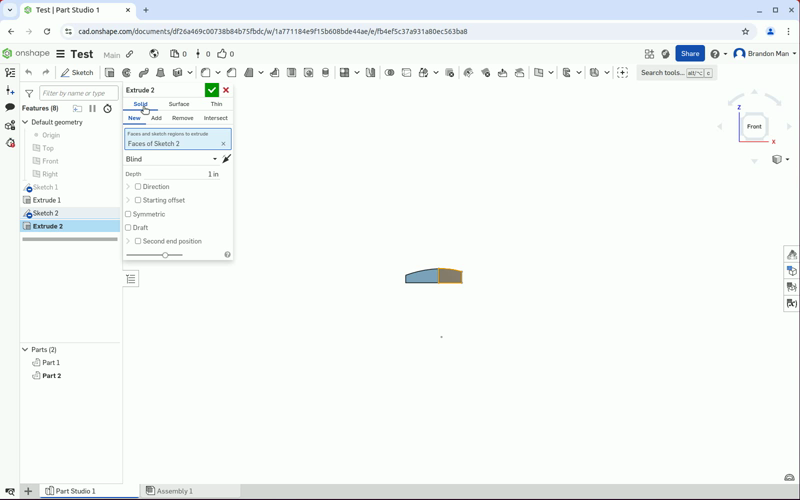
mouse_move(137, 120)
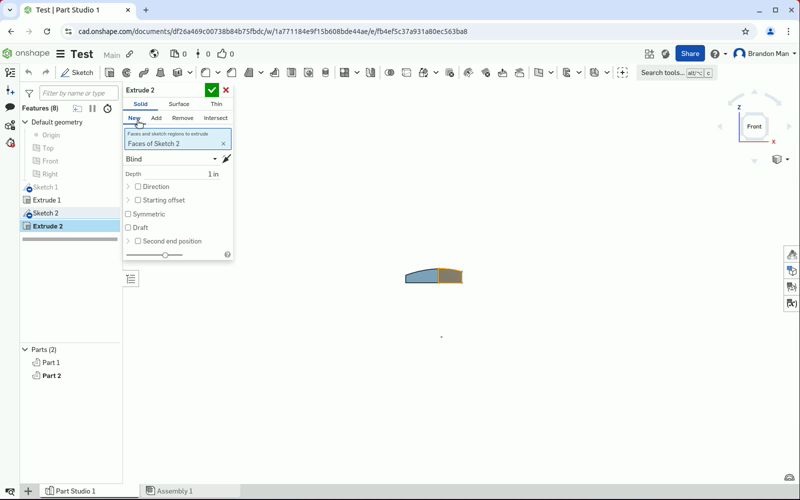
click(137, 120)
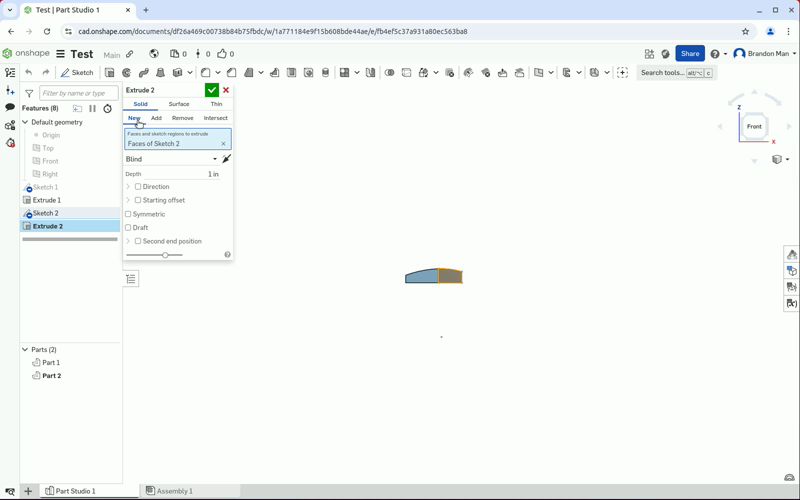
key(tab, 4)
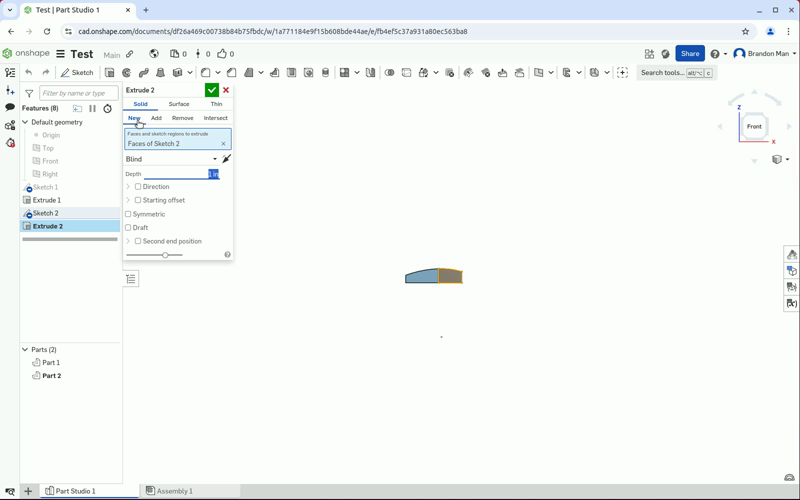
text(23.108)
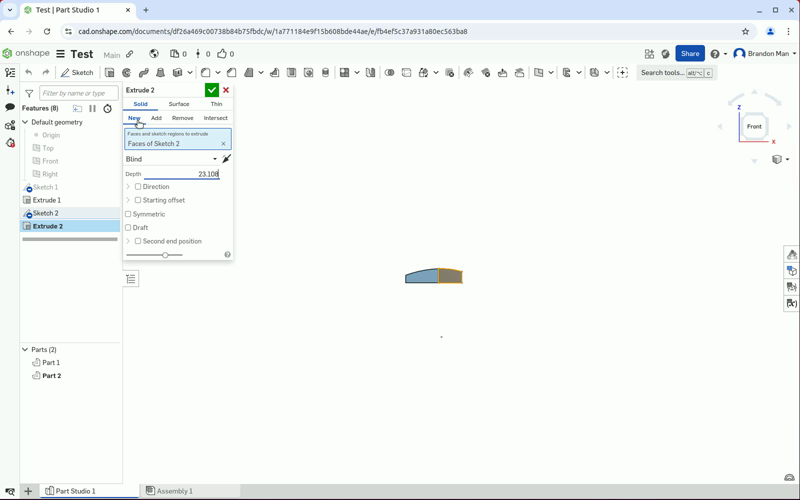
key(enter)
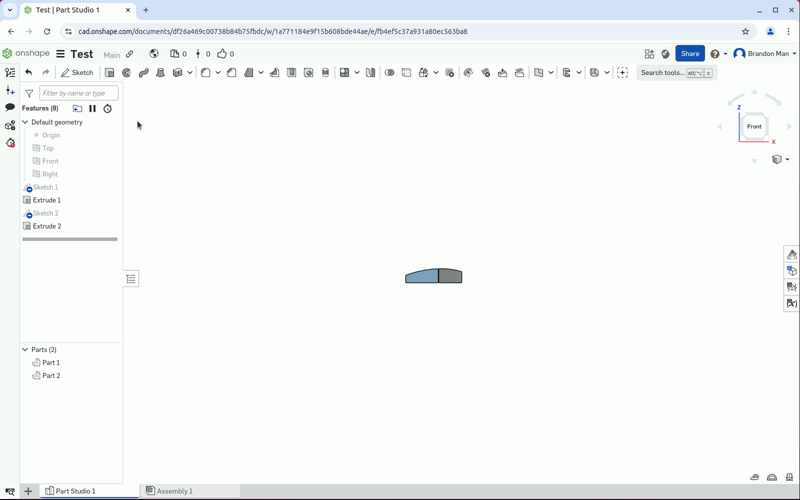
key(shift+h)
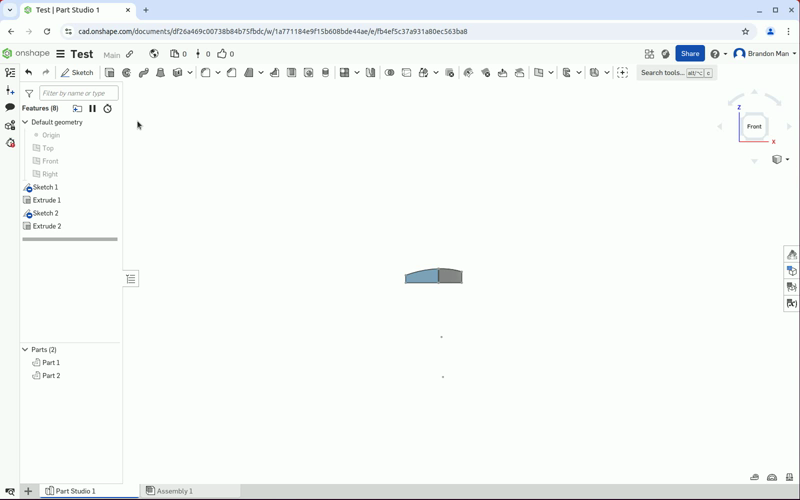
key(shift+h)
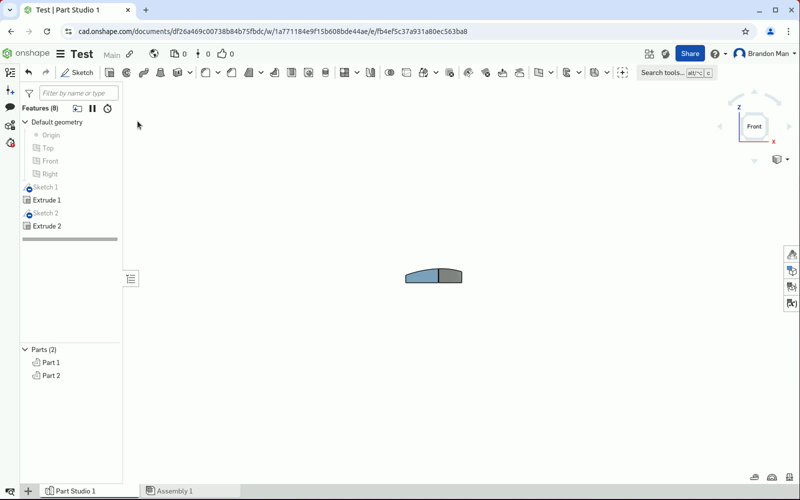
mouse_move(73, 189)
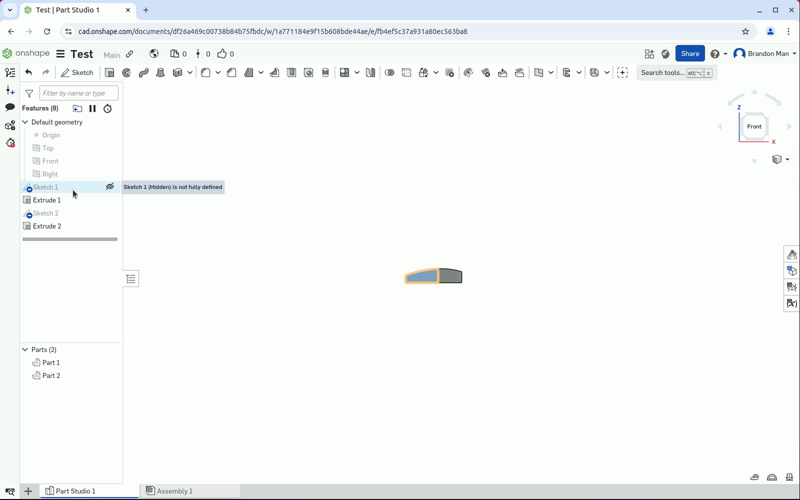
click(73, 189)
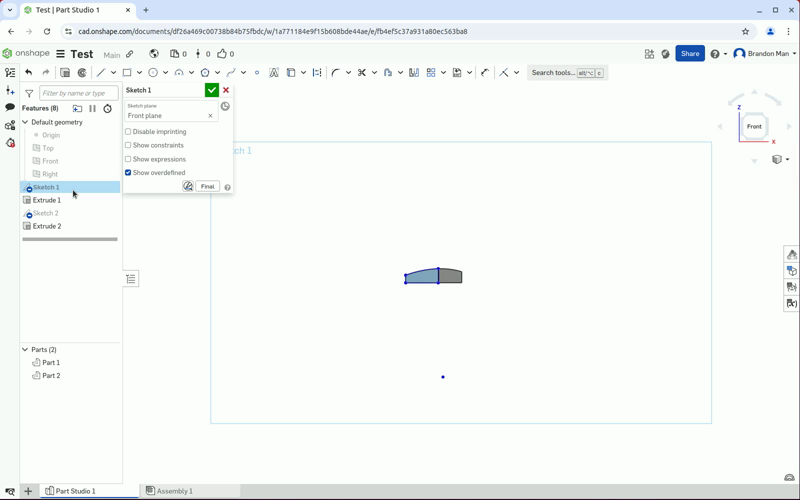
mouse_move(229, 92)
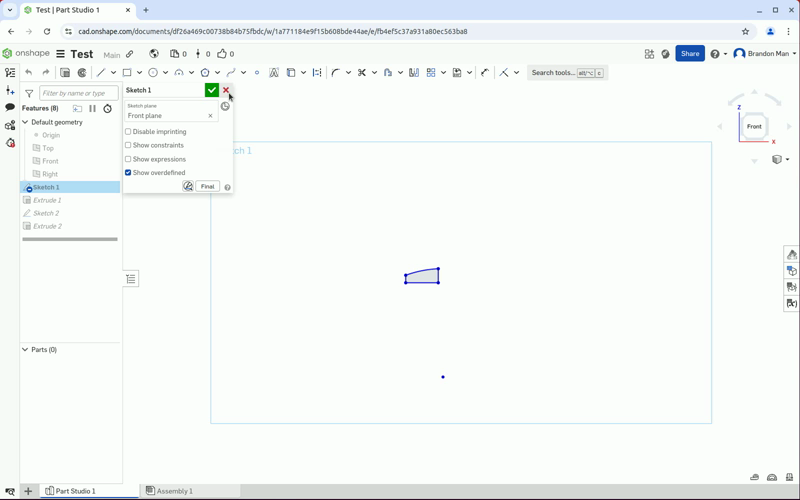
click(229, 92)
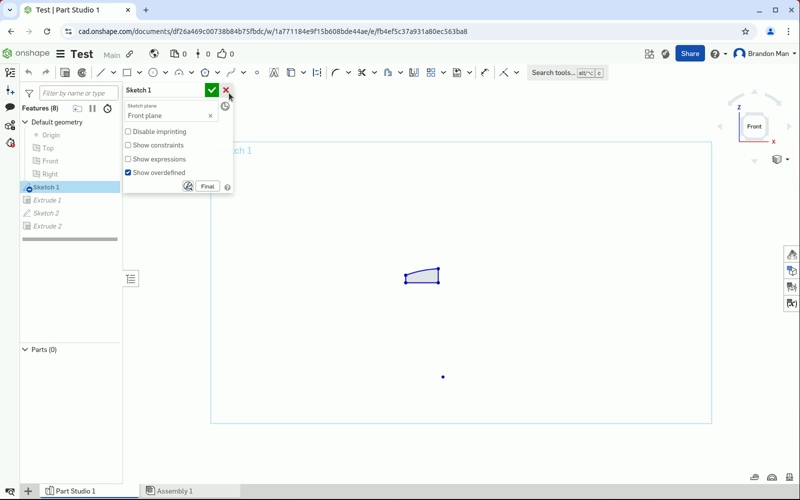
key(shift+s)
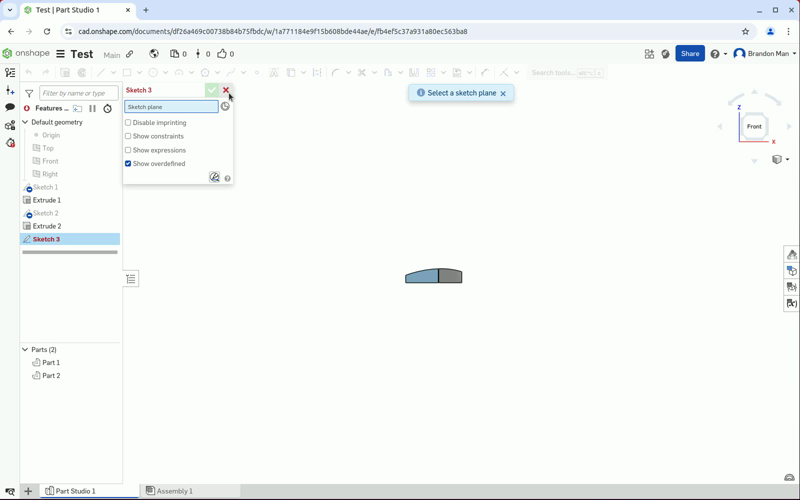
mouse_move(73, 163)
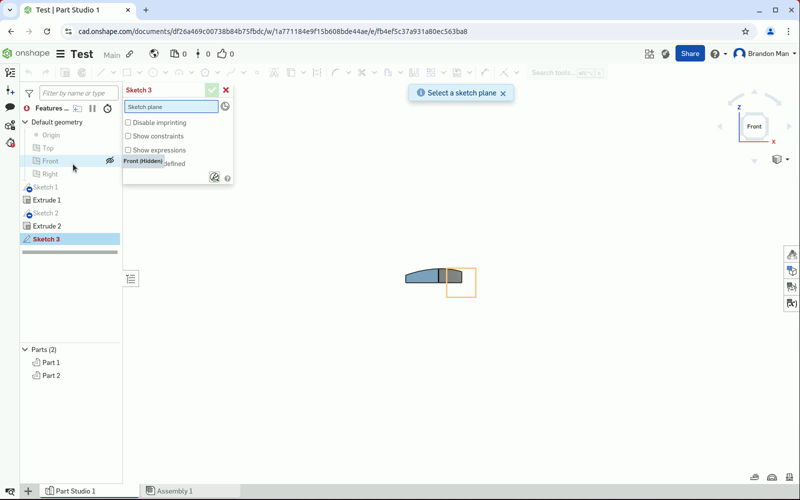
click(73, 163)
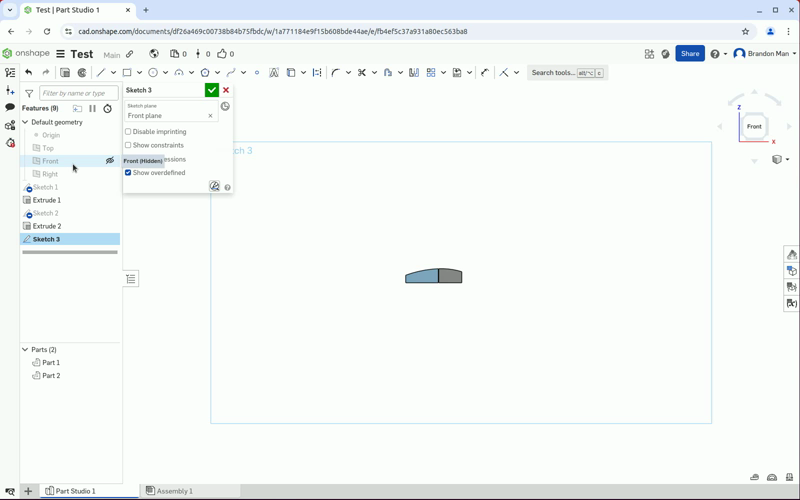
mouse_move(73, 352)
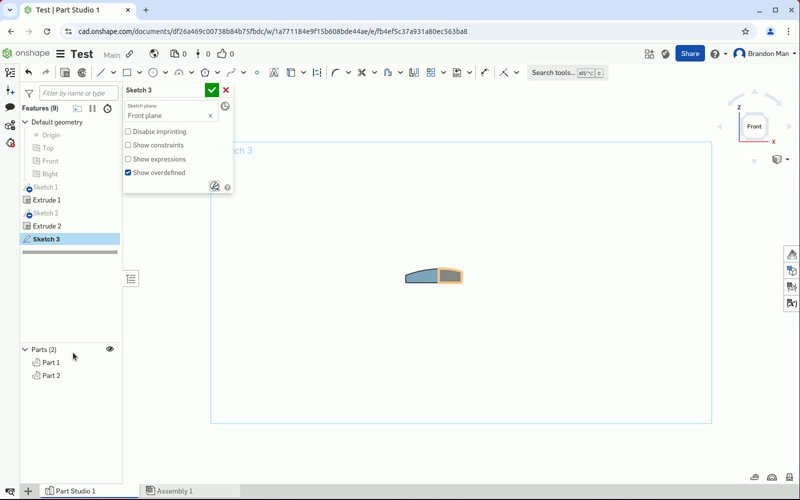
key(y)
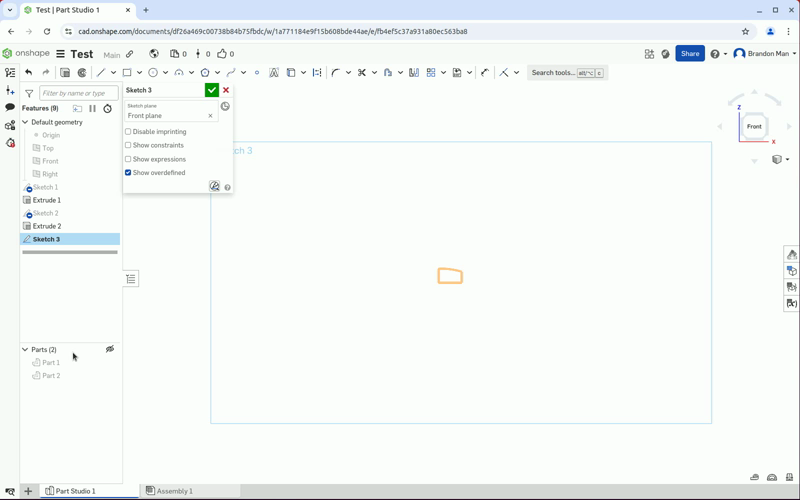
key(l)
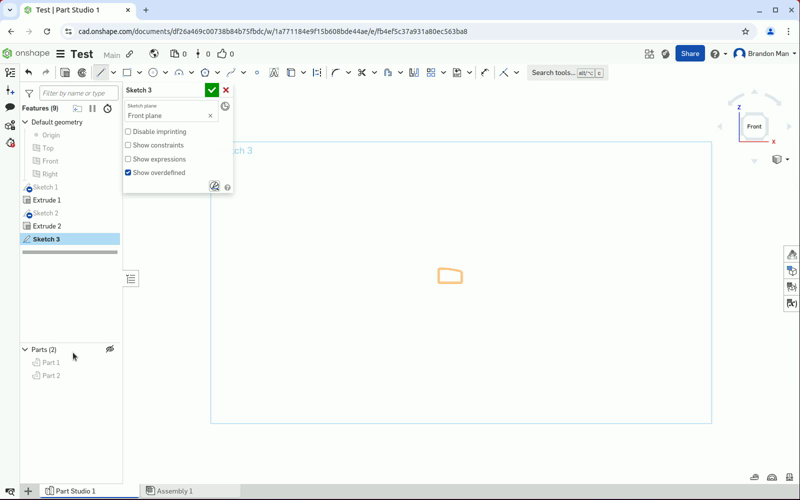
key_down(shift)
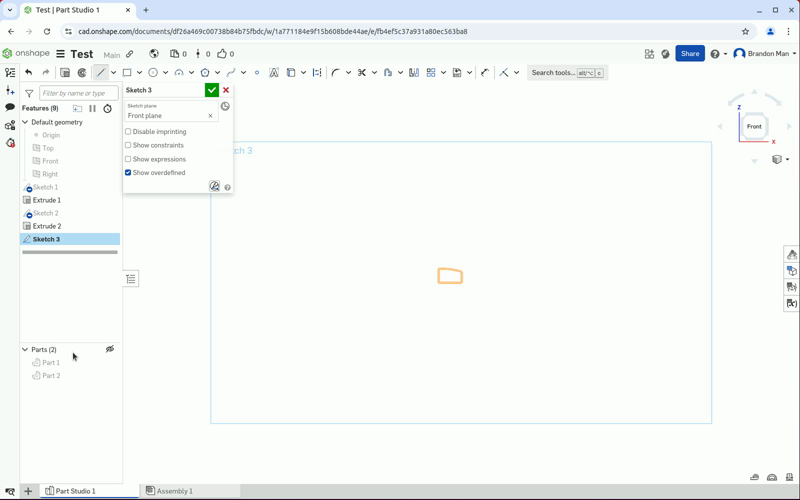
mouse_move(476, 282)
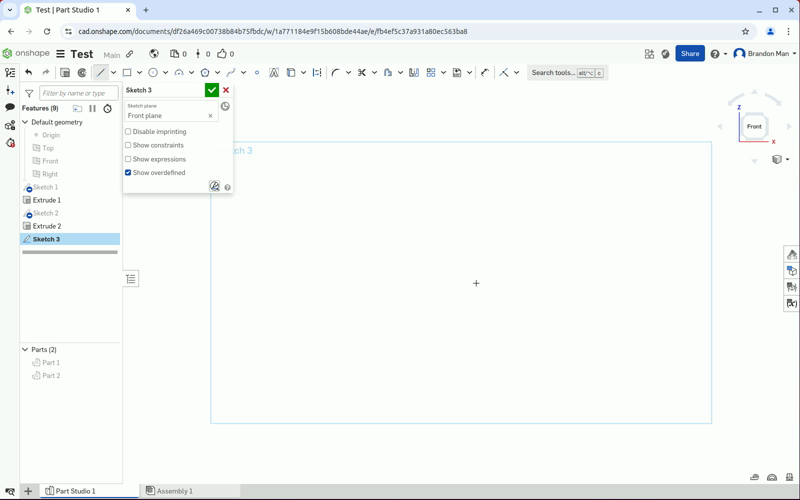
click(476, 282)
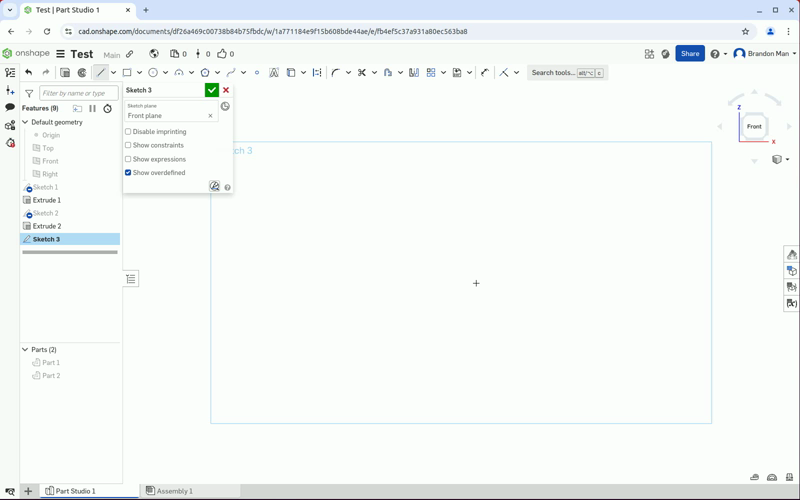
key_up(shift)
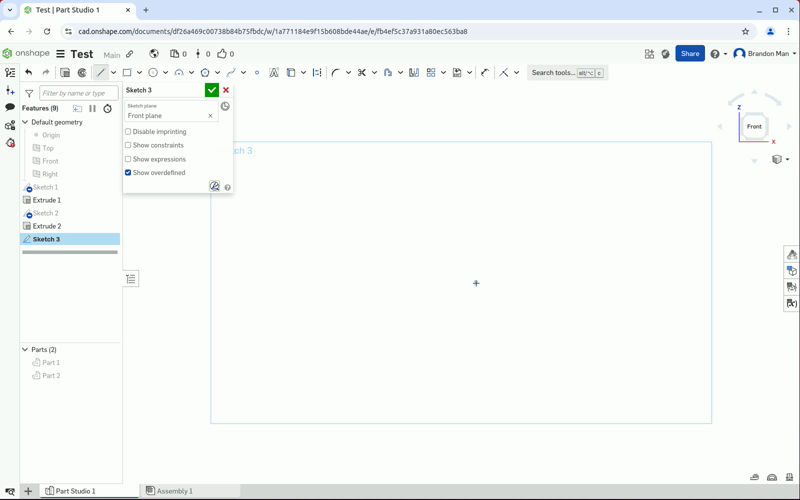
key_down(shift)
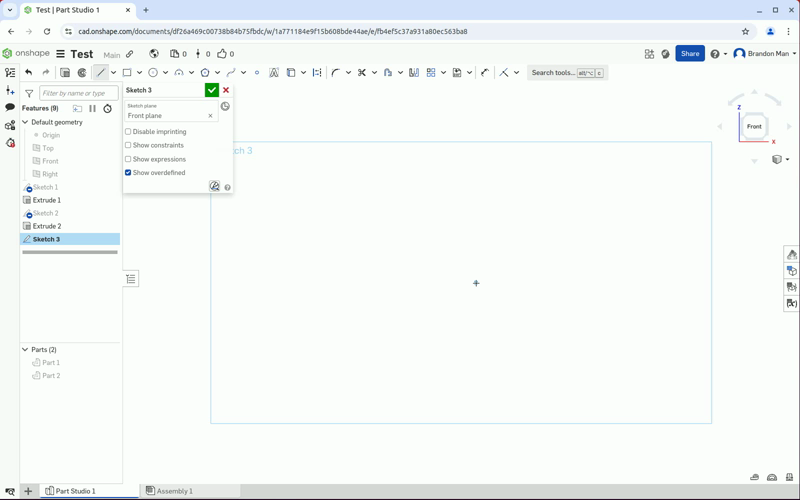
mouse_move(506, 282)
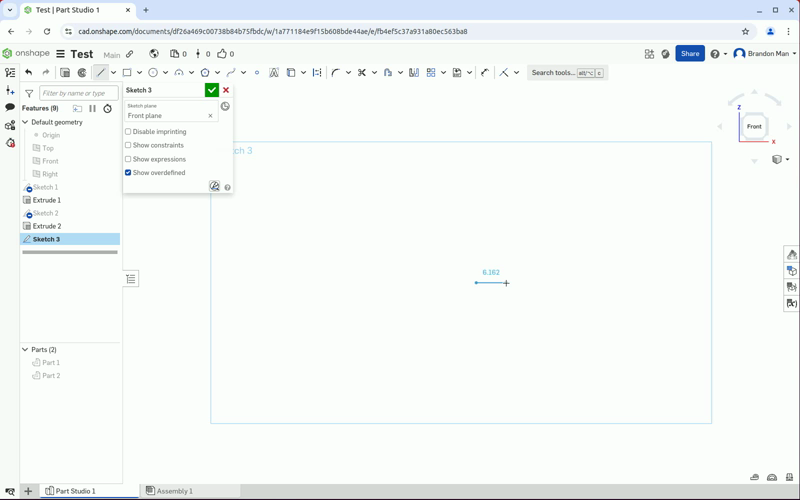
mouse_move(481, 282)
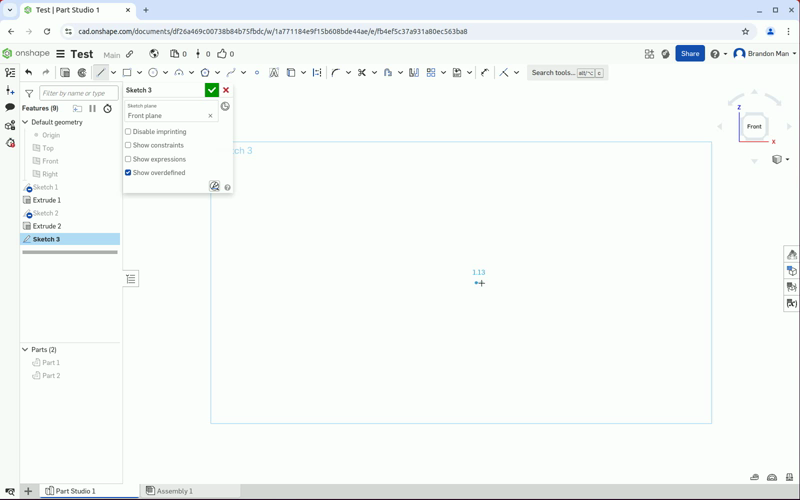
scroll(6)
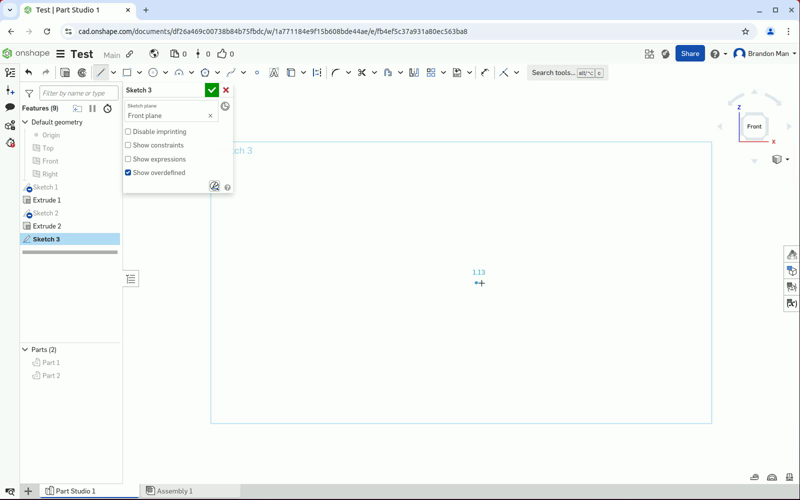
scroll(6)
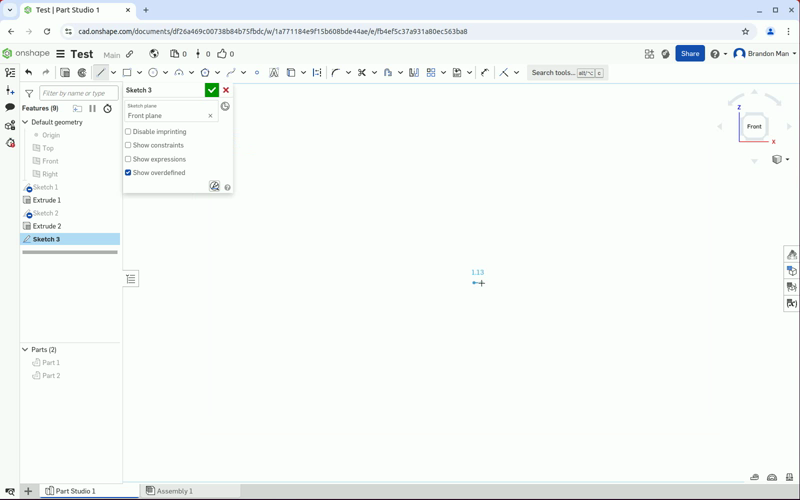
scroll(6)
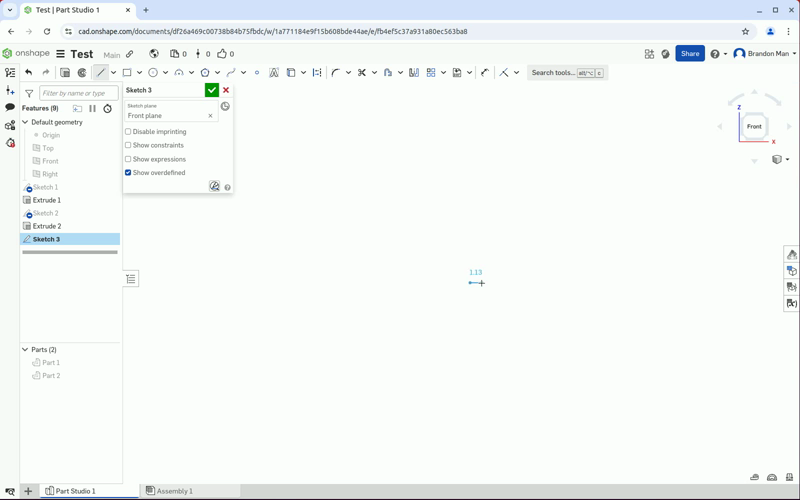
scroll(6)
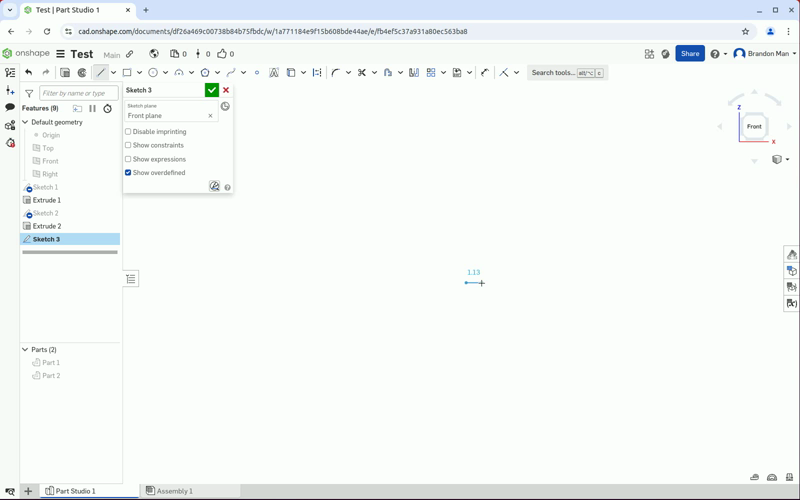
scroll(6)
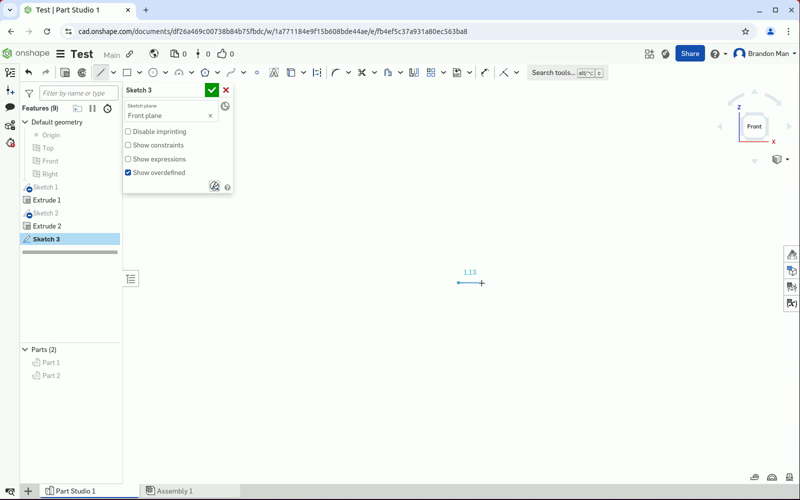
scroll(6)
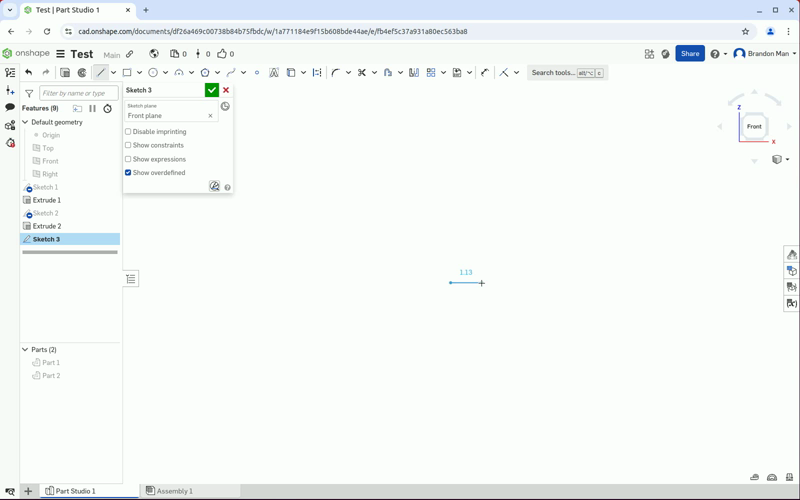
scroll(6)
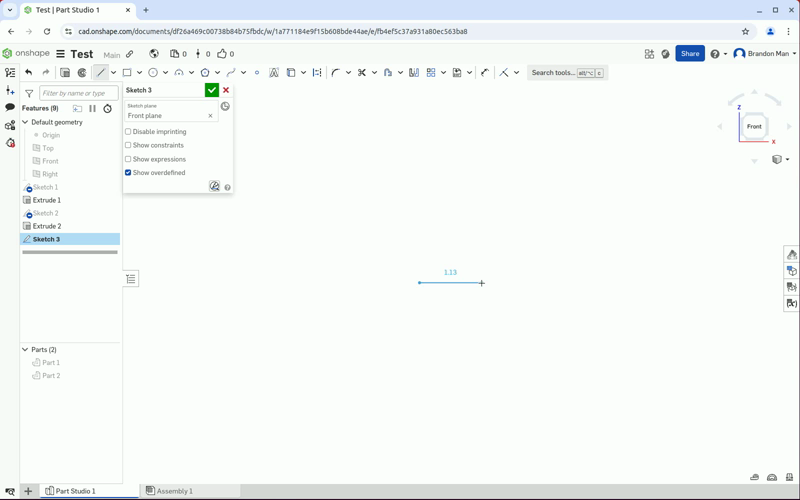
click(481, 282)
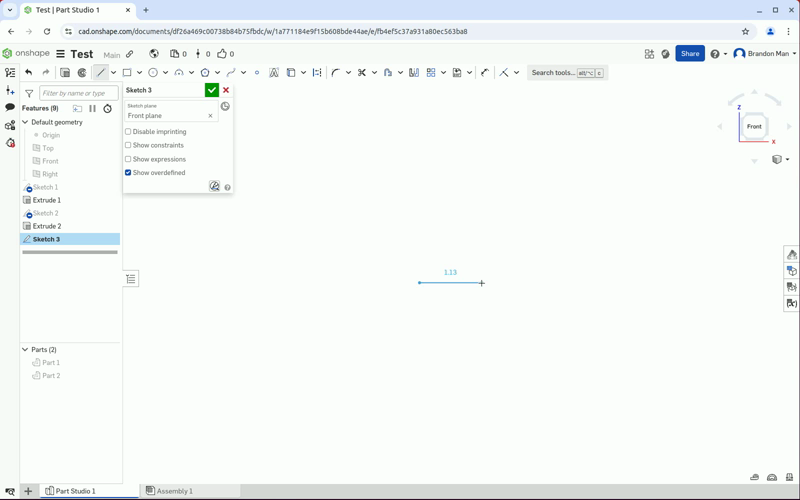
scroll(-6)
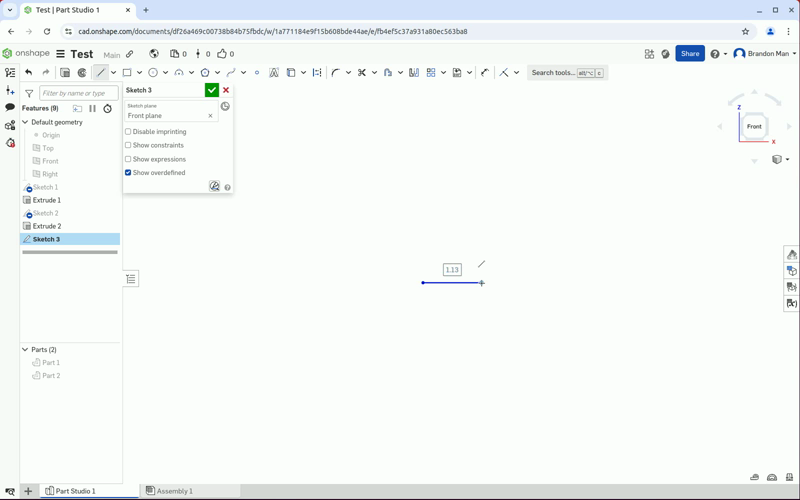
scroll(-6)
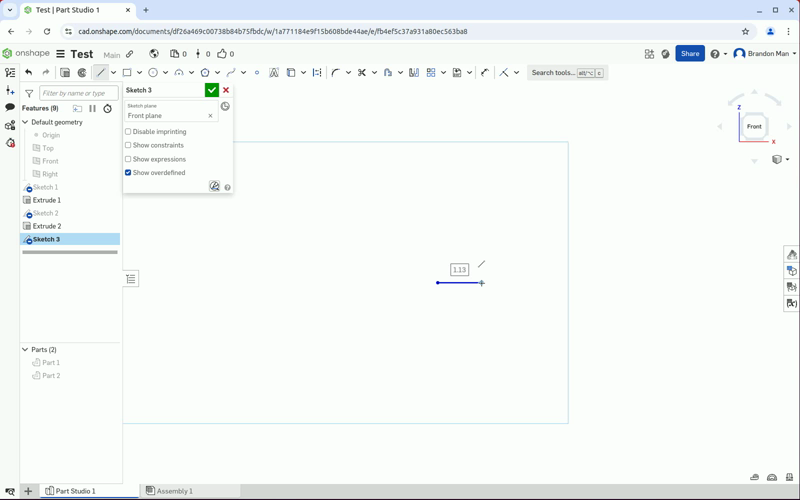
scroll(-6)
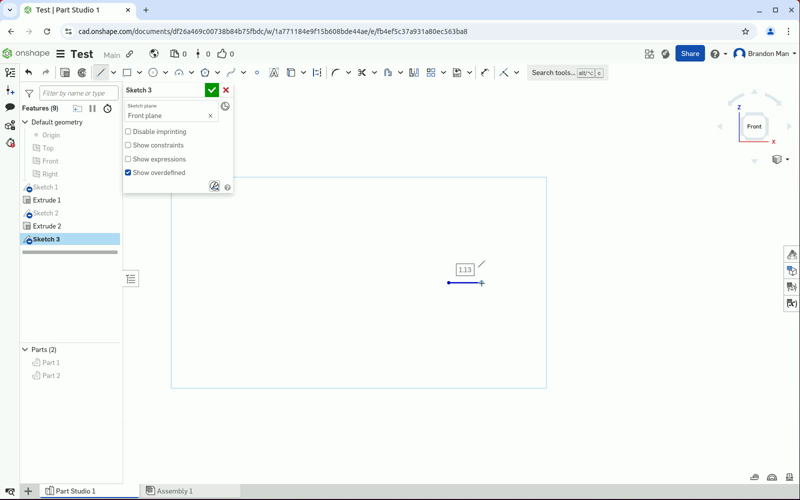
scroll(-6)
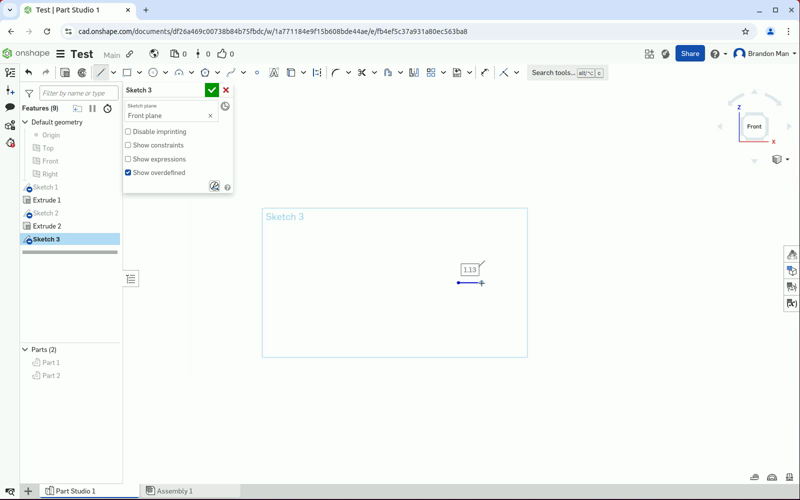
scroll(-6)
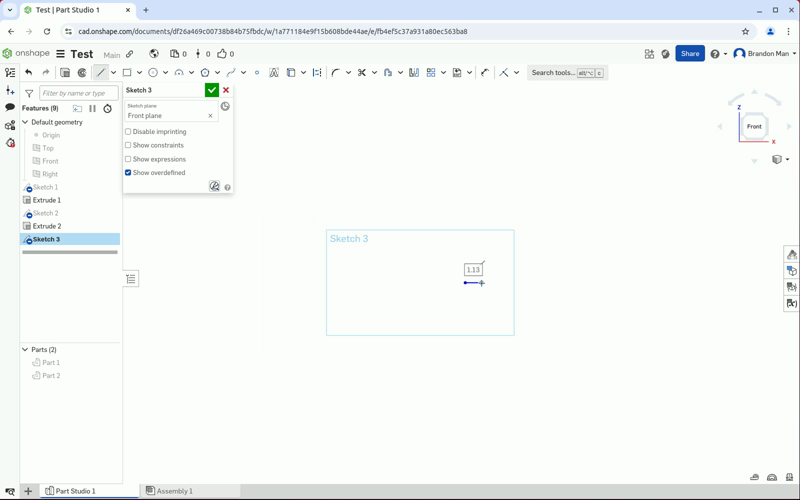
scroll(-6)
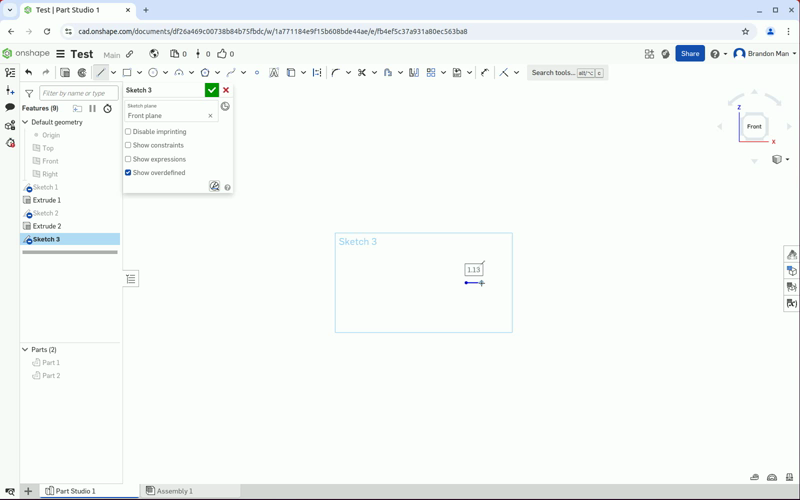
scroll(-6)
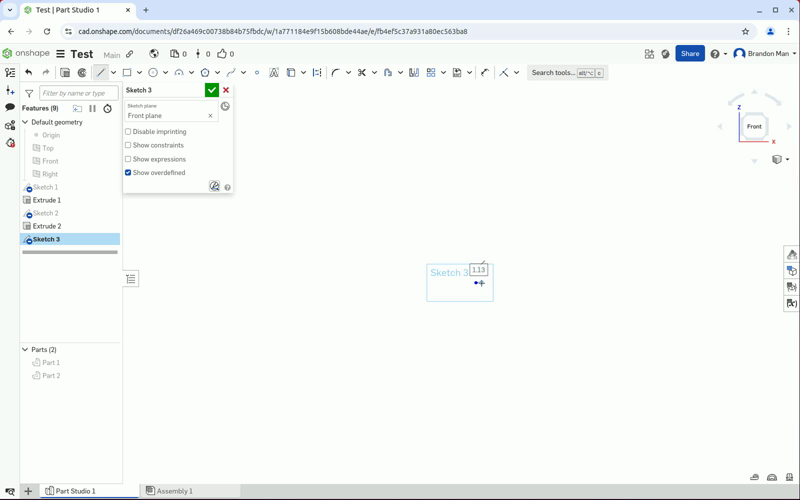
key_up(shift)
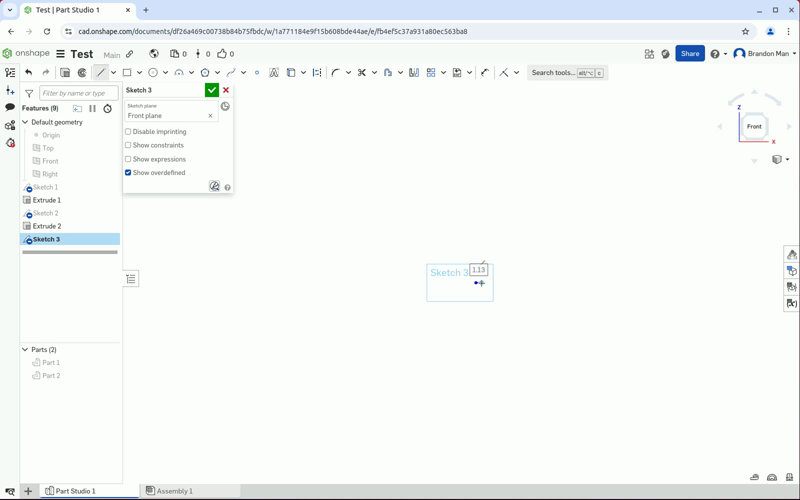
key_down(shift)
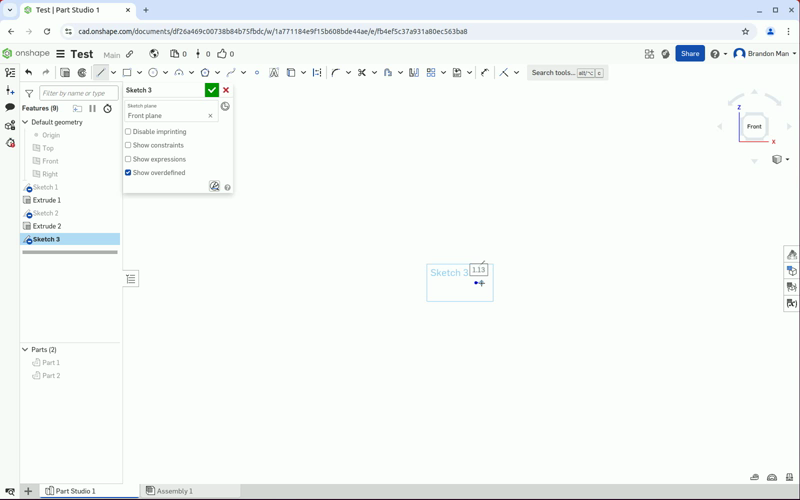
mouse_move(511, 282)
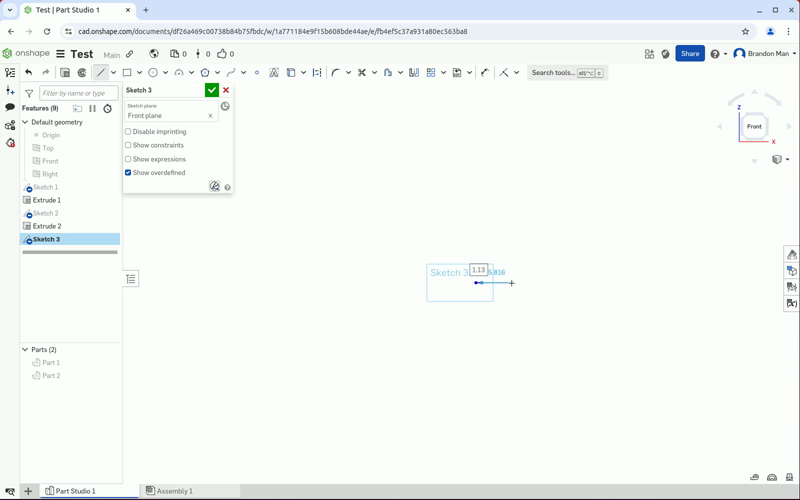
mouse_move(481, 273)
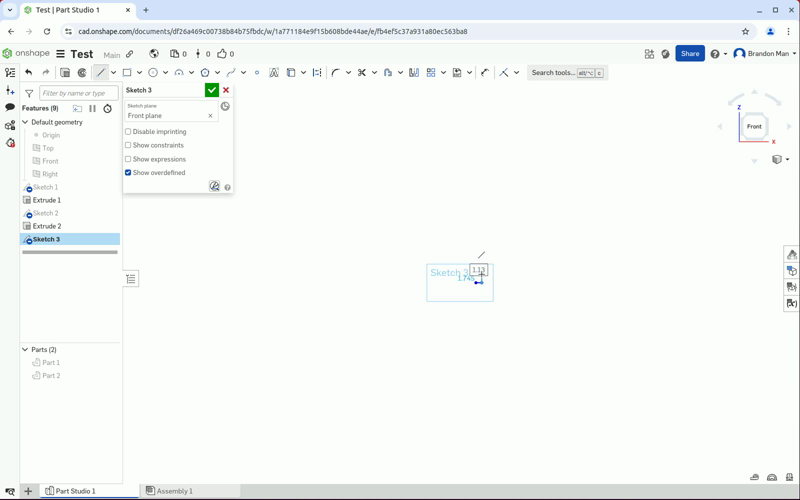
click(481, 273)
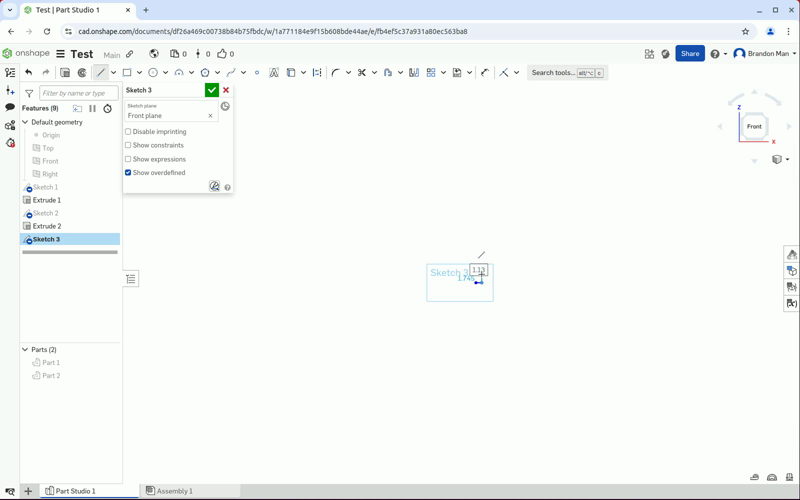
key_up(shift)
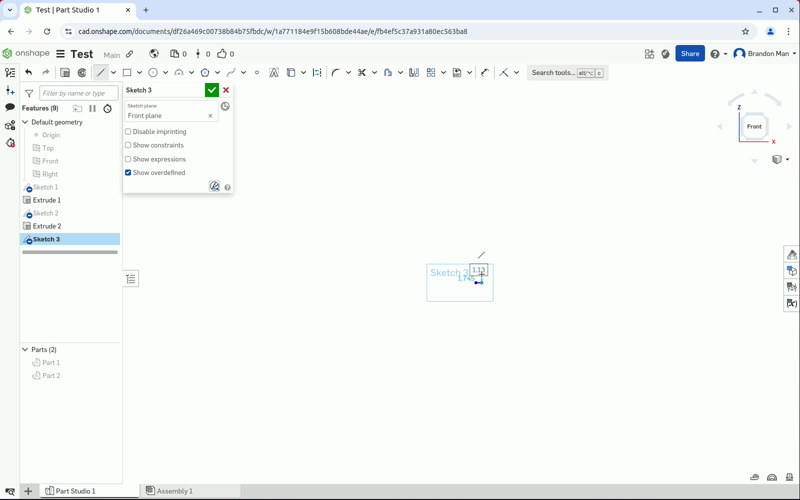
key(esc)
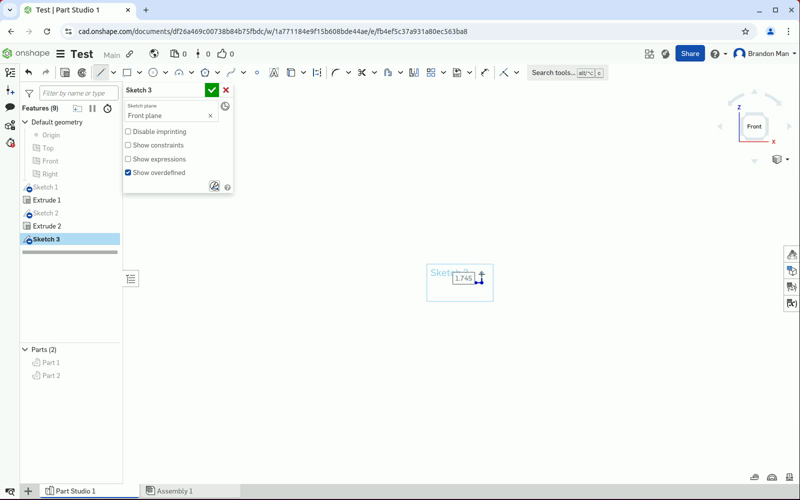
key(a)
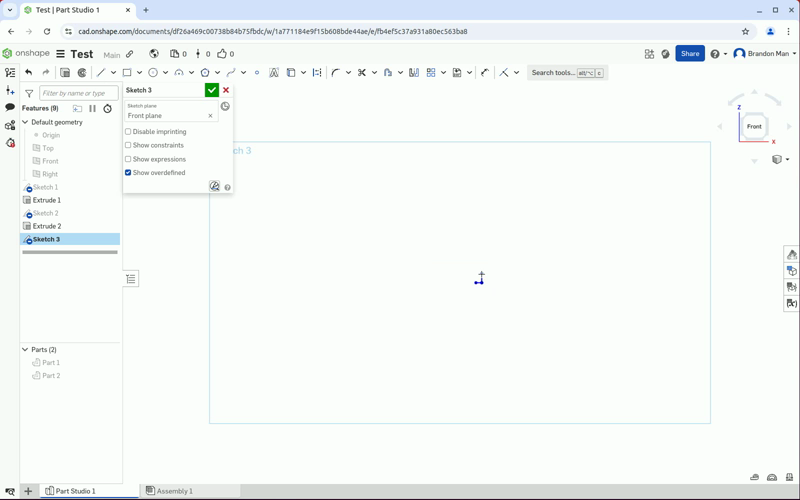
mouse_move(481, 273)
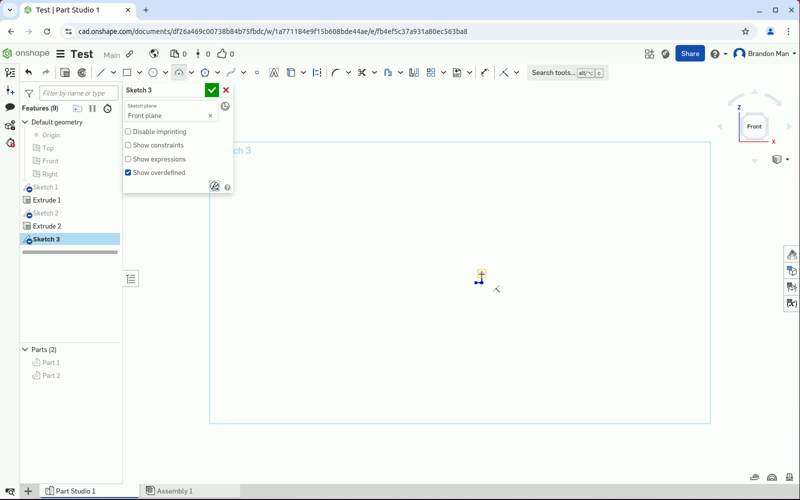
click(481, 273)
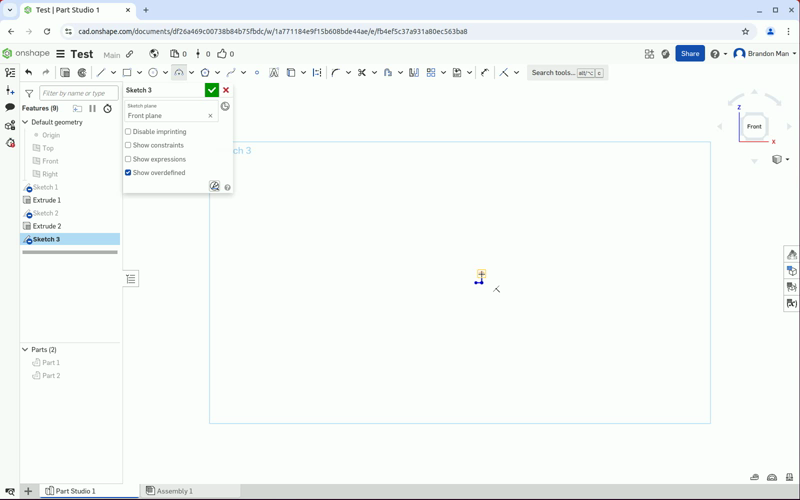
key_down(shift)
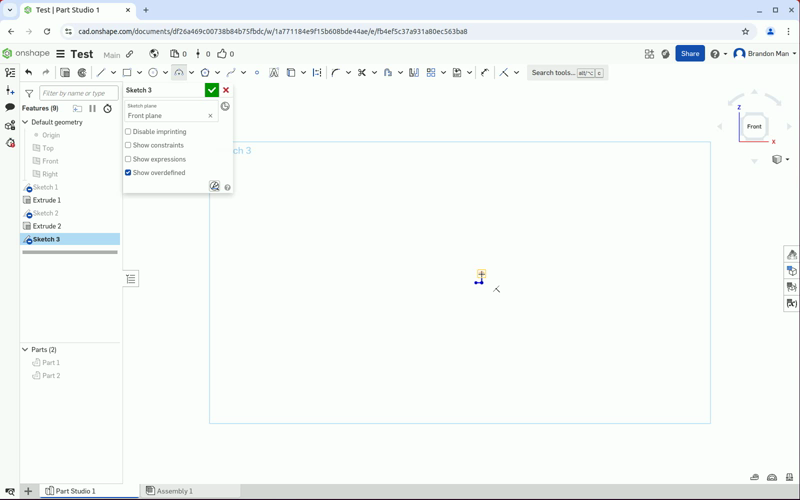
mouse_move(476, 274)
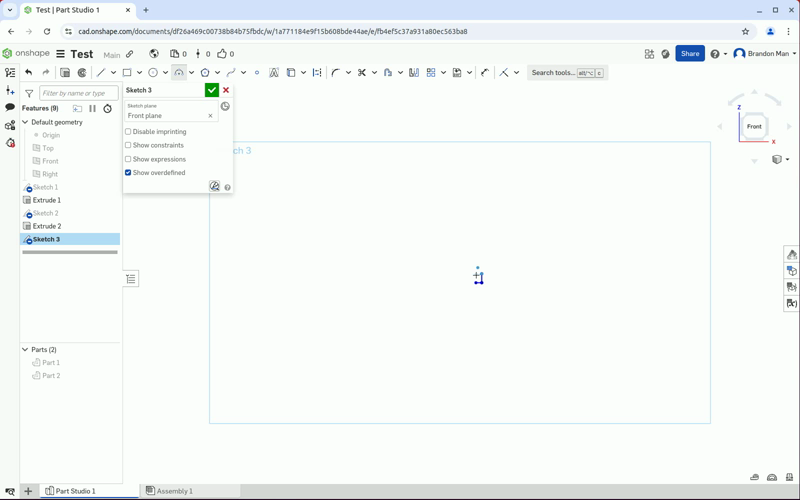
scroll(6)
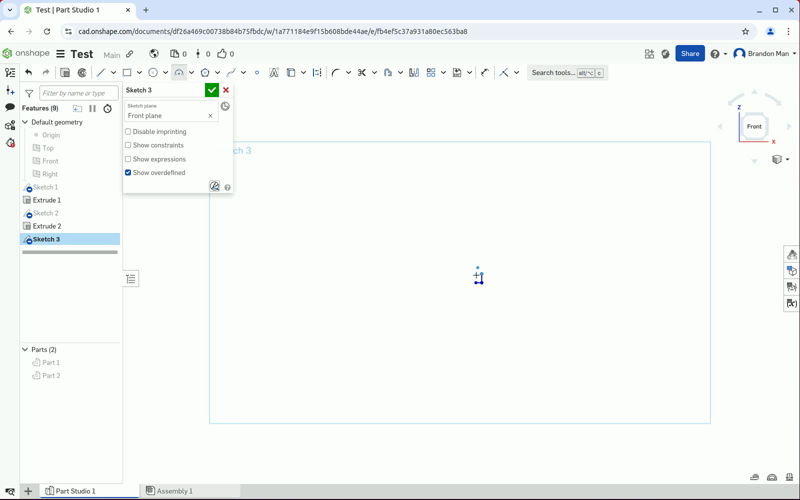
scroll(6)
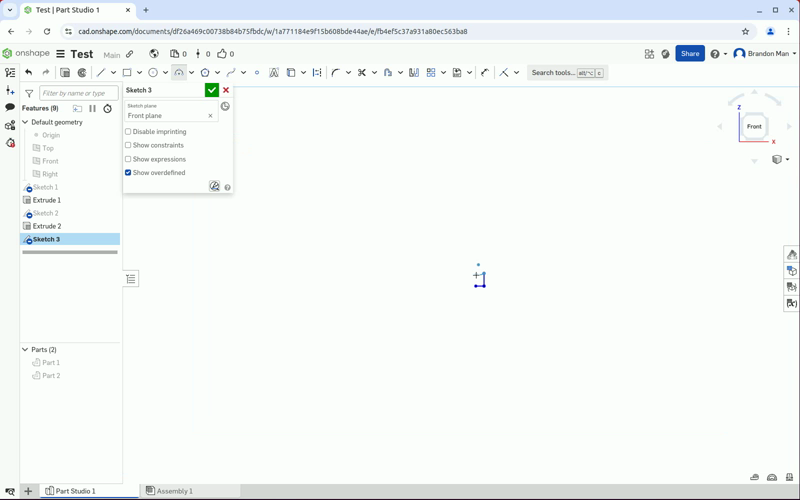
scroll(6)
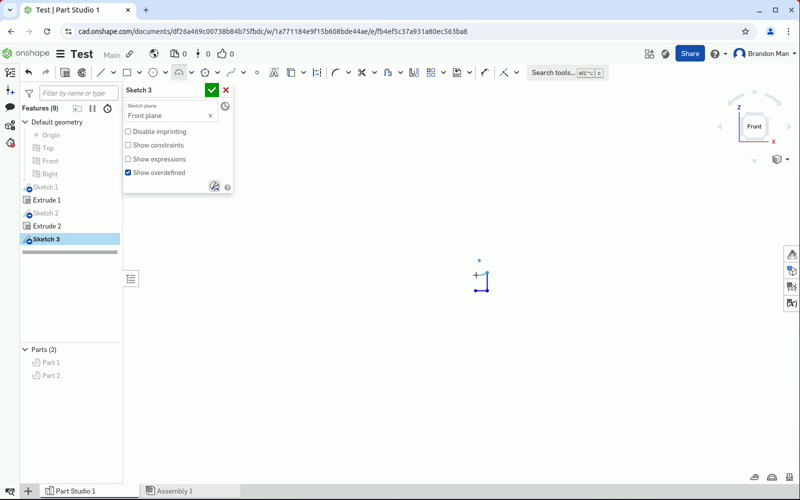
scroll(6)
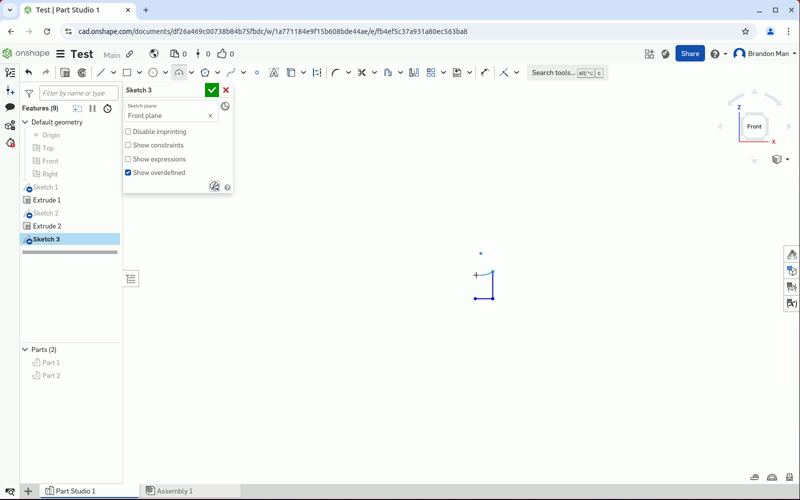
scroll(6)
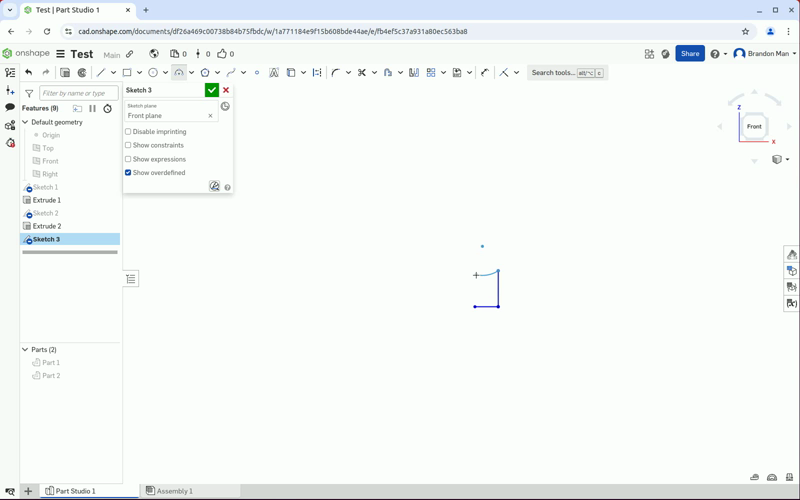
scroll(6)
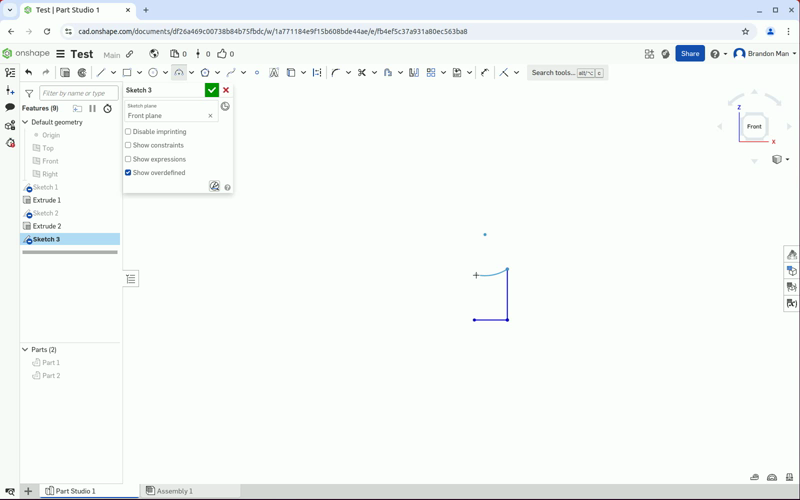
scroll(6)
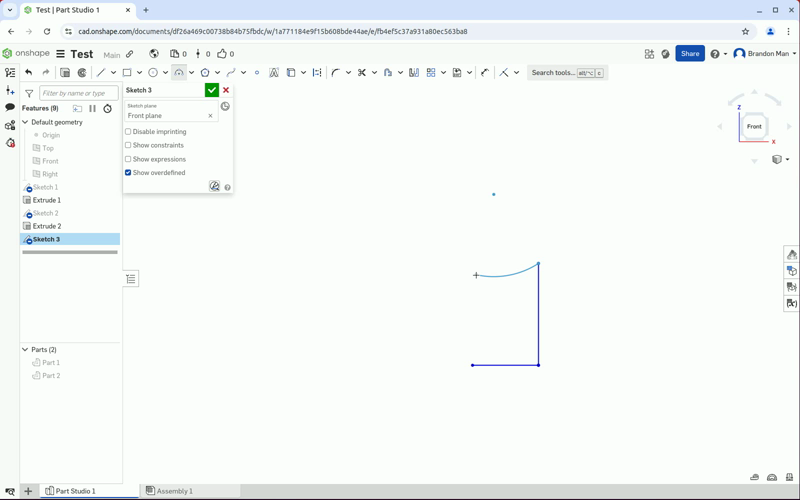
click(476, 274)
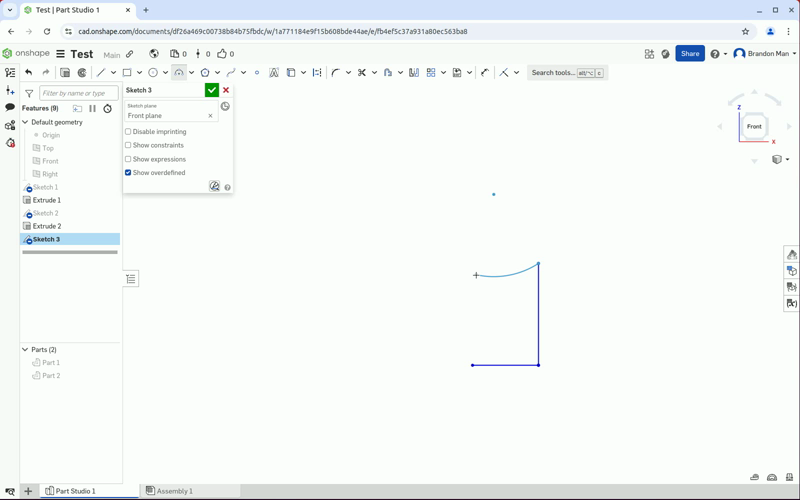
scroll(-6)
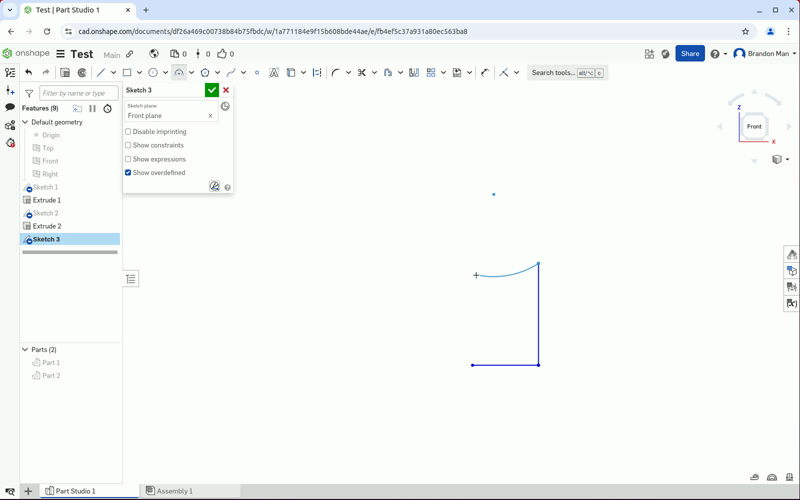
scroll(-6)
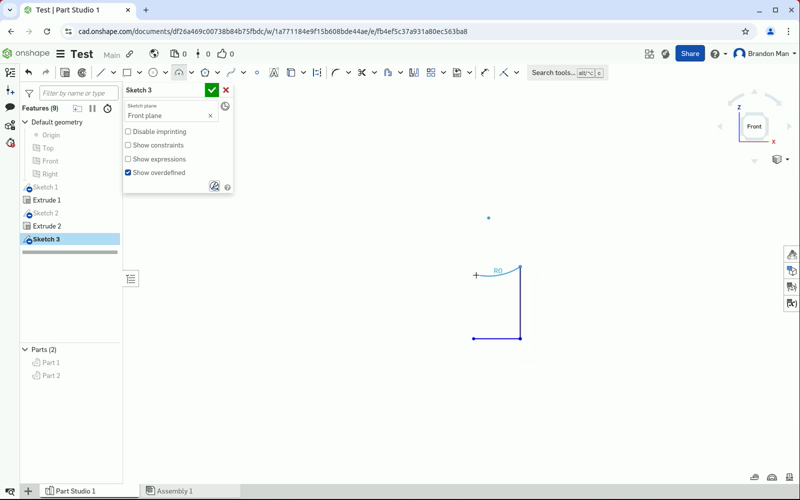
scroll(-6)
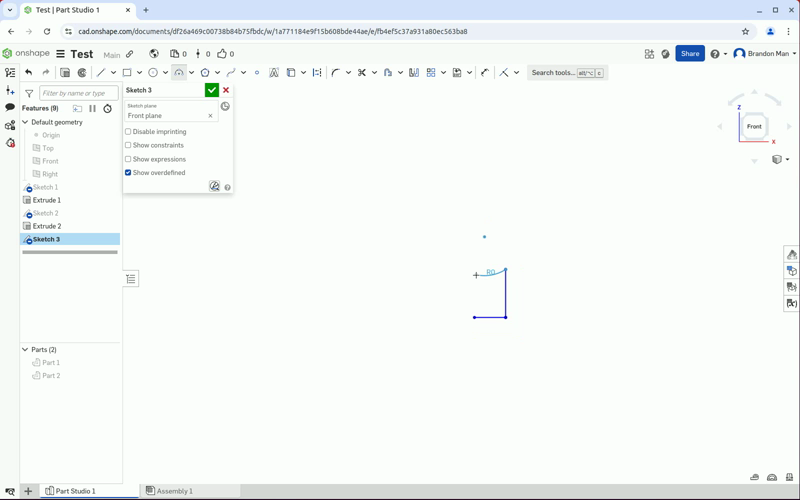
scroll(-6)
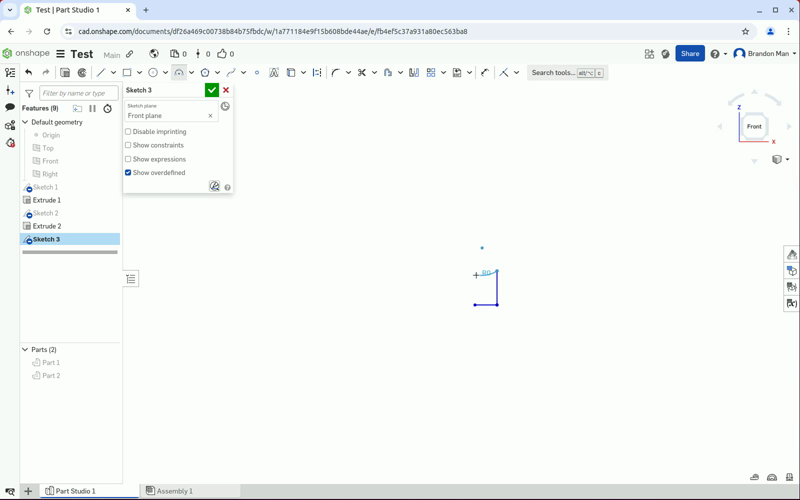
scroll(-6)
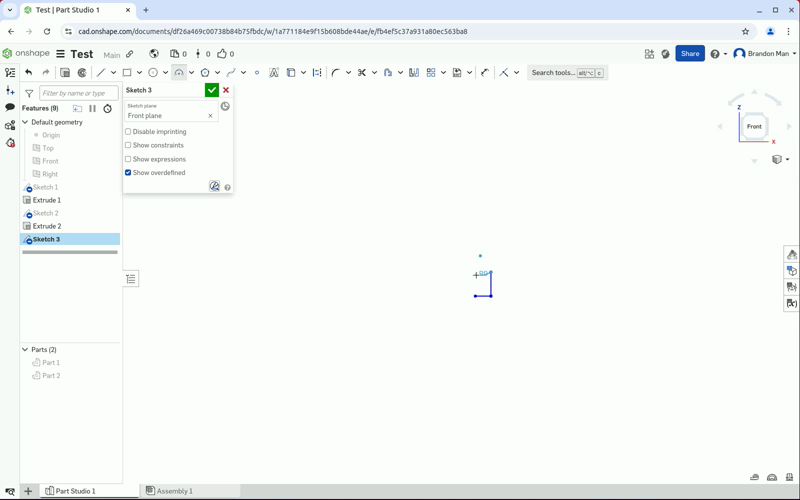
scroll(-6)
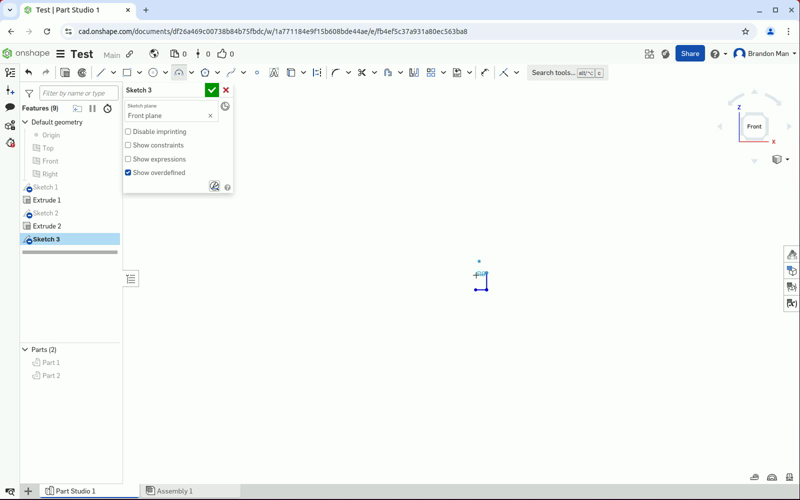
scroll(-6)
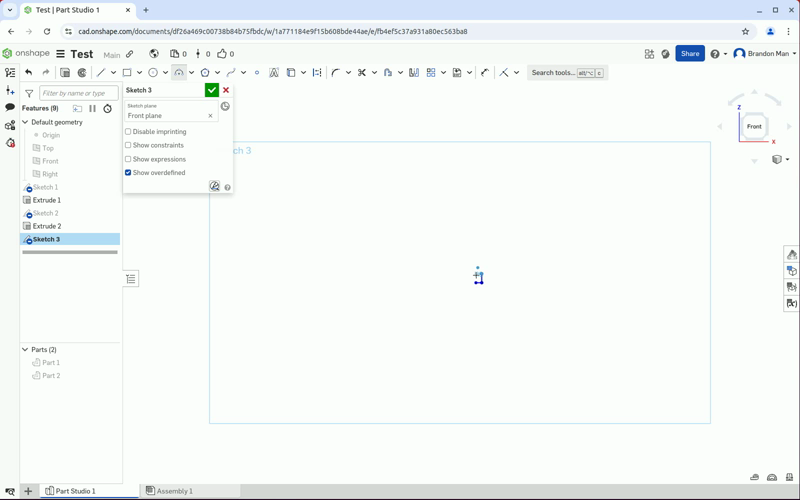
mouse_move(479, 275)
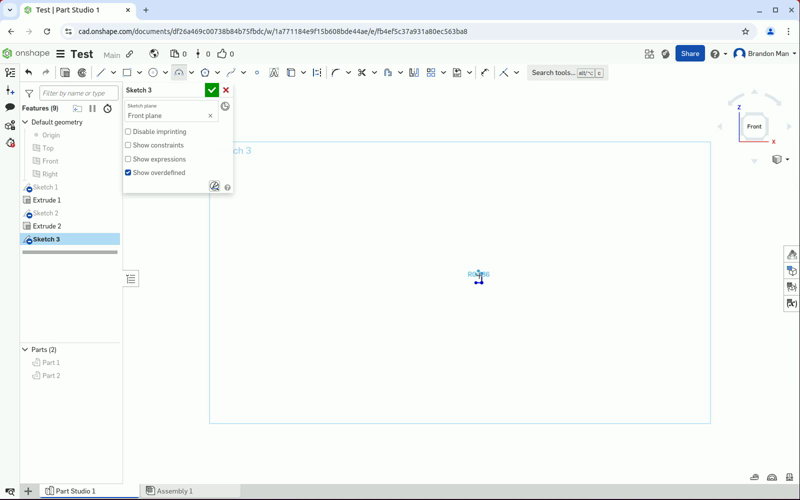
scroll(6)
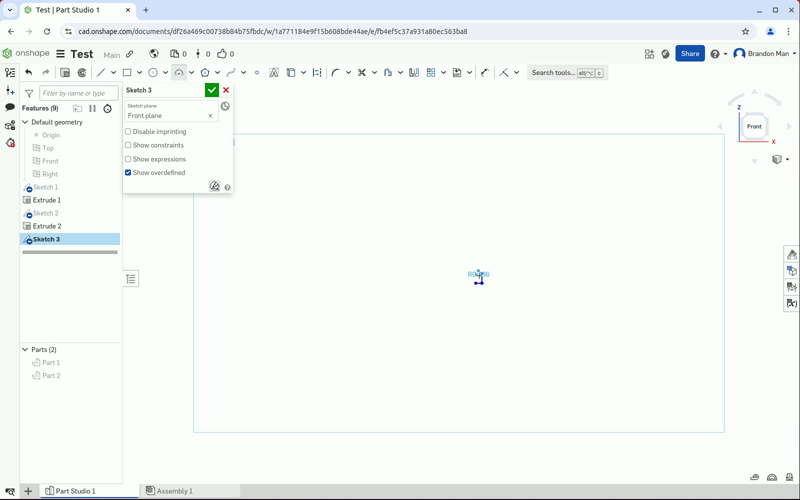
scroll(6)
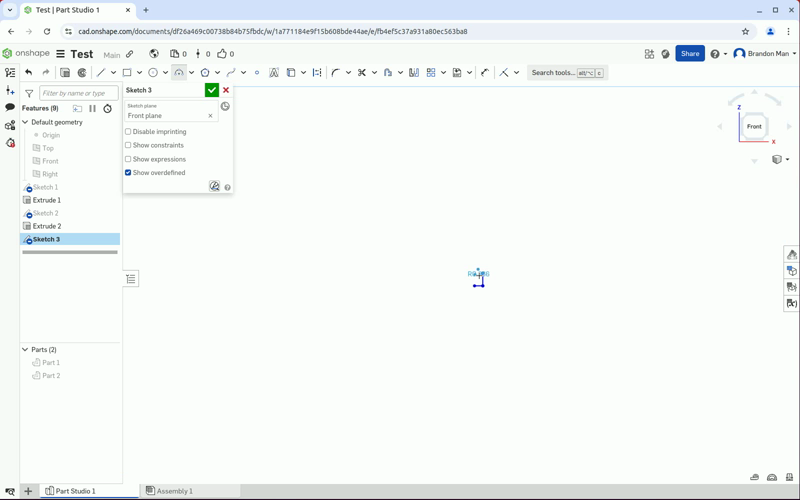
scroll(6)
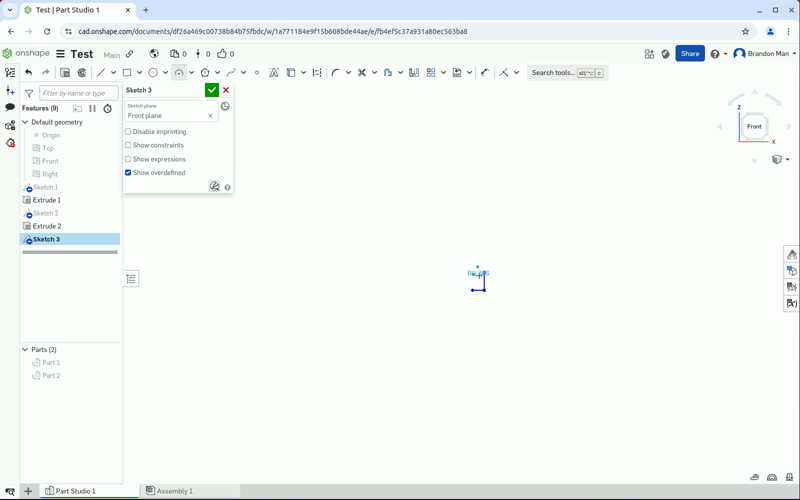
scroll(6)
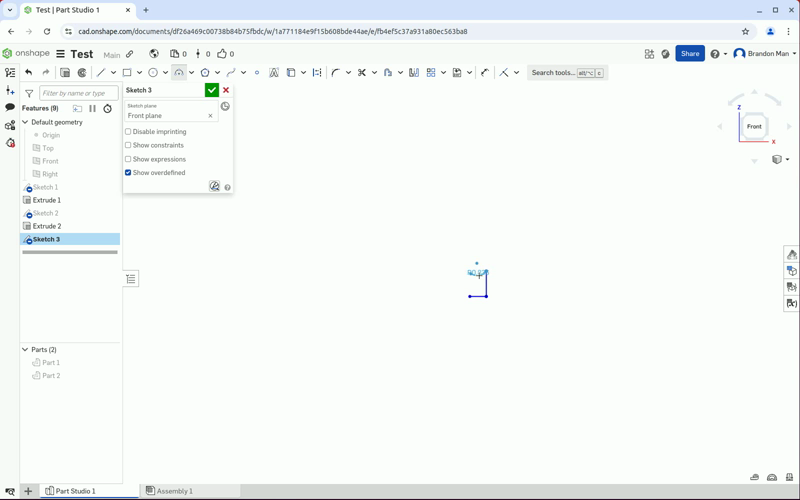
scroll(6)
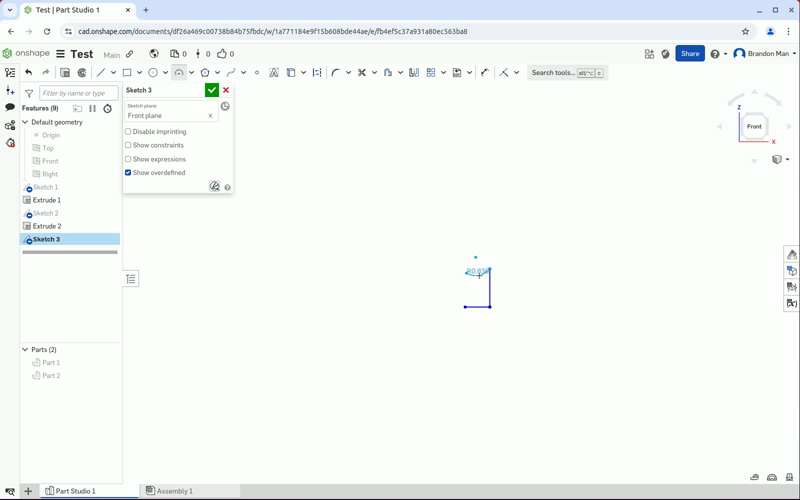
scroll(6)
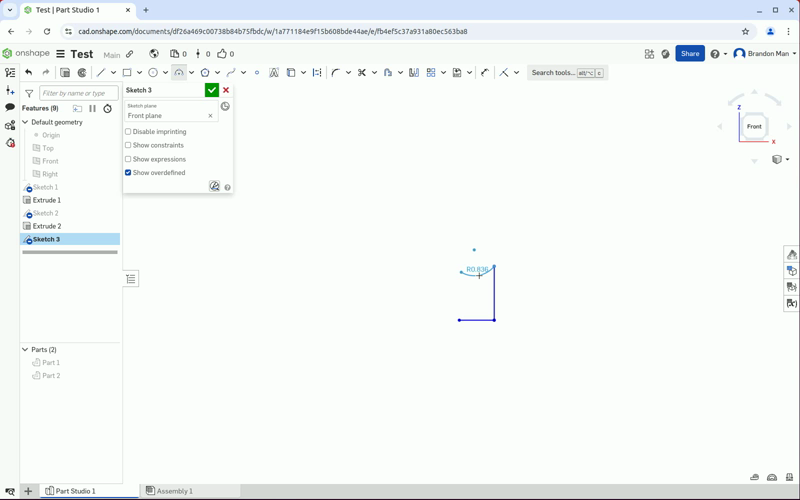
scroll(6)
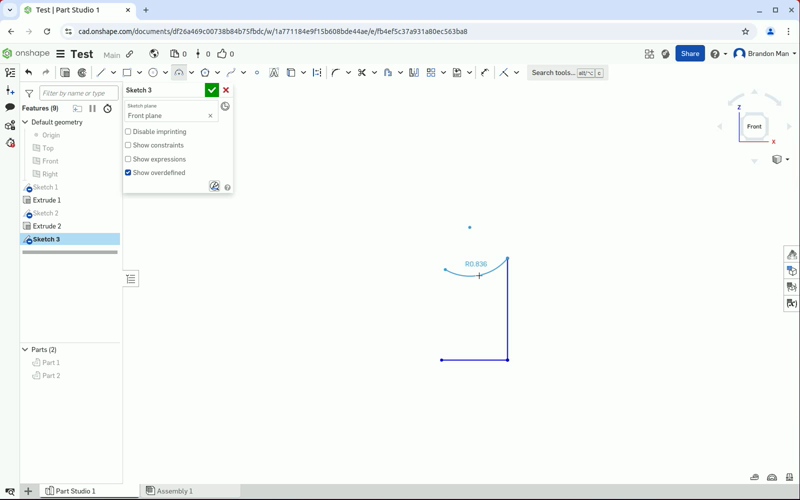
click(479, 275)
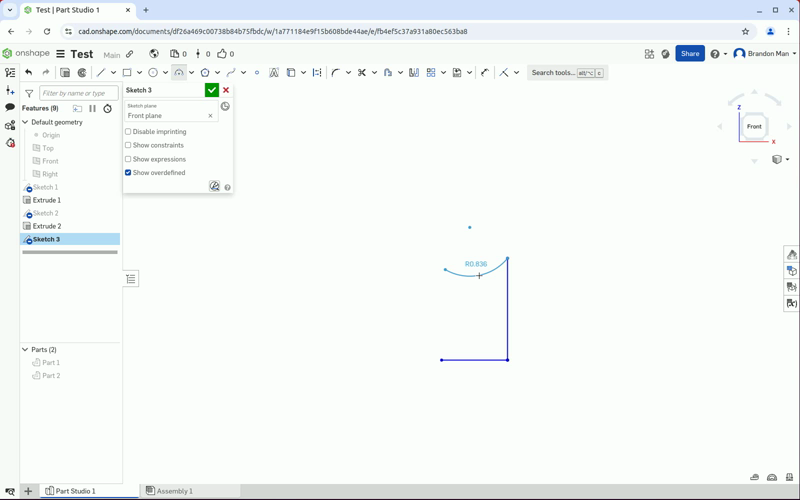
scroll(-6)
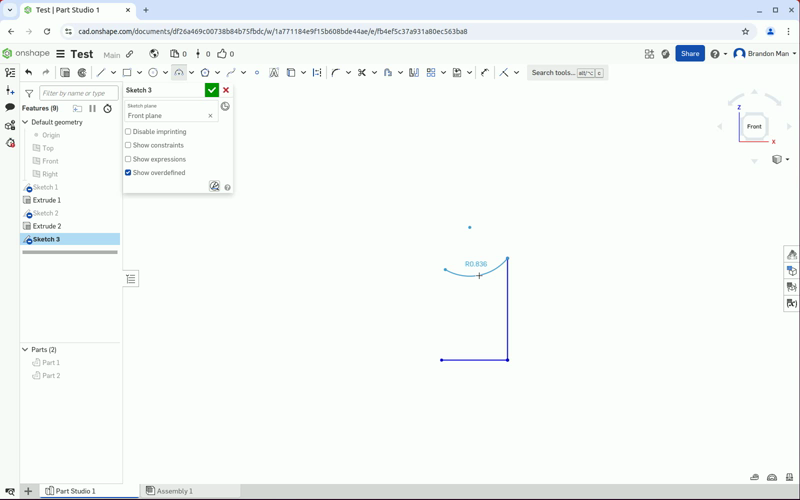
scroll(-6)
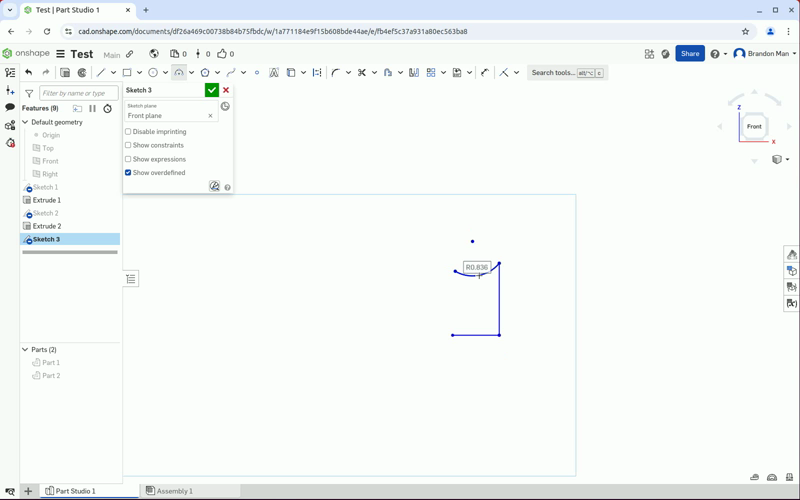
scroll(-6)
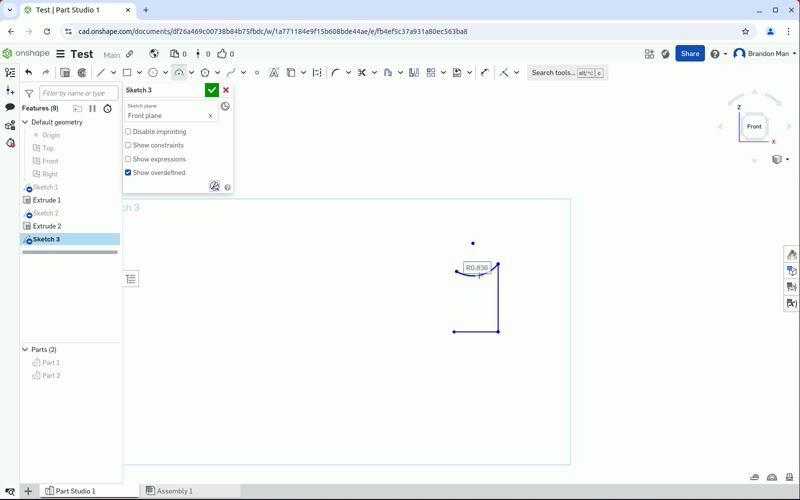
scroll(-6)
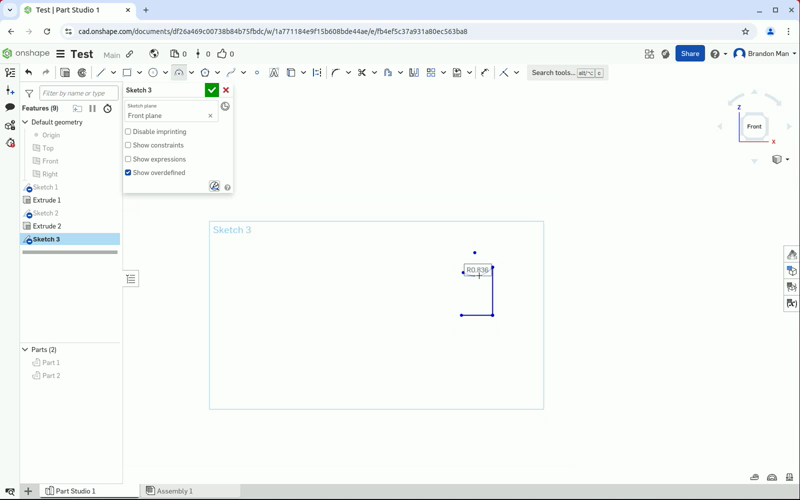
scroll(-6)
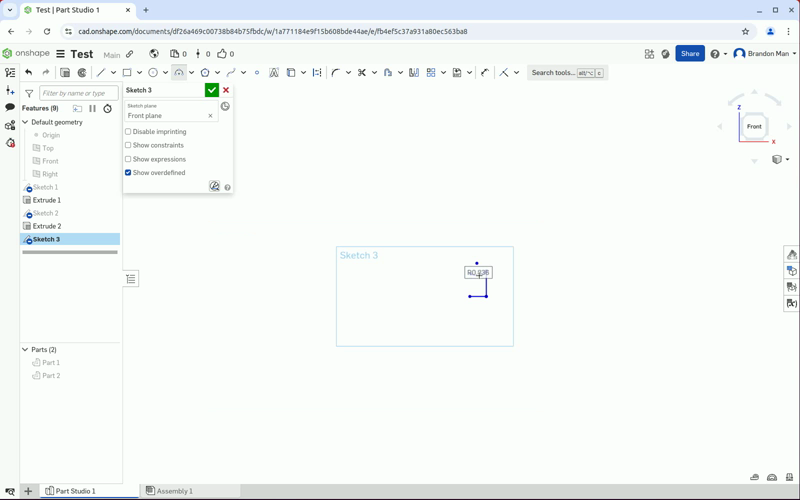
scroll(-6)
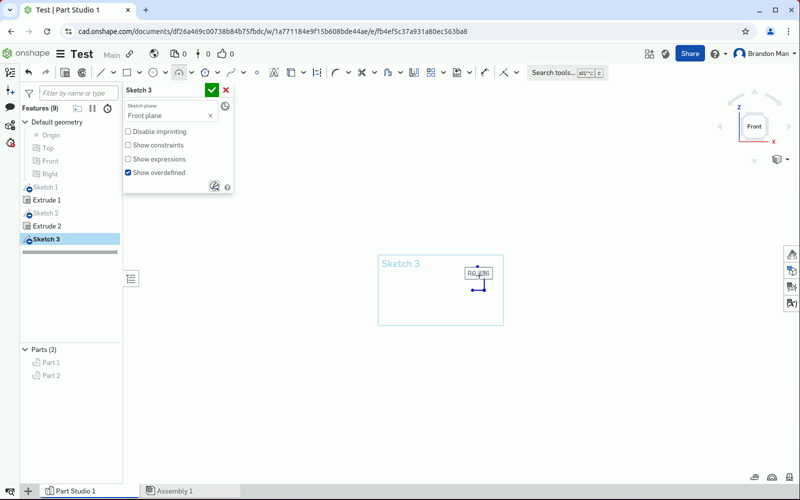
scroll(-6)
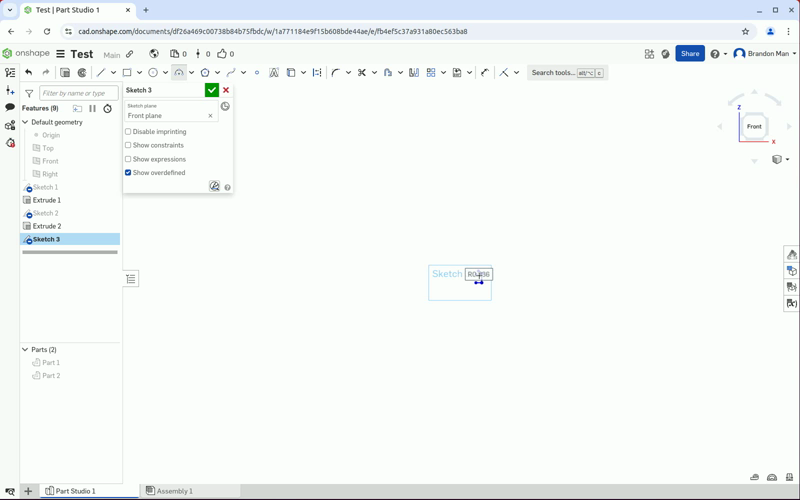
key_up(shift)
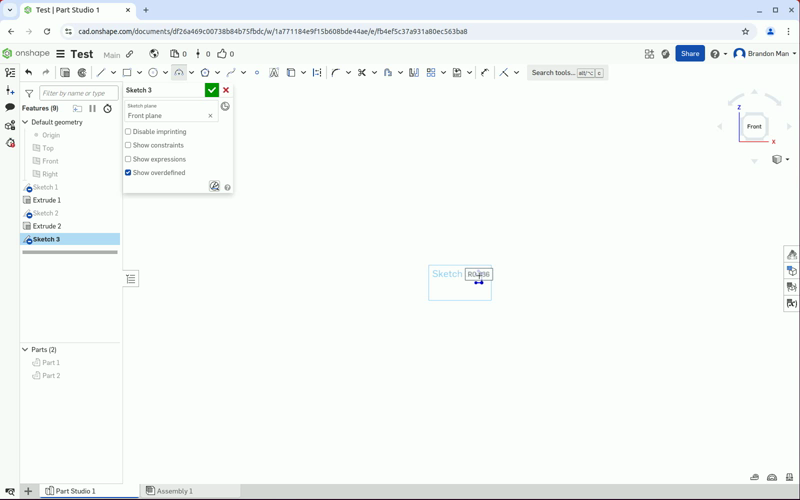
key(esc)
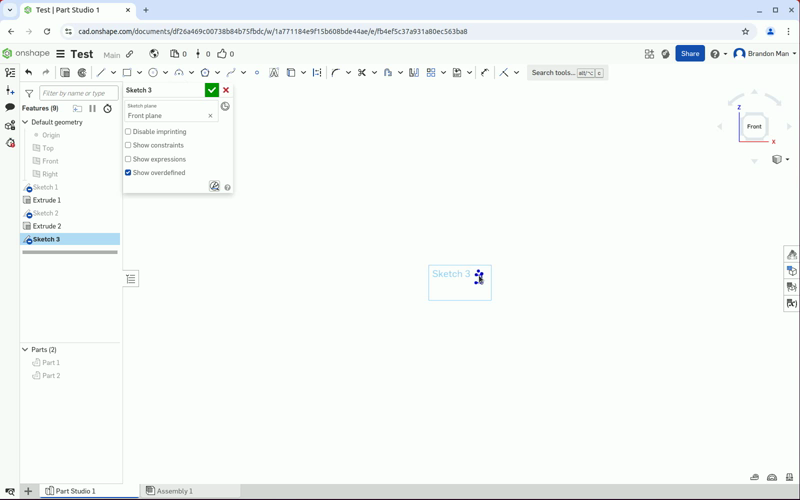
key(l)
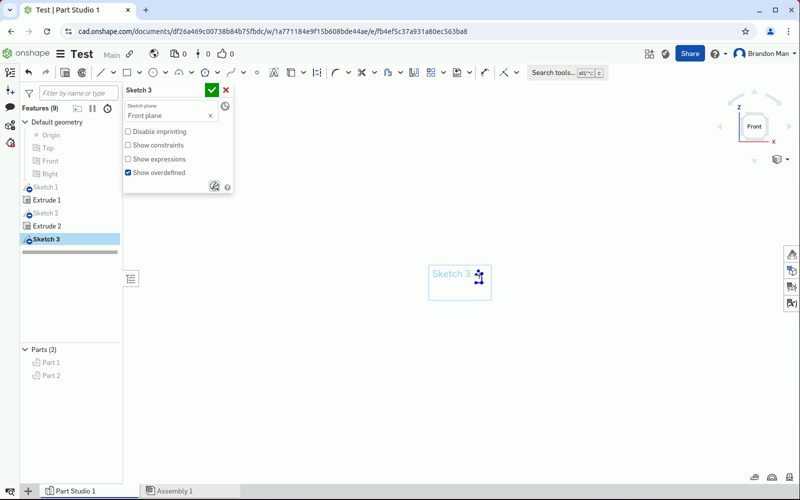
mouse_move(476, 274)
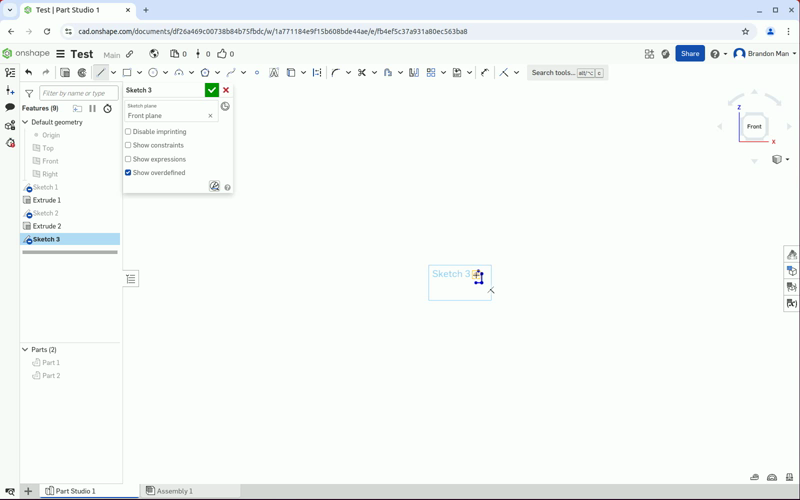
scroll(6)
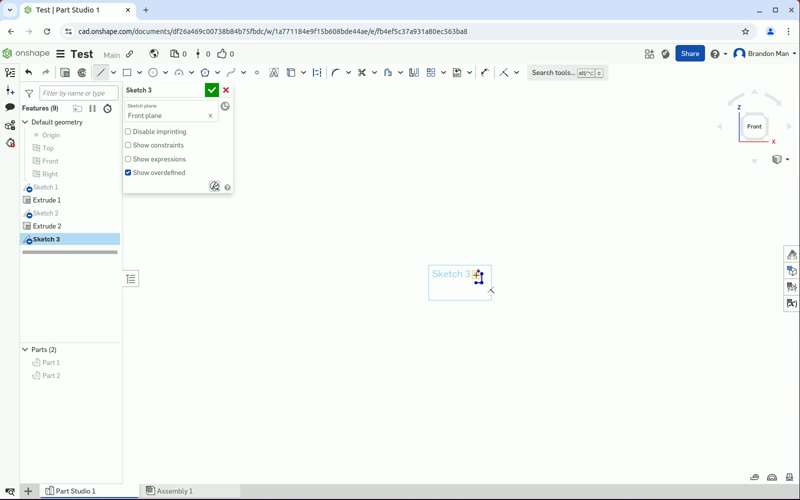
scroll(6)
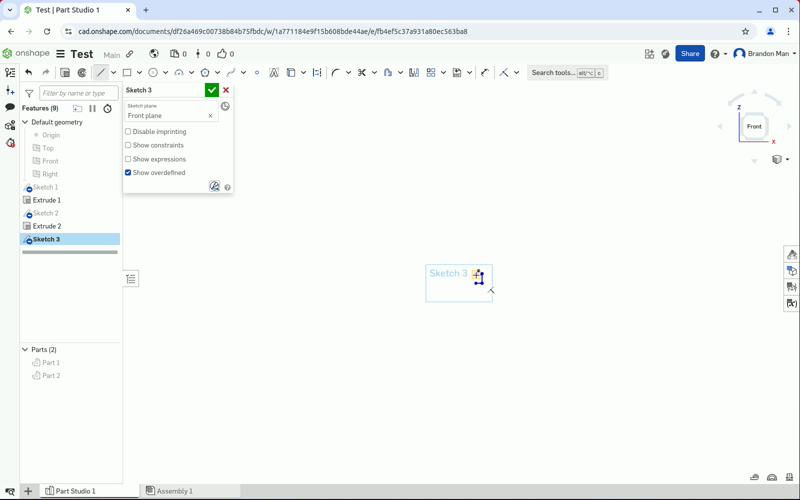
scroll(6)
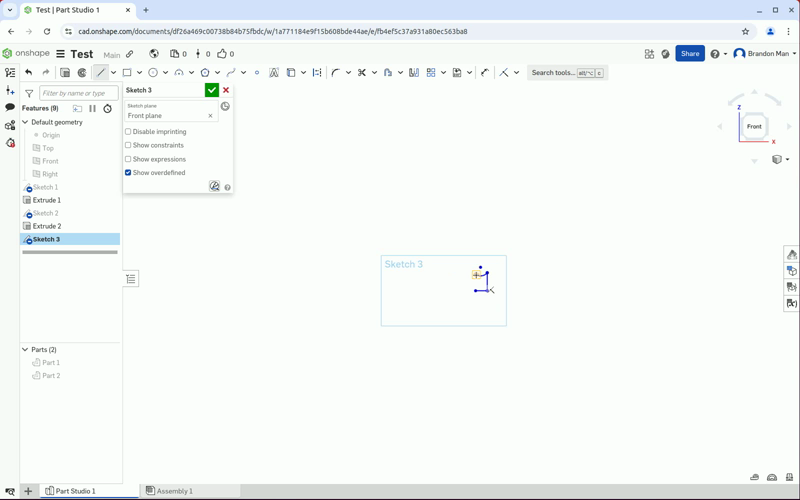
scroll(6)
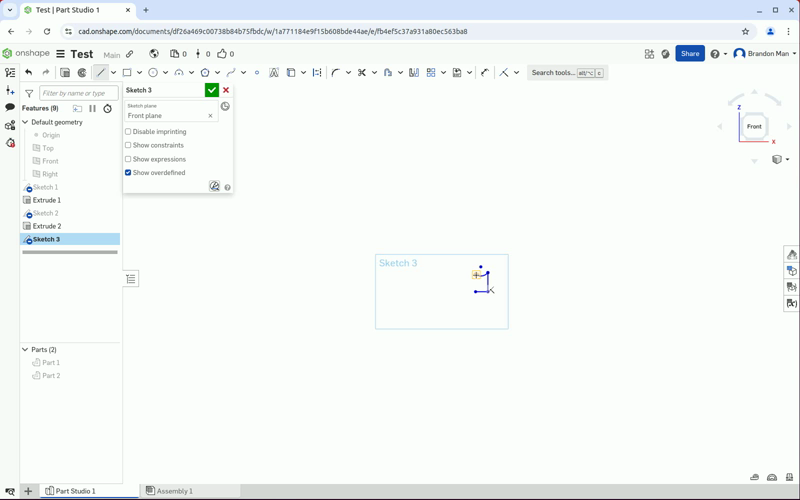
scroll(6)
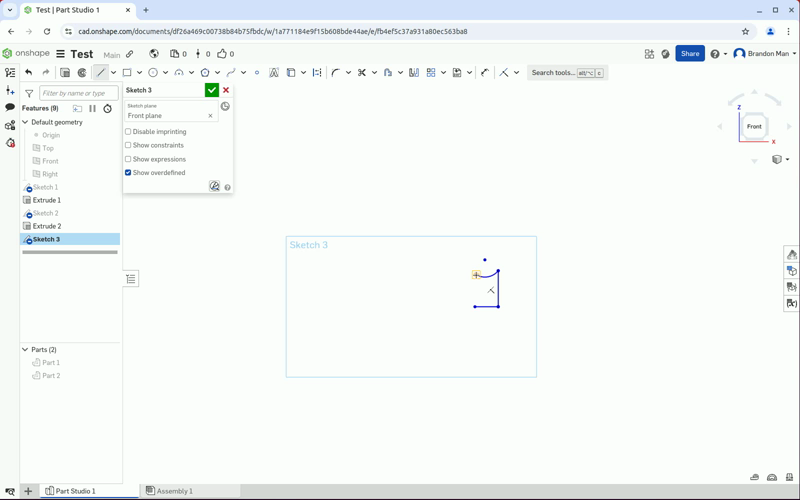
scroll(6)
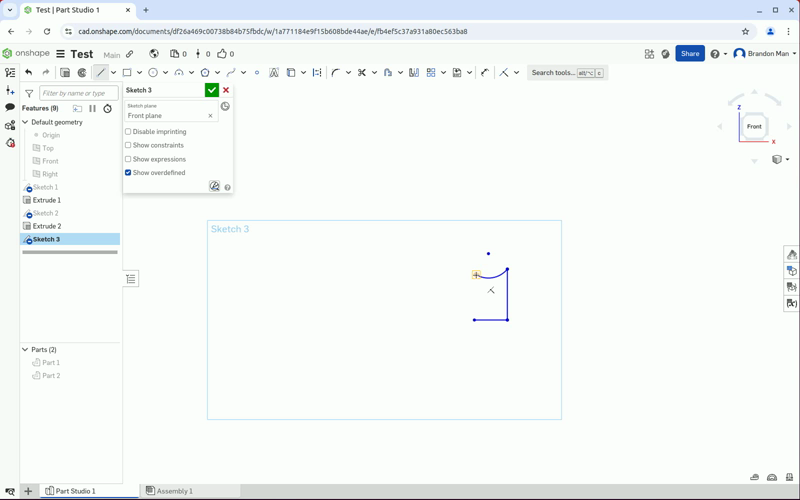
scroll(6)
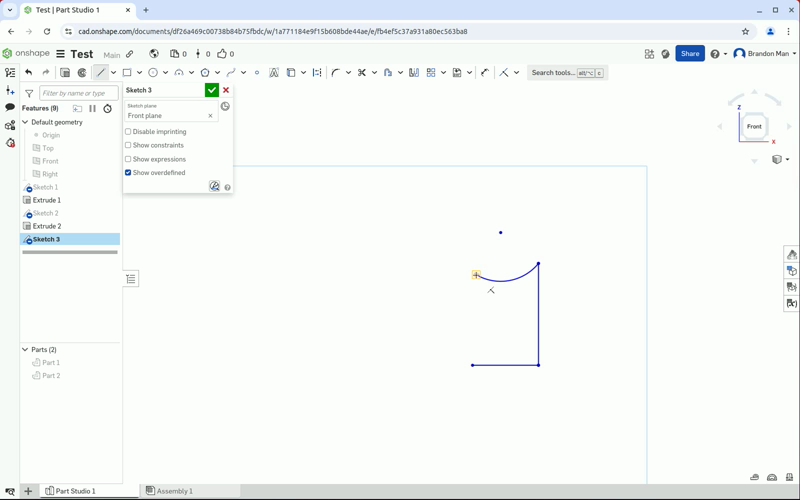
click(476, 274)
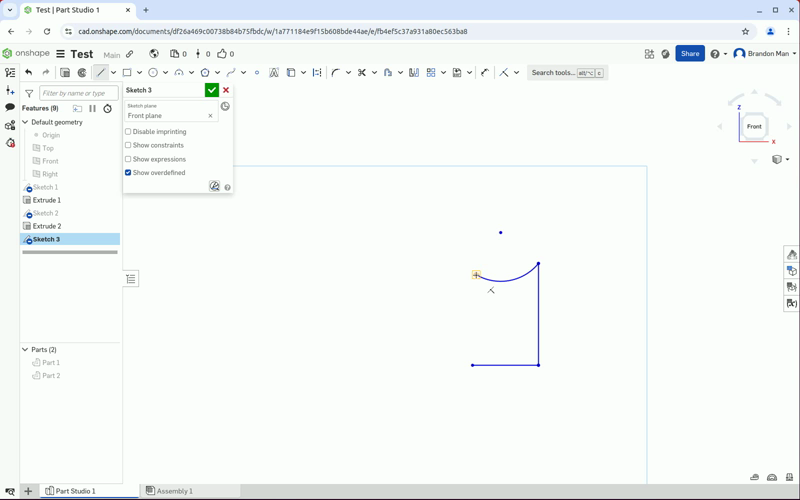
scroll(-6)
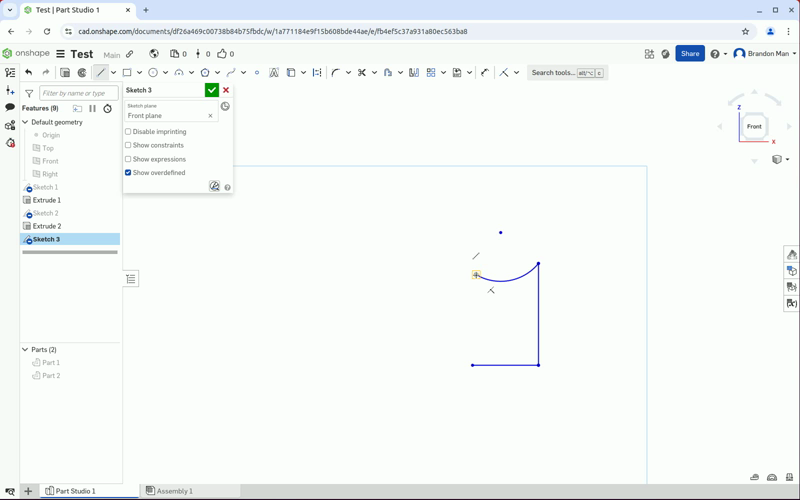
scroll(-6)
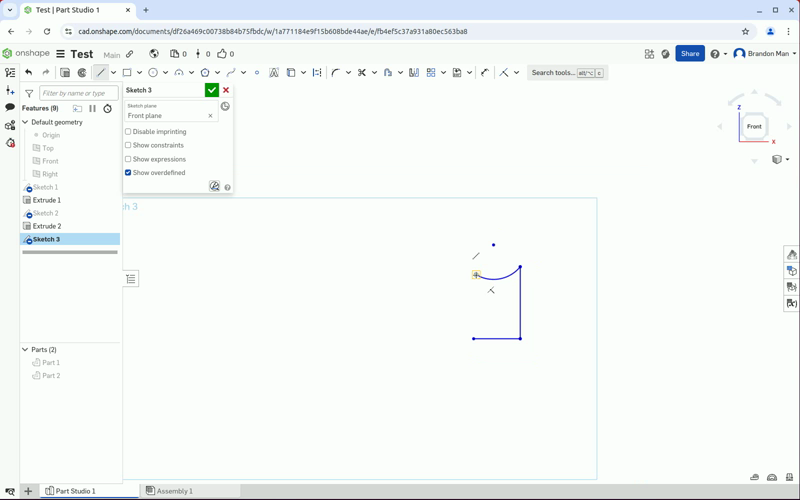
scroll(-6)
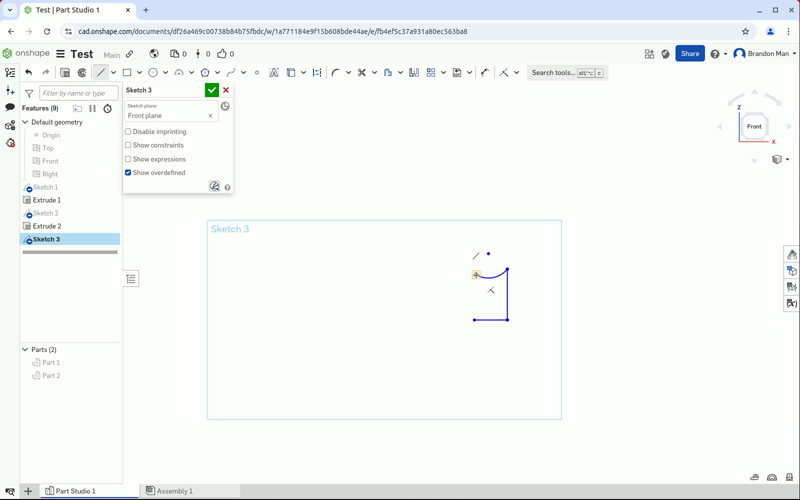
scroll(-6)
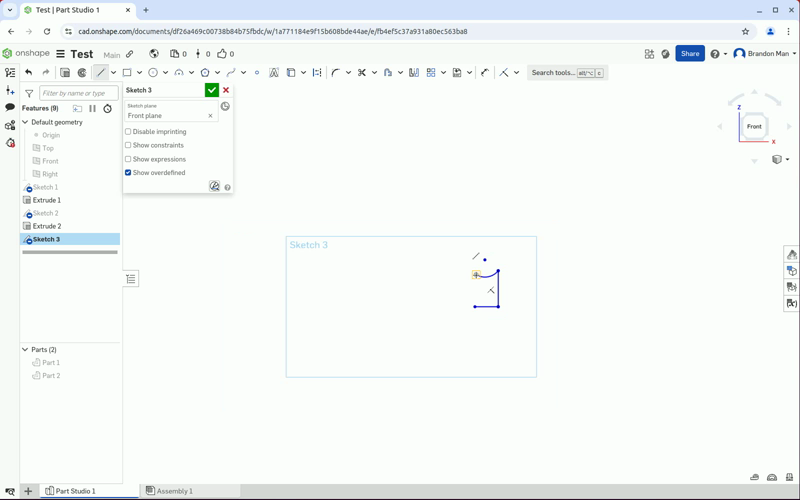
scroll(-6)
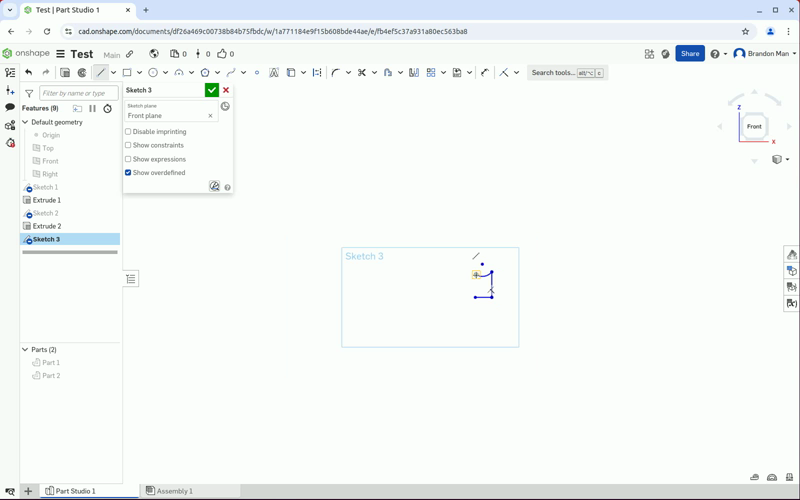
scroll(-6)
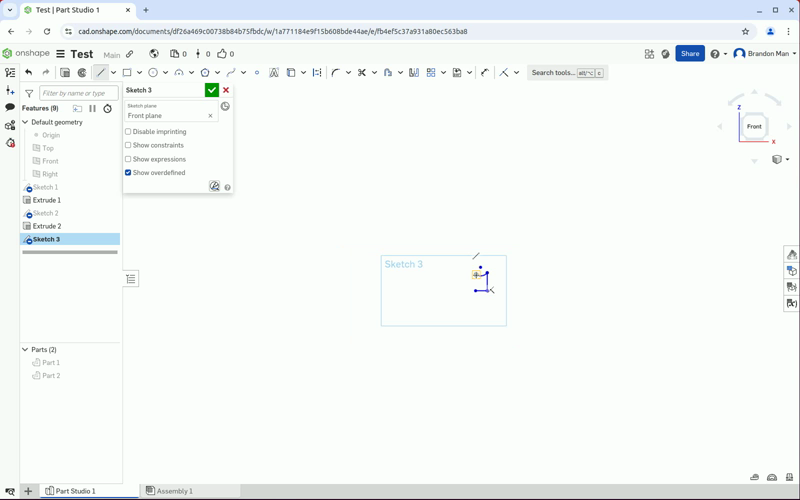
scroll(-6)
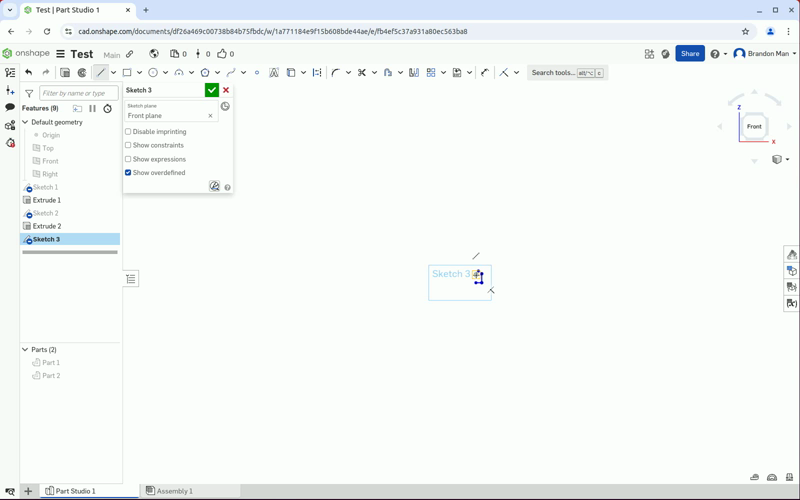
mouse_move(506, 274)
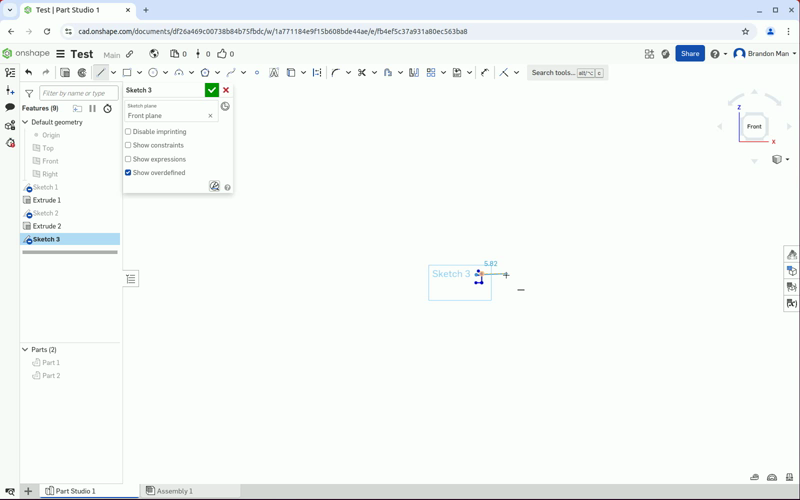
key_down(shift)
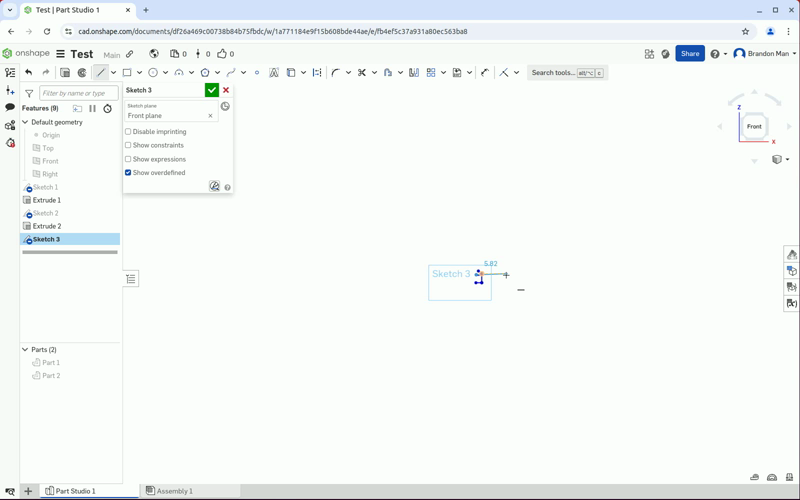
mouse_move(476, 282)
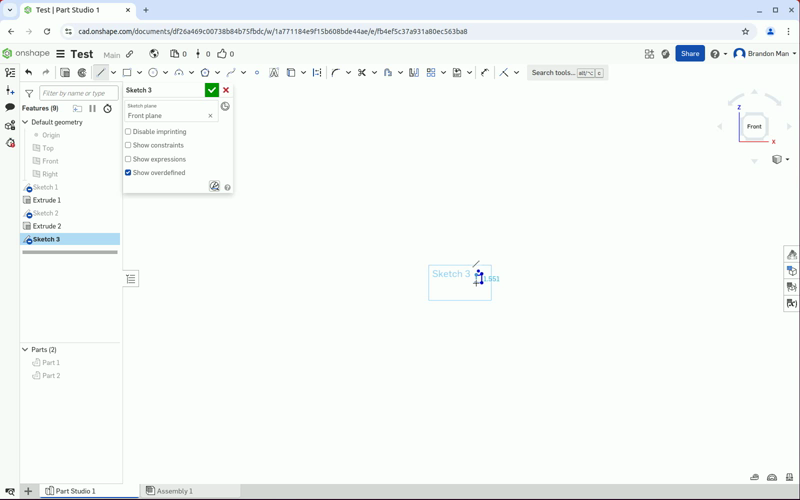
key_up(shift)
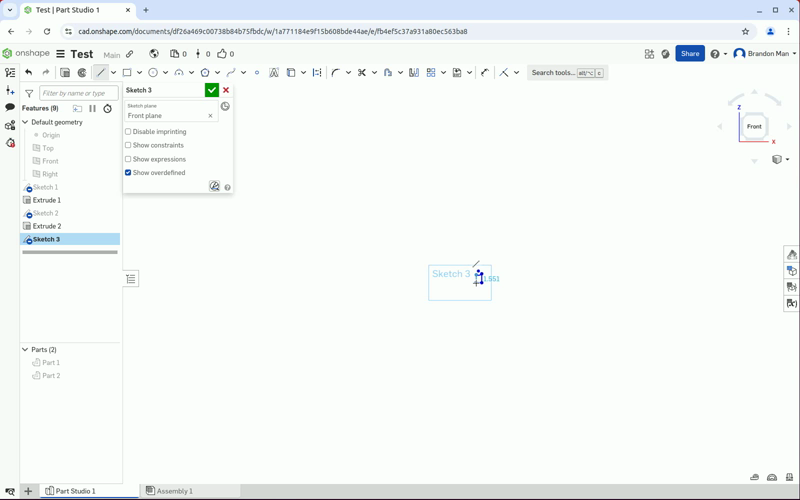
click(476, 282)
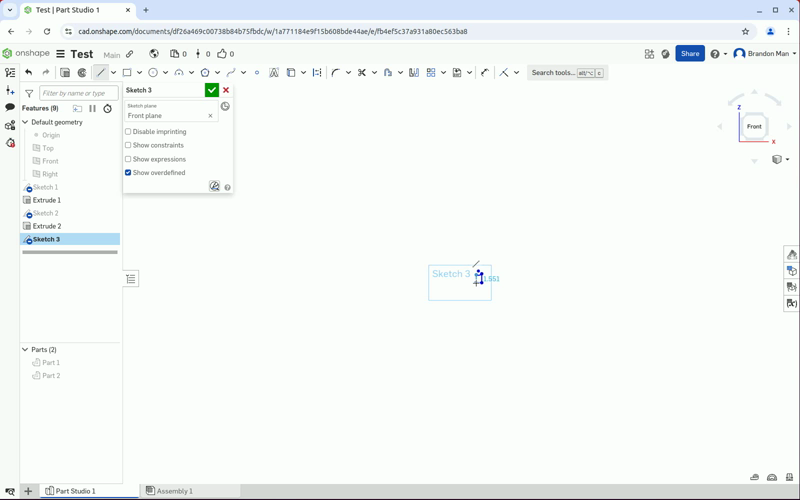
key(esc)
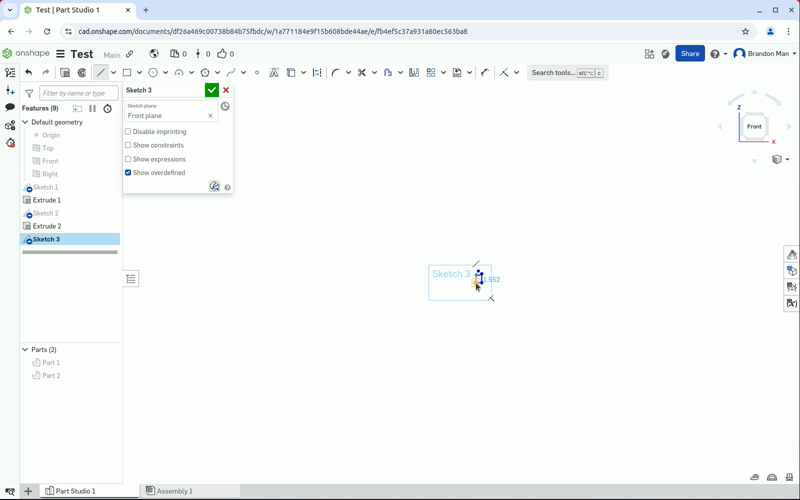
mouse_move(477, 278)
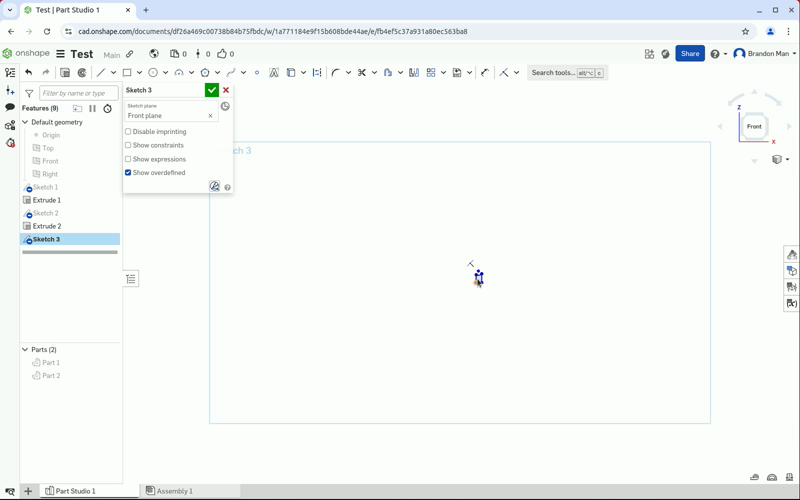
scroll(6)
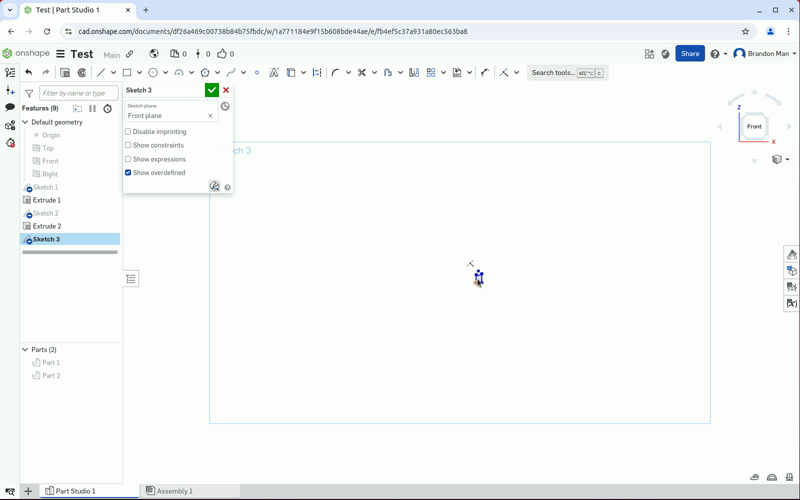
scroll(6)
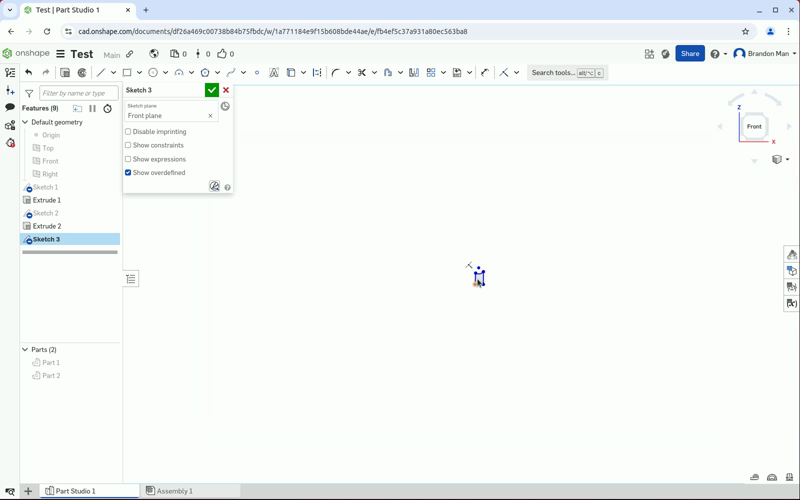
scroll(6)
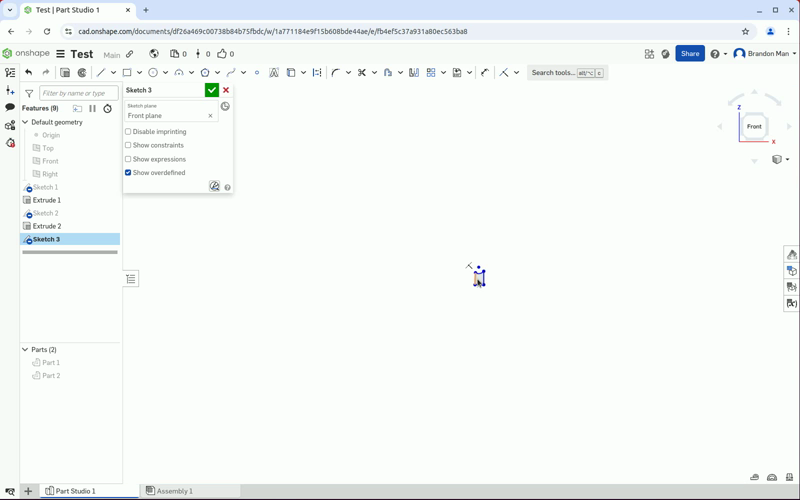
scroll(6)
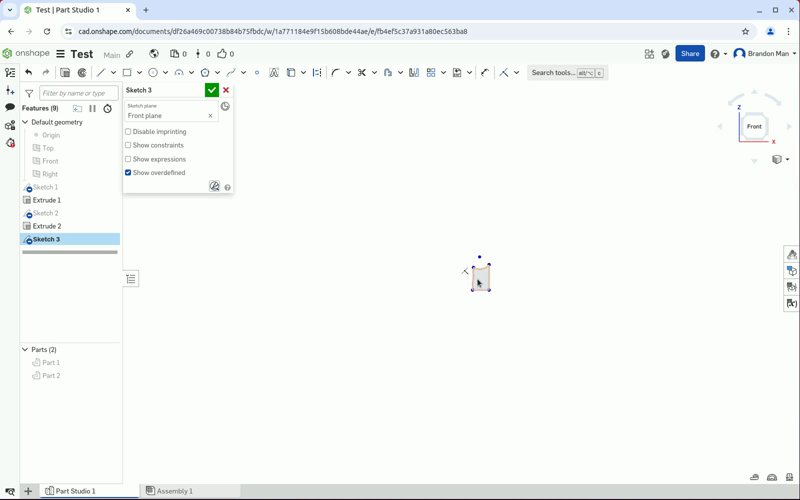
scroll(6)
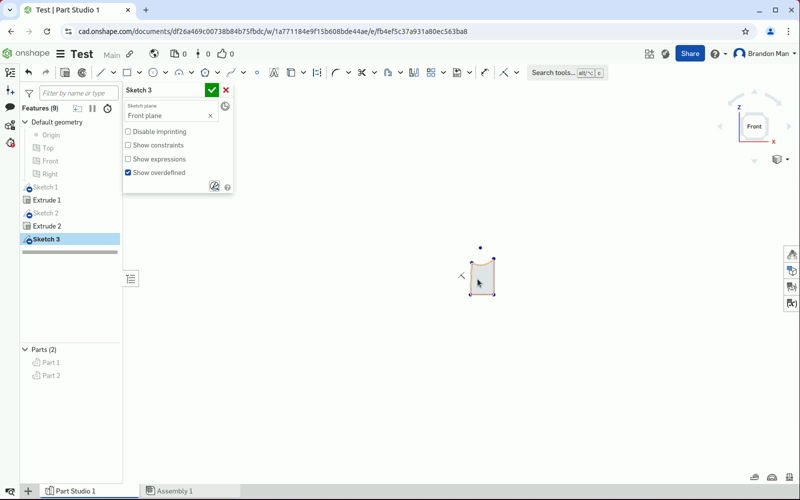
scroll(6)
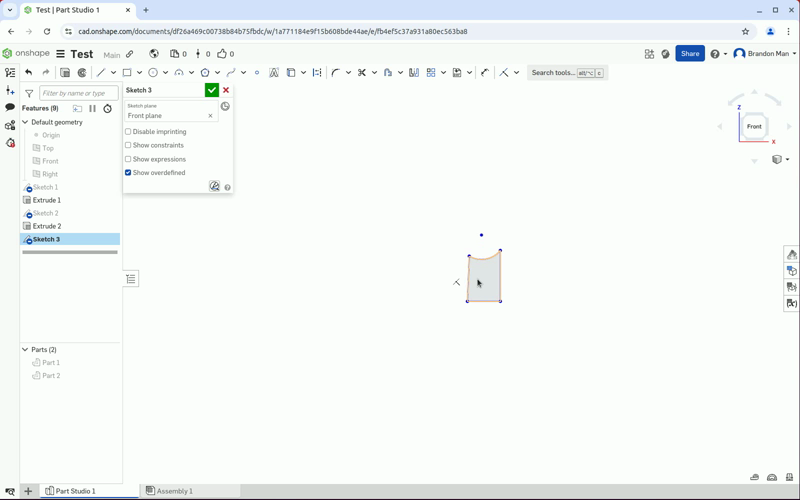
scroll(6)
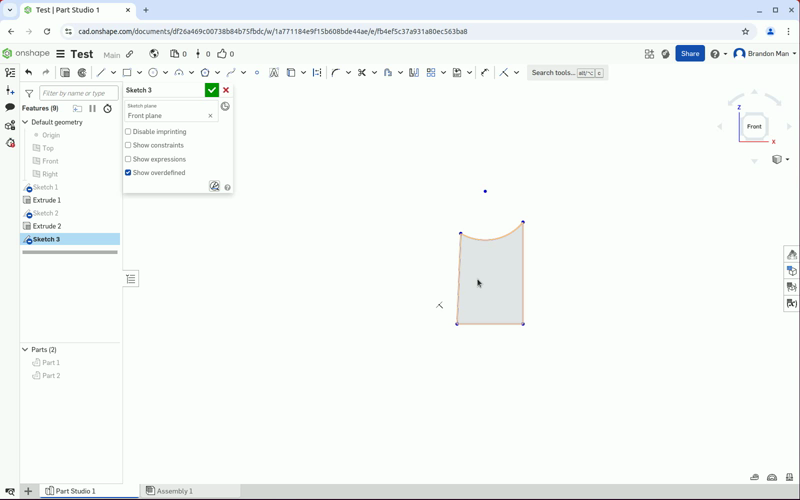
click(477, 278)
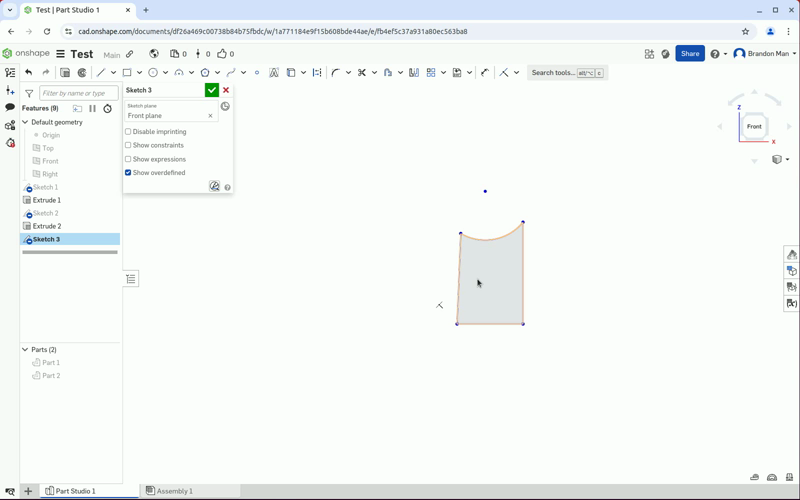
scroll(-6)
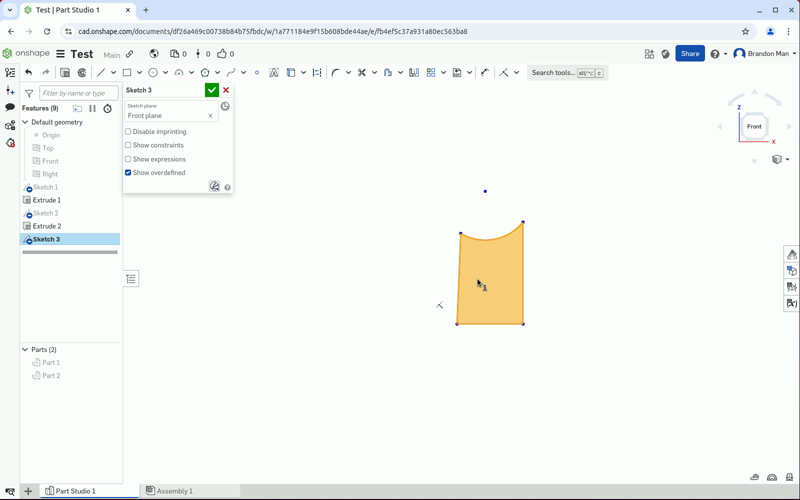
scroll(-6)
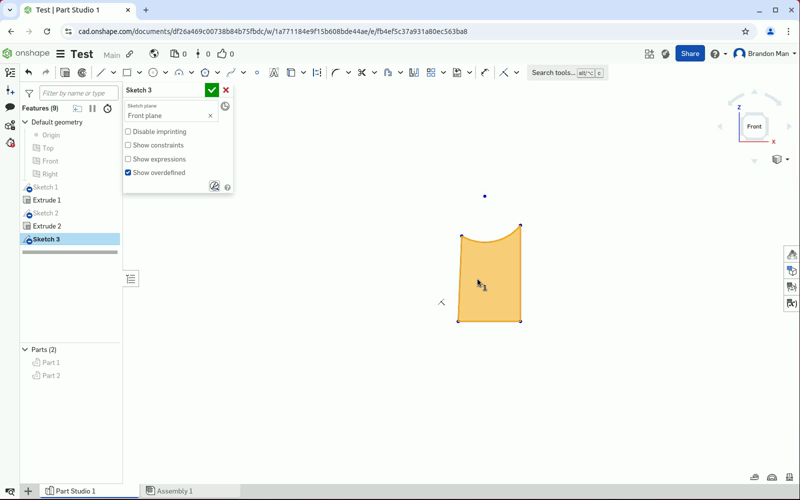
scroll(-6)
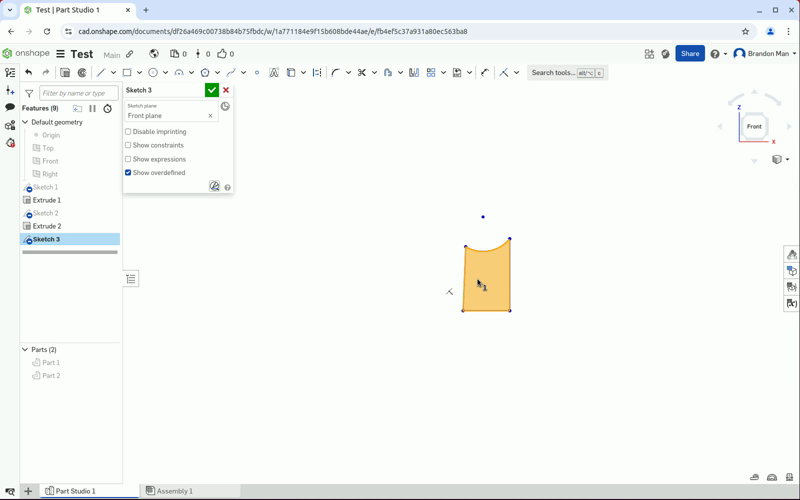
scroll(-6)
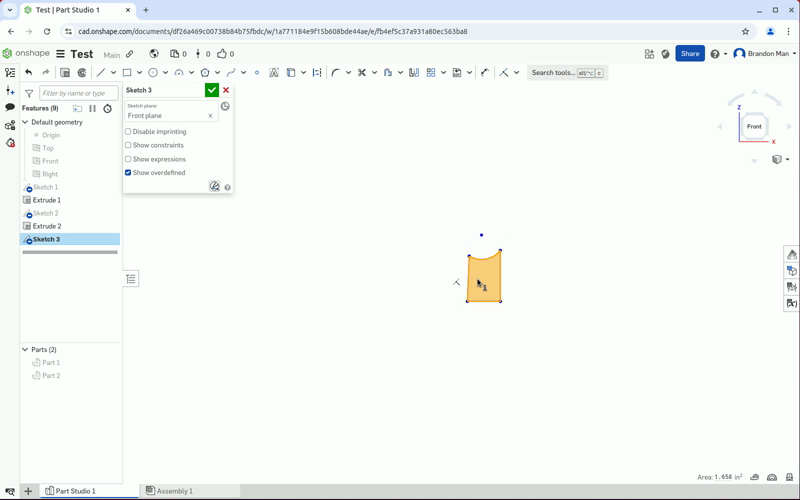
scroll(-6)
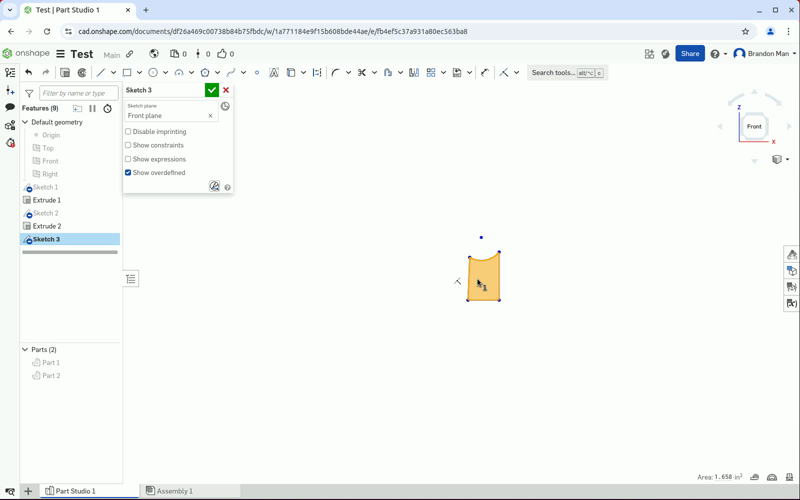
scroll(-6)
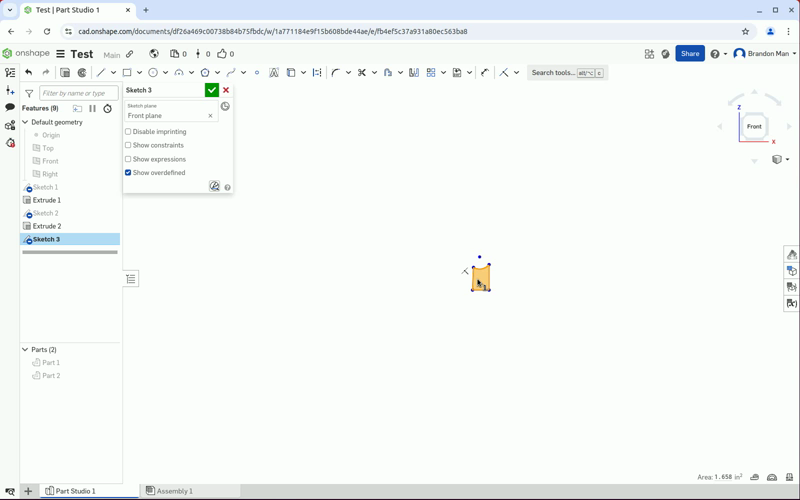
scroll(-6)
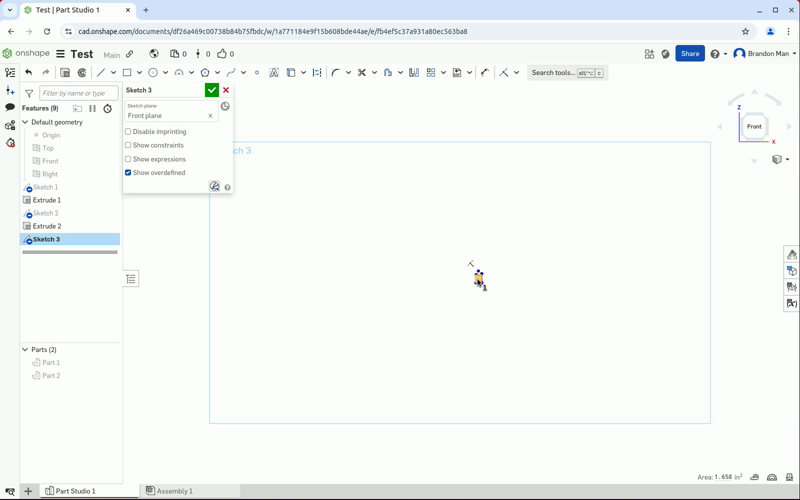
mouse_move(73, 352)
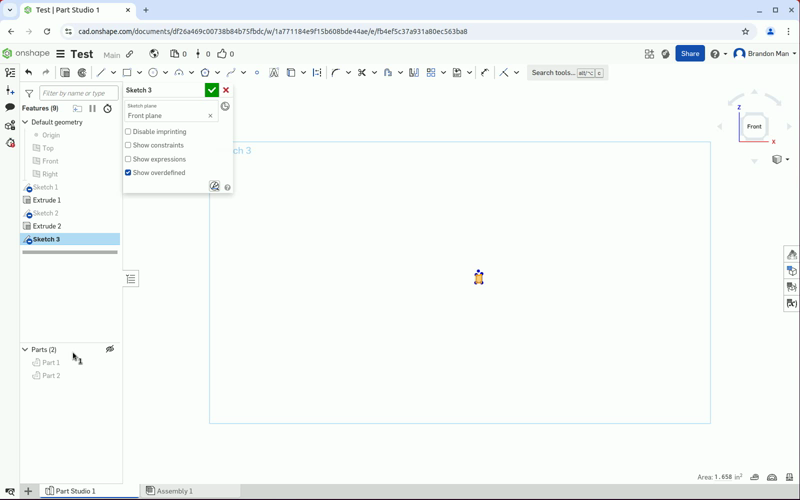
key(shift+y)
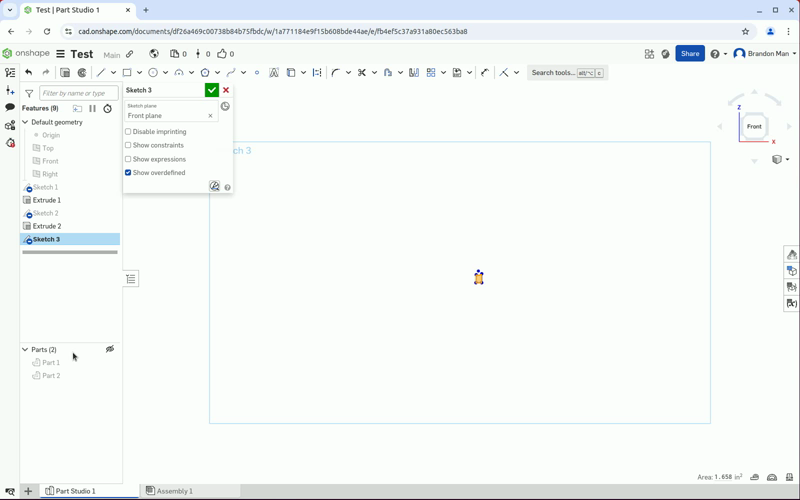
key(shift+e)
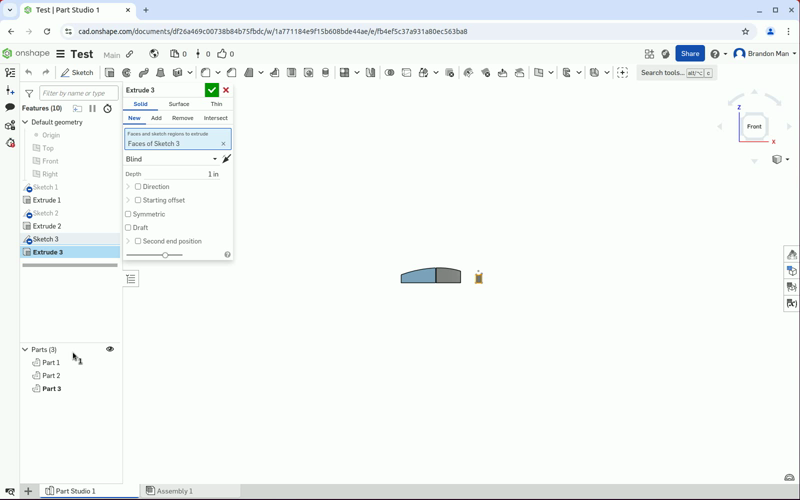
mouse_move(143, 106)
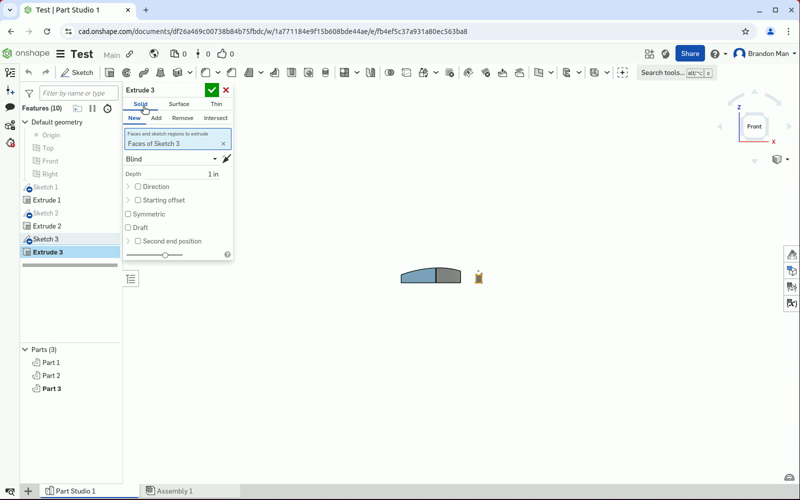
click(143, 106)
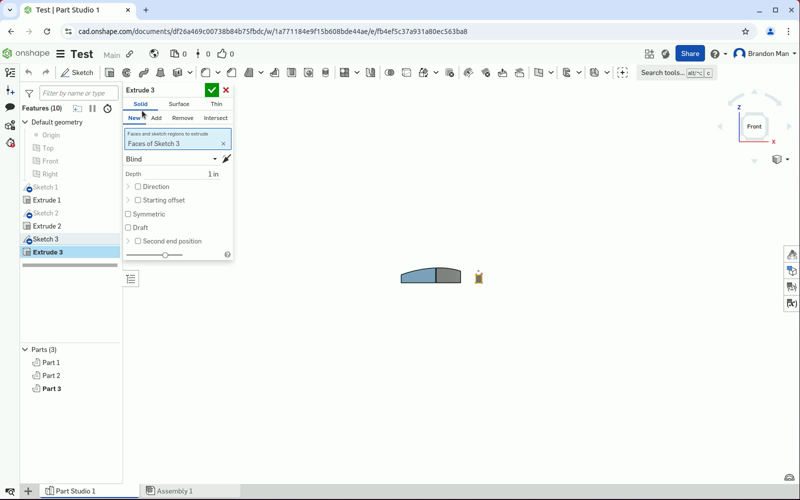
mouse_move(137, 120)
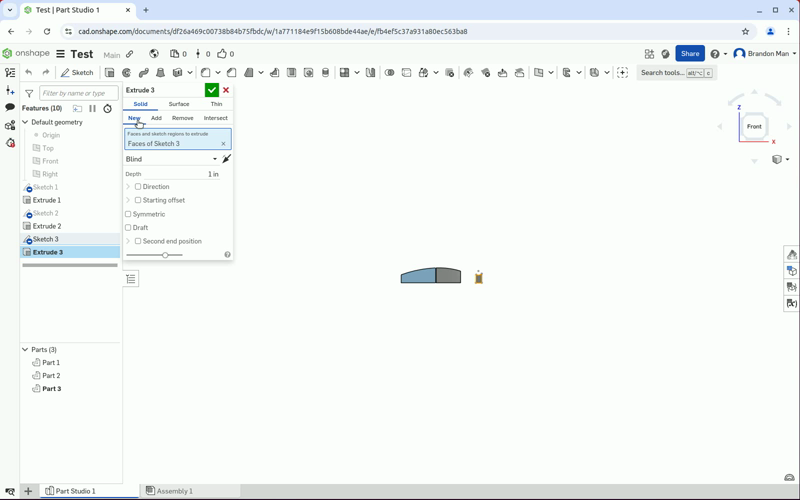
click(137, 120)
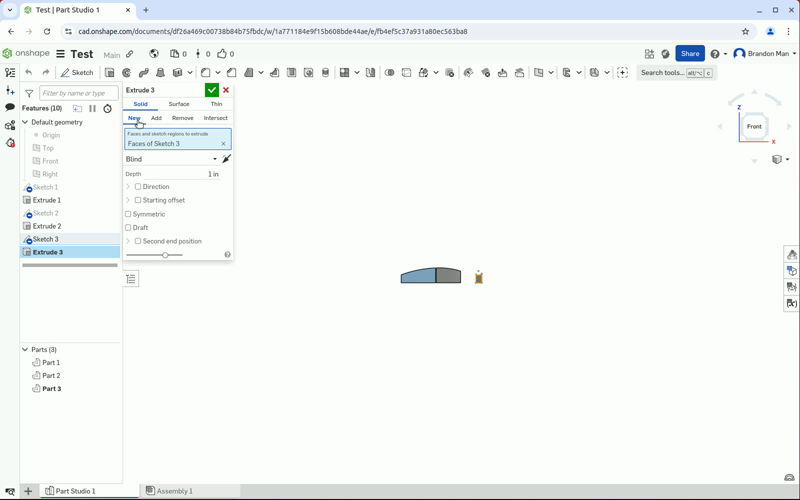
key(tab, 4)
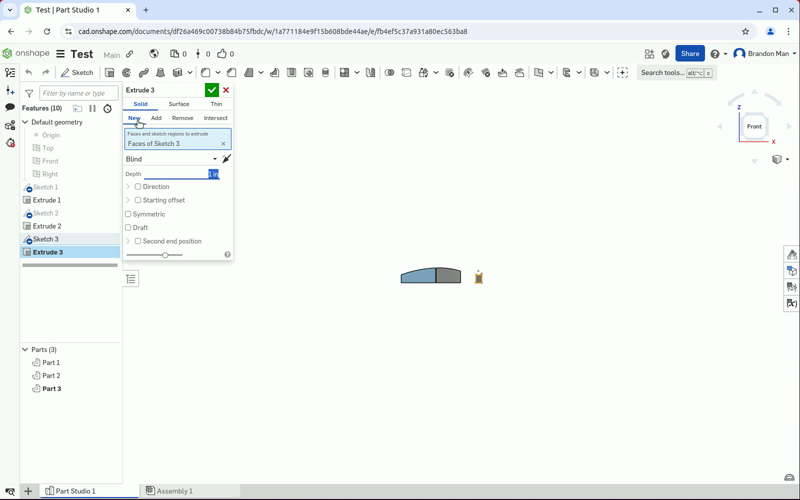
text(23.108)
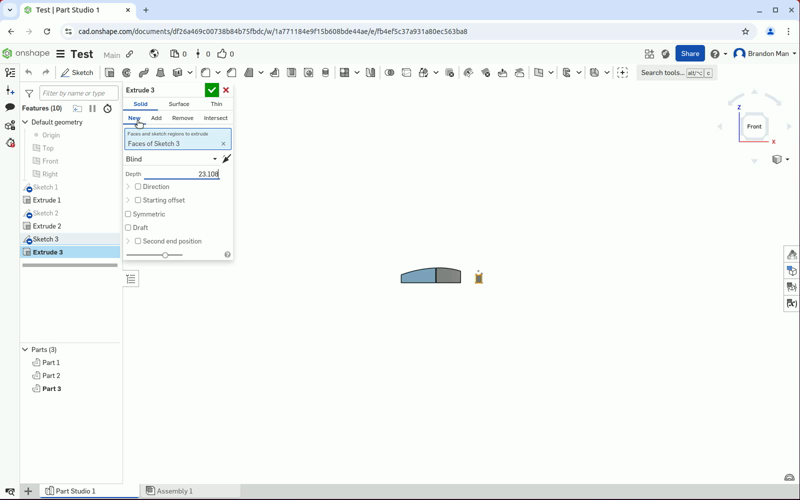
key(enter)
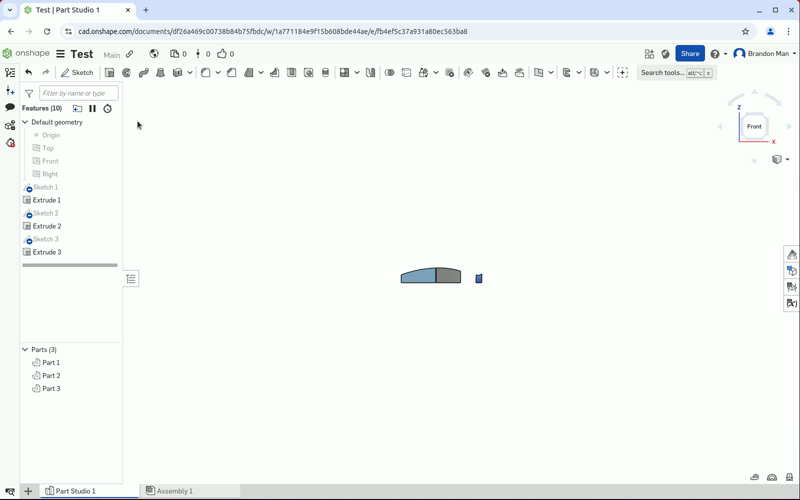
key(shift+h)
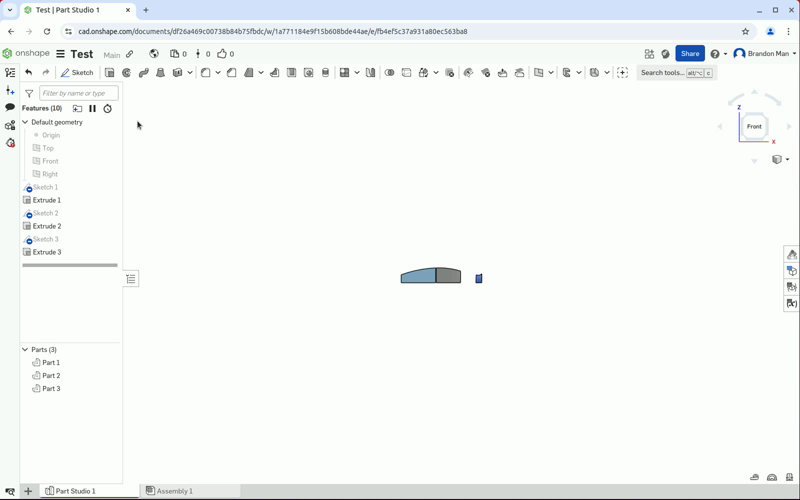
key(shift+h)
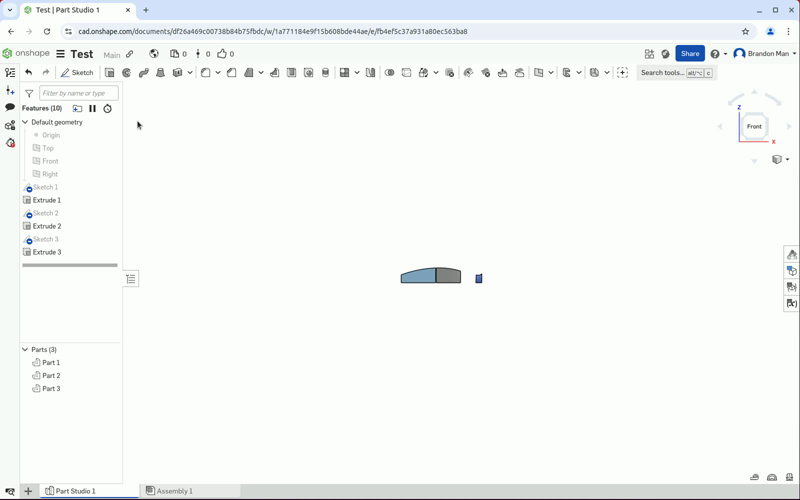
mouse_move(73, 189)
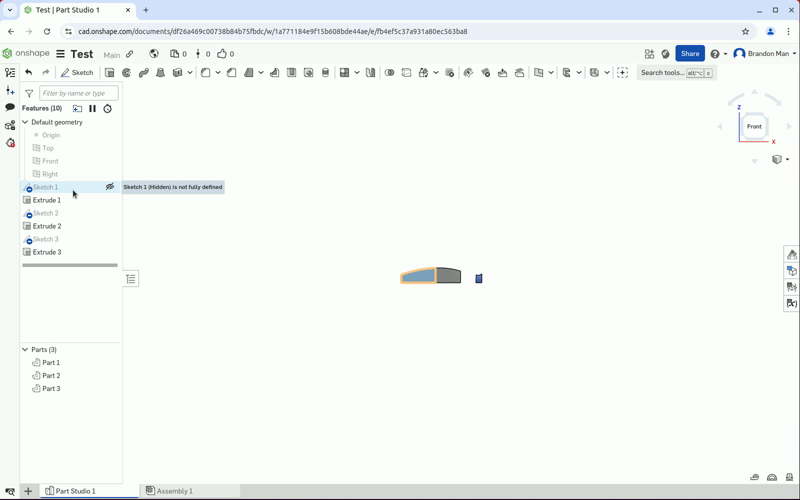
click(73, 189)
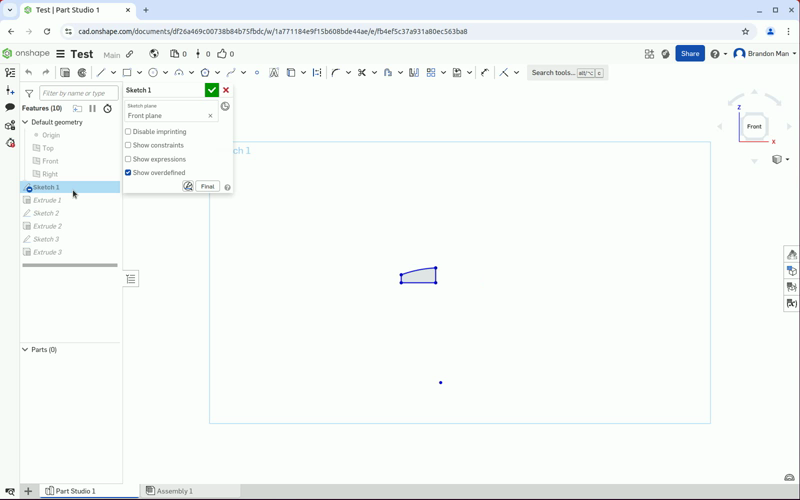
mouse_move(229, 92)
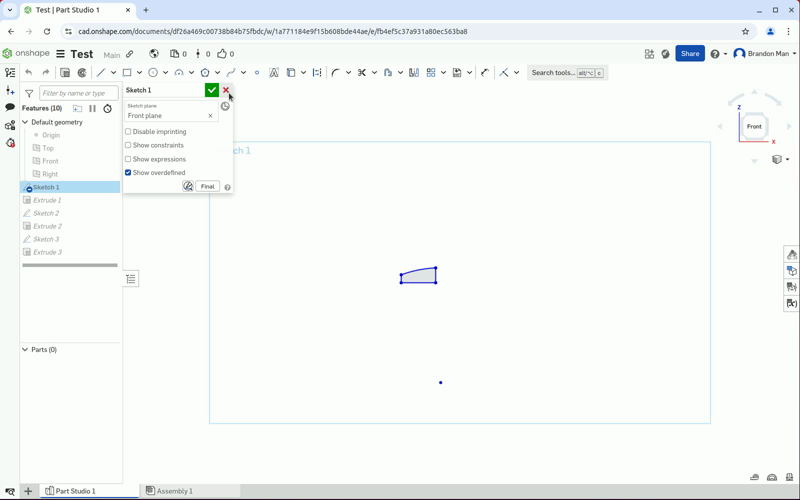
click(229, 92)
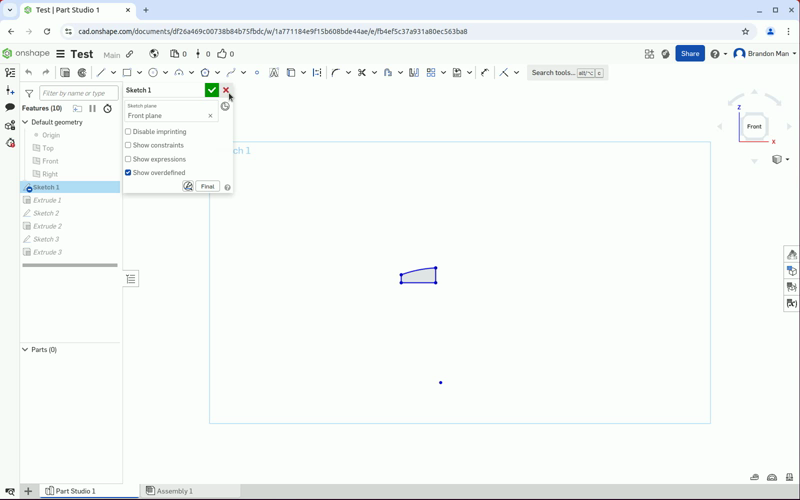
key(shift+s)
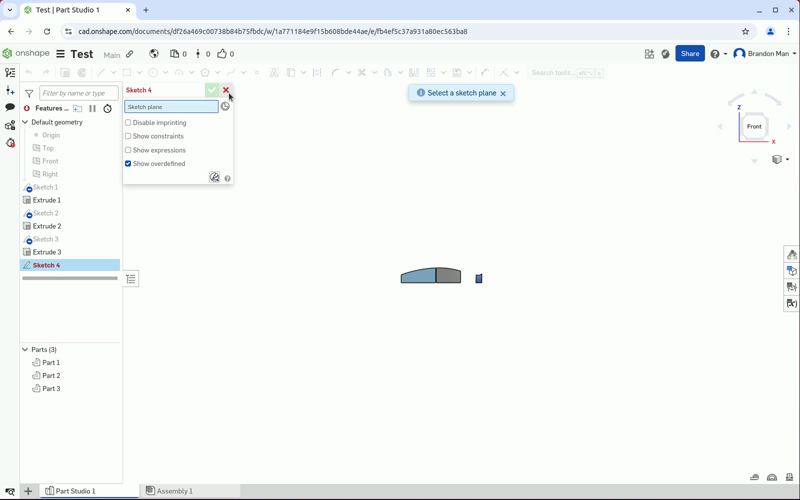
mouse_move(73, 163)
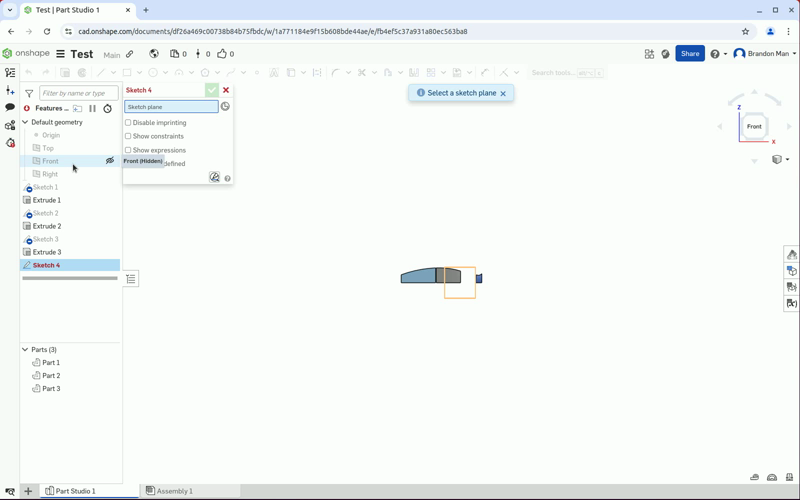
click(73, 163)
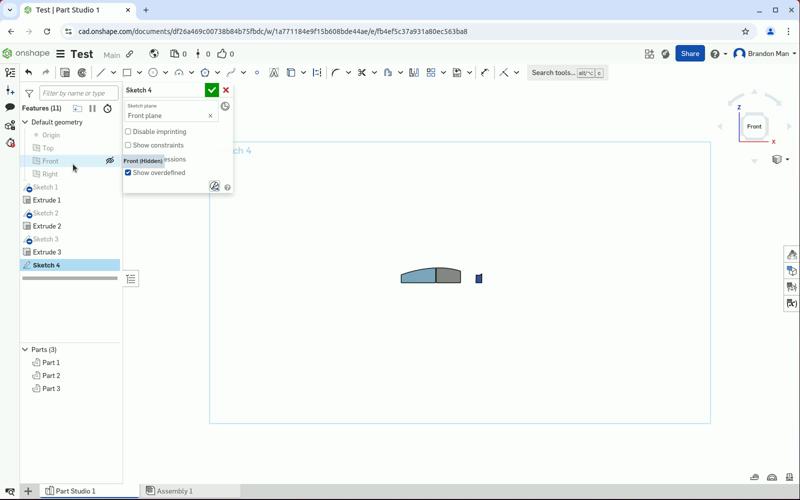
mouse_move(73, 352)
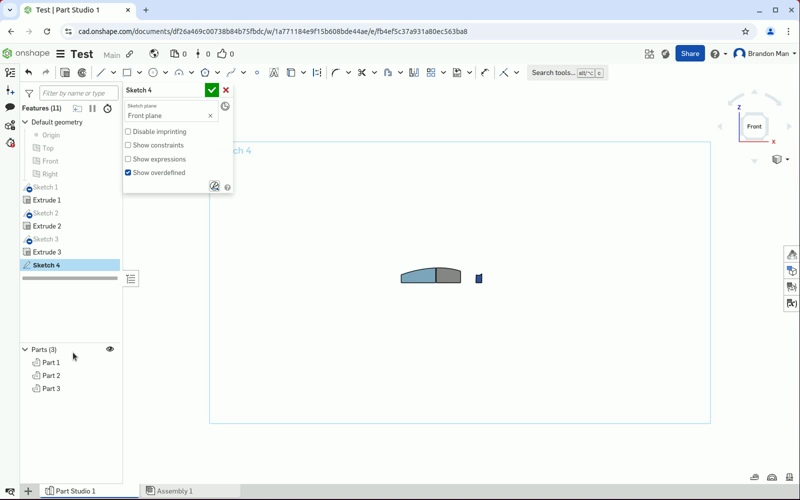
key(y)
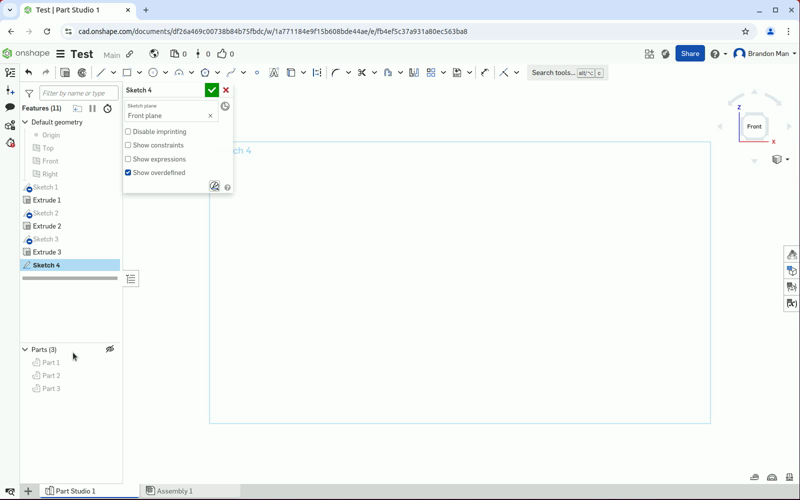
key(l)
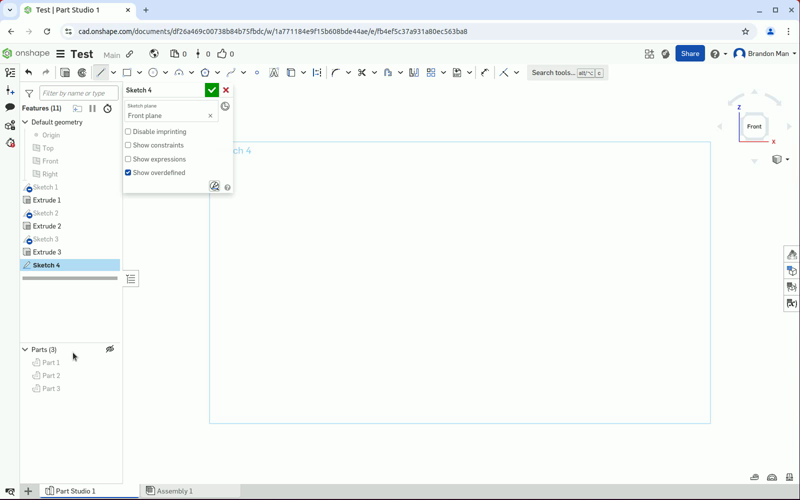
key_down(shift)
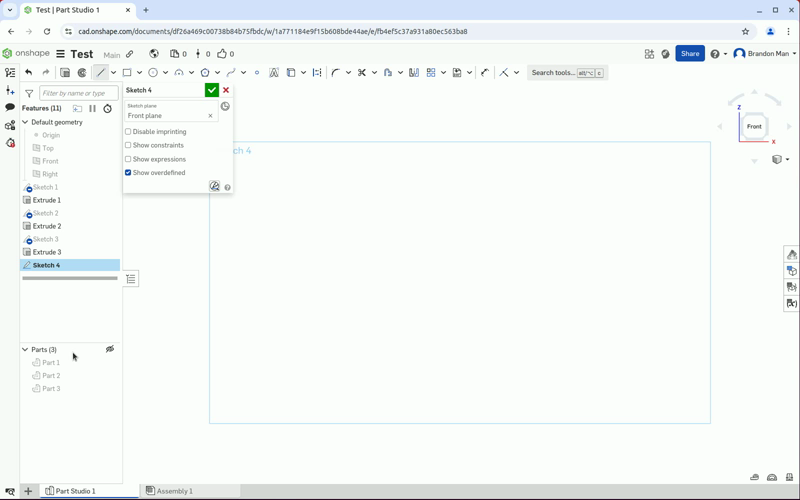
mouse_move(460, 282)
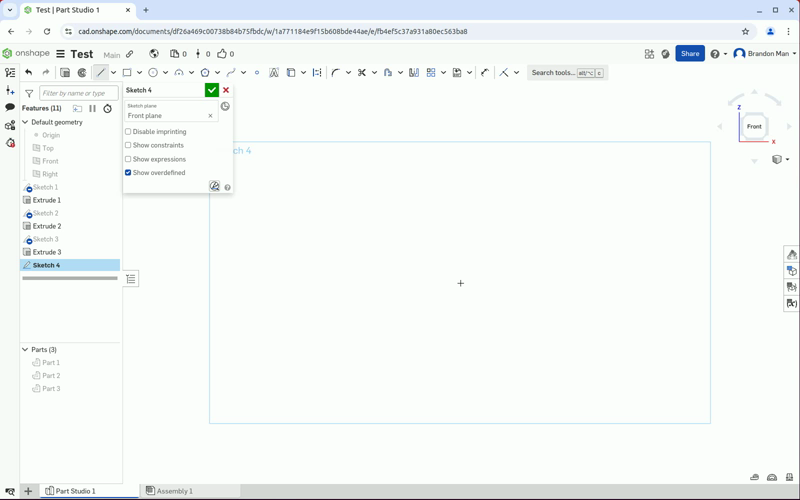
click(460, 282)
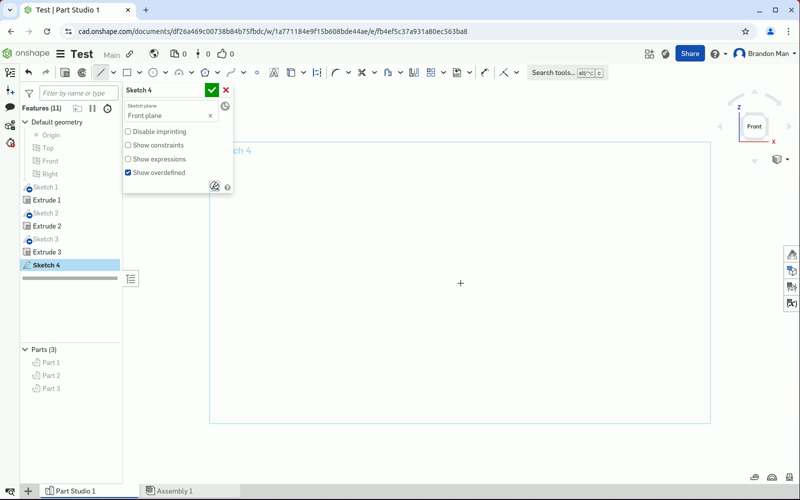
key_up(shift)
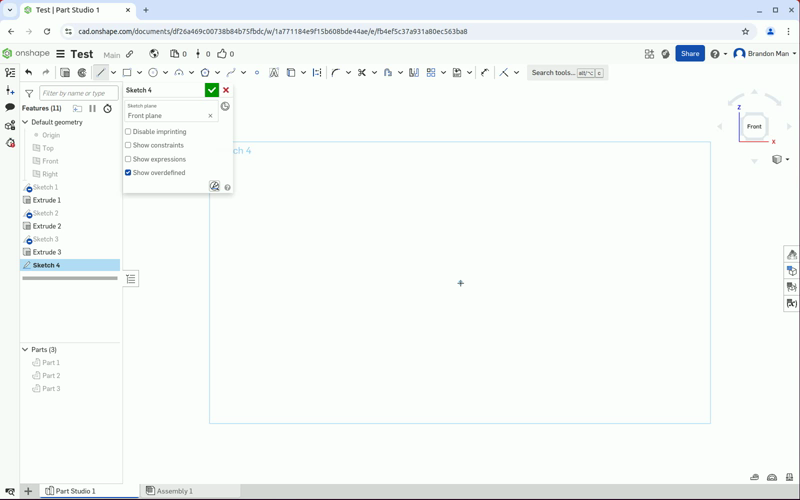
key_down(shift)
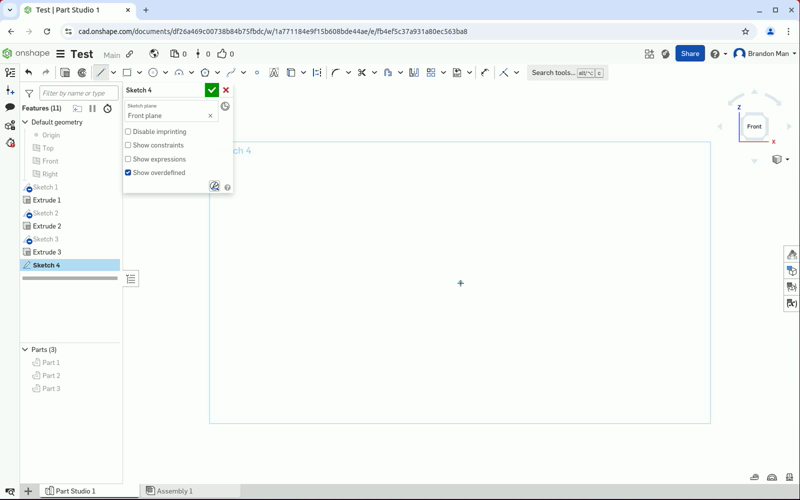
mouse_move(490, 282)
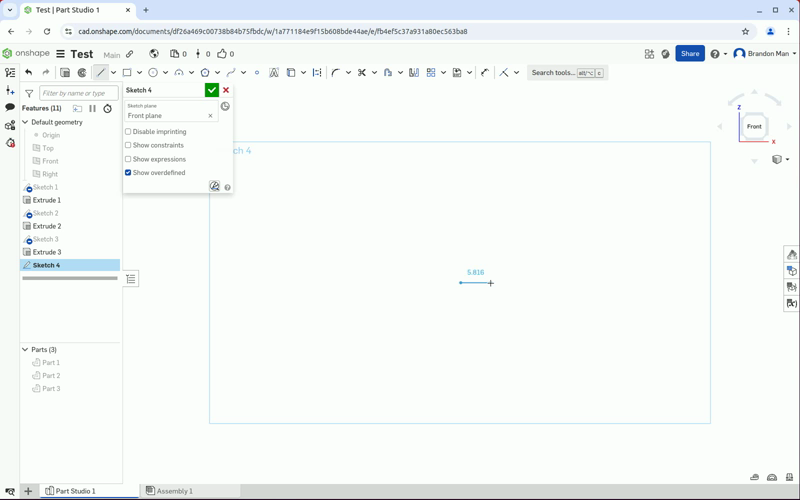
mouse_move(477, 282)
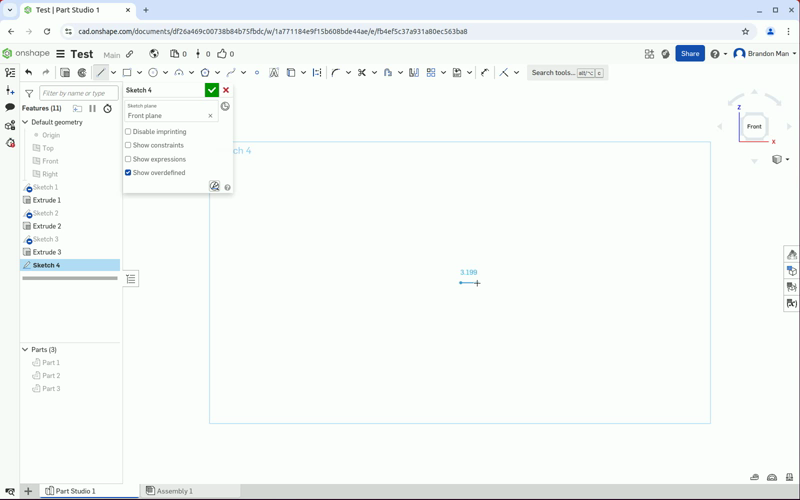
click(477, 282)
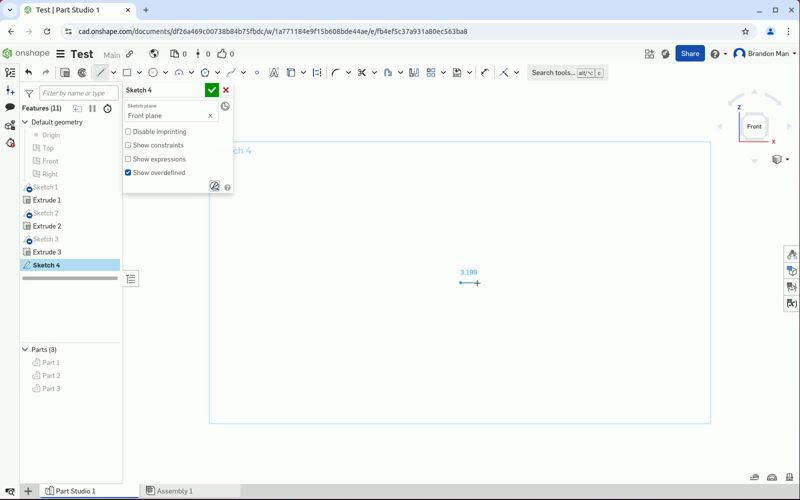
key_up(shift)
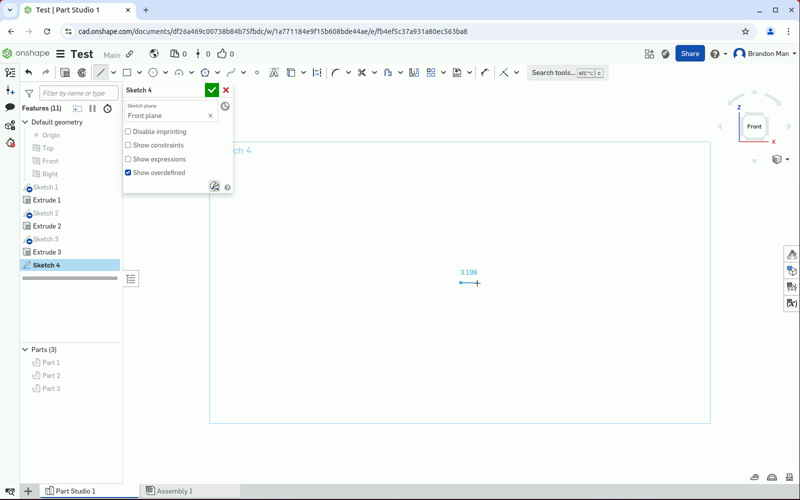
key_down(shift)
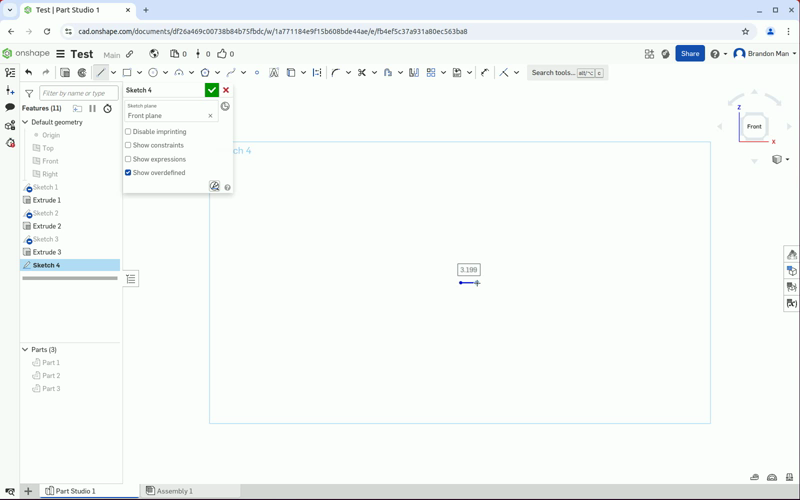
mouse_move(507, 282)
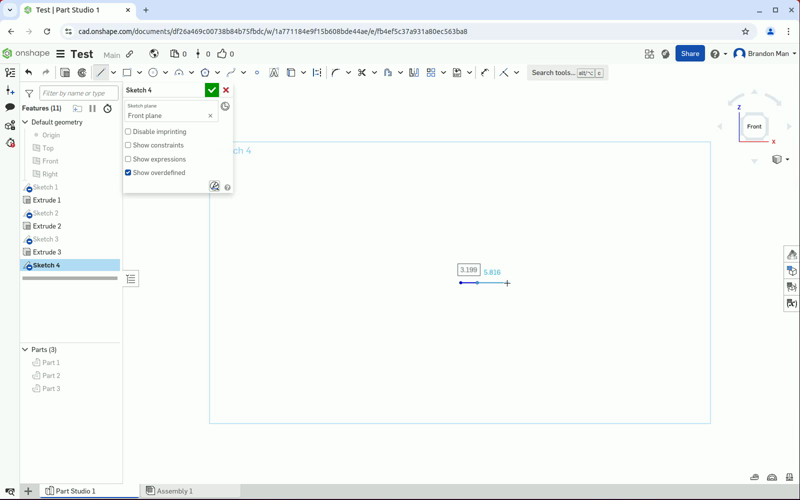
mouse_move(477, 274)
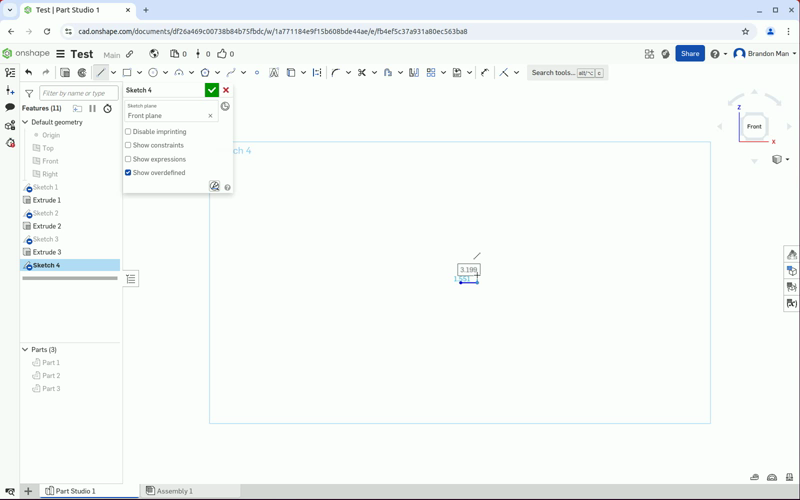
click(477, 274)
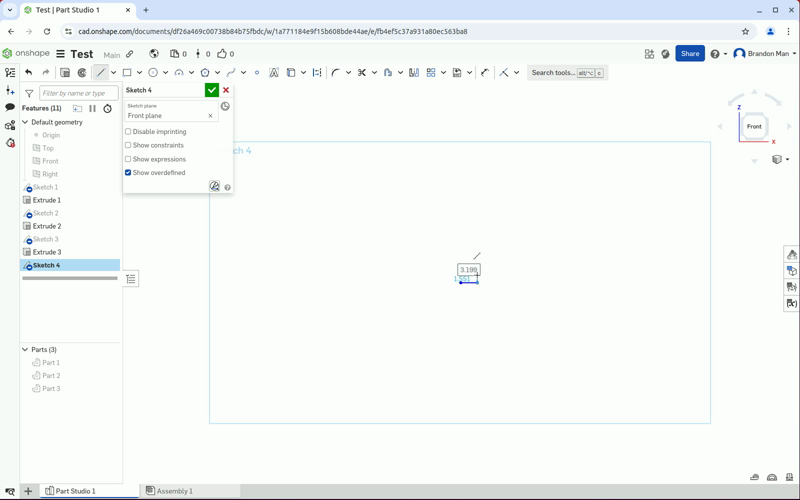
key_up(shift)
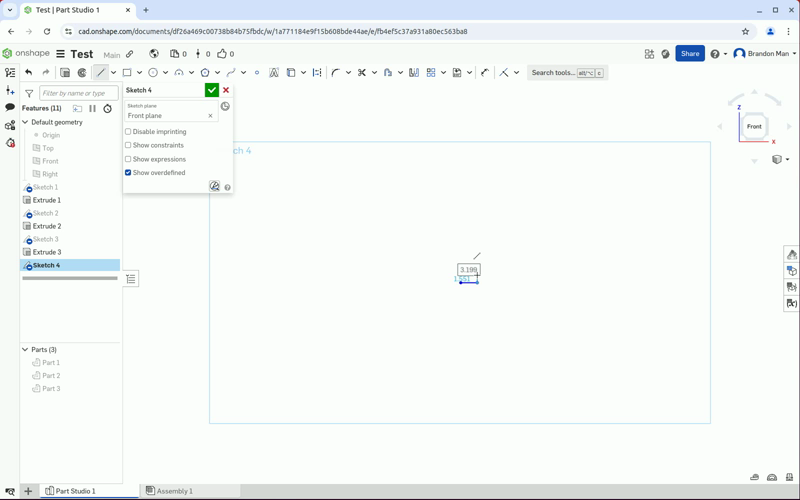
key(esc)
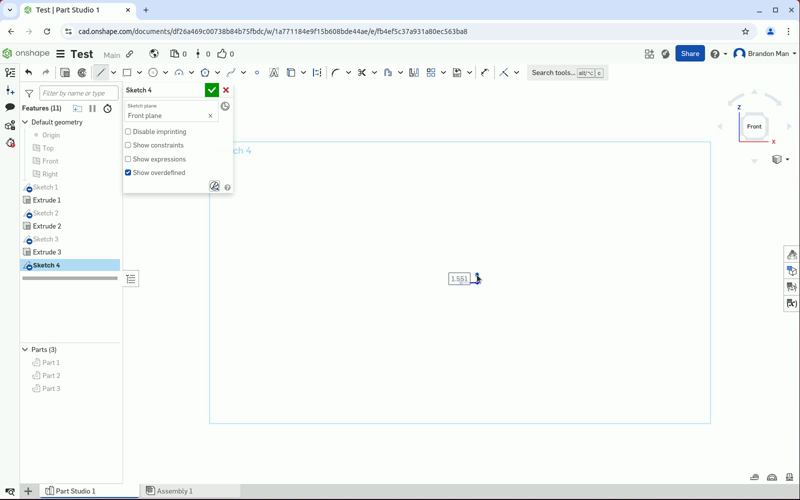
key(a)
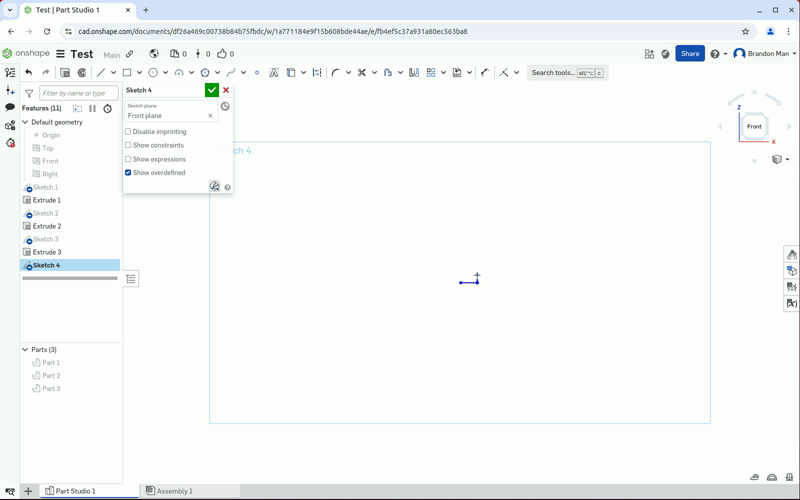
mouse_move(477, 274)
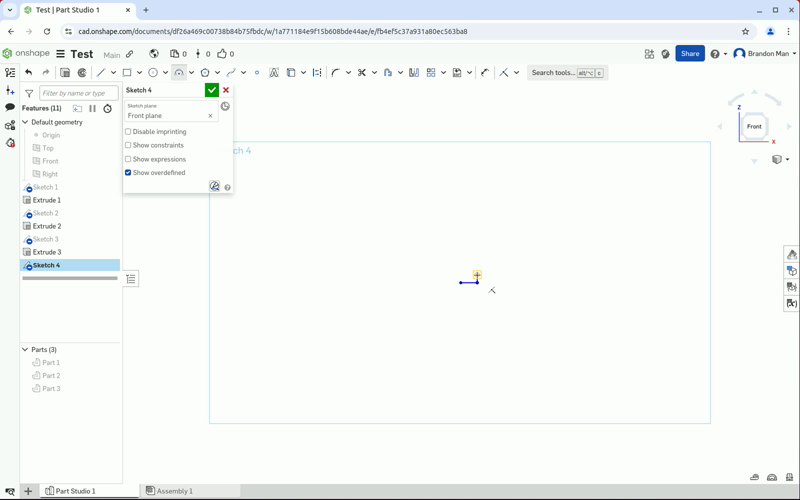
click(477, 274)
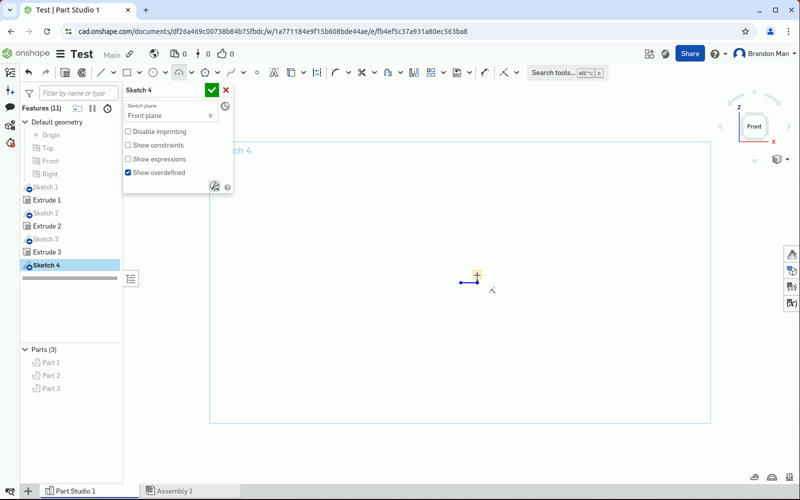
key_down(shift)
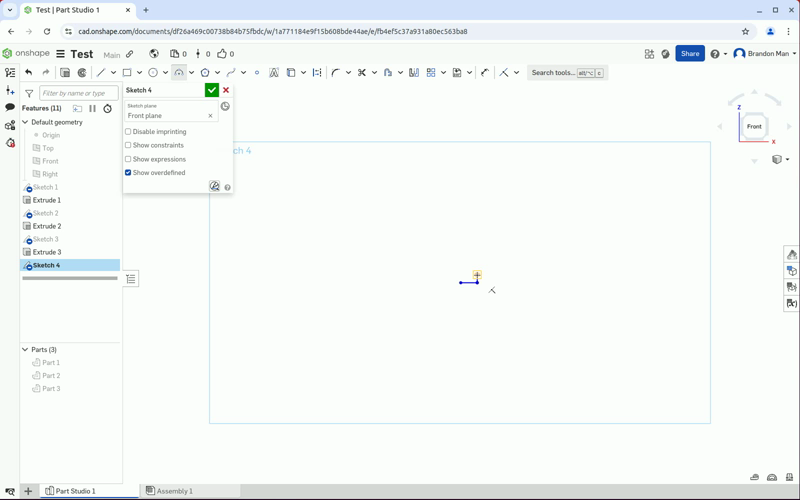
mouse_move(471, 274)
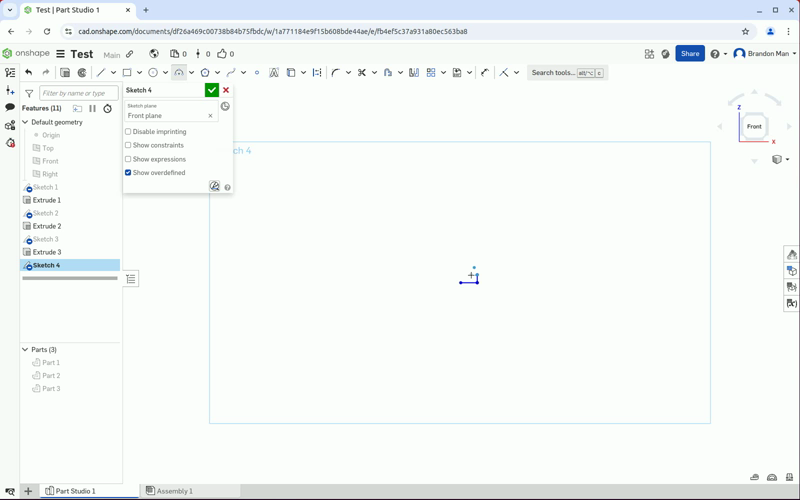
scroll(6)
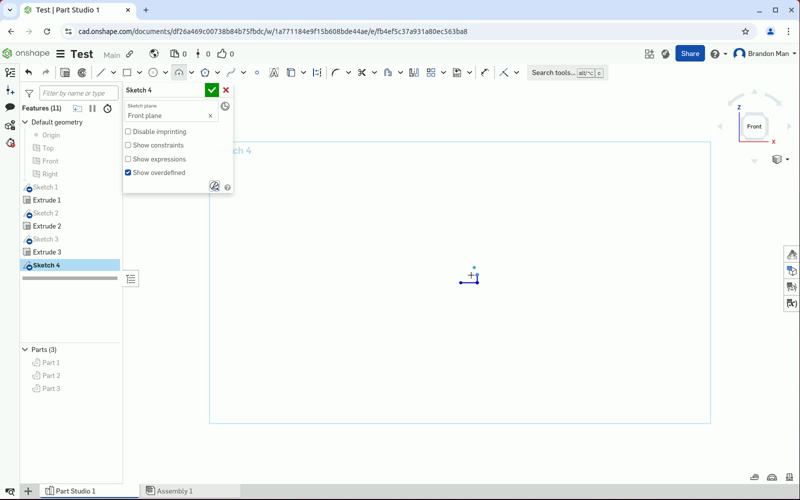
scroll(6)
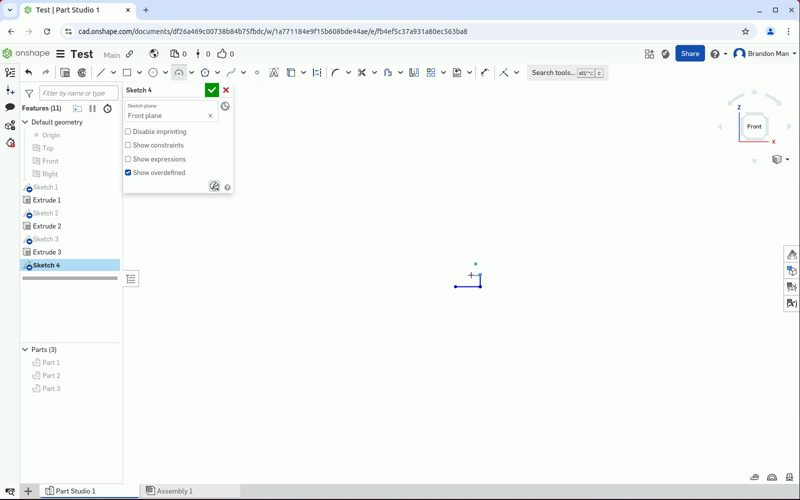
scroll(6)
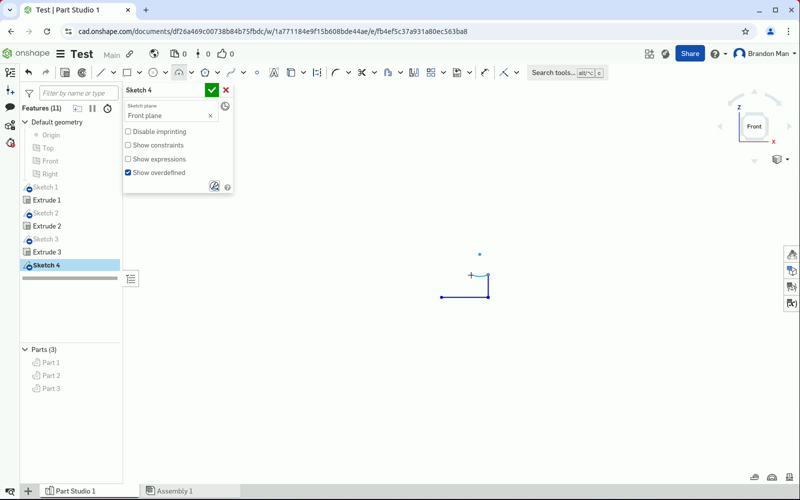
scroll(6)
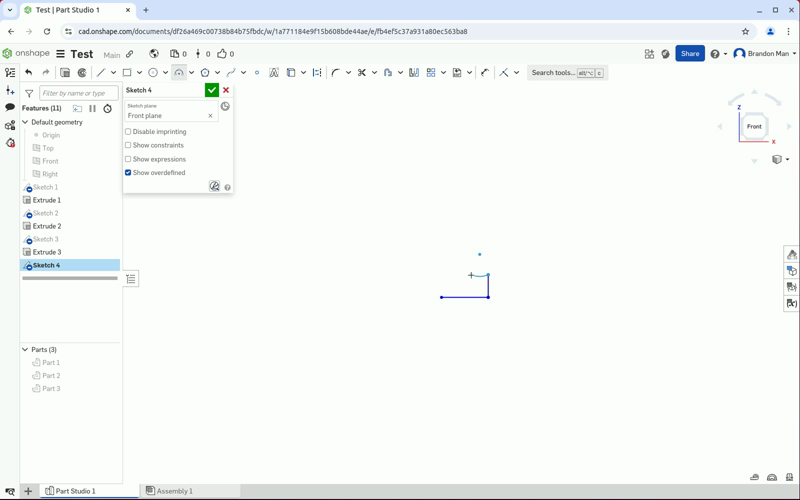
scroll(6)
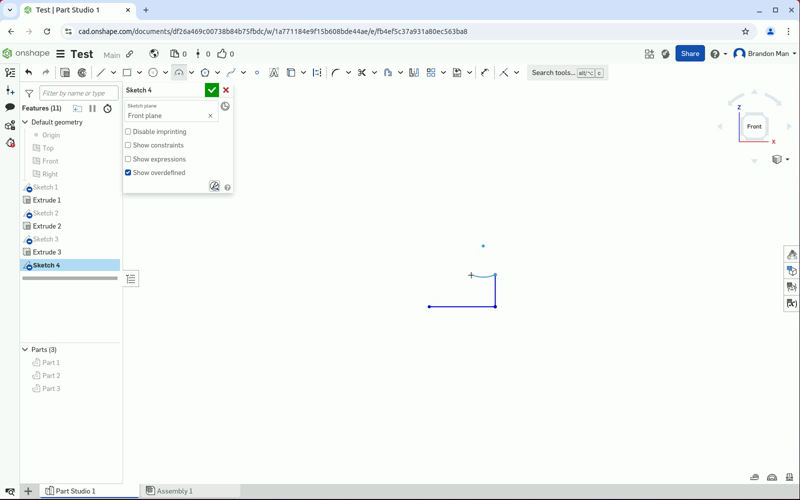
scroll(6)
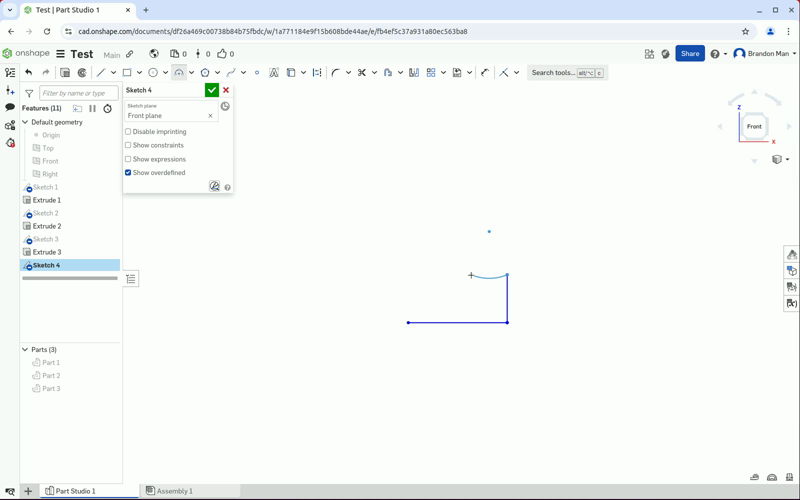
scroll(6)
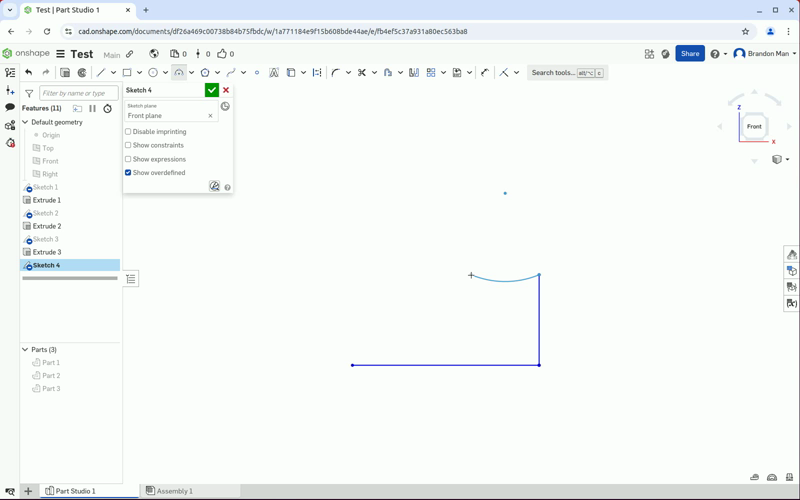
click(471, 274)
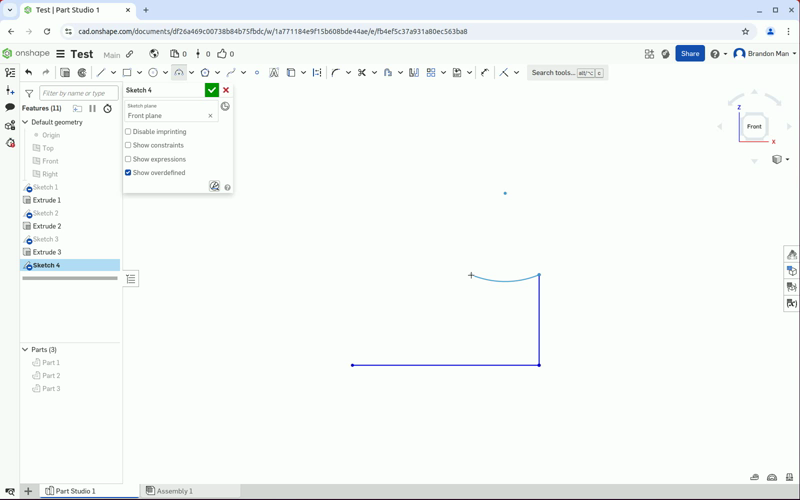
scroll(-6)
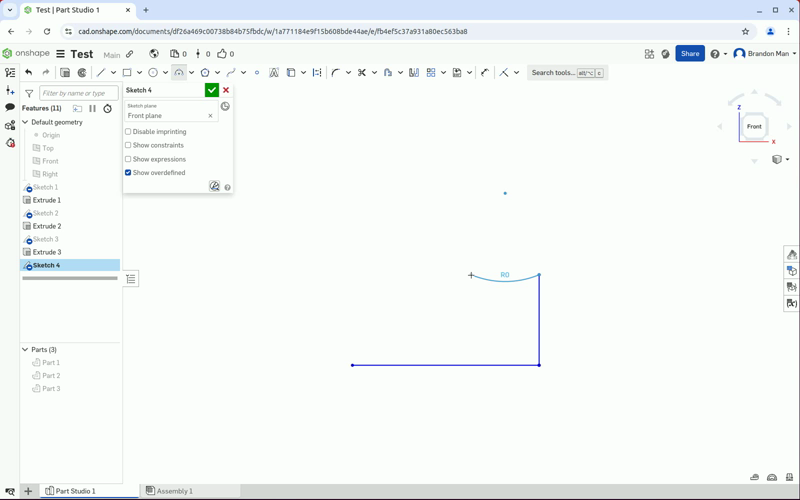
scroll(-6)
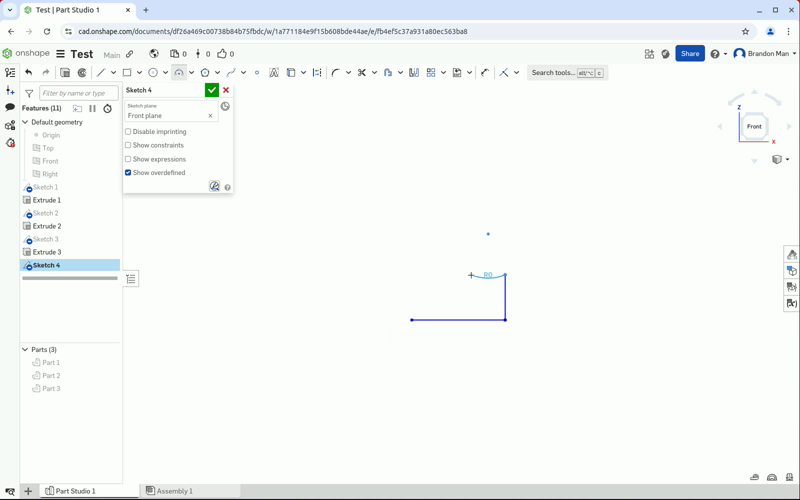
scroll(-6)
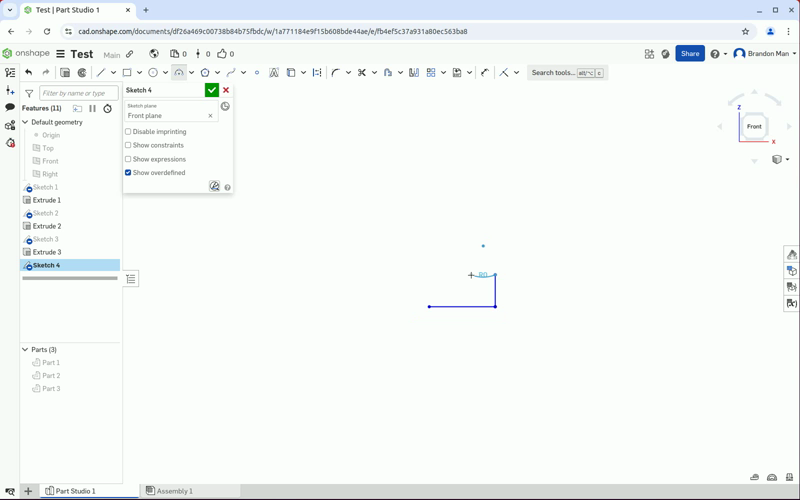
scroll(-6)
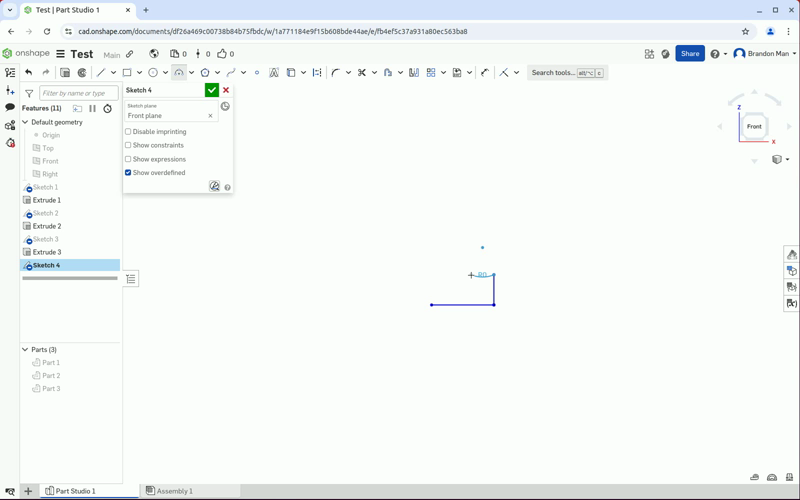
scroll(-6)
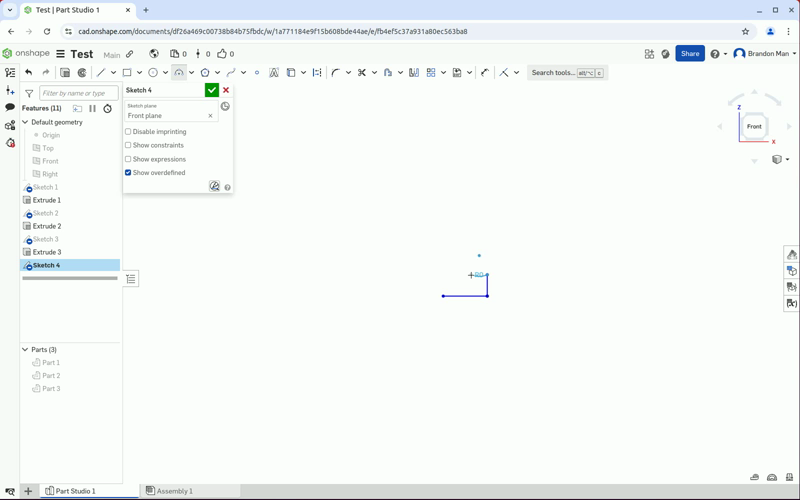
scroll(-6)
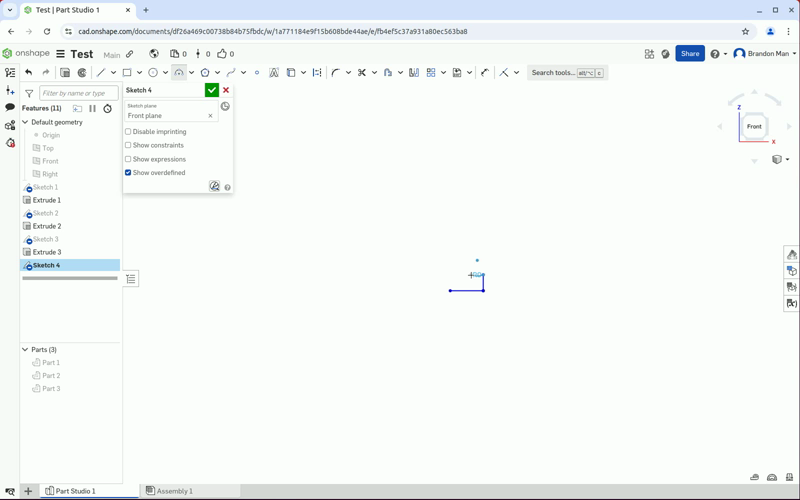
scroll(-6)
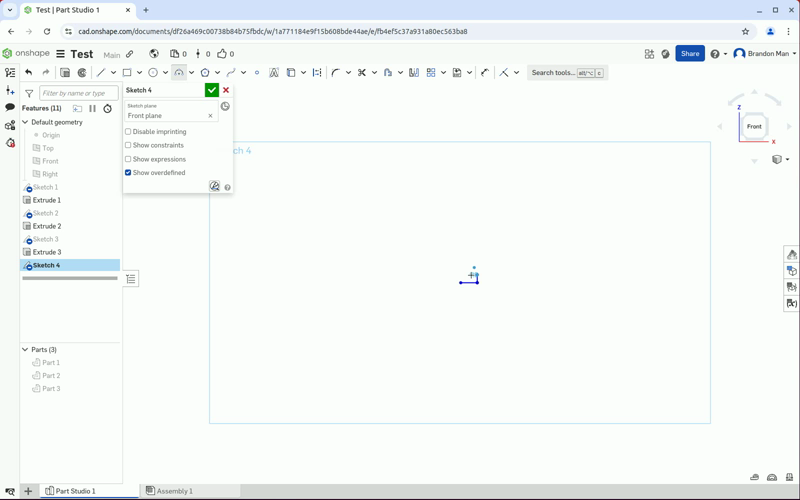
mouse_move(474, 275)
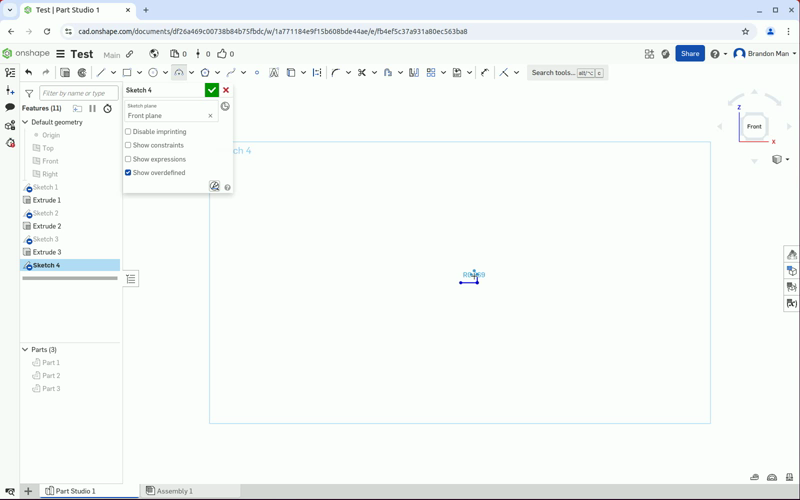
scroll(6)
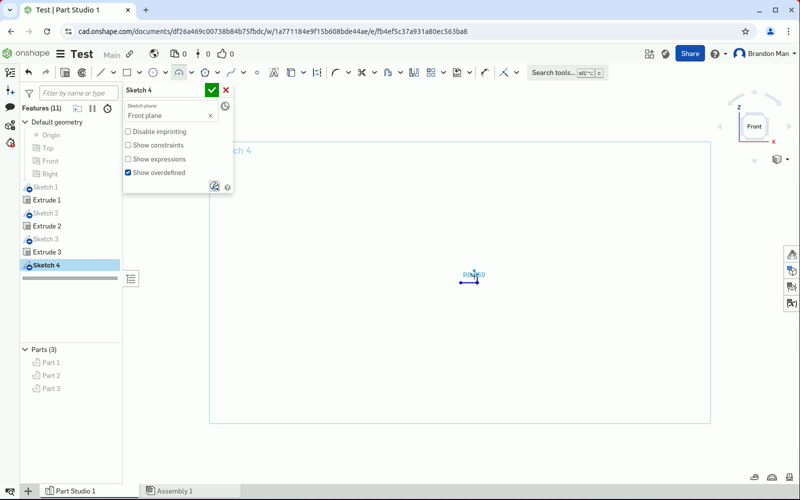
scroll(6)
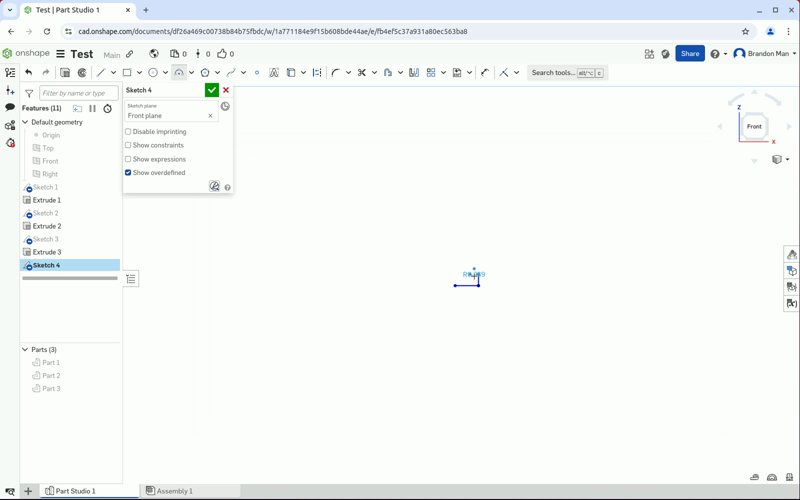
scroll(6)
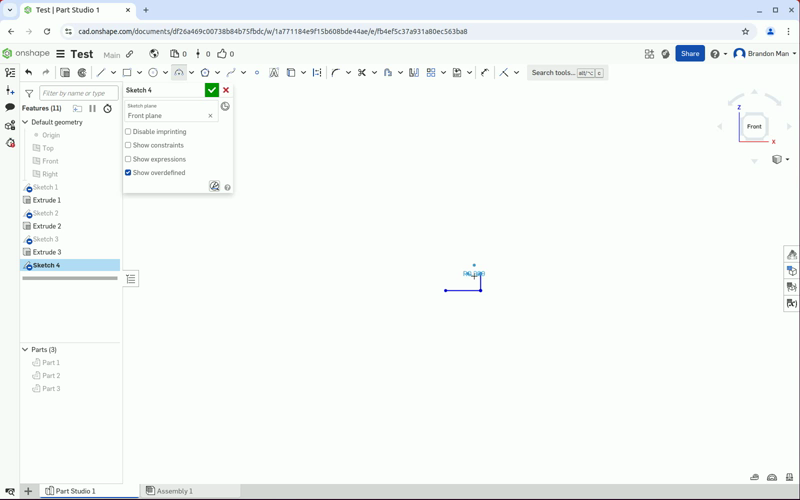
scroll(6)
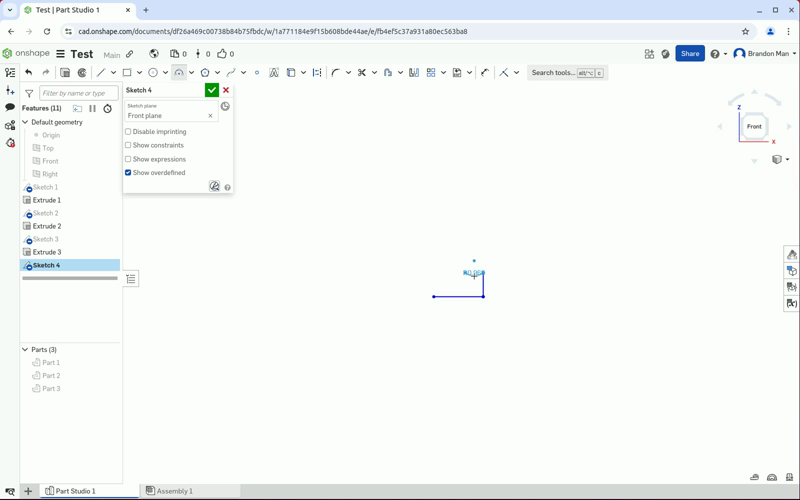
scroll(6)
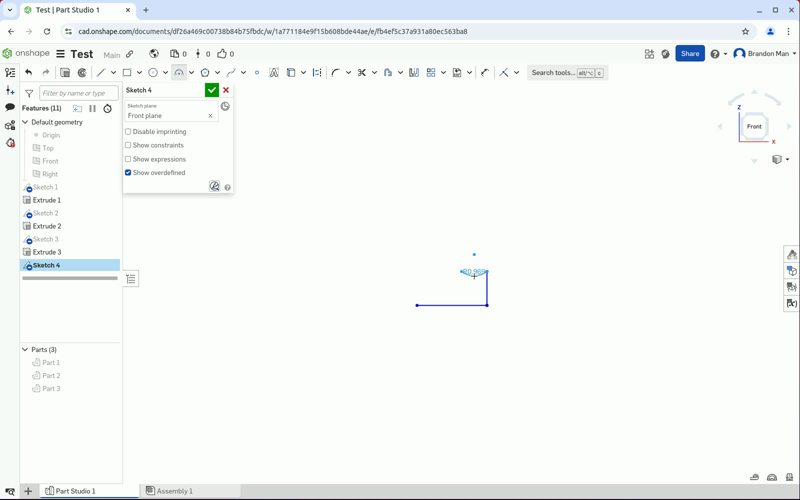
scroll(6)
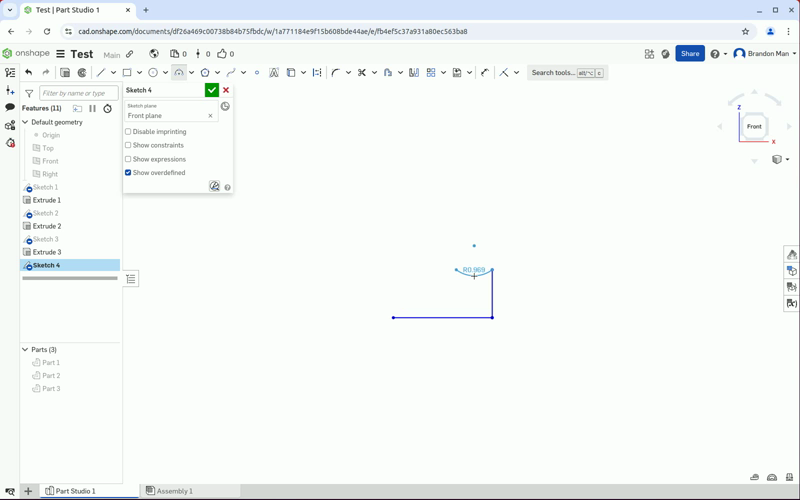
scroll(6)
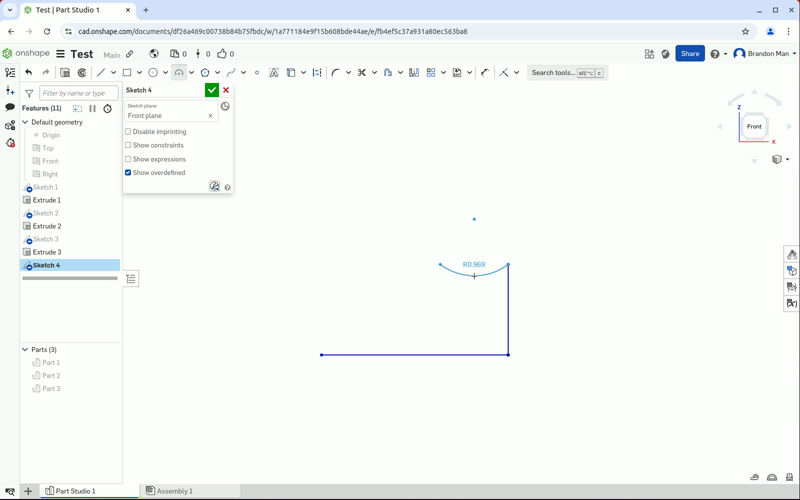
click(474, 275)
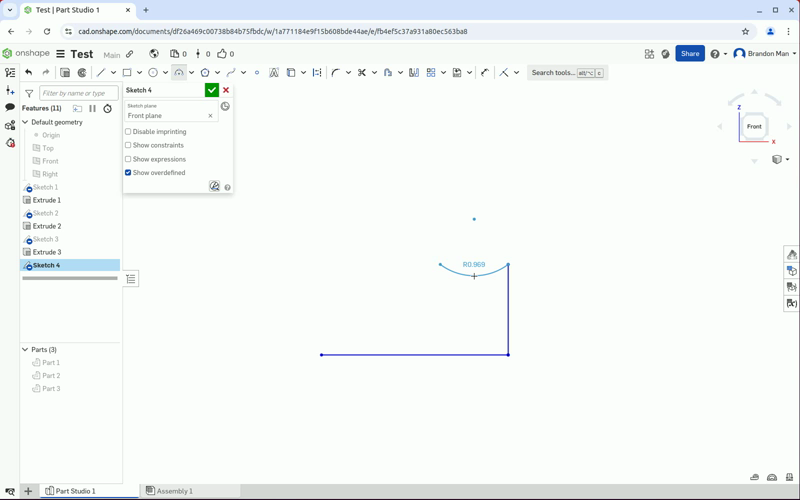
scroll(-6)
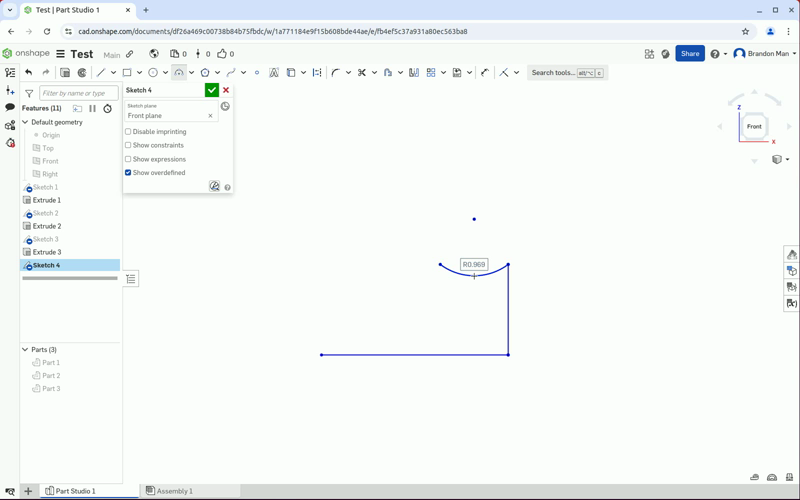
scroll(-6)
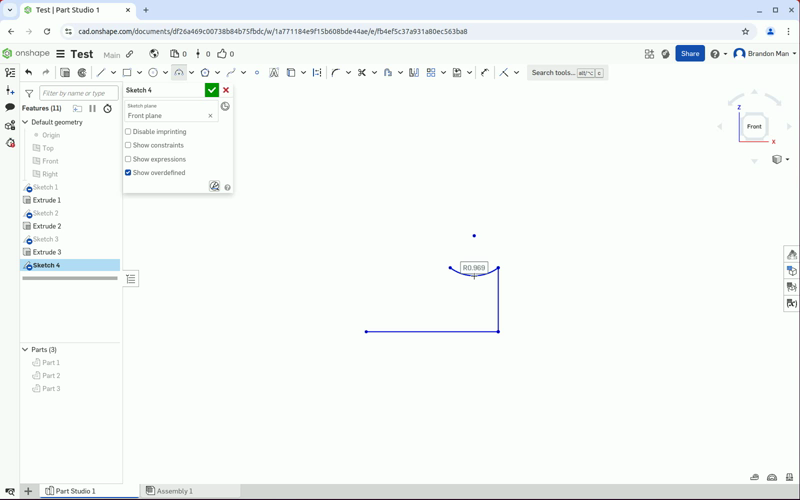
scroll(-6)
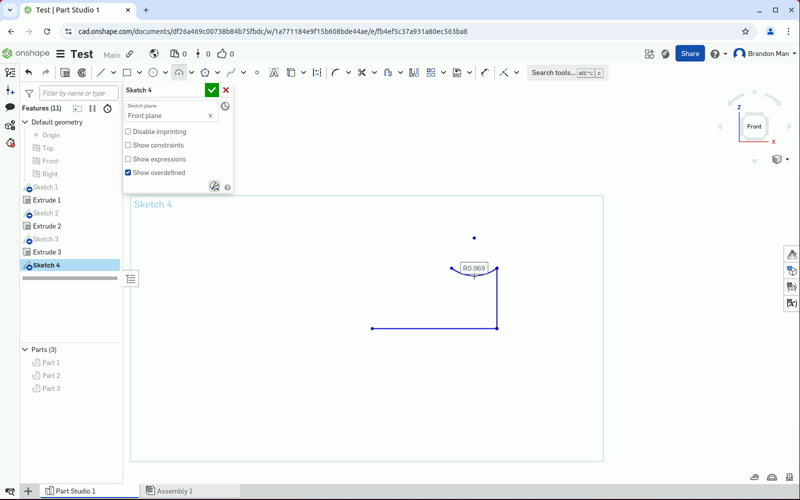
scroll(-6)
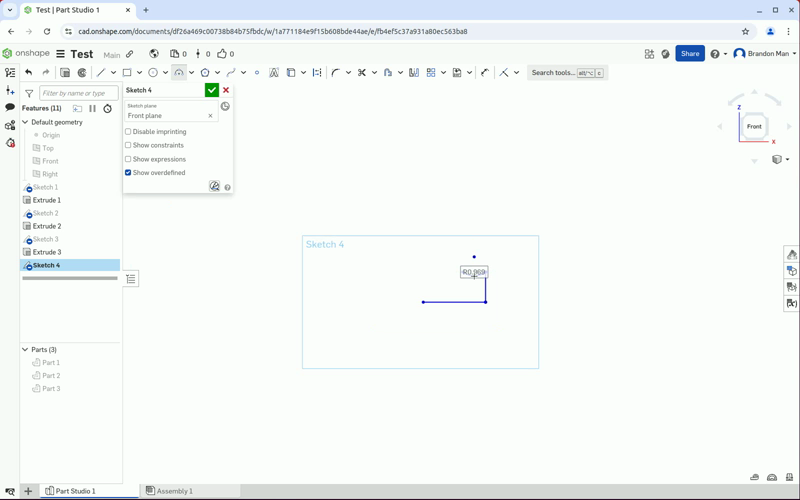
scroll(-6)
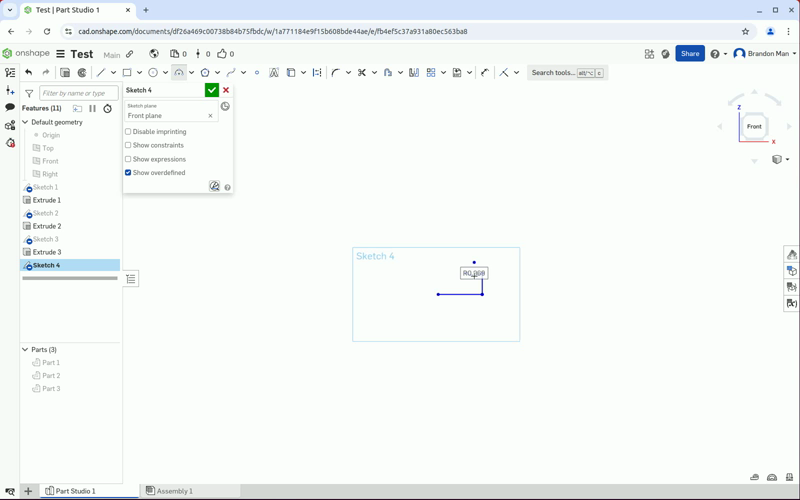
scroll(-6)
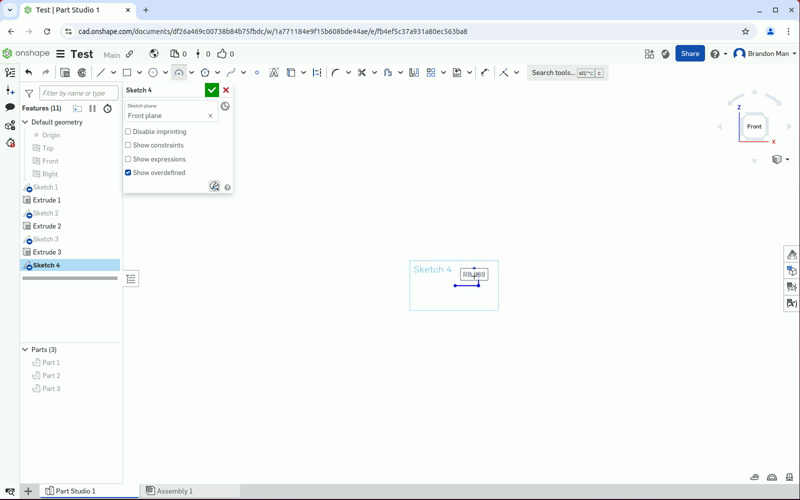
scroll(-6)
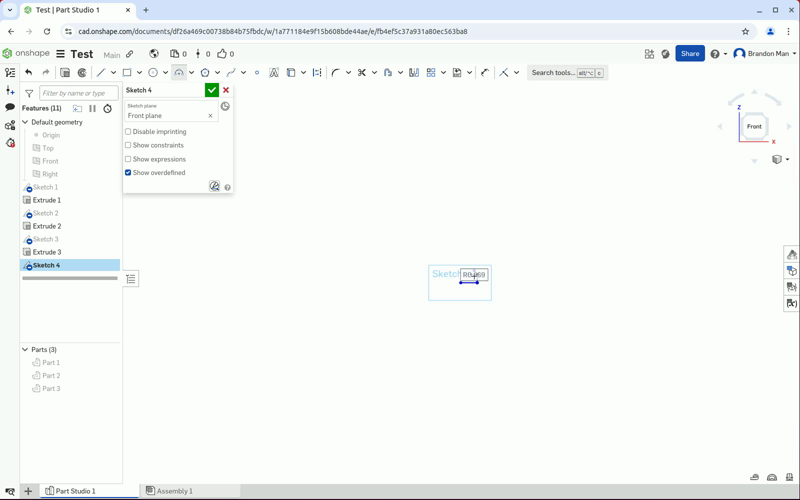
key_up(shift)
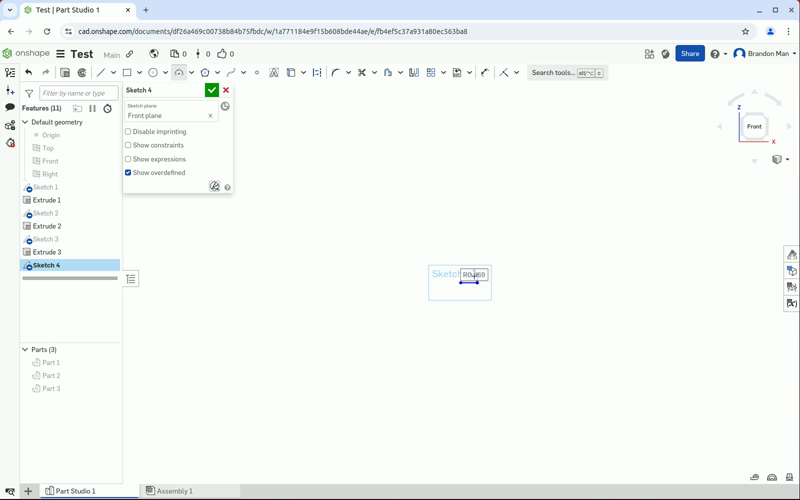
mouse_move(471, 274)
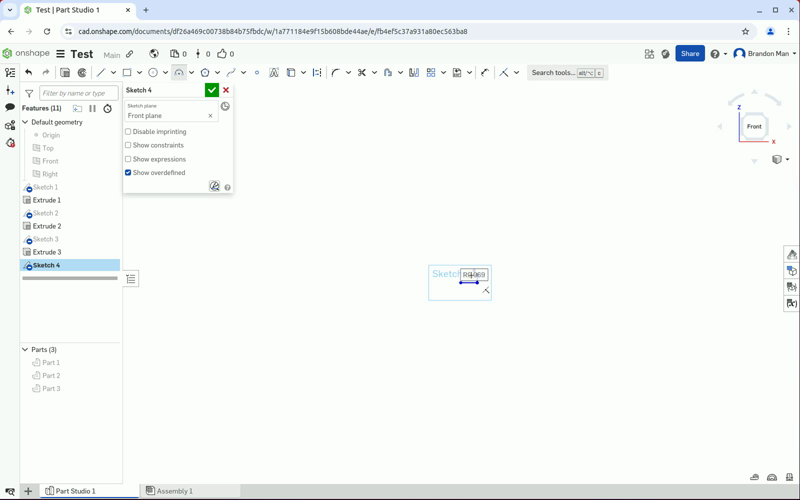
scroll(6)
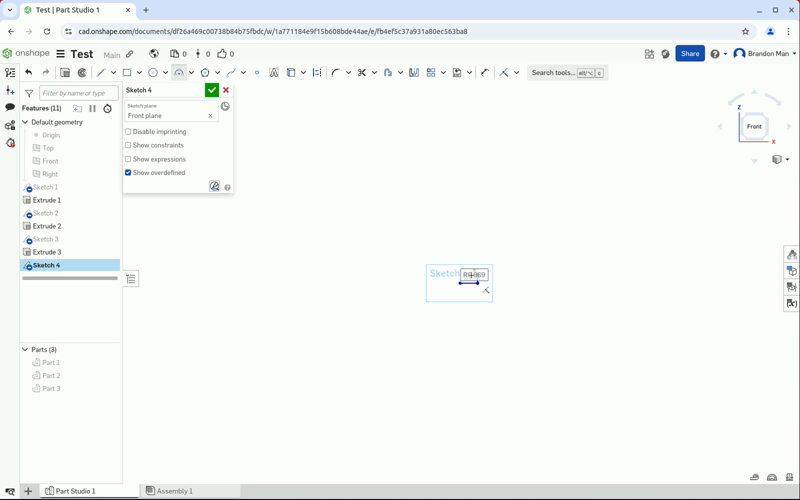
scroll(6)
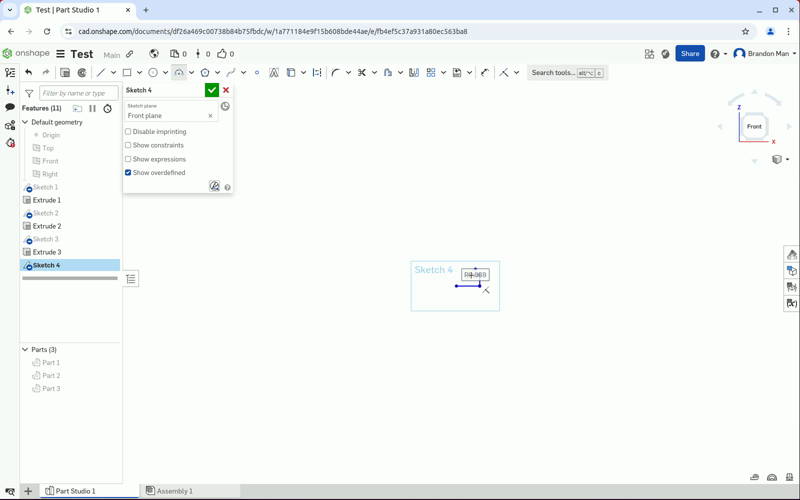
scroll(6)
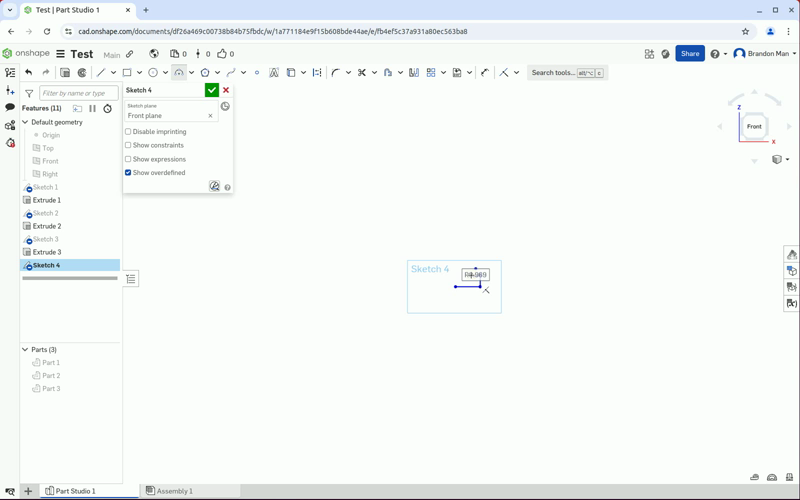
scroll(6)
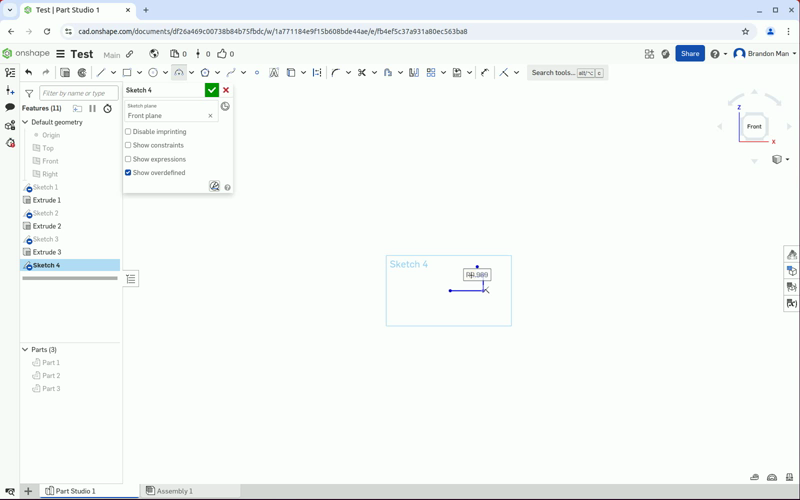
scroll(6)
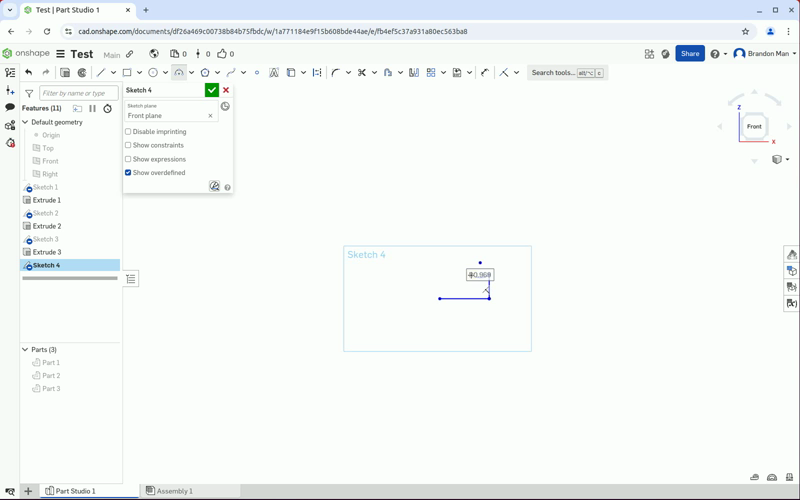
scroll(6)
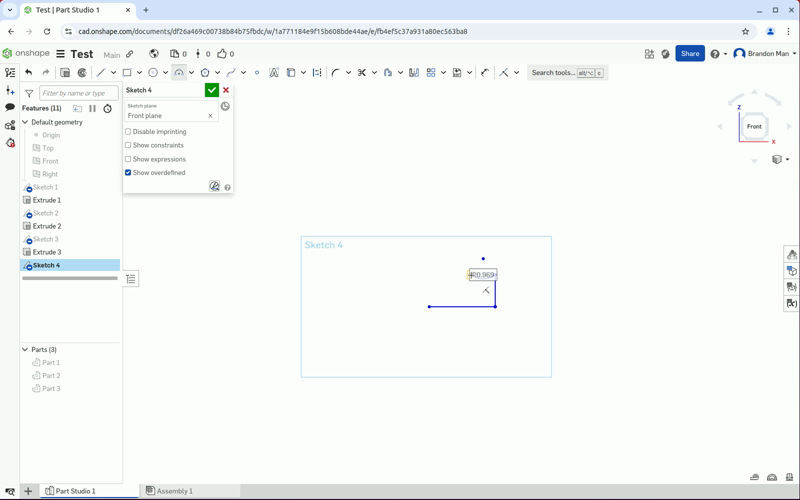
scroll(6)
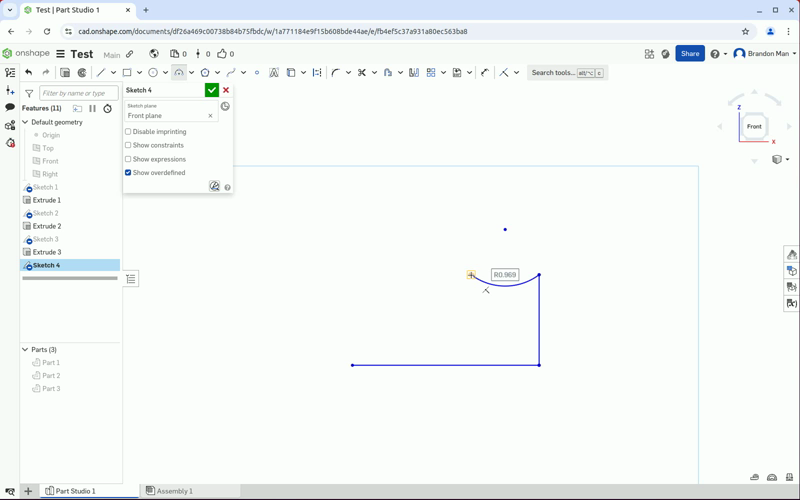
click(471, 274)
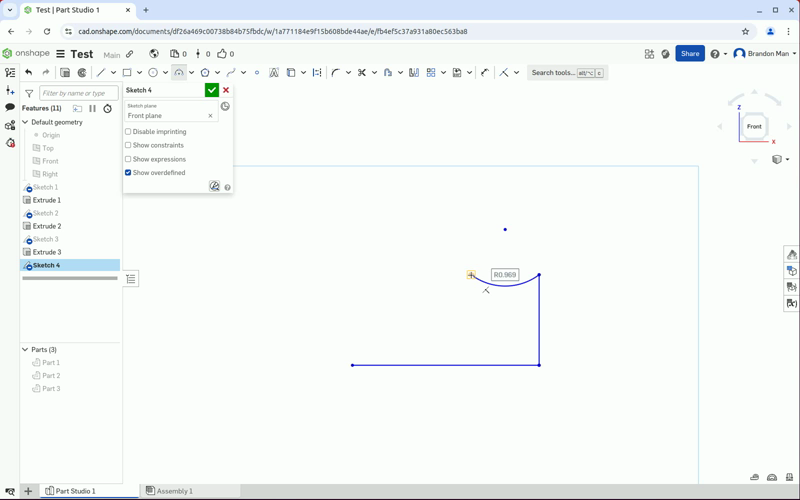
scroll(-6)
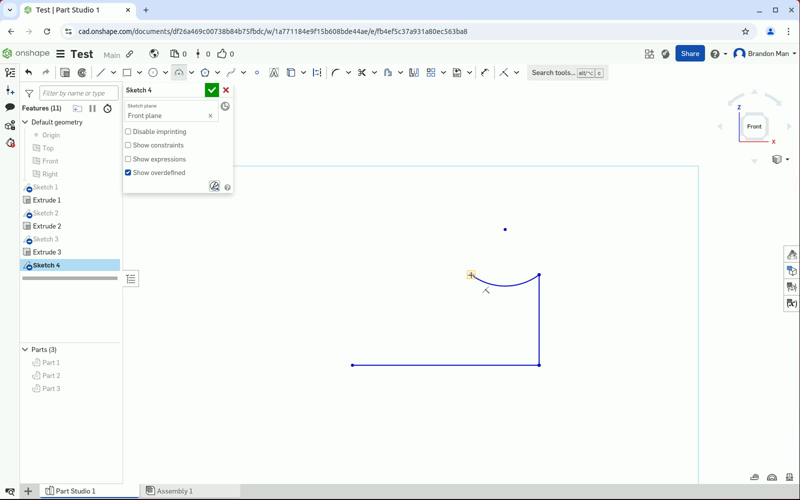
scroll(-6)
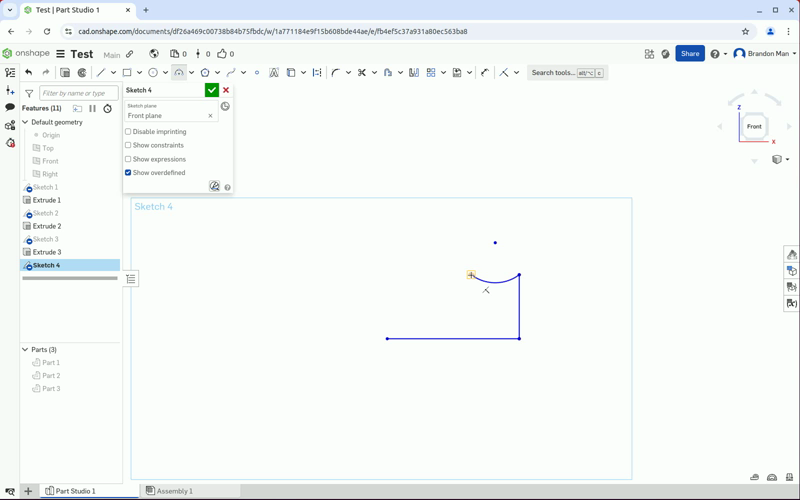
scroll(-6)
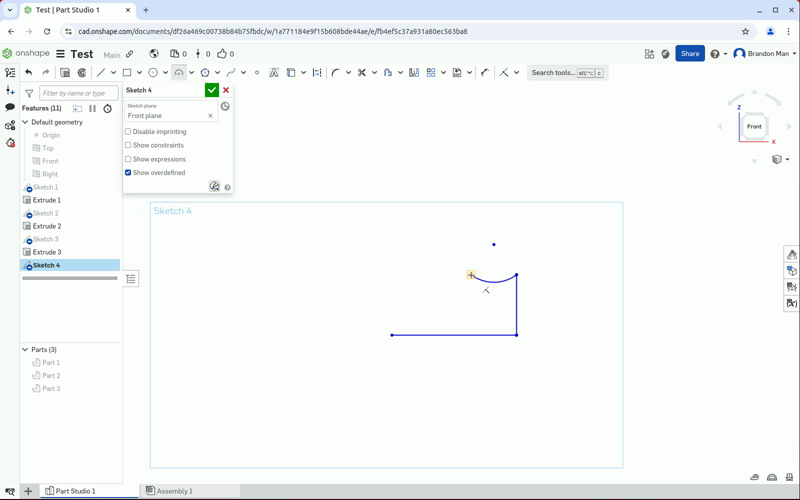
scroll(-6)
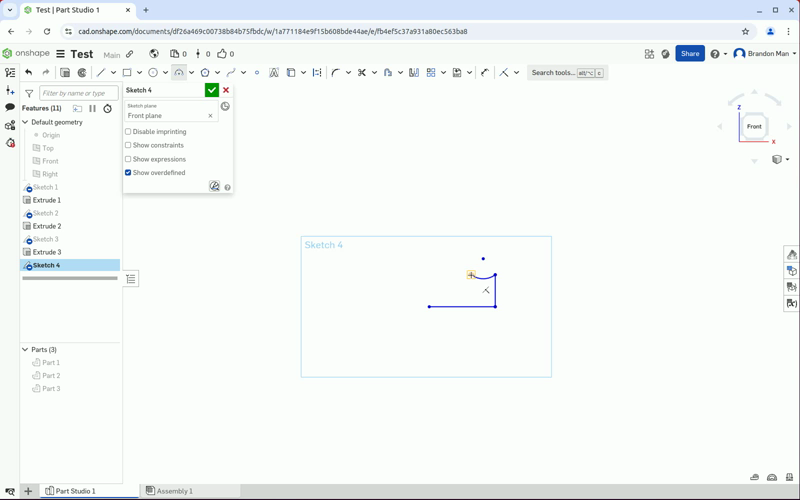
scroll(-6)
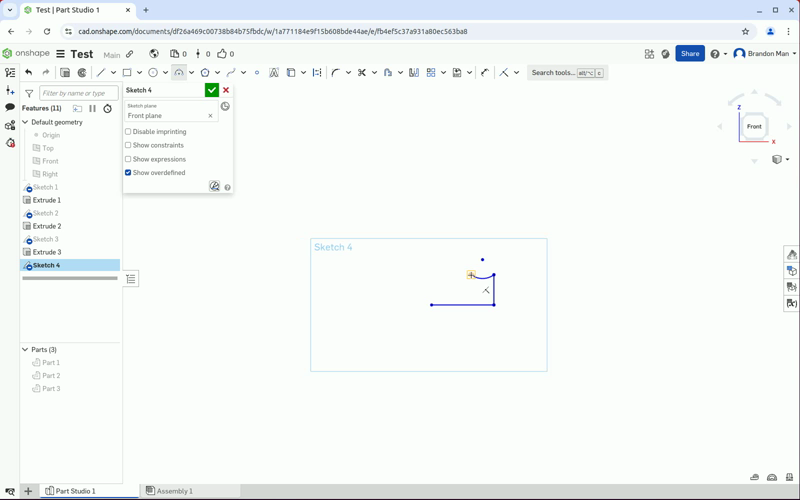
scroll(-6)
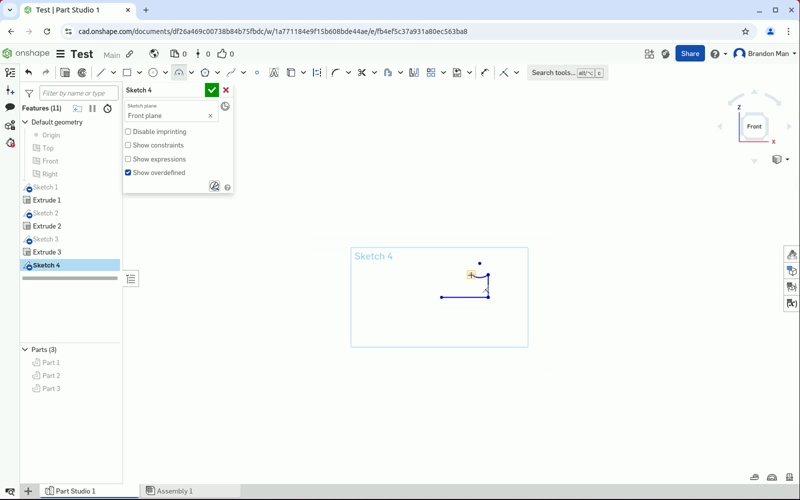
scroll(-6)
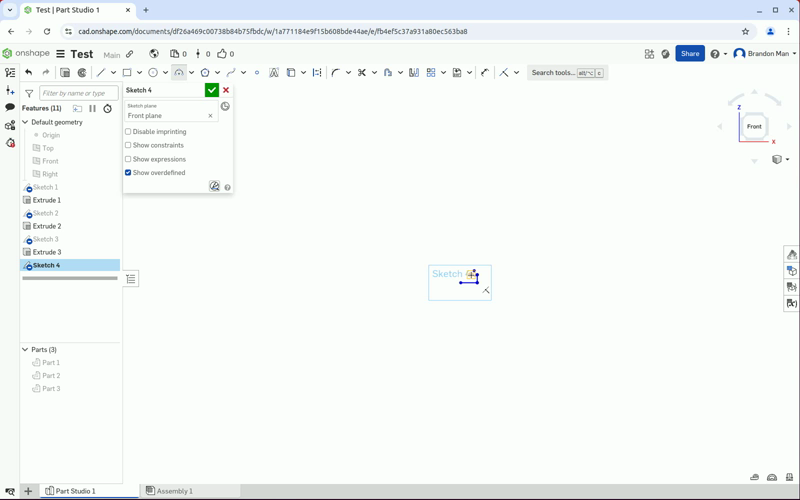
key_down(shift)
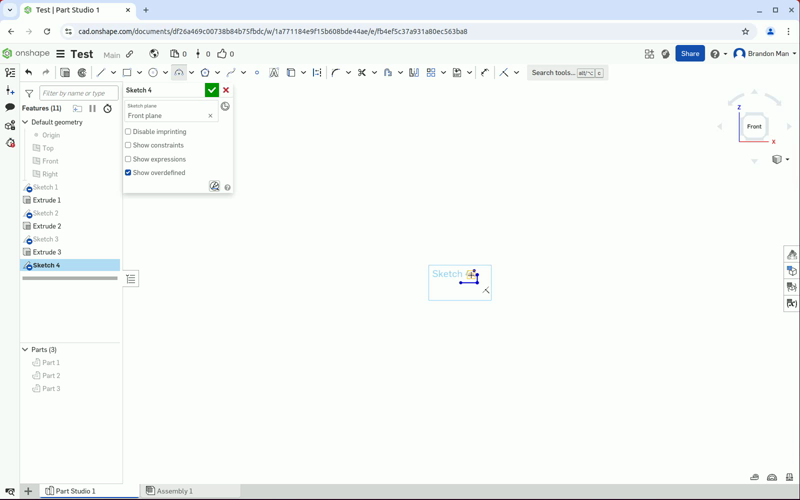
mouse_move(460, 271)
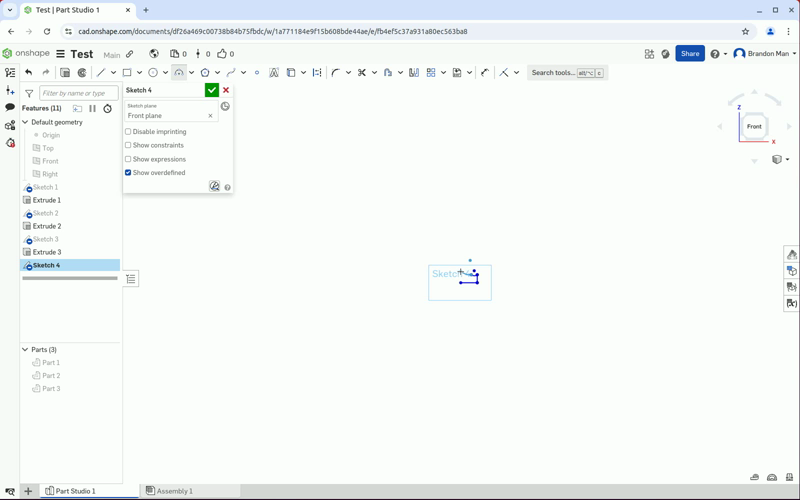
click(460, 271)
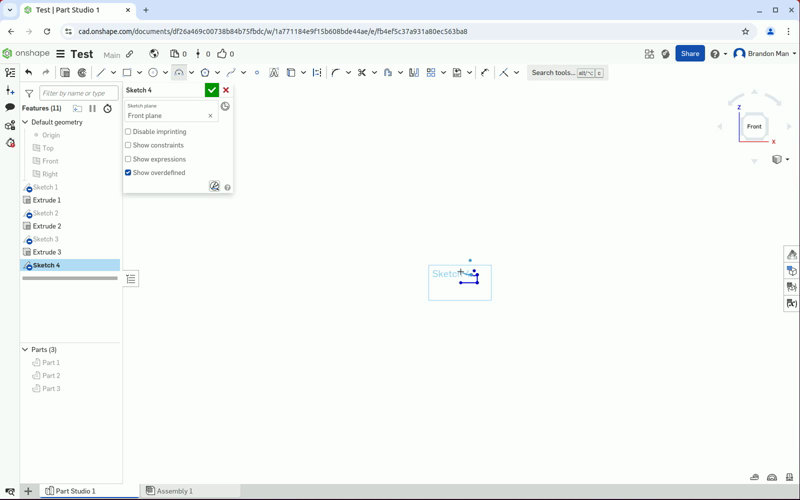
mouse_move(466, 273)
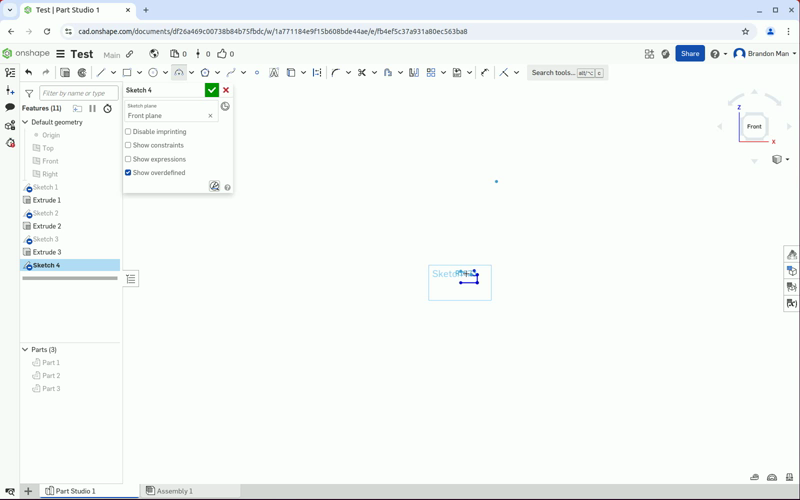
click(466, 273)
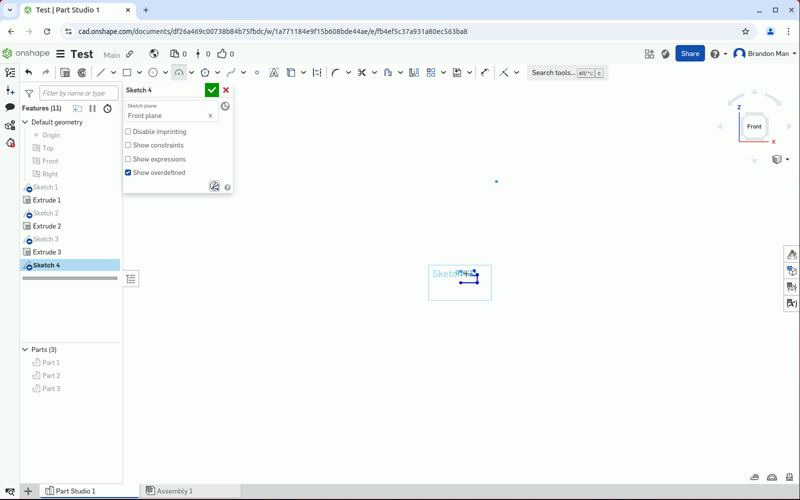
key_up(shift)
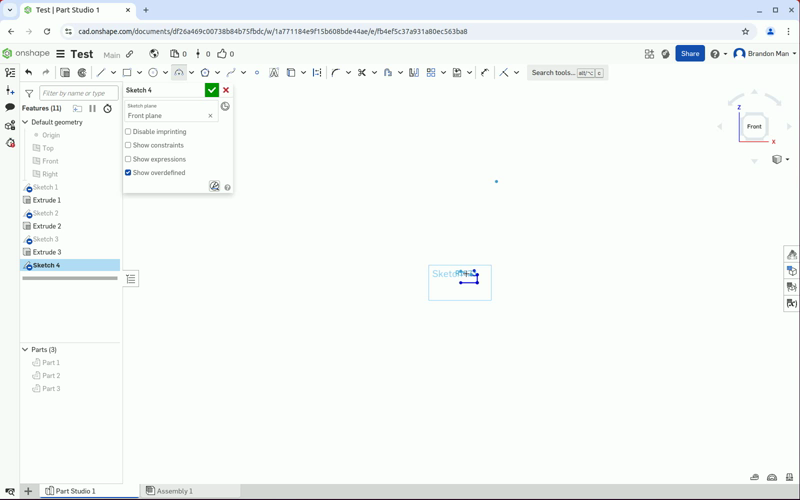
key(esc)
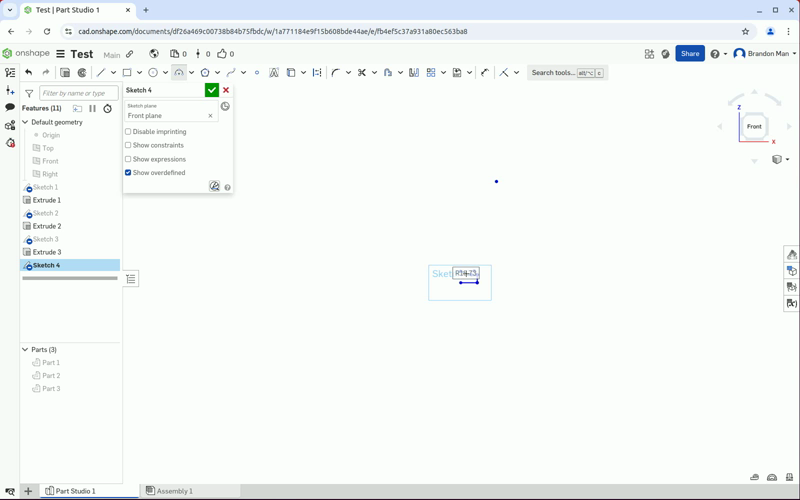
key(l)
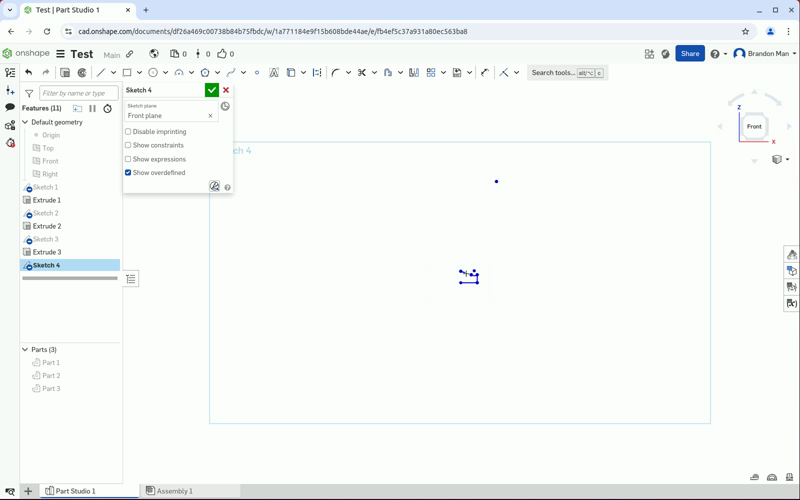
mouse_move(460, 271)
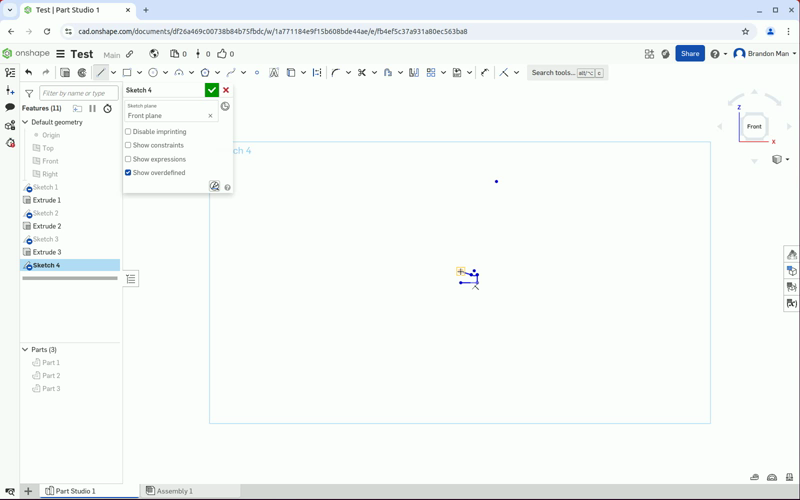
click(460, 271)
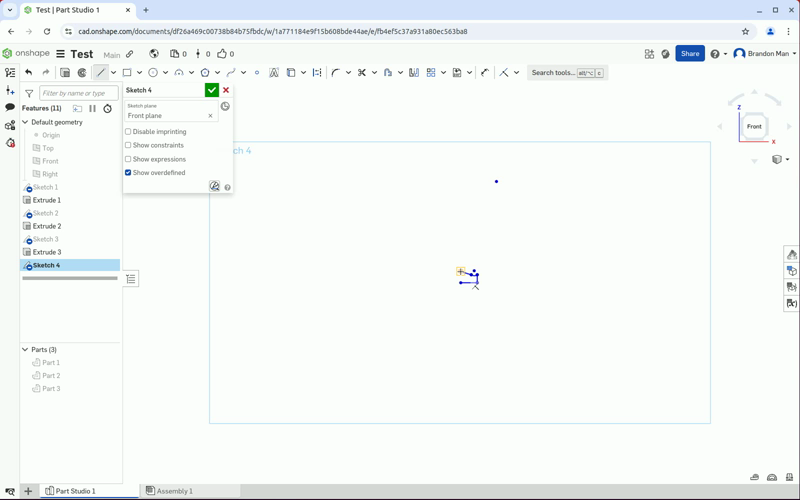
mouse_move(490, 271)
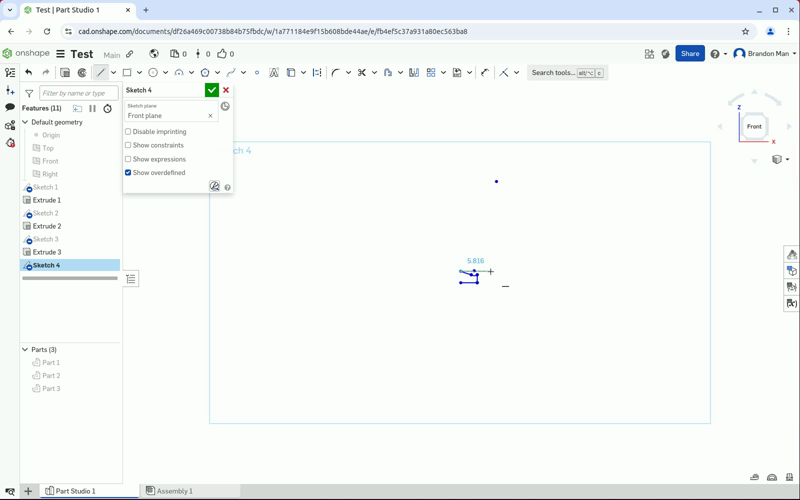
key_down(shift)
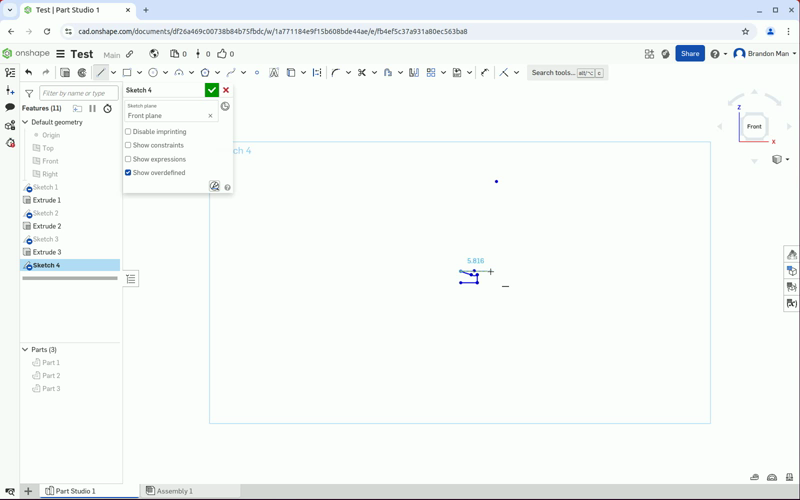
mouse_move(460, 282)
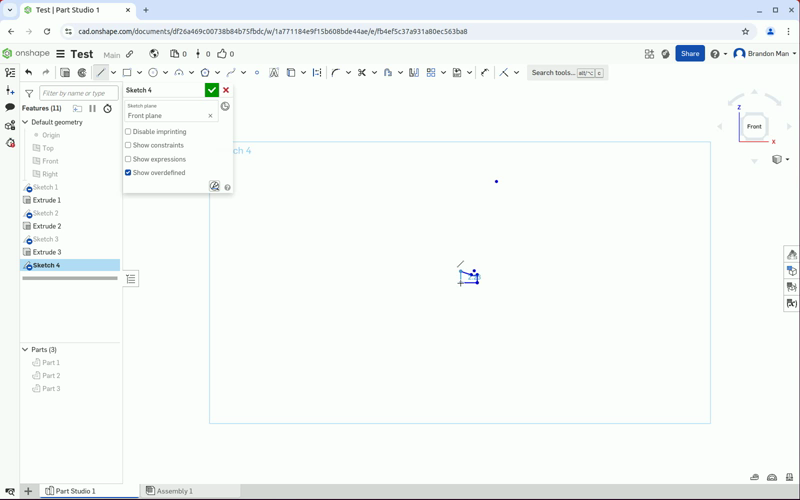
key_up(shift)
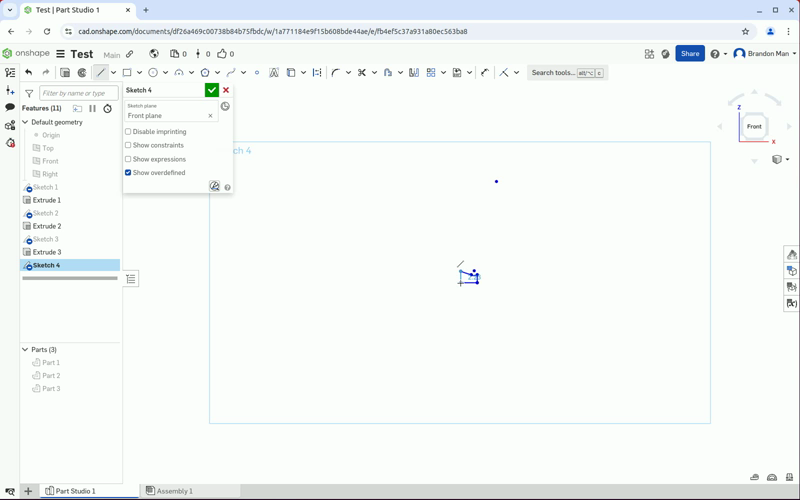
click(460, 282)
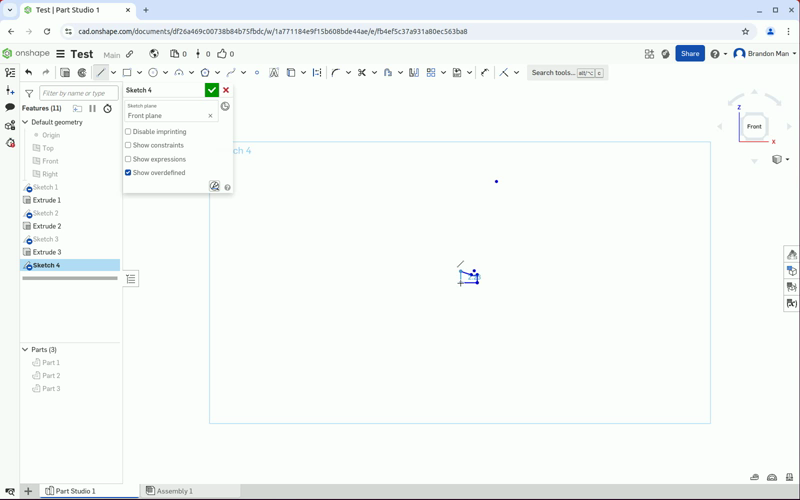
key(esc)
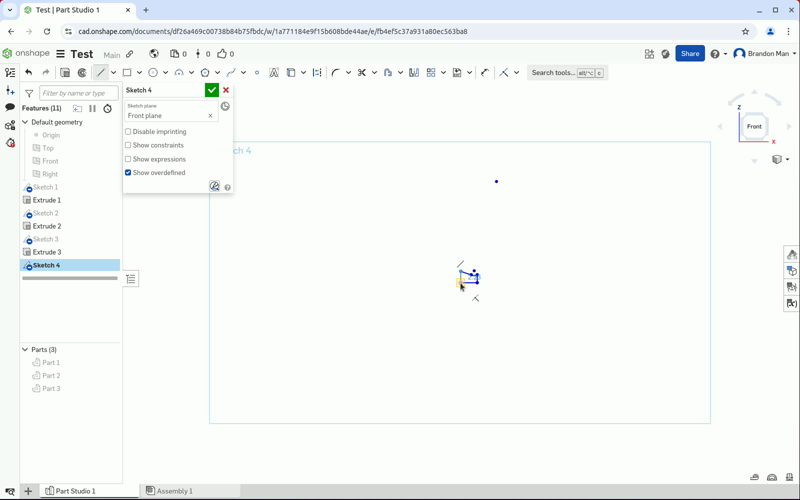
mouse_move(475, 281)
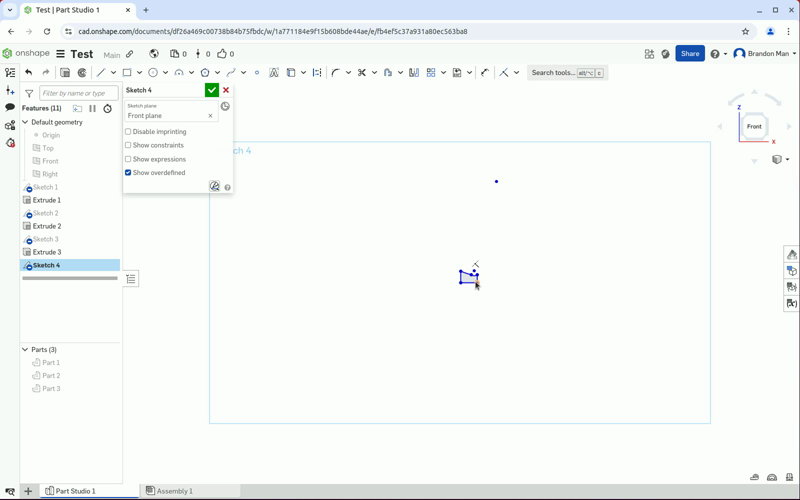
scroll(6)
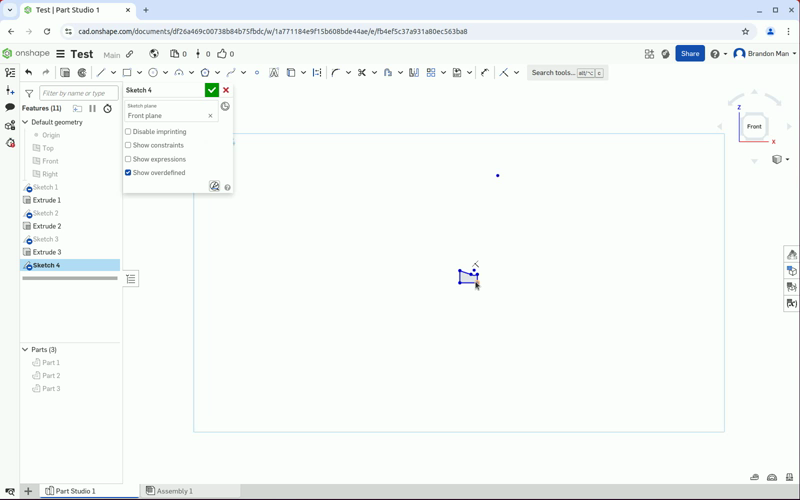
scroll(6)
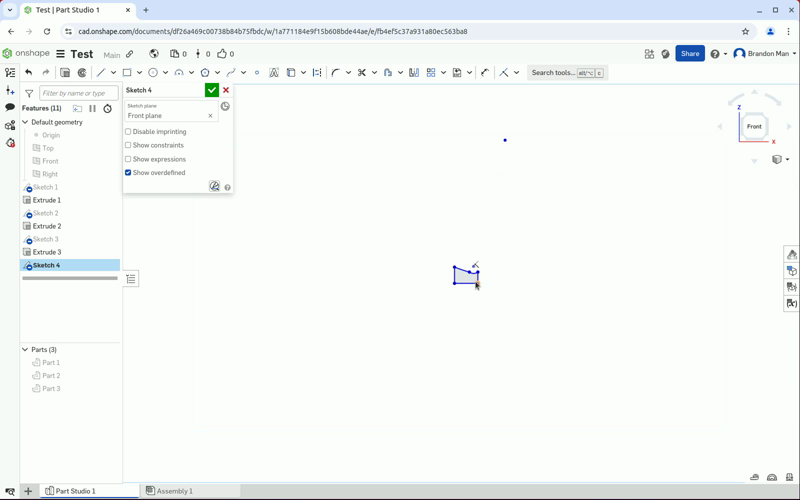
scroll(6)
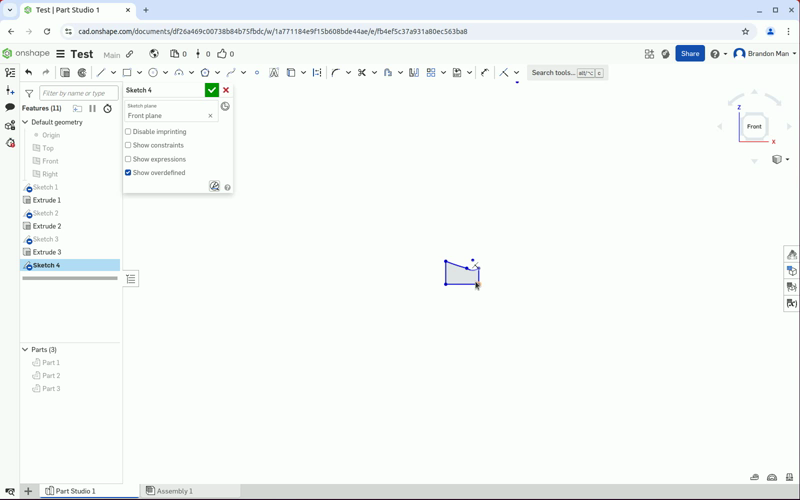
scroll(6)
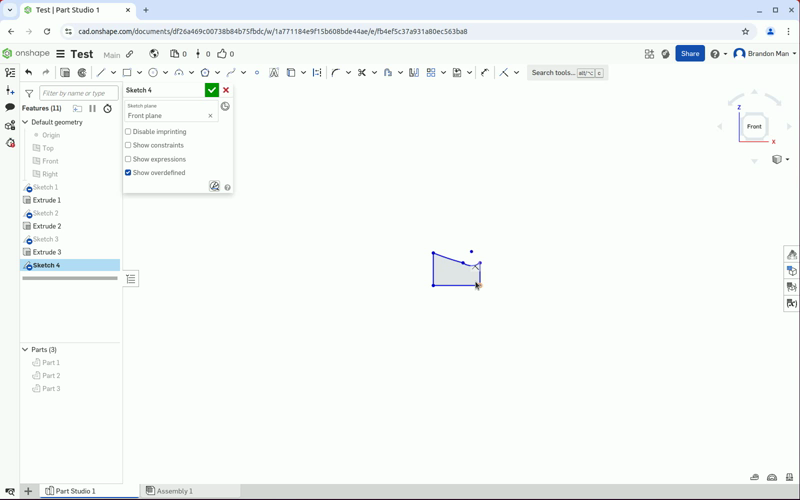
scroll(6)
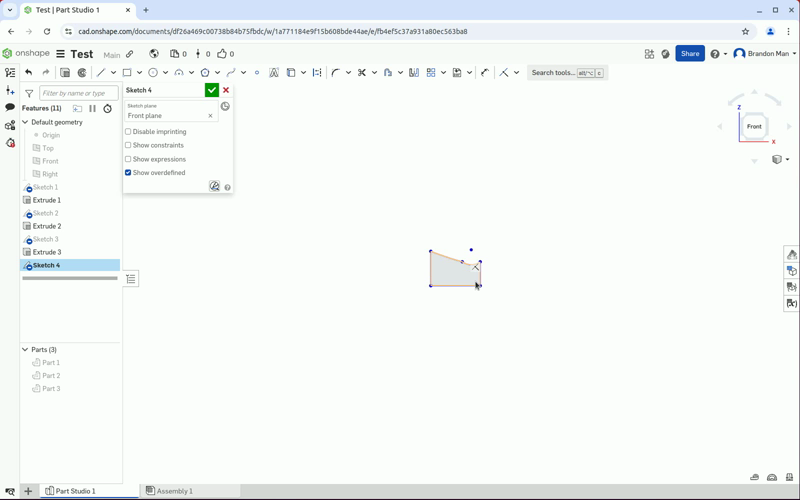
scroll(6)
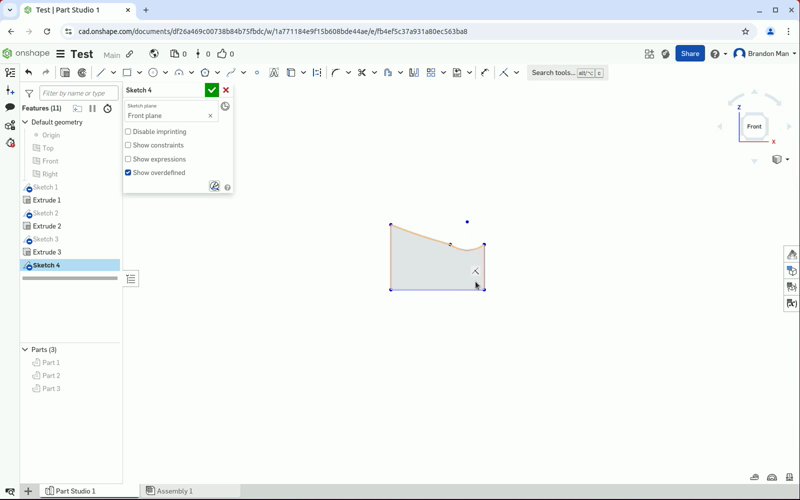
scroll(6)
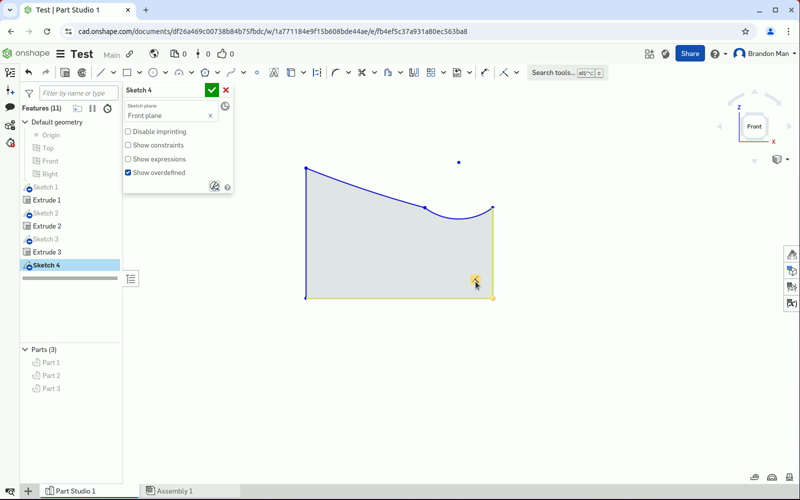
click(475, 281)
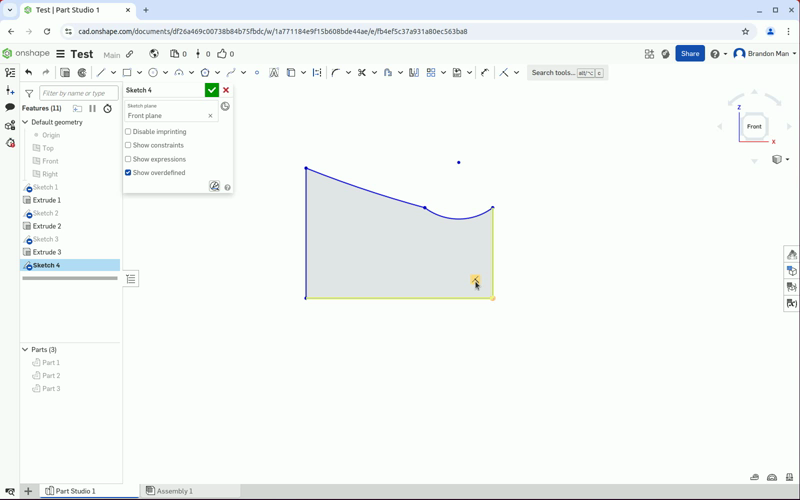
scroll(-6)
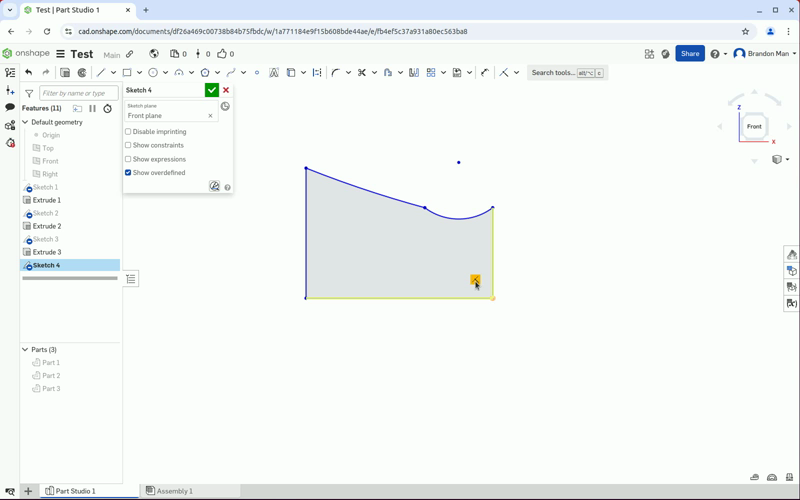
scroll(-6)
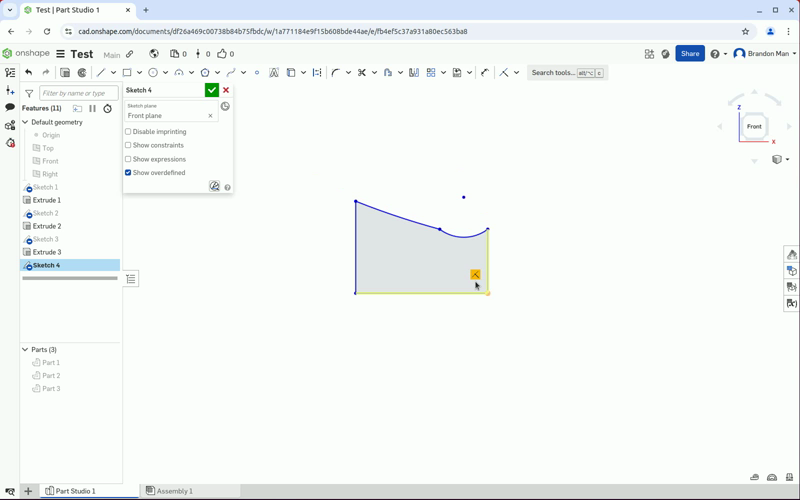
scroll(-6)
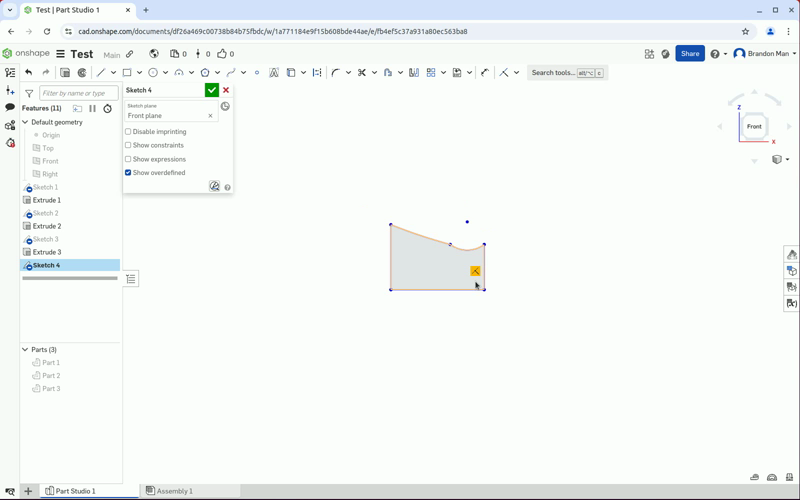
scroll(-6)
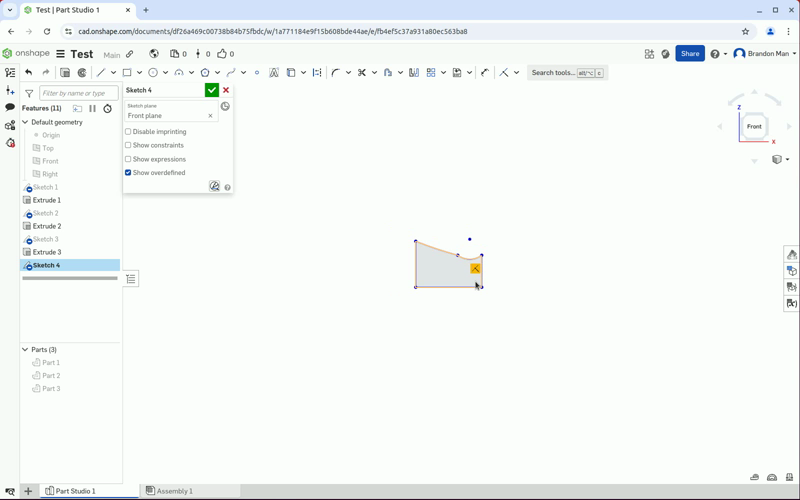
scroll(-6)
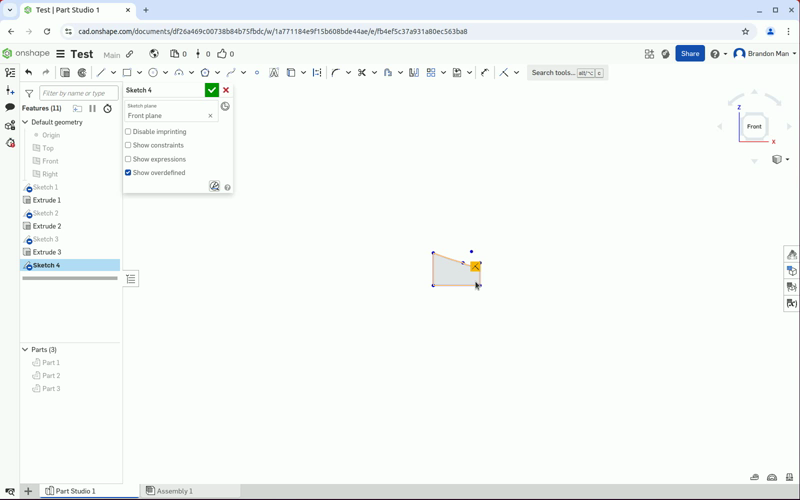
scroll(-6)
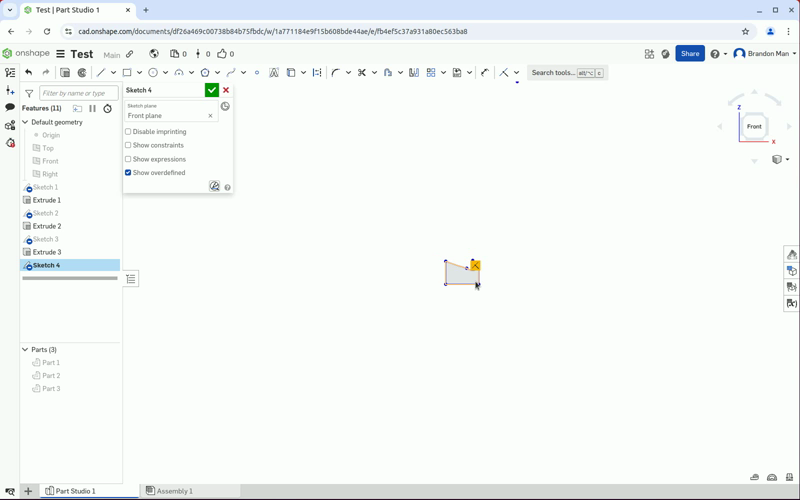
scroll(-6)
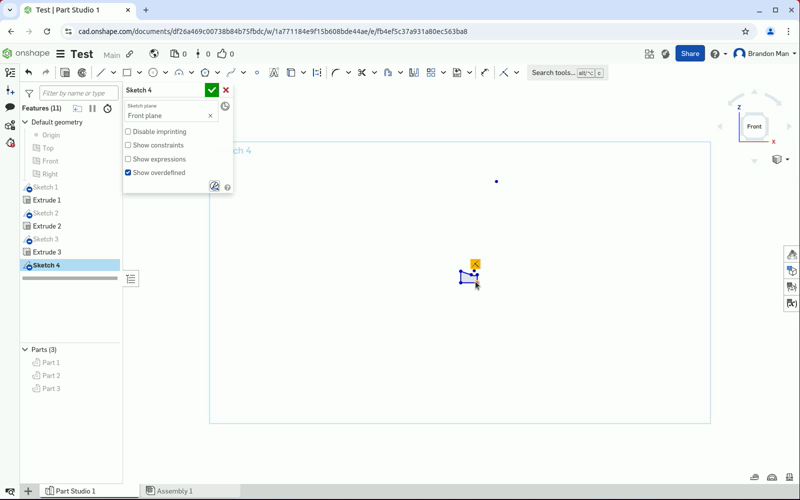
mouse_move(73, 352)
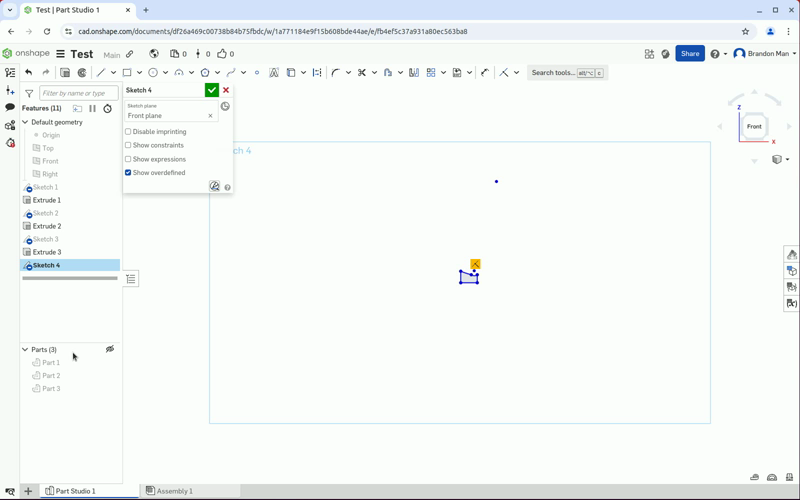
key(shift+y)
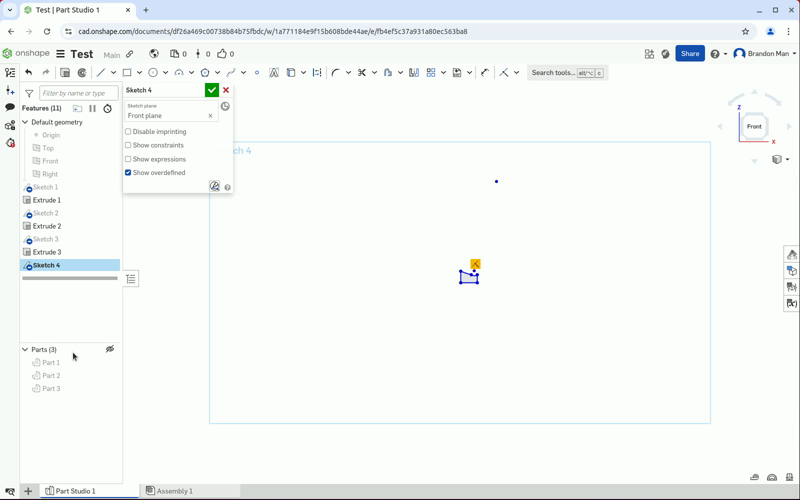
key(shift+e)
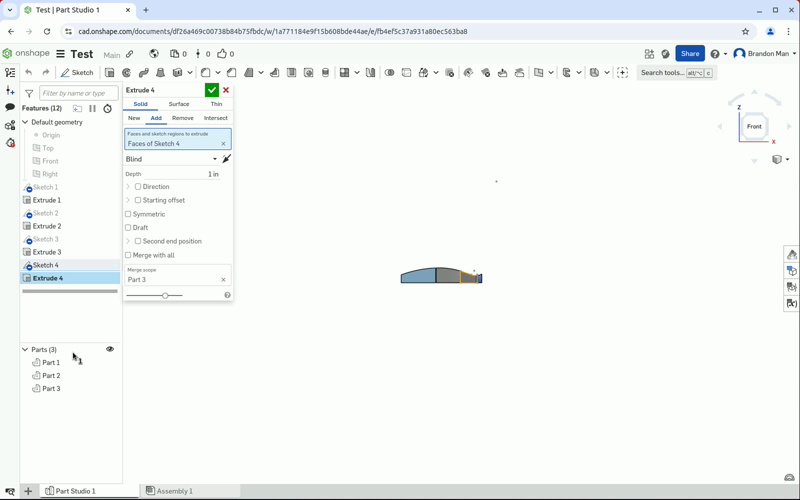
mouse_move(143, 106)
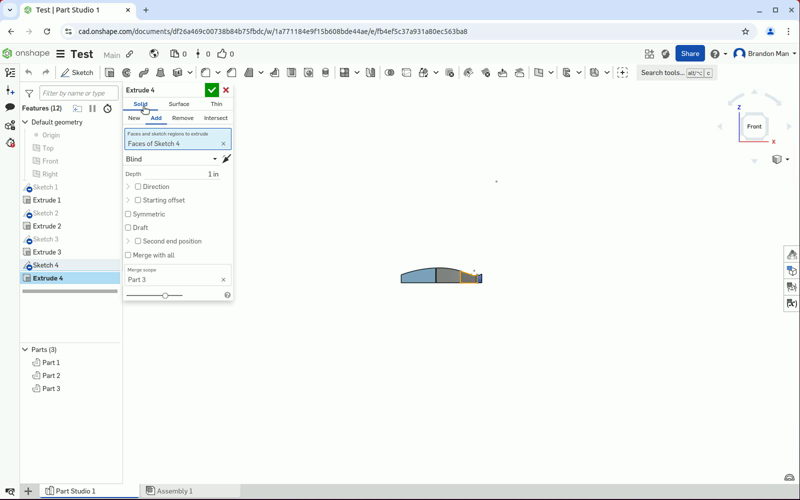
click(143, 106)
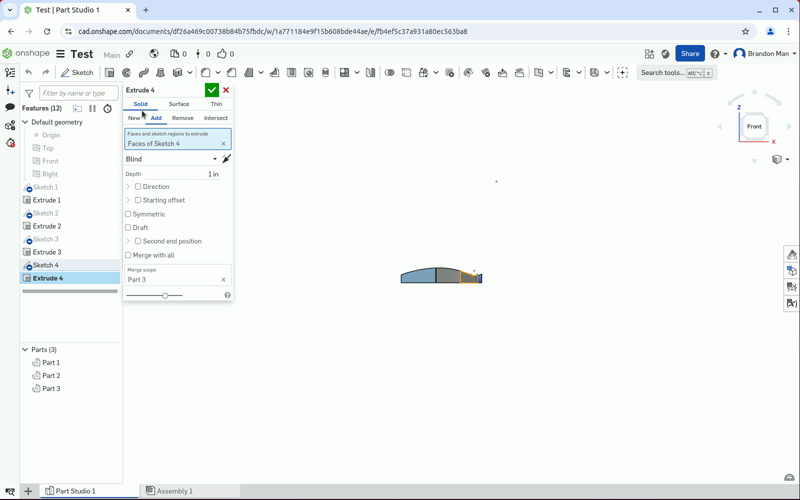
mouse_move(137, 120)
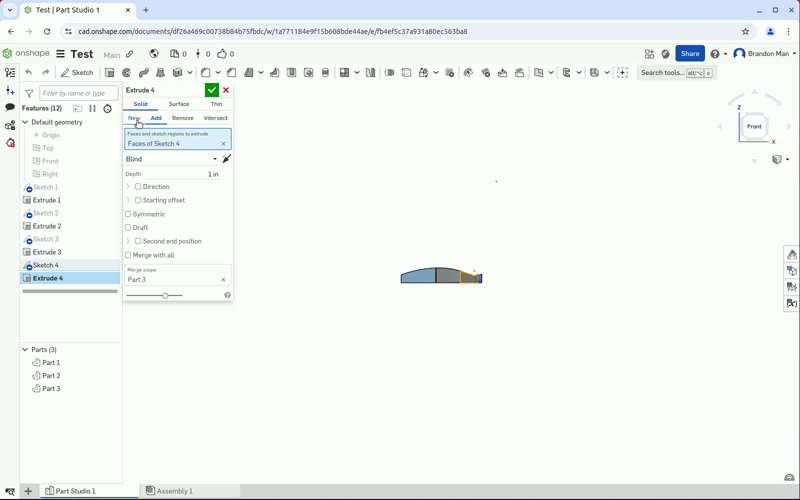
click(137, 120)
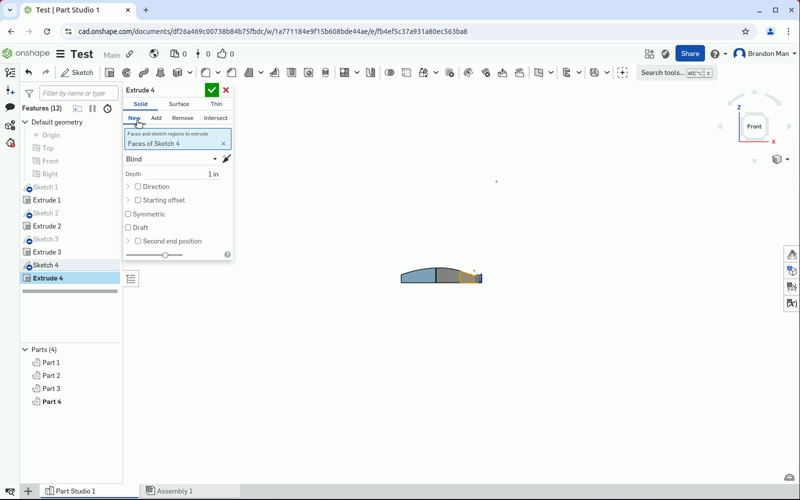
key(tab, 4)
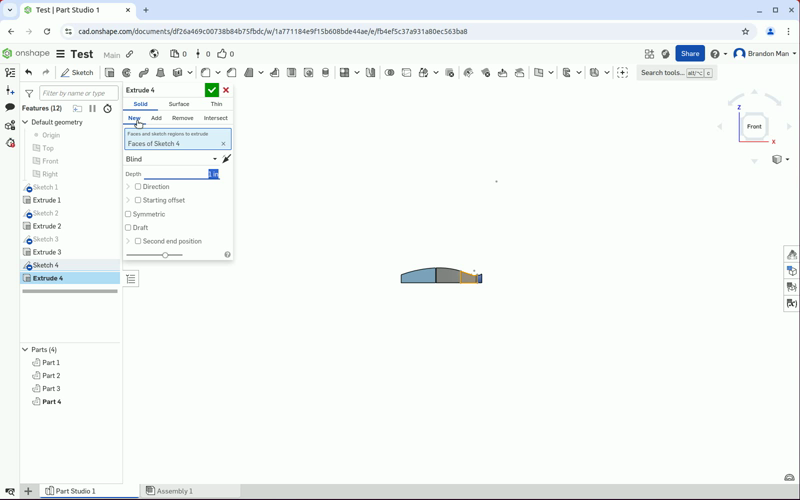
text(23.108)
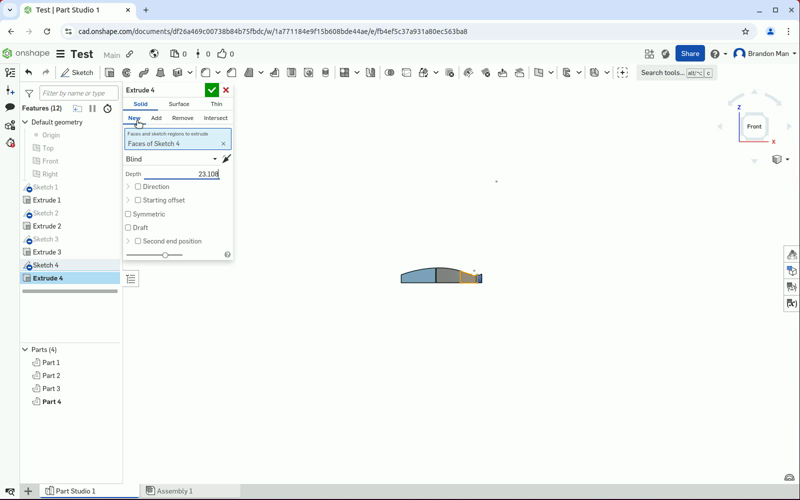
key(enter)
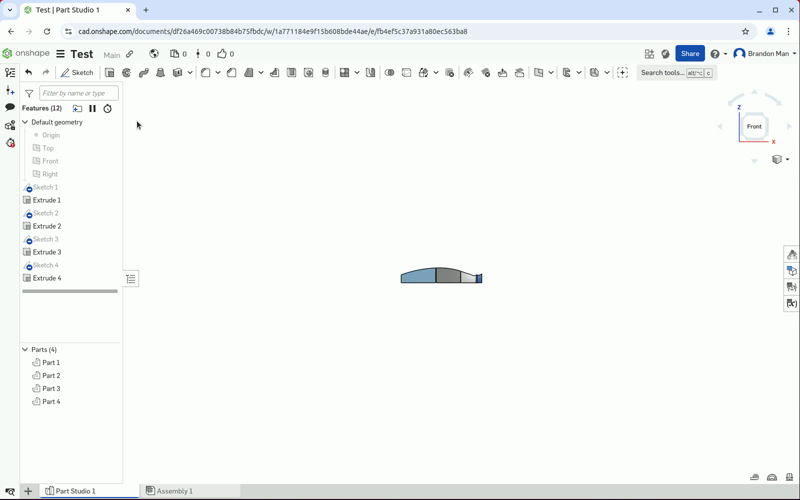
key(shift+h)
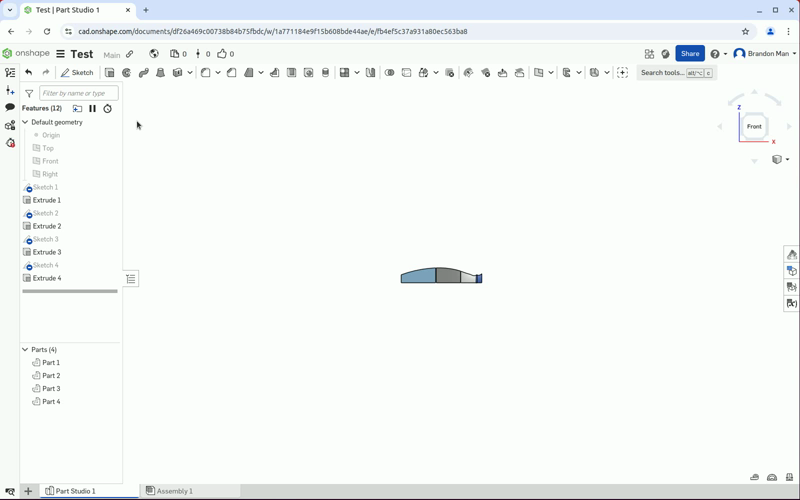
key(shift+h)
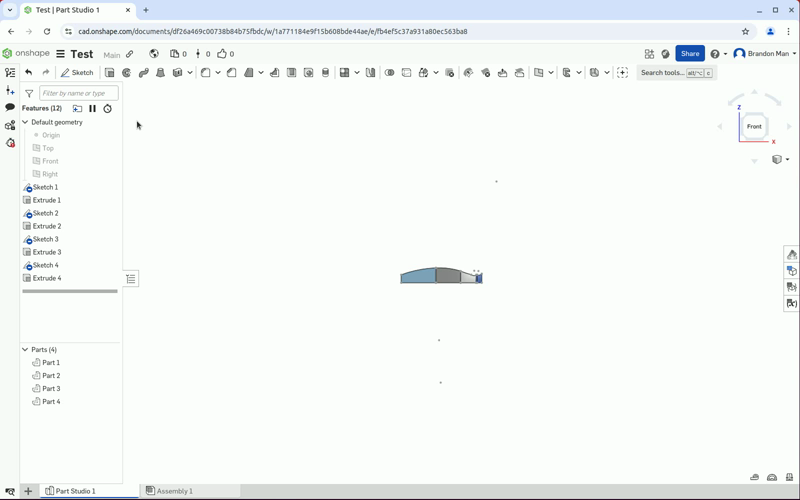
key(shift+7)
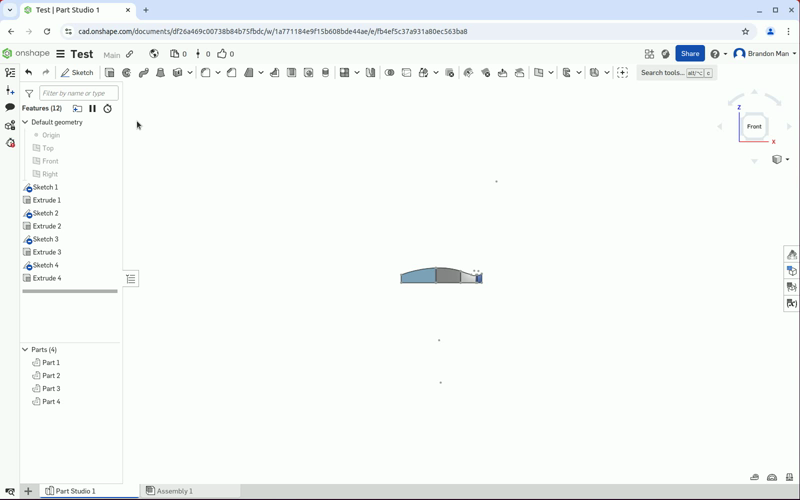
key(left, 2)
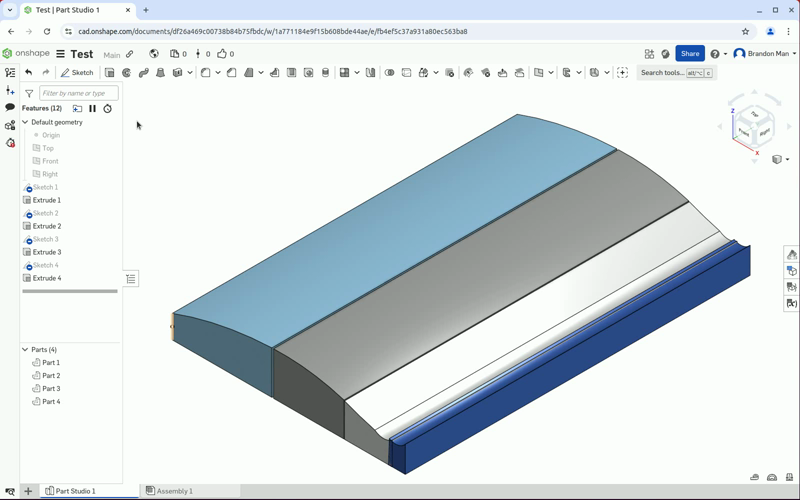
key(down, 2)
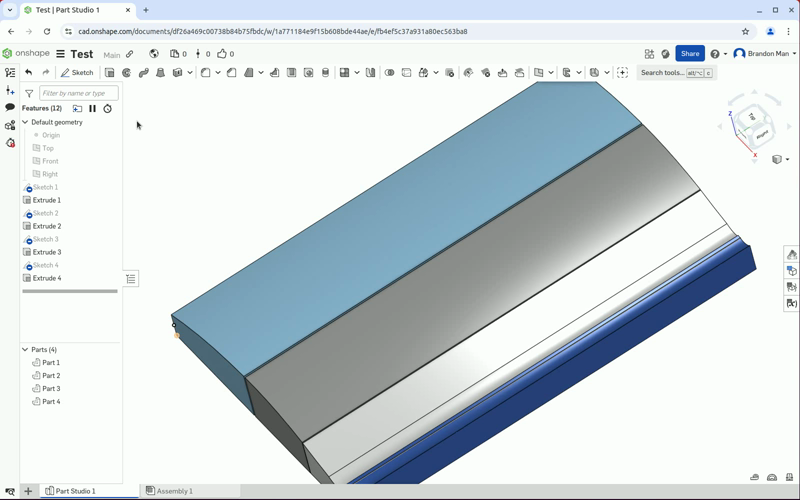
key(up, 2)
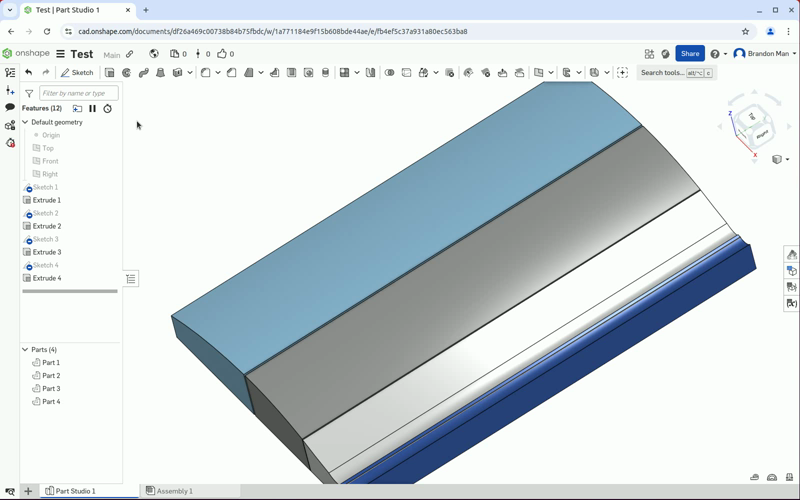
key(right, 2)
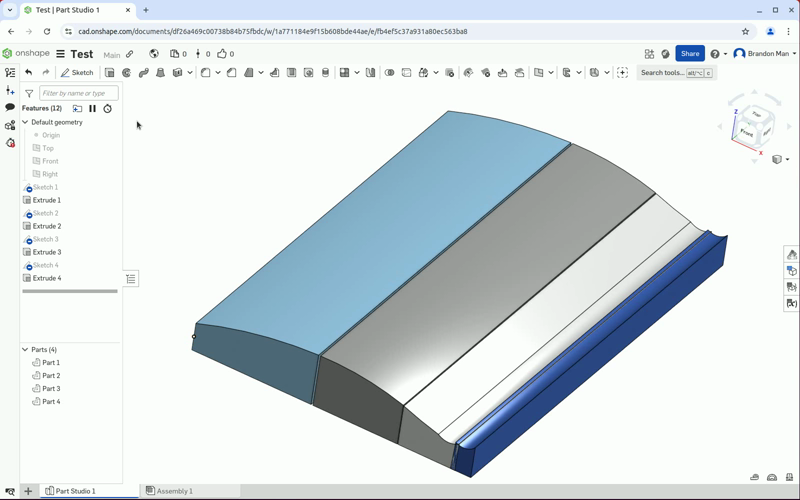
mouse_move(73, 189)
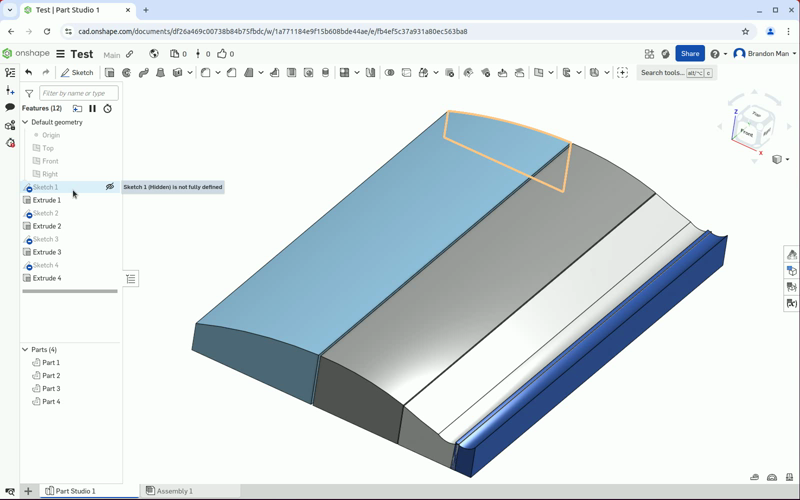
click(73, 189)